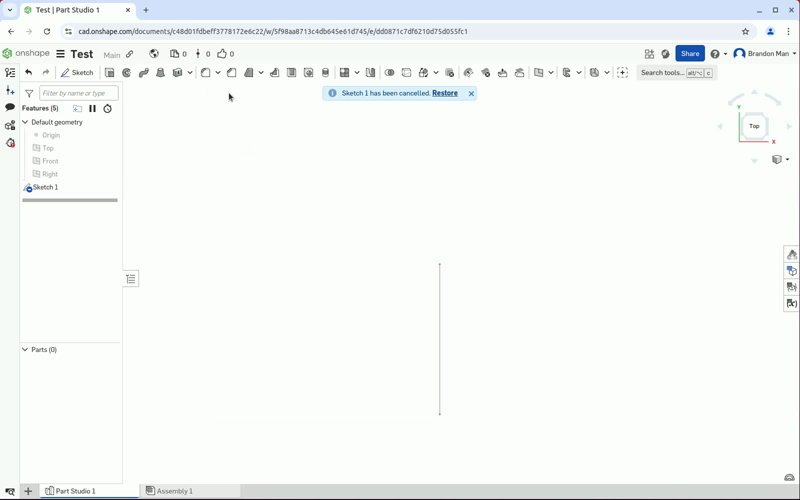
key(shift+h)
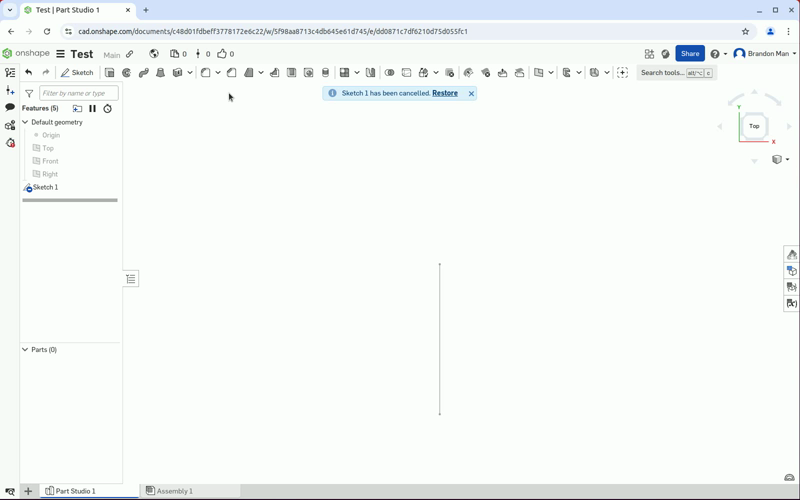
key(shift+s)
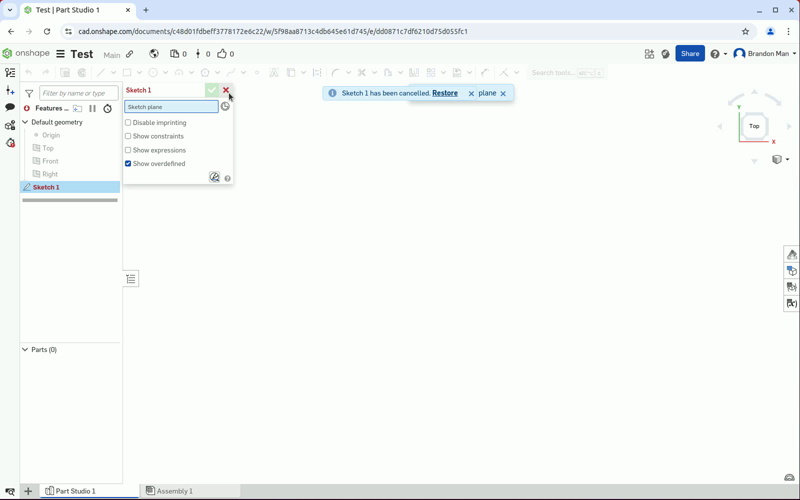
mouse_move(73, 150)
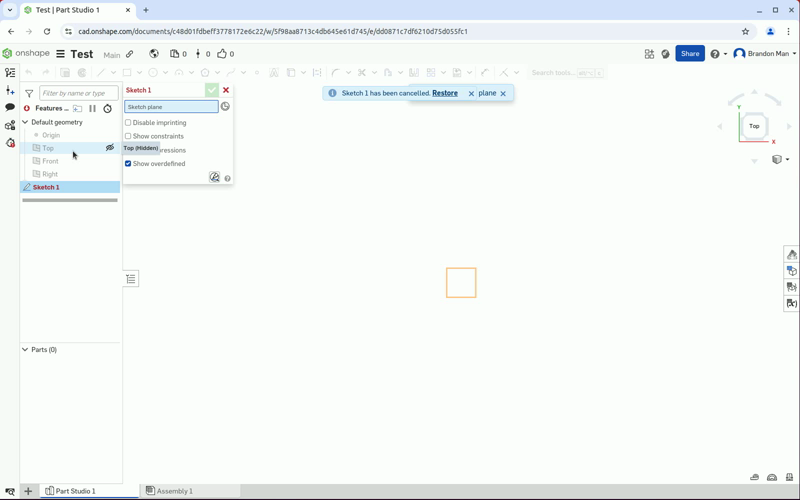
click(73, 150)
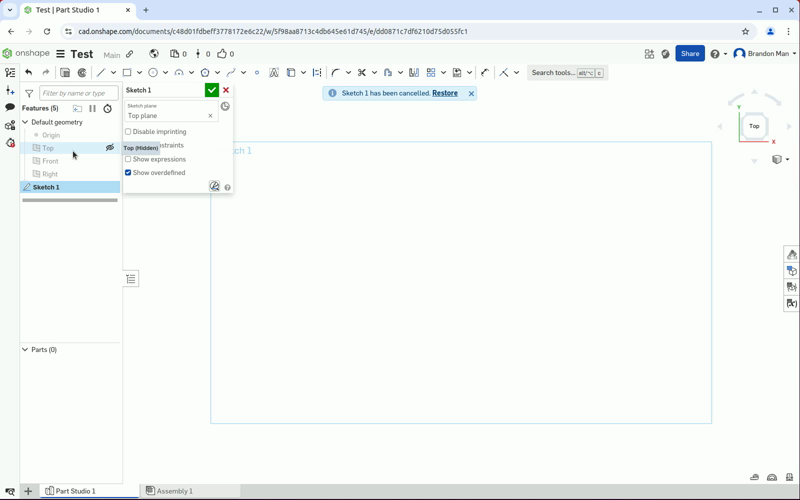
mouse_move(73, 352)
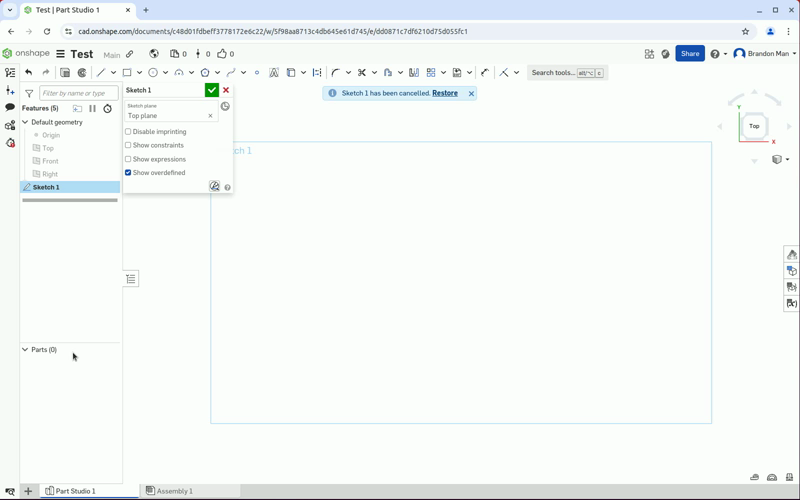
key(y)
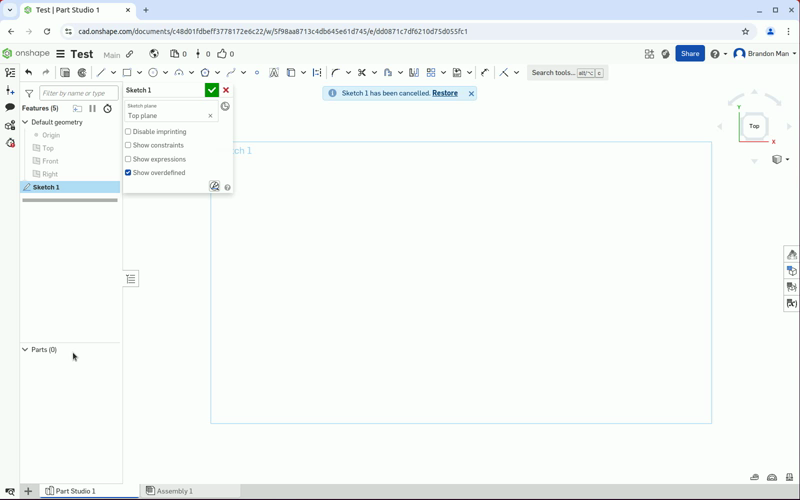
key(a)
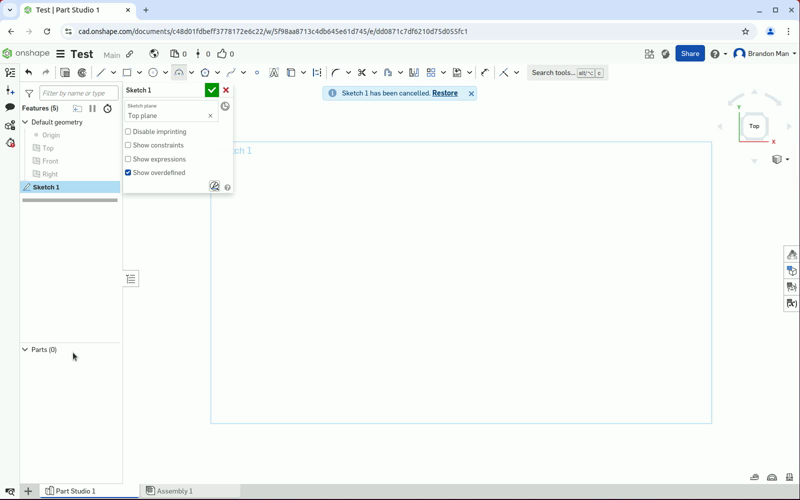
key_down(shift)
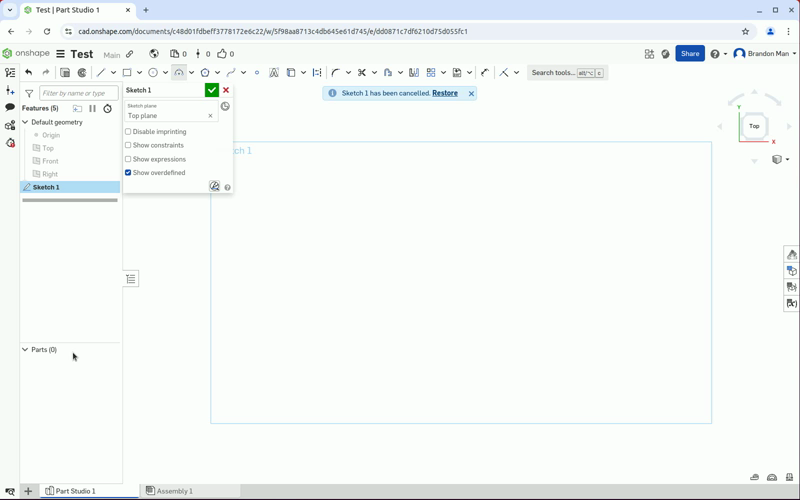
mouse_move(348, 240)
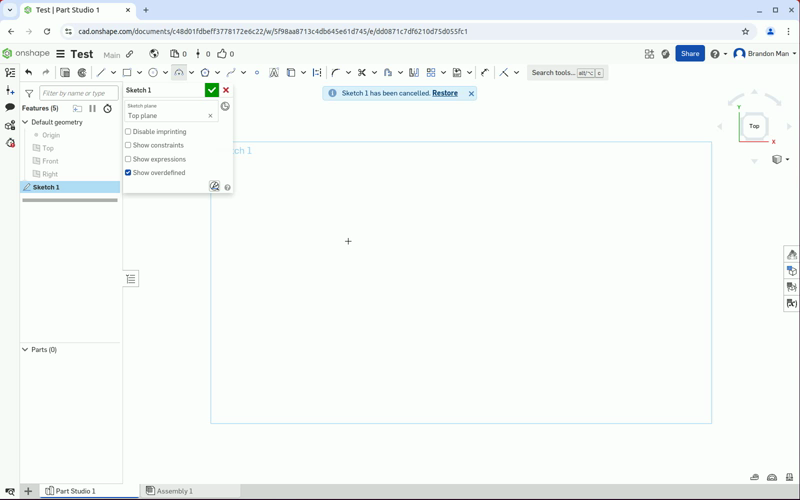
click(348, 240)
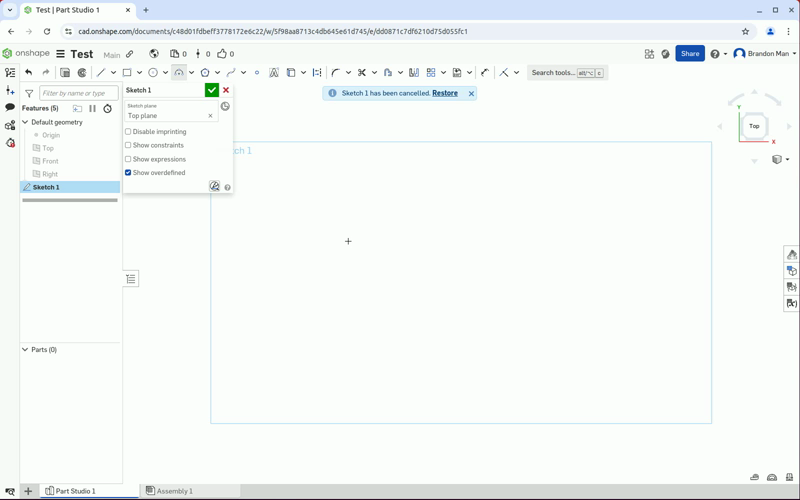
key_up(shift)
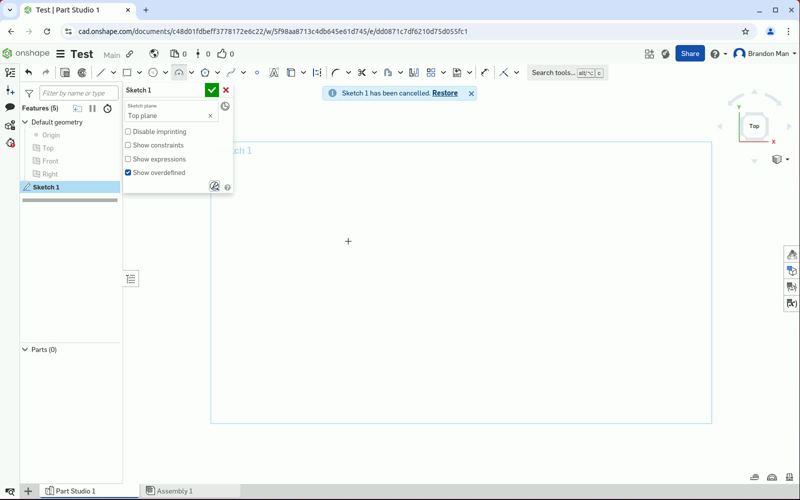
key_down(shift)
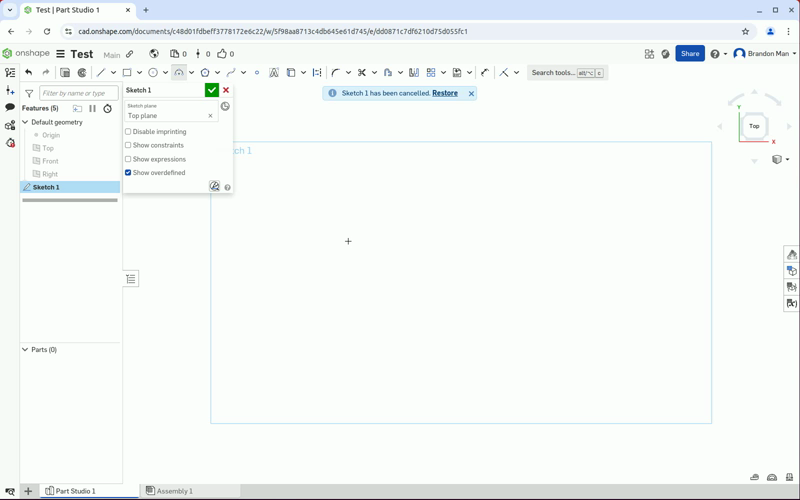
mouse_move(359, 252)
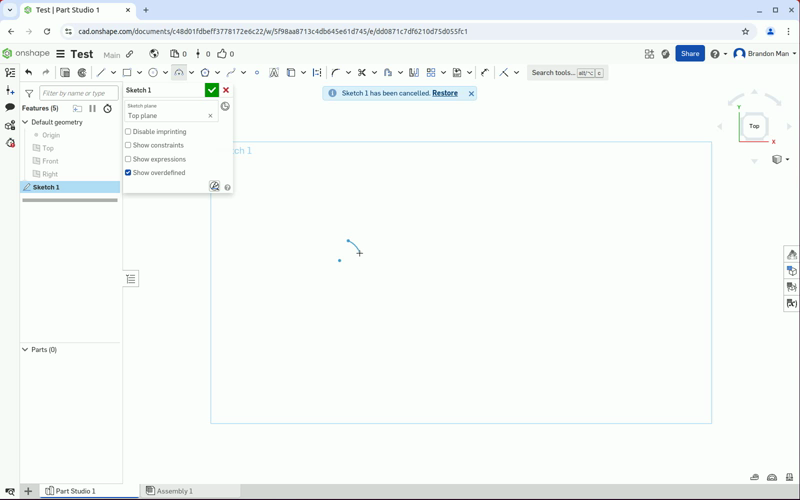
click(359, 252)
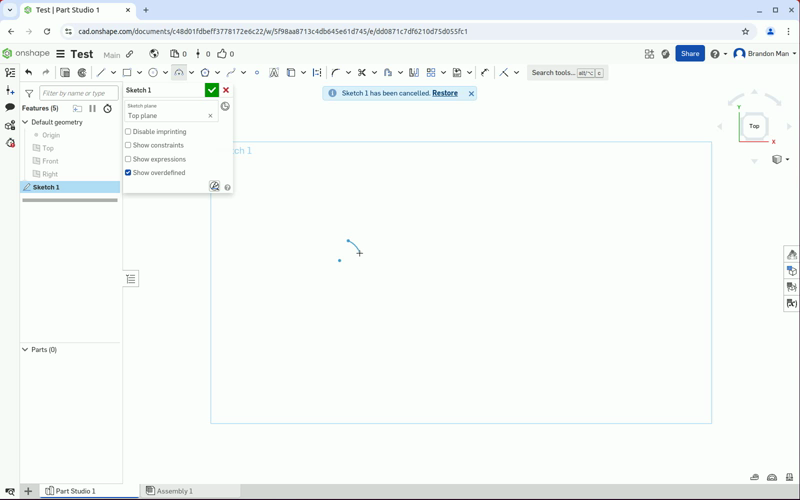
mouse_move(351, 249)
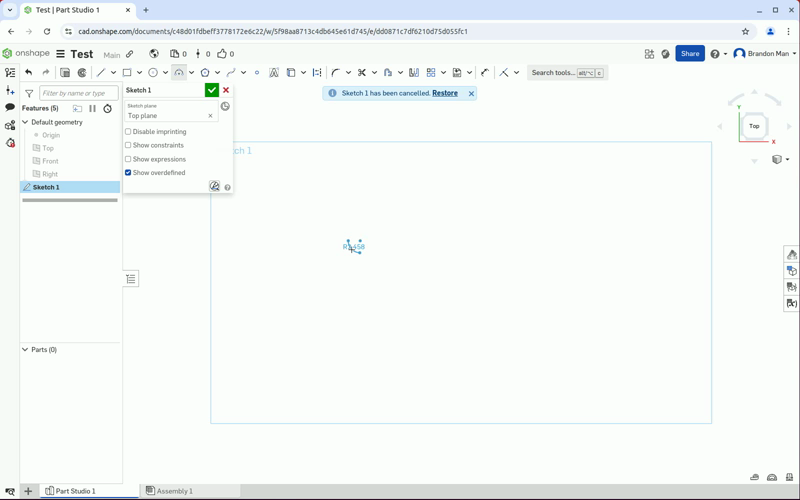
click(351, 249)
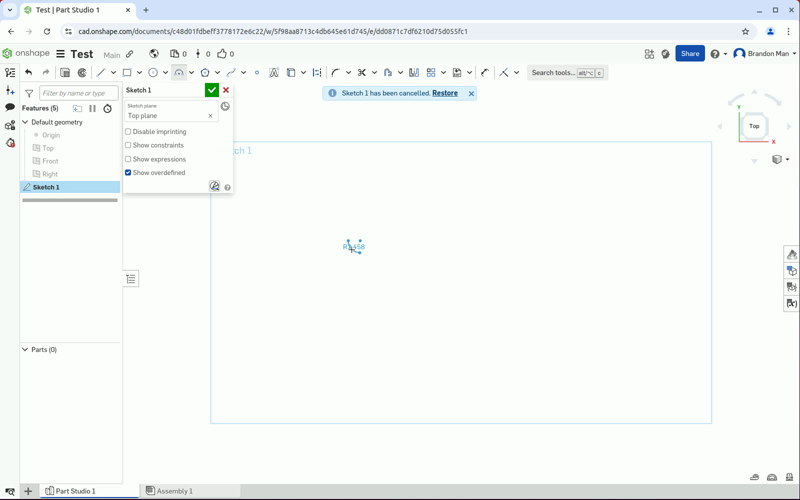
key_up(shift)
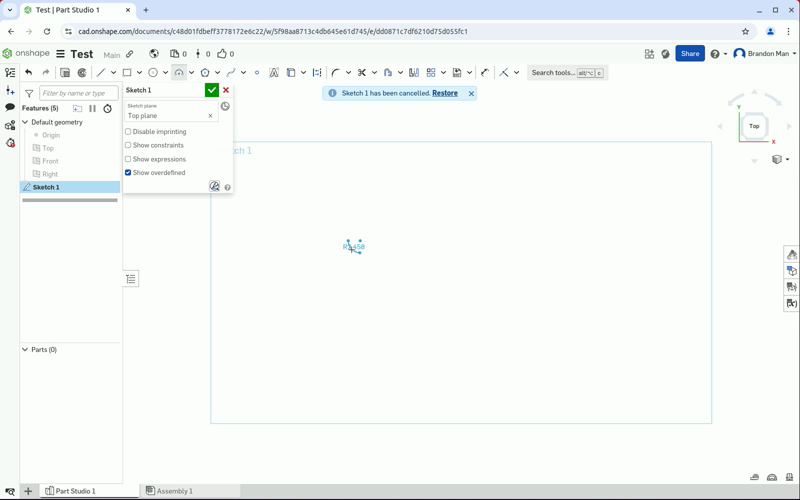
key(esc)
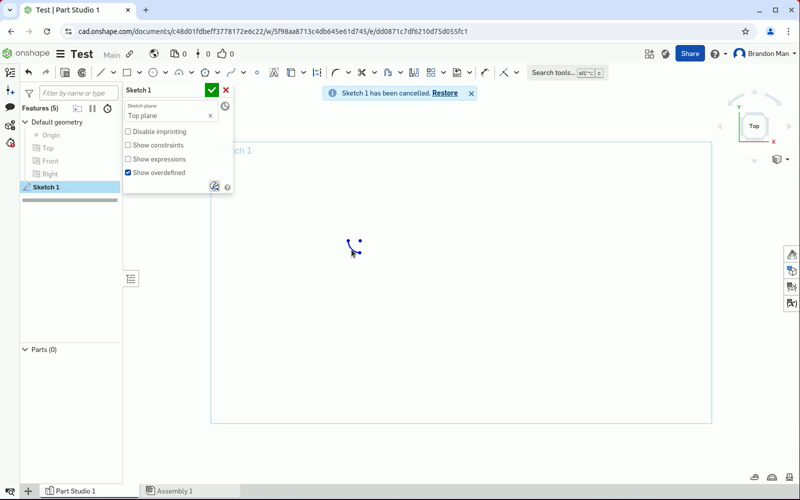
key(l)
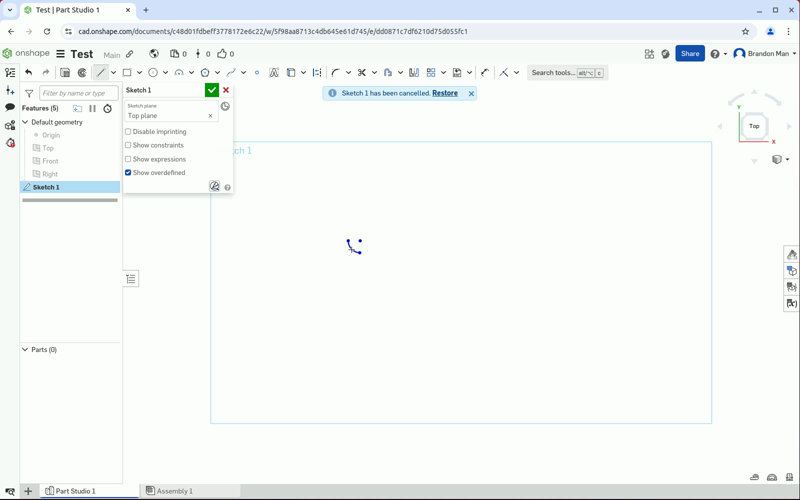
mouse_move(359, 252)
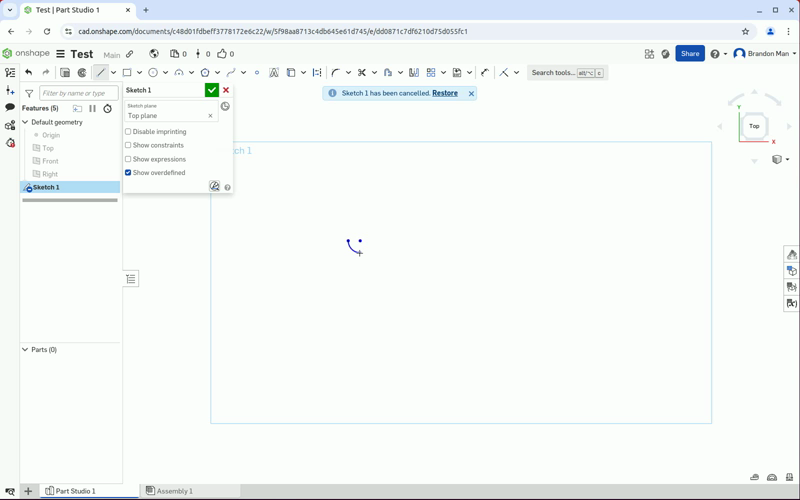
click(359, 252)
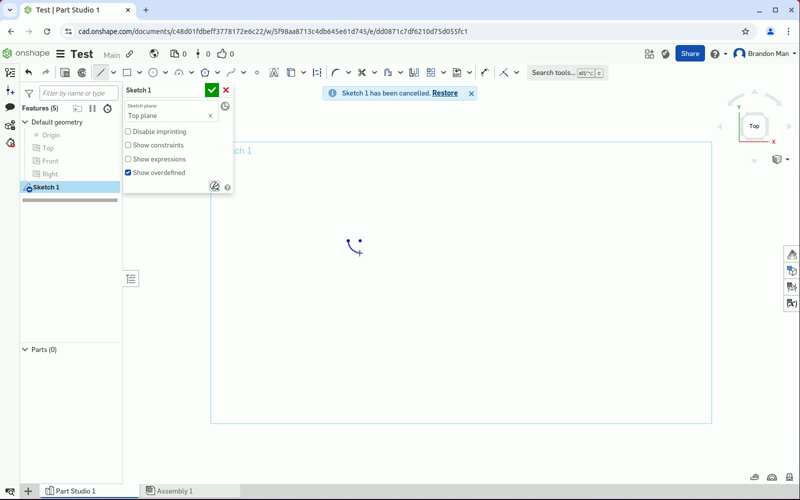
key_down(shift)
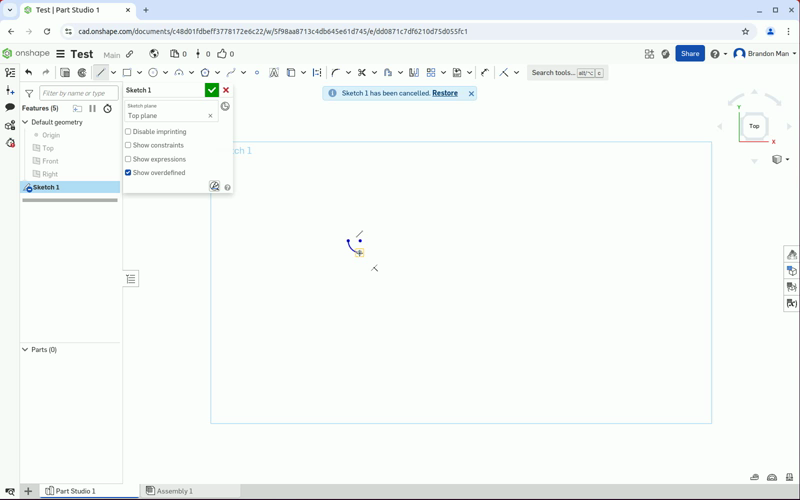
mouse_move(389, 252)
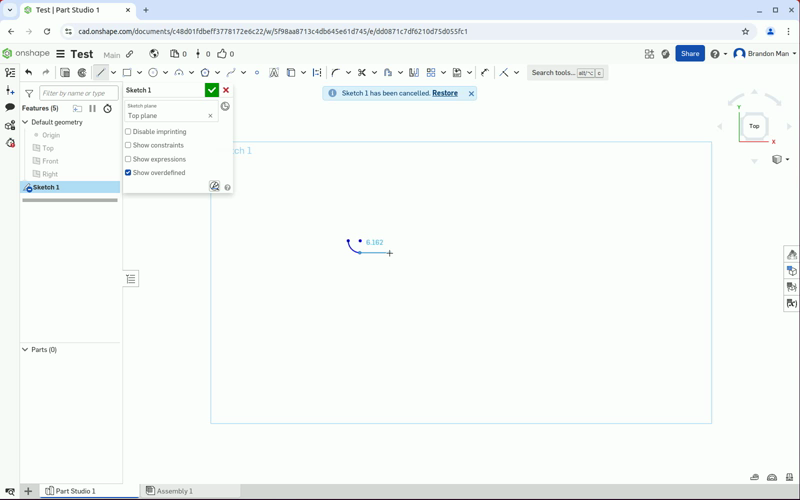
mouse_move(404, 252)
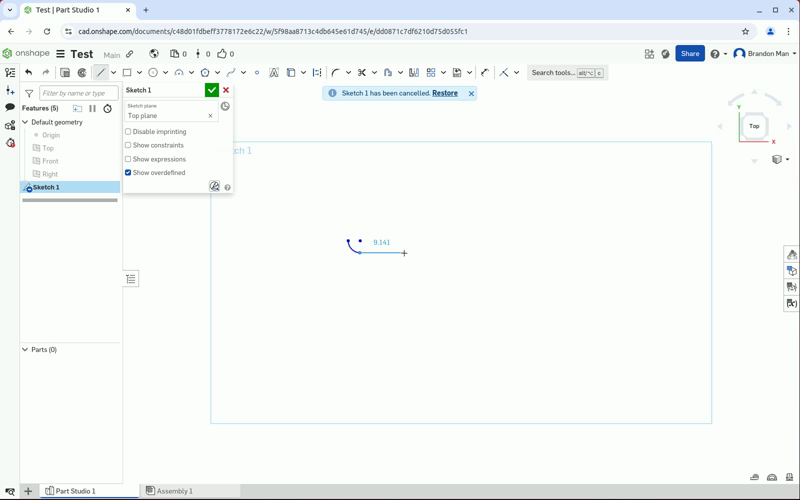
click(404, 252)
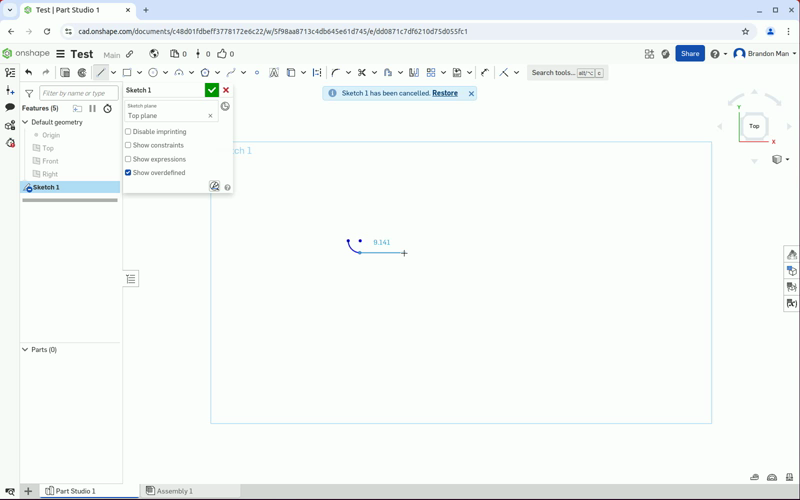
key_up(shift)
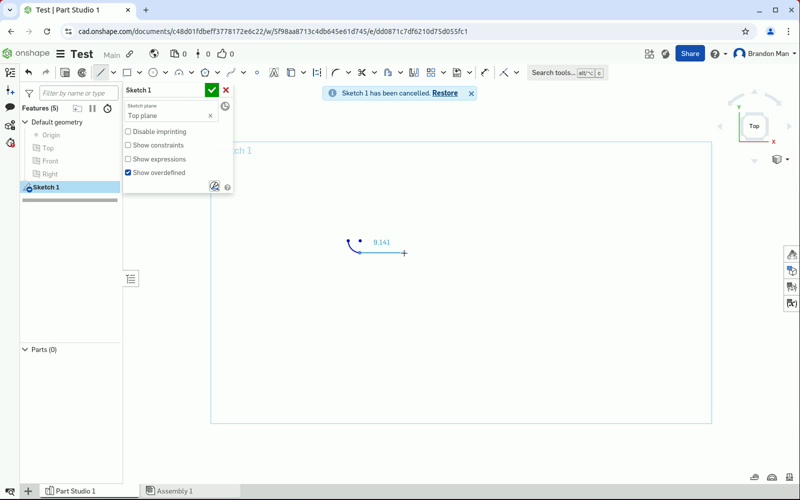
key_down(shift)
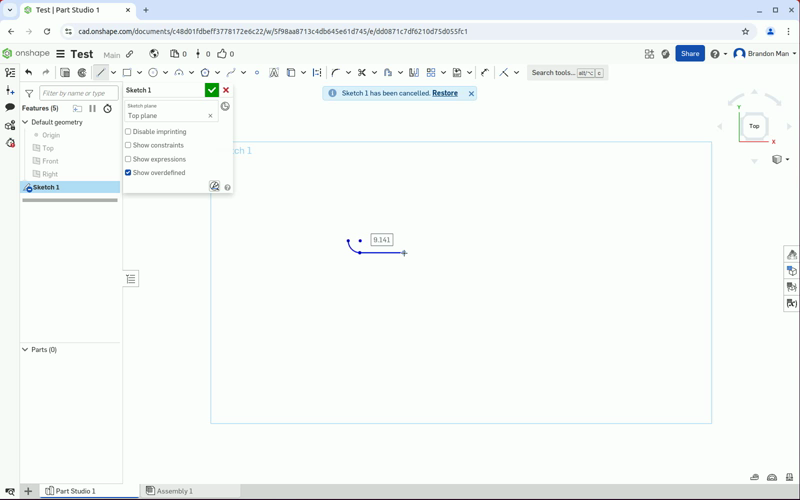
mouse_move(434, 252)
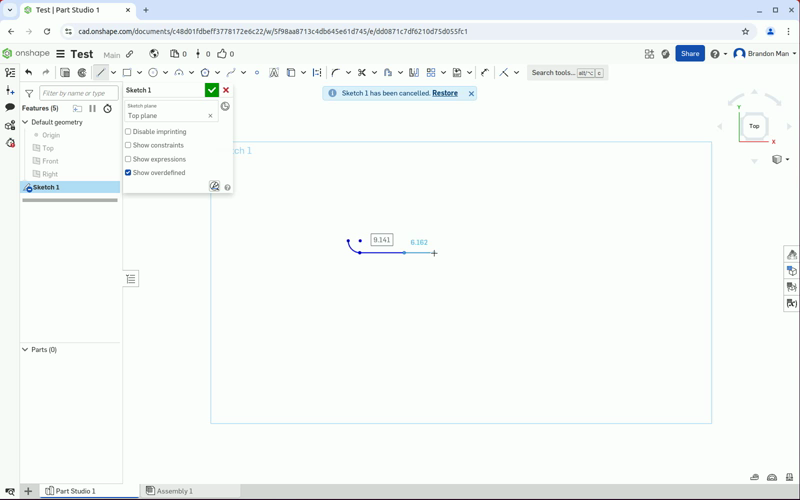
mouse_move(447, 252)
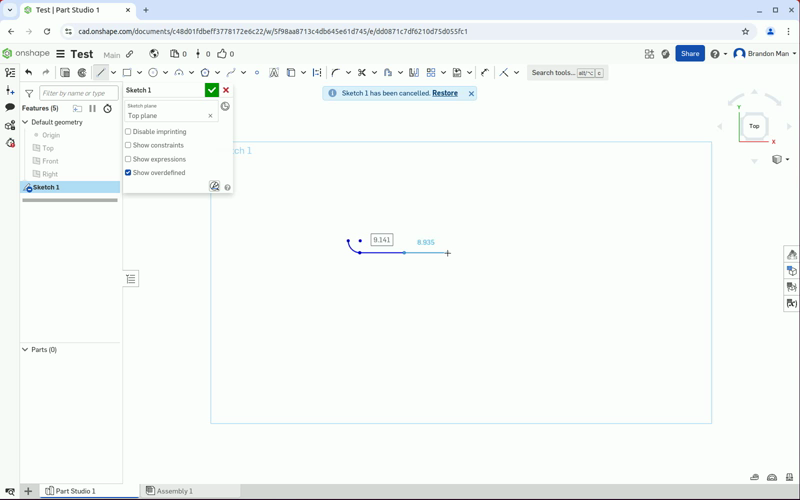
click(447, 252)
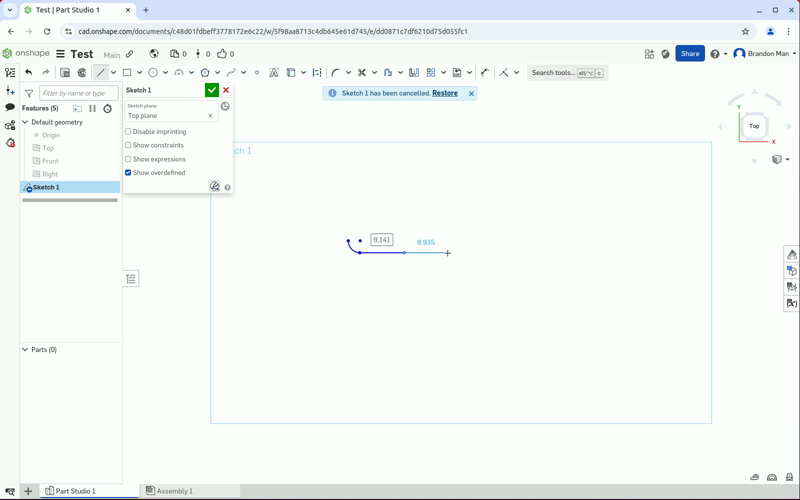
key_up(shift)
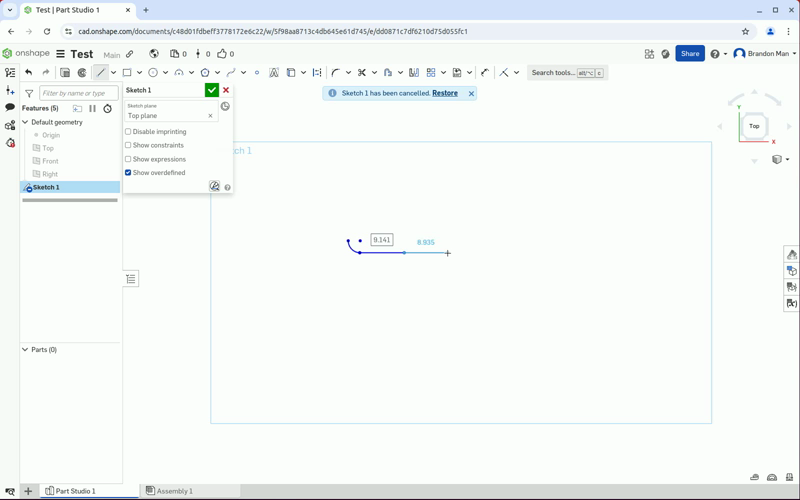
key(esc)
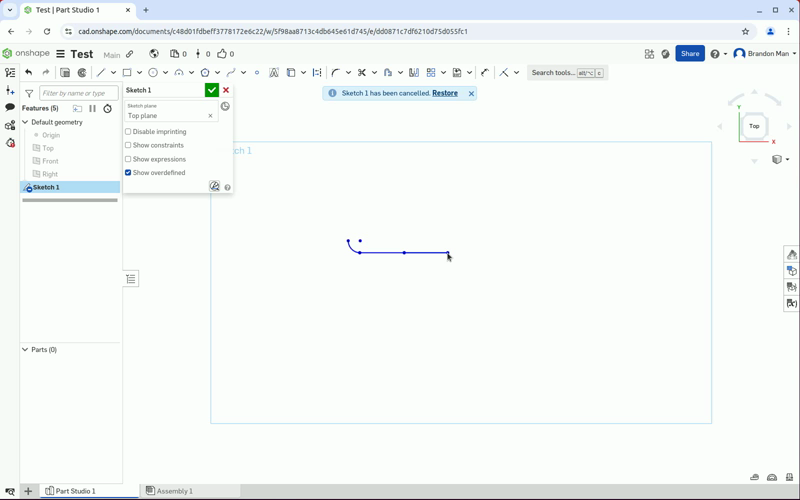
key(a)
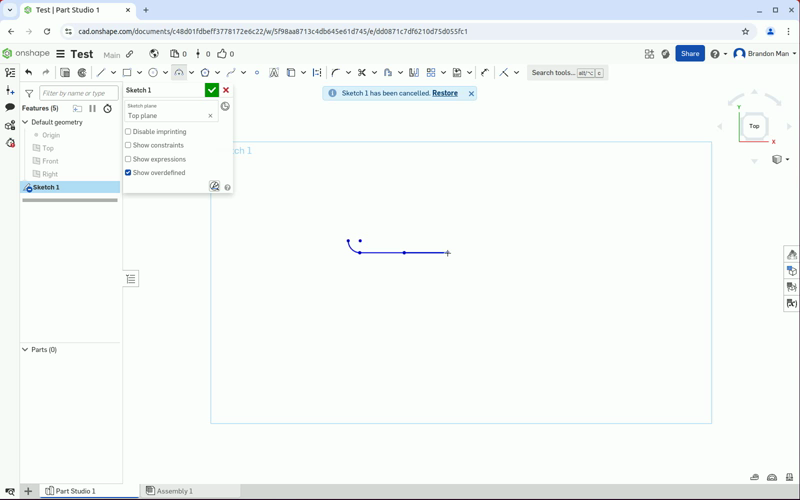
mouse_move(447, 252)
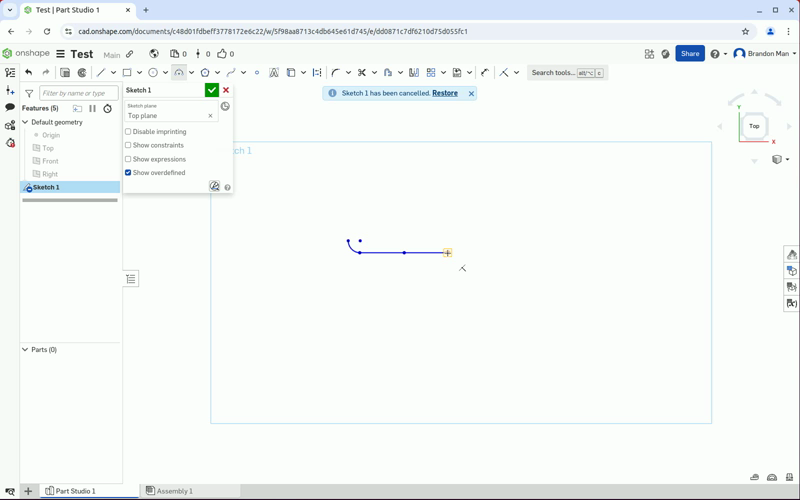
click(447, 252)
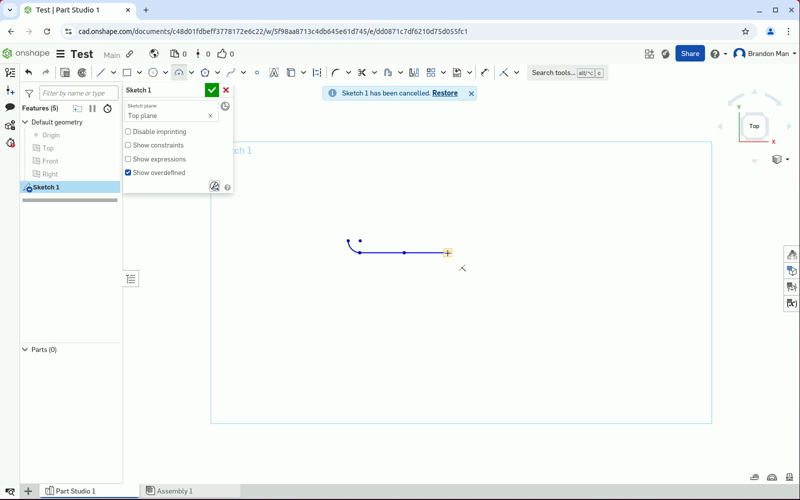
key_down(shift)
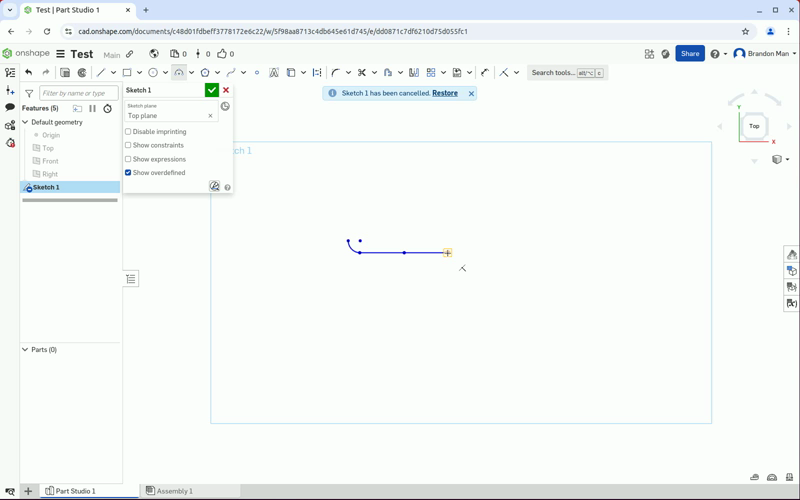
mouse_move(459, 240)
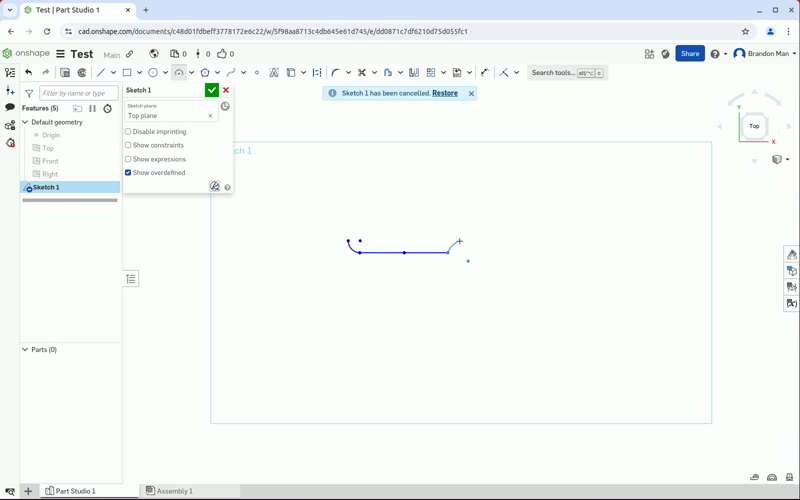
click(459, 240)
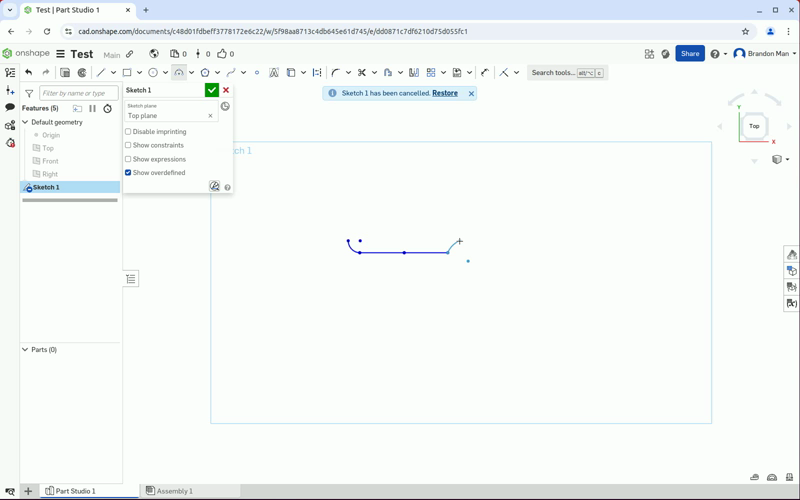
mouse_move(456, 249)
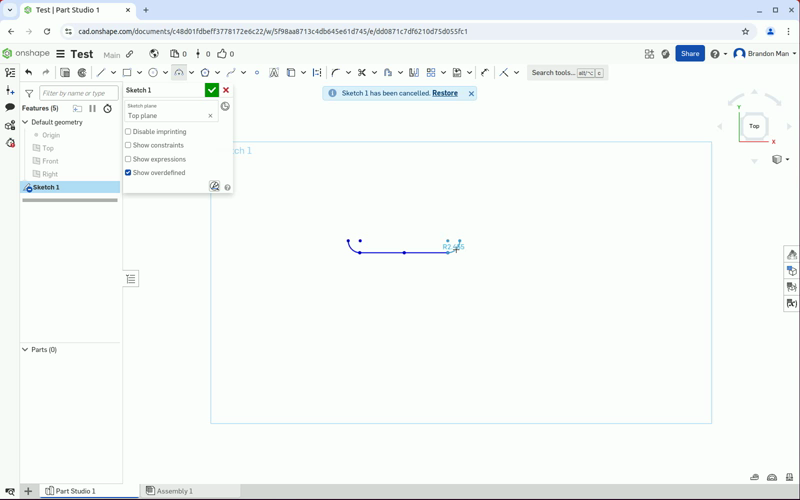
click(456, 249)
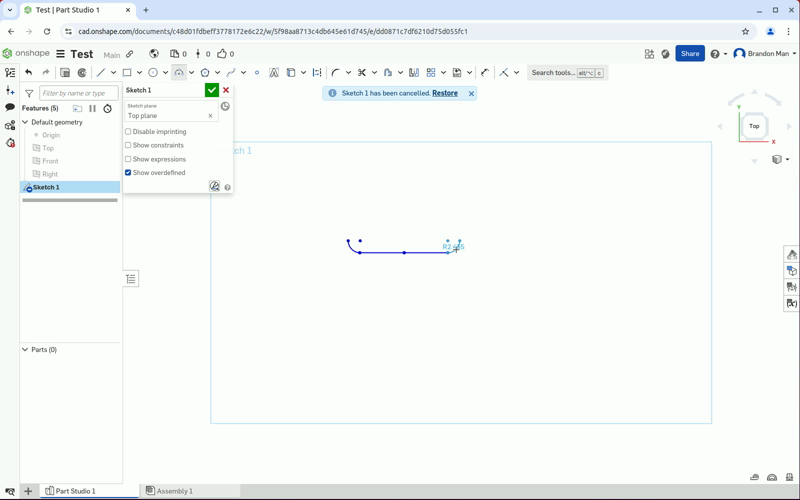
key_up(shift)
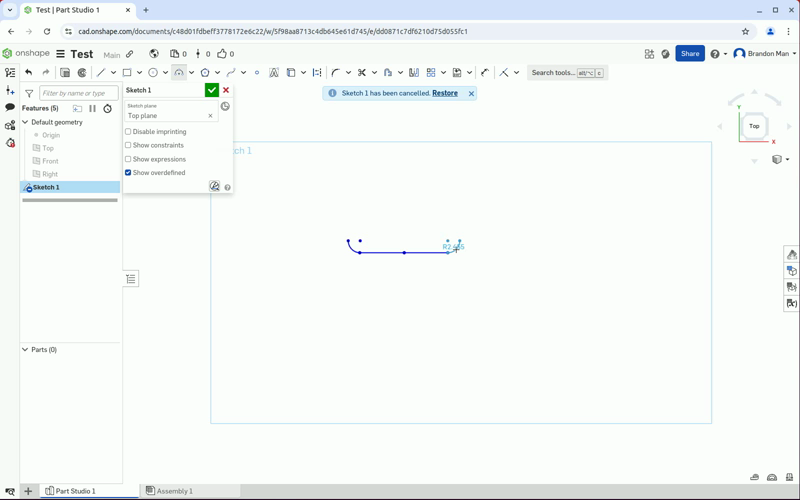
key(esc)
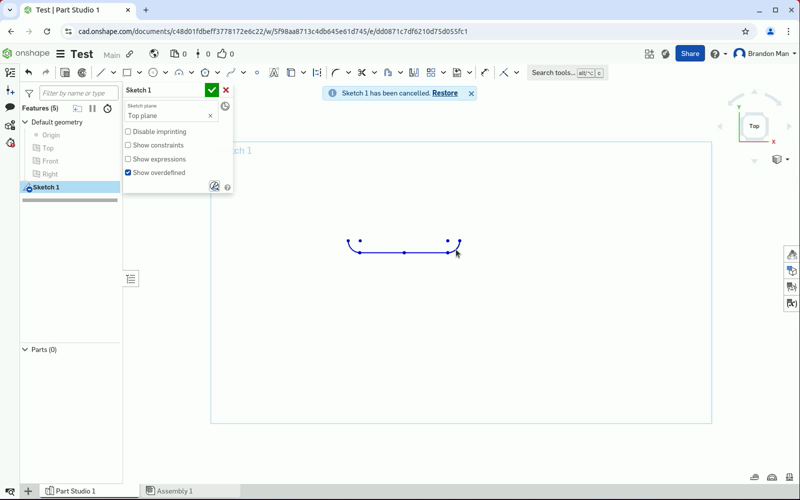
key(l)
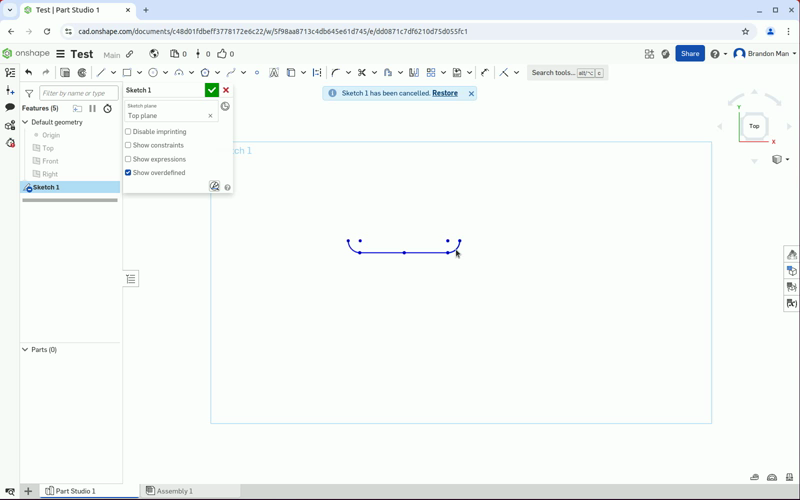
mouse_move(459, 240)
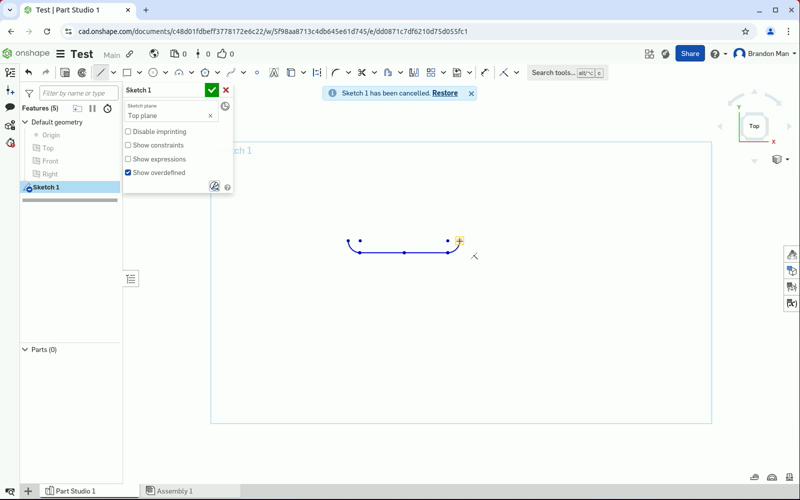
click(459, 240)
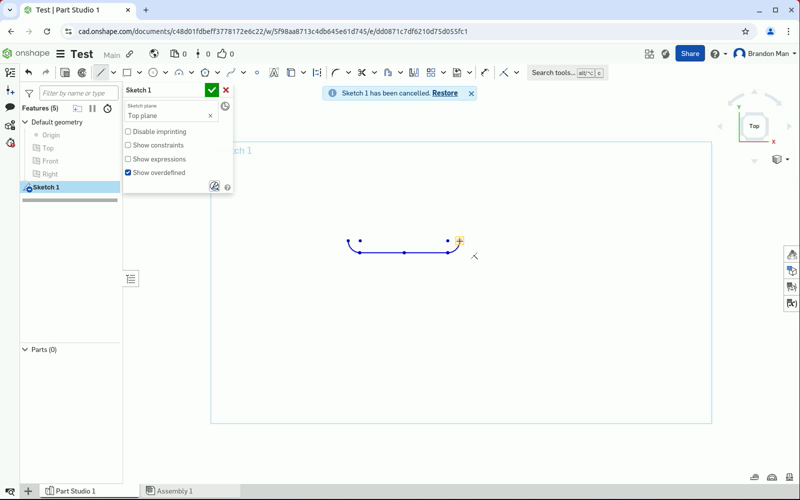
key_down(shift)
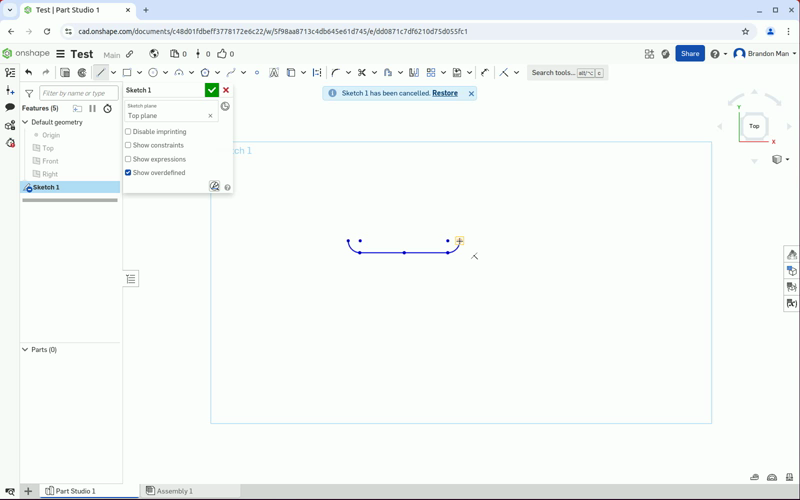
mouse_move(489, 240)
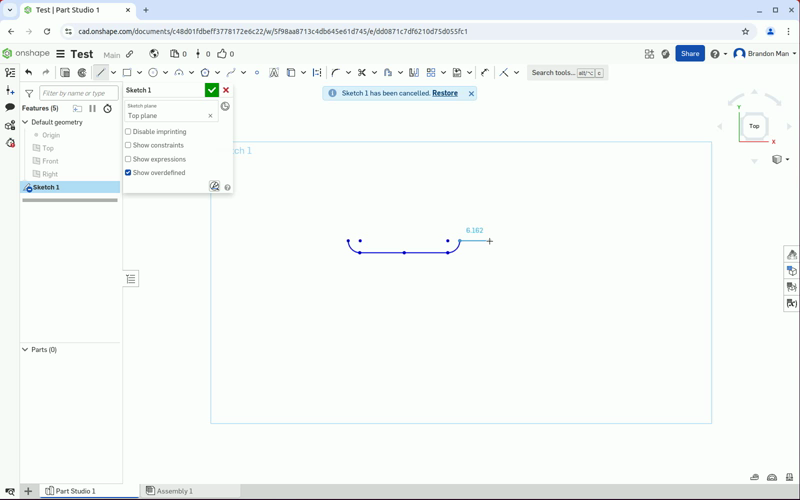
mouse_move(459, 228)
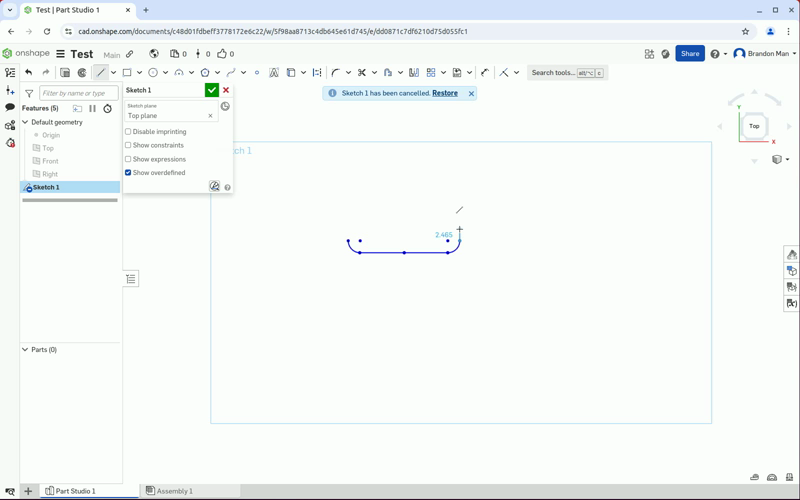
click(459, 228)
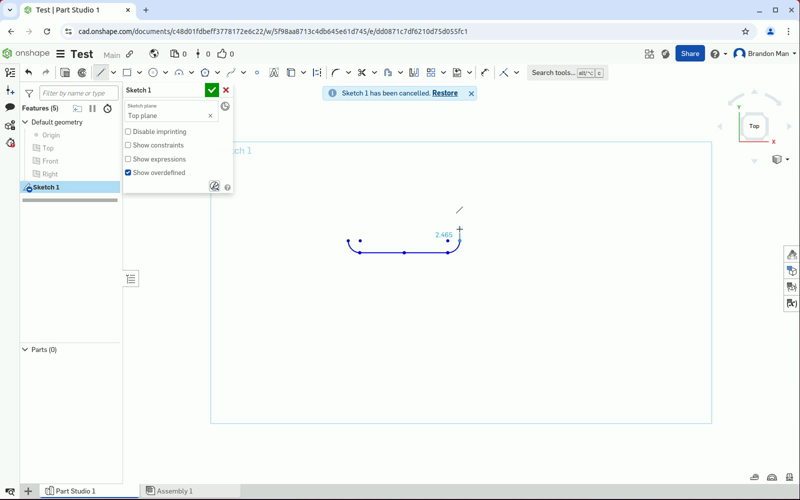
key_up(shift)
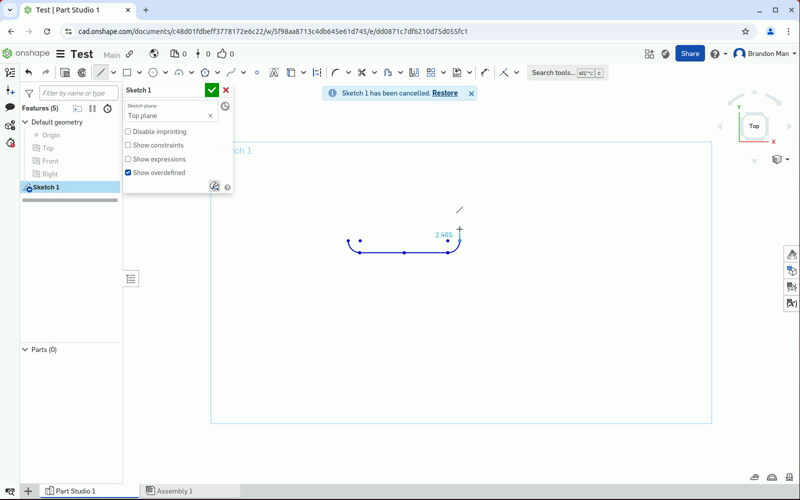
key_down(shift)
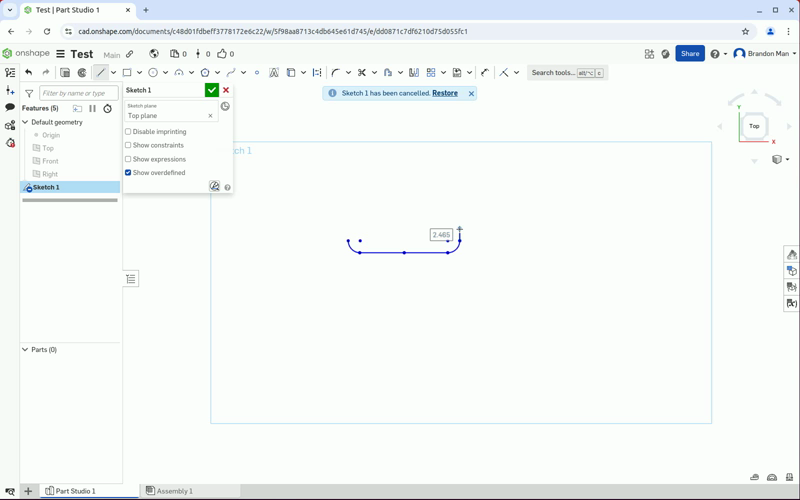
mouse_move(489, 228)
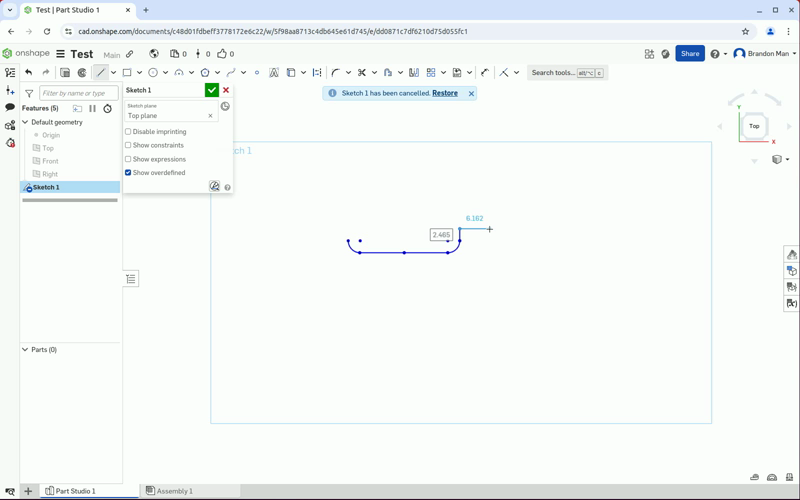
mouse_move(447, 228)
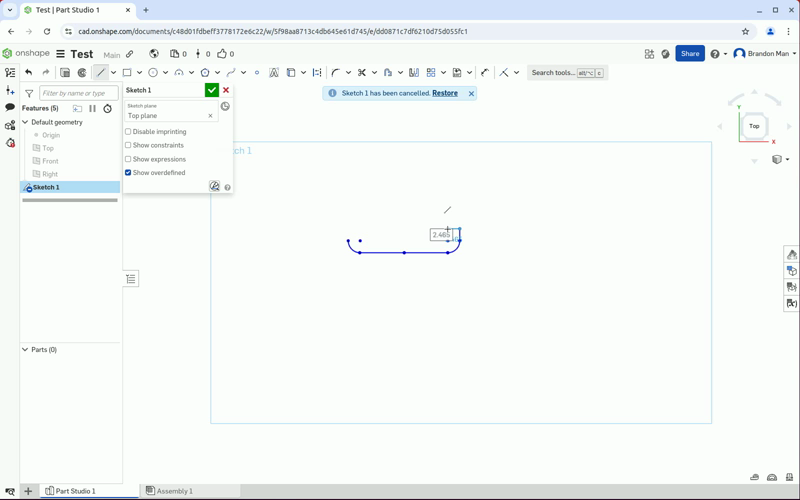
click(447, 228)
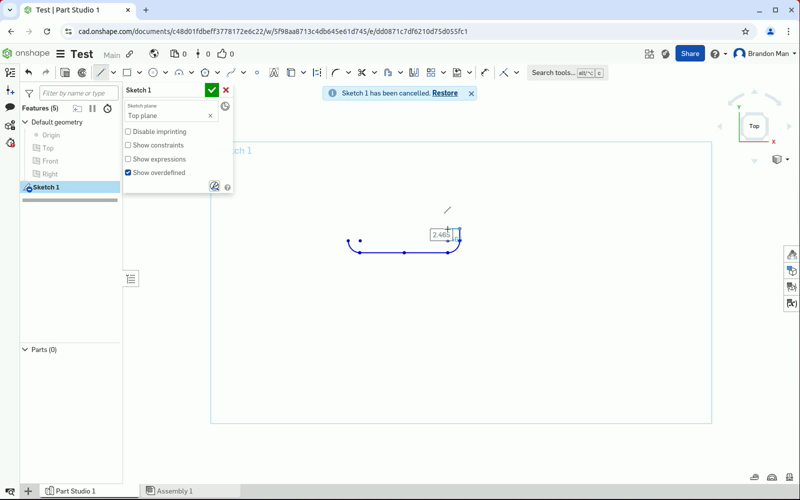
key_up(shift)
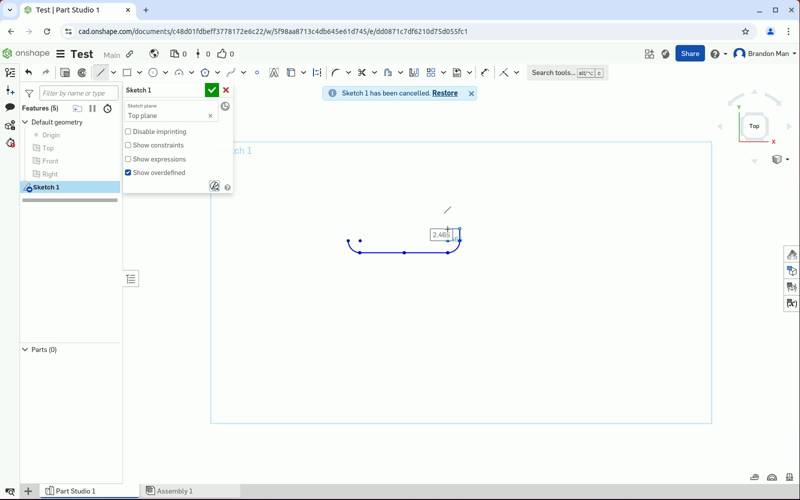
key(esc)
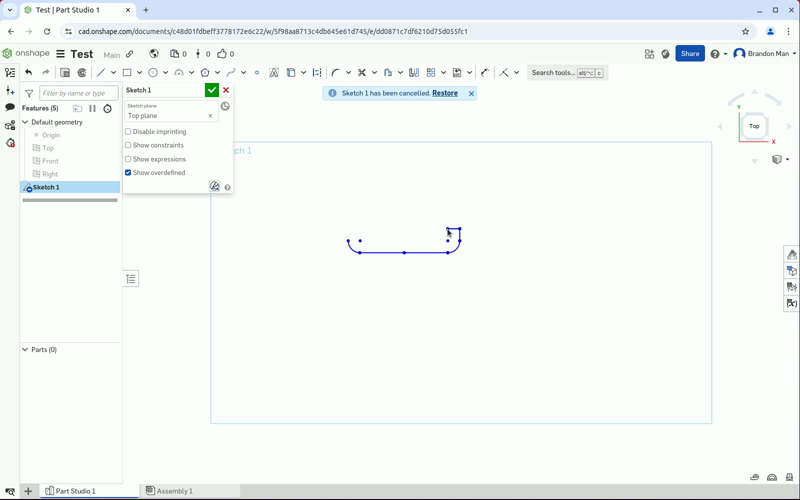
key(a)
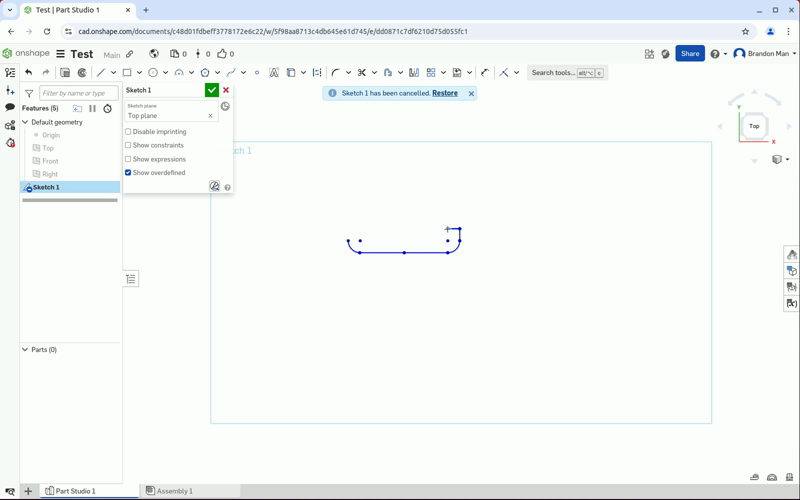
mouse_move(447, 228)
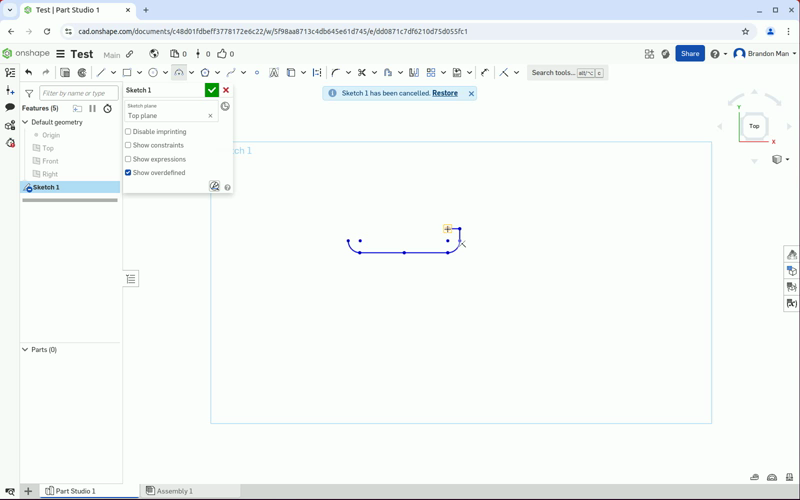
click(447, 228)
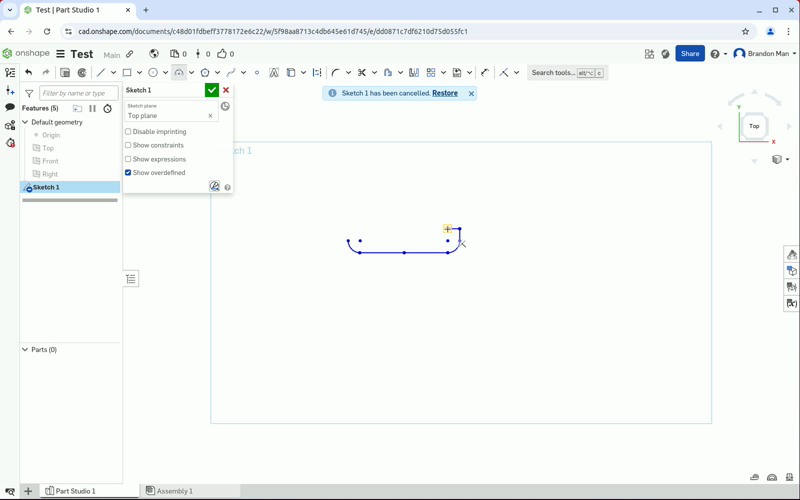
key_down(shift)
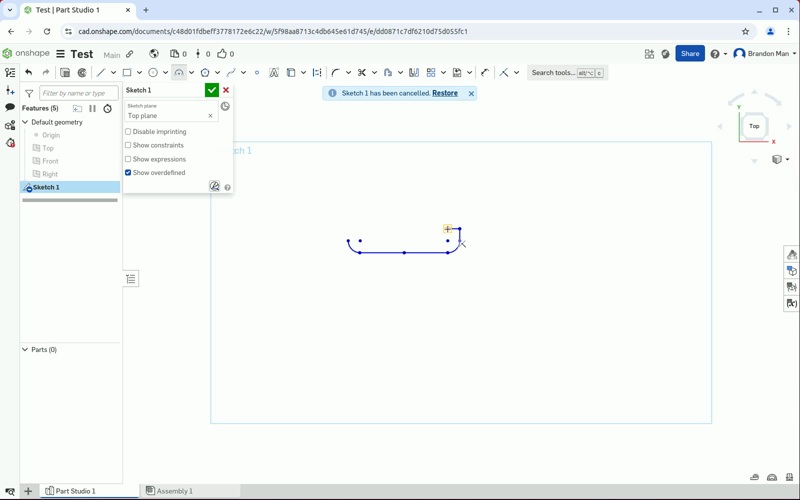
mouse_move(416, 228)
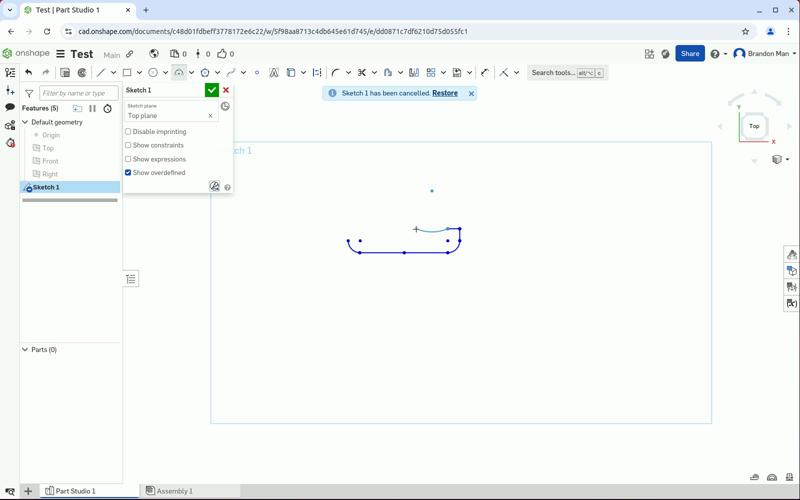
click(416, 228)
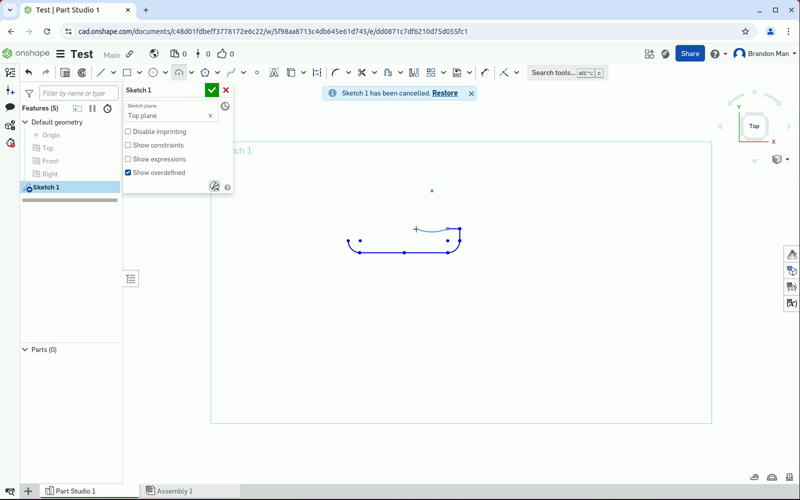
mouse_move(431, 244)
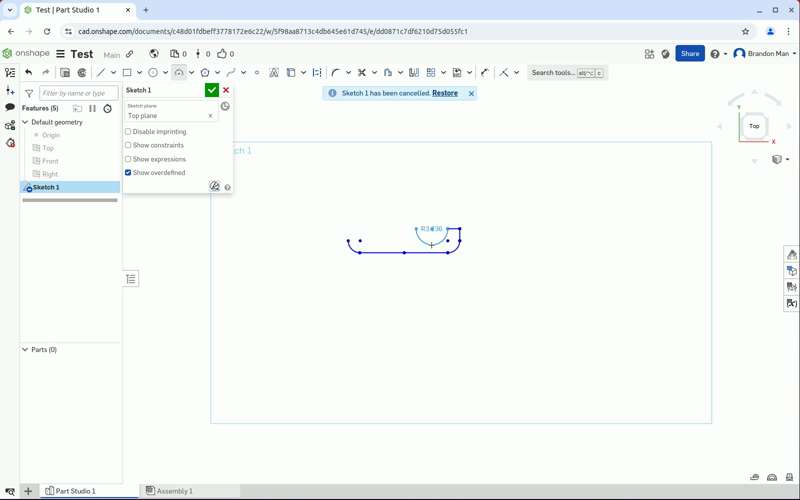
click(431, 244)
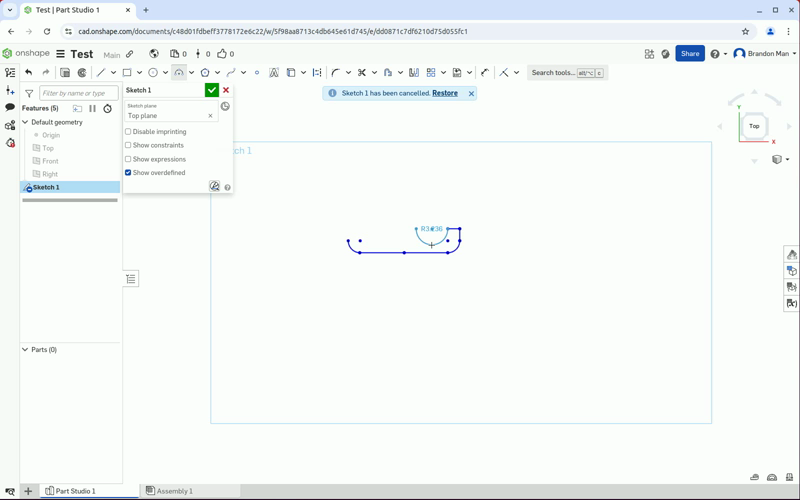
key_up(shift)
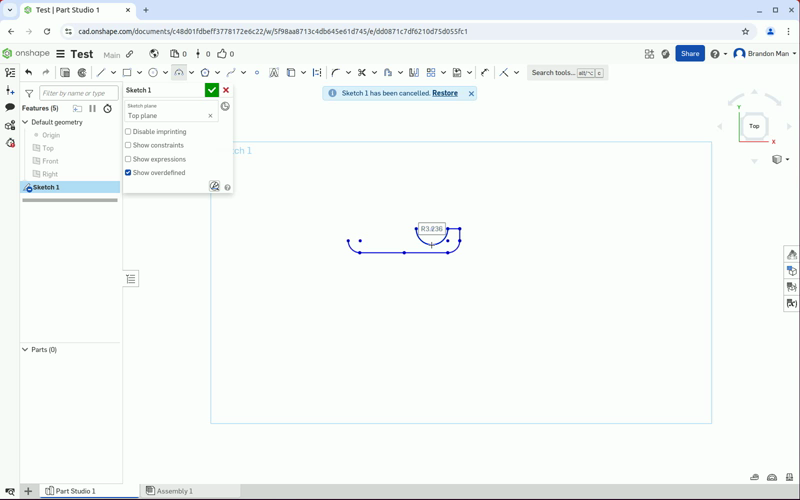
key(esc)
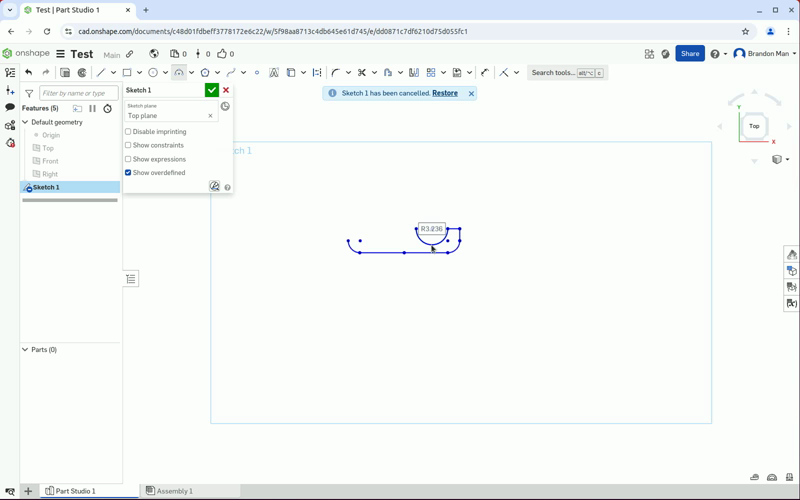
key(l)
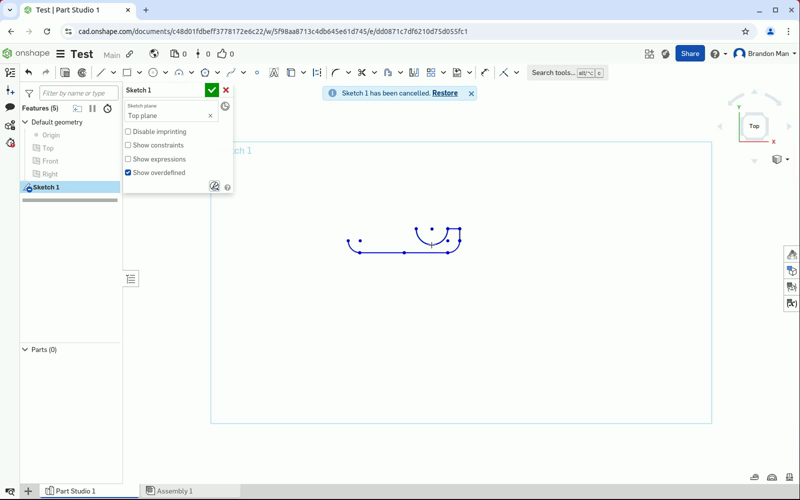
mouse_move(416, 228)
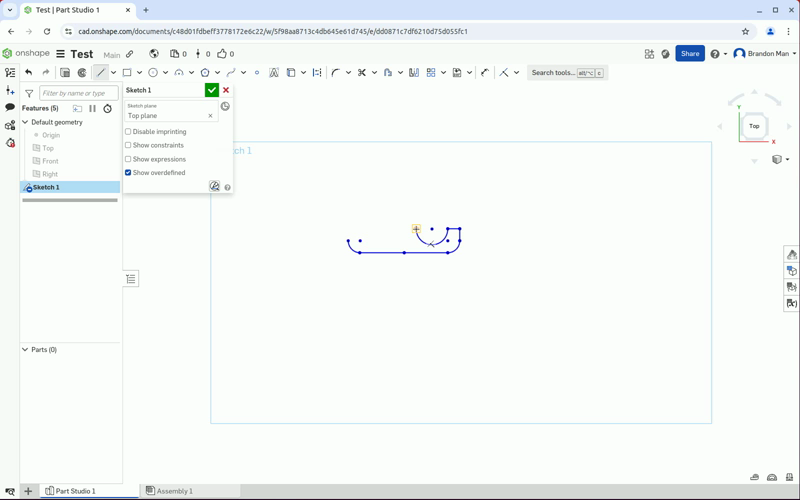
click(416, 228)
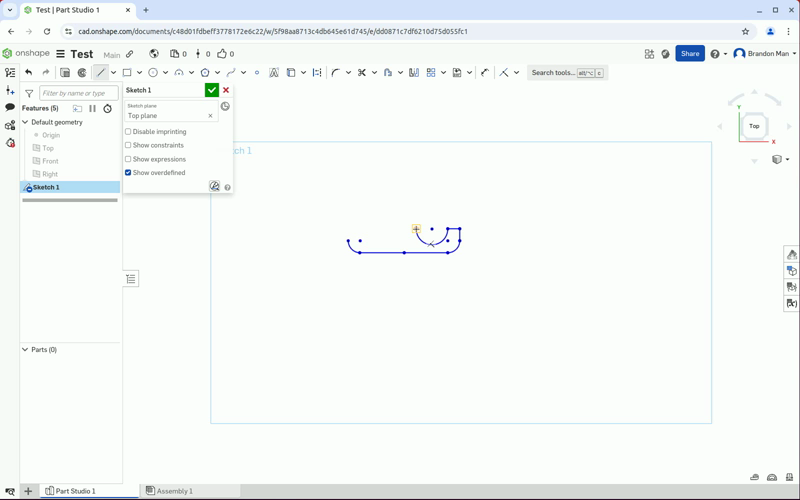
key_down(shift)
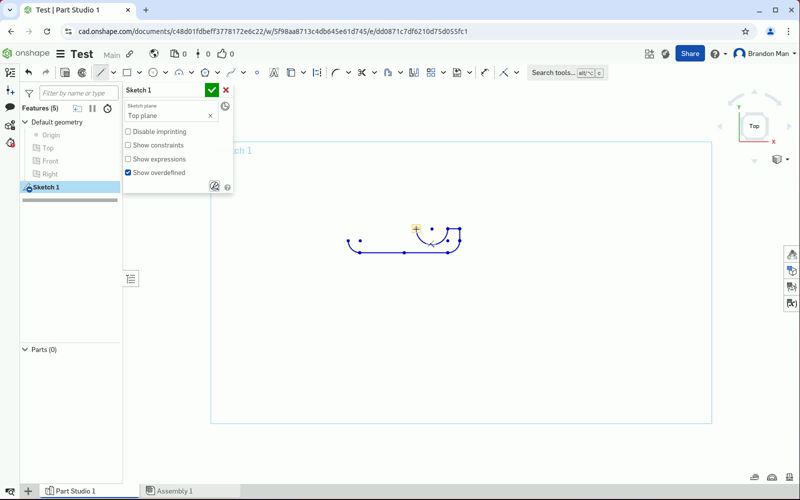
mouse_move(446, 228)
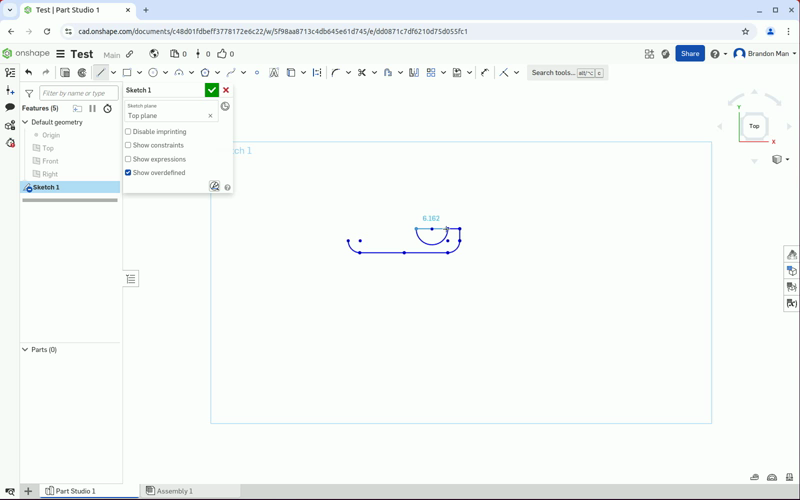
mouse_move(404, 228)
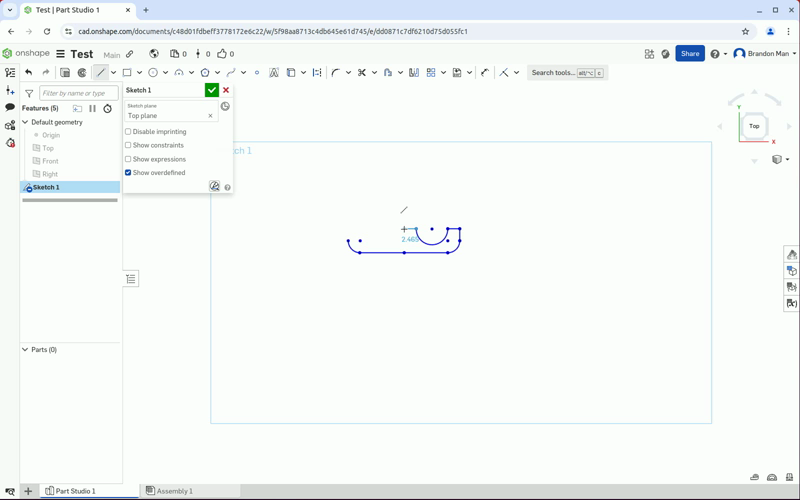
click(404, 228)
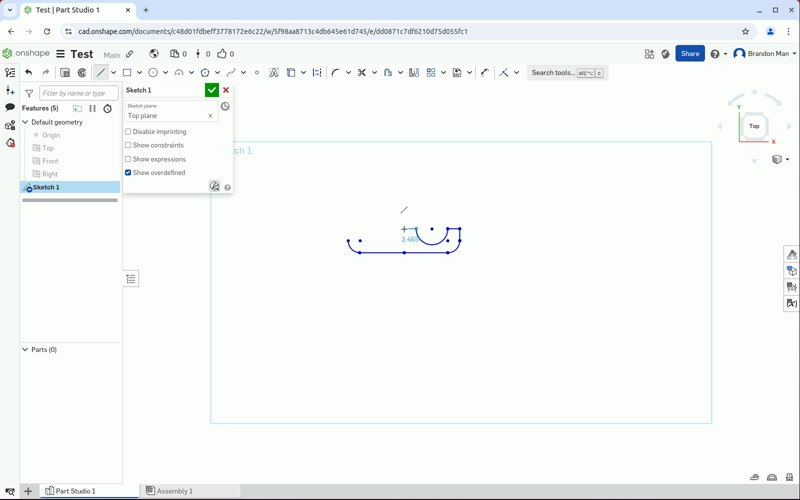
key_up(shift)
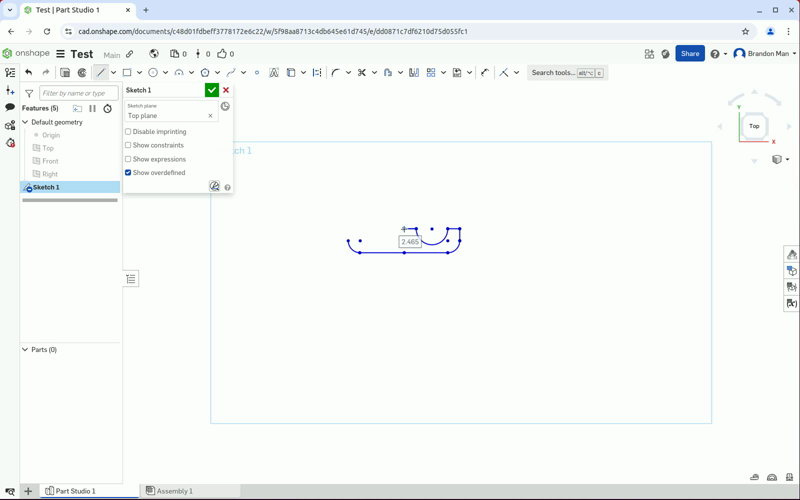
key_down(shift)
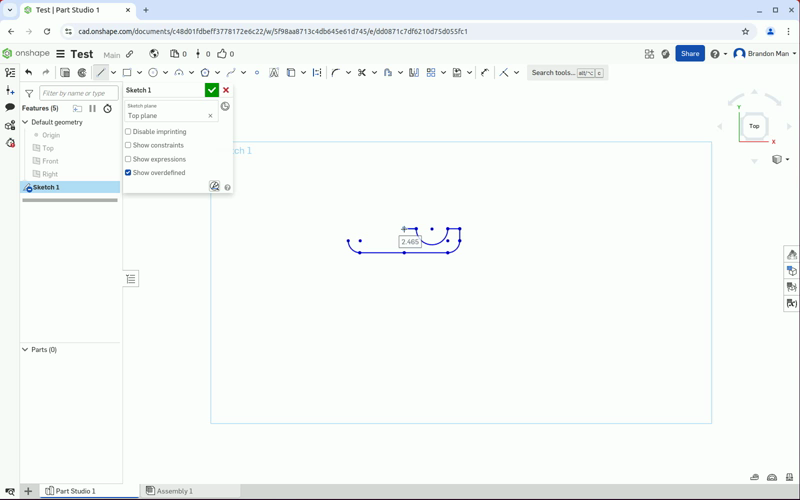
mouse_move(434, 228)
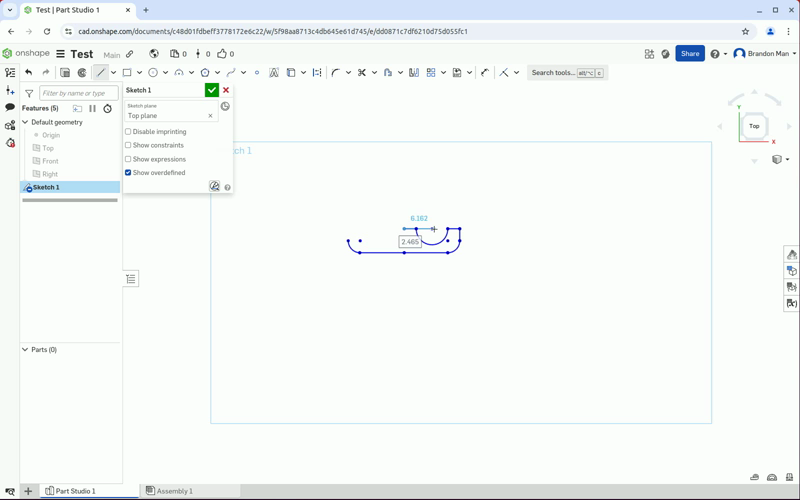
mouse_move(391, 228)
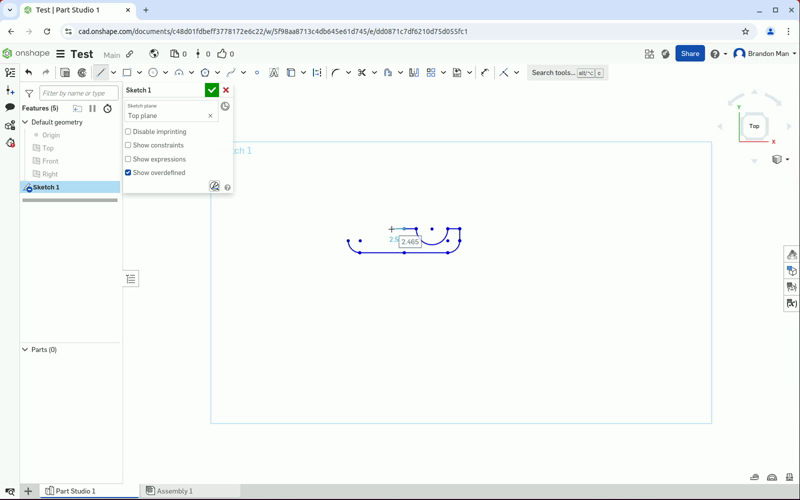
click(391, 228)
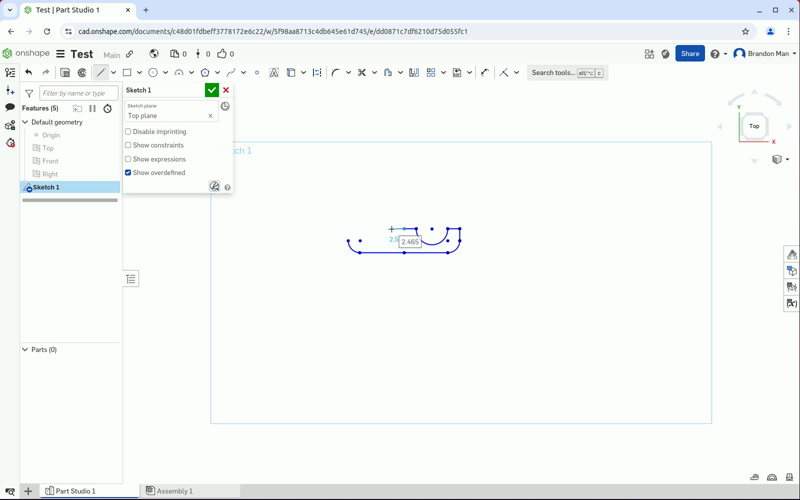
key_up(shift)
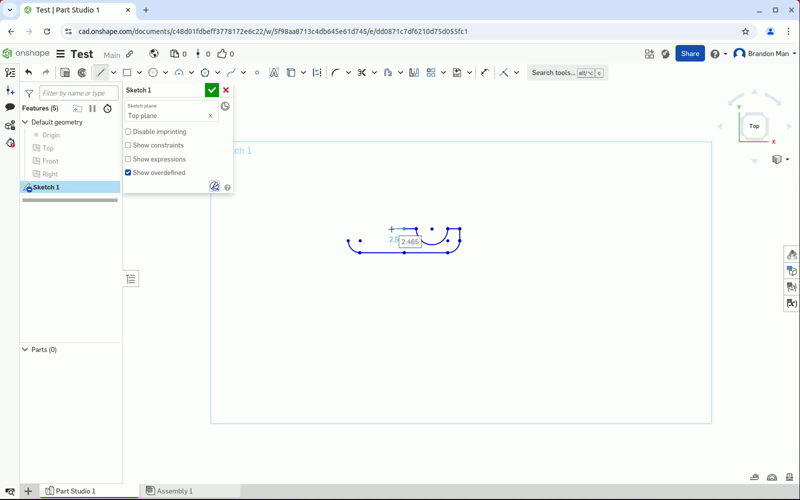
key(esc)
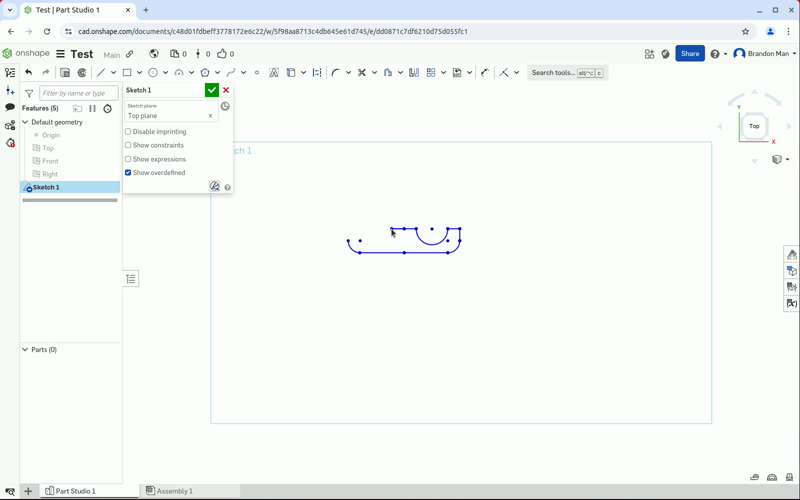
key(a)
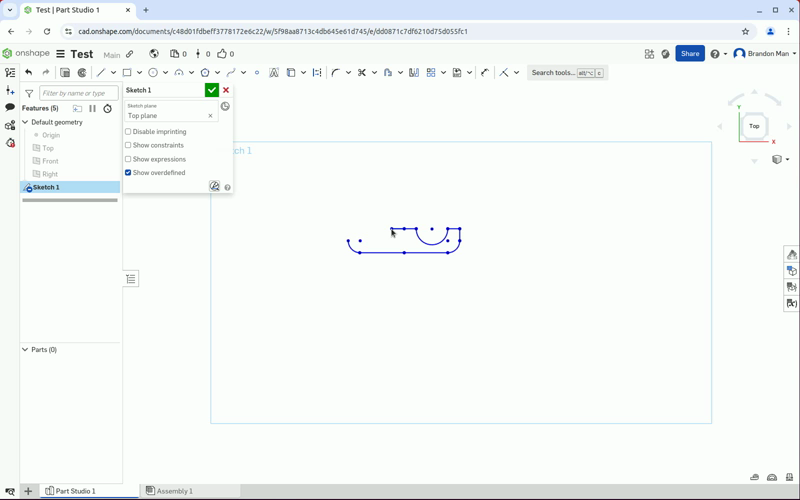
mouse_move(391, 228)
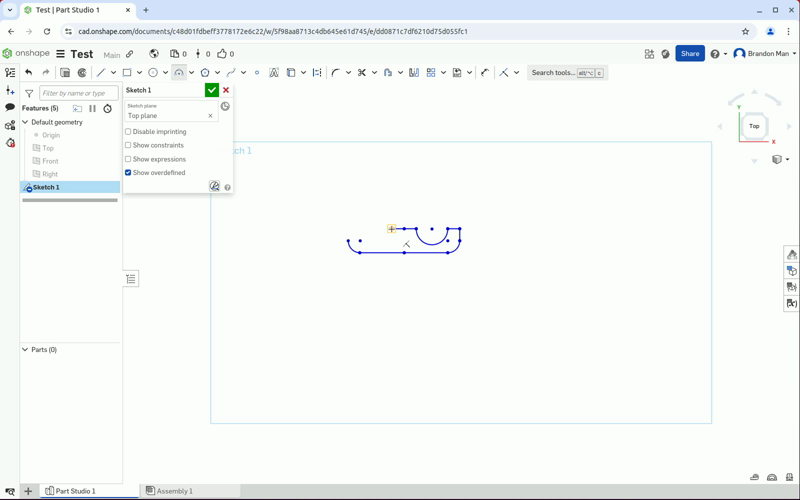
click(391, 228)
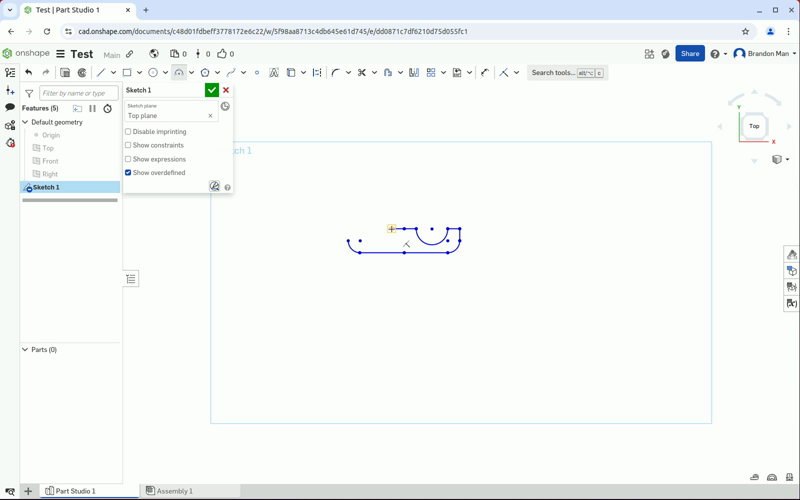
key_down(shift)
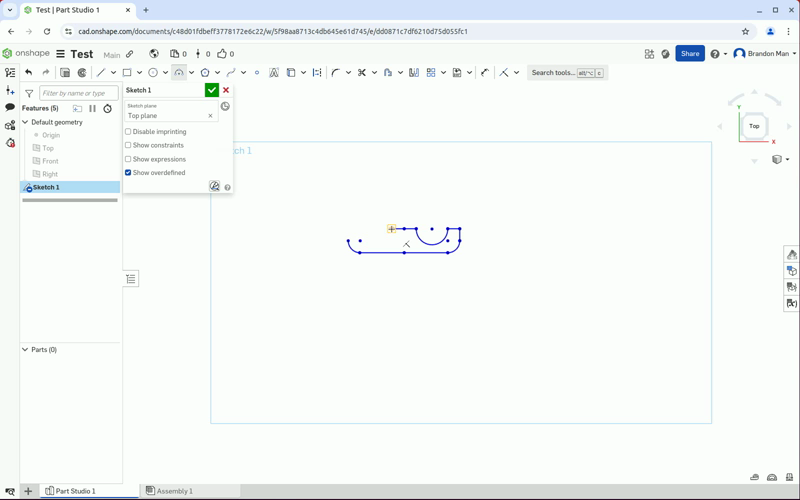
mouse_move(359, 228)
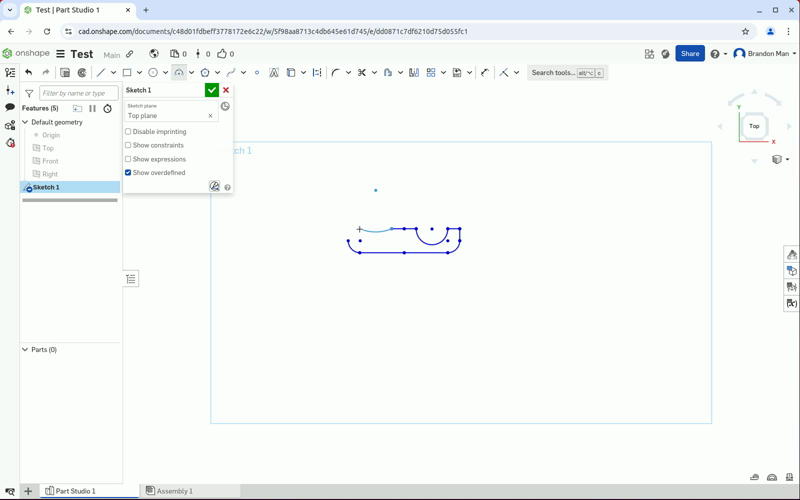
click(359, 228)
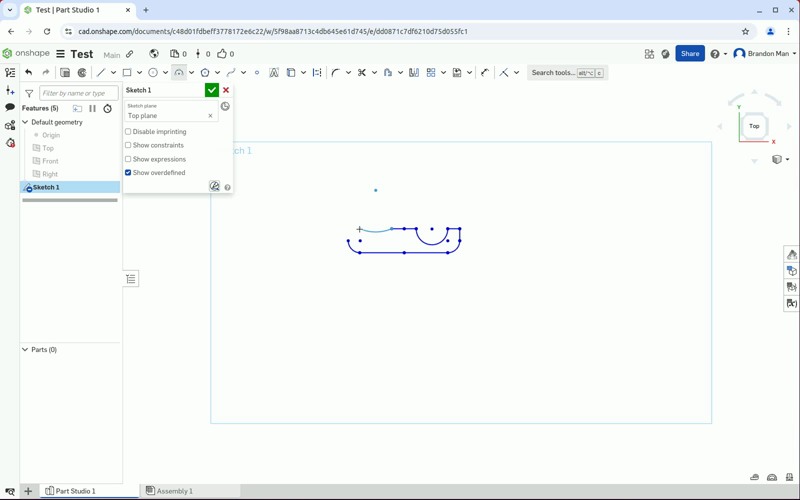
mouse_move(375, 244)
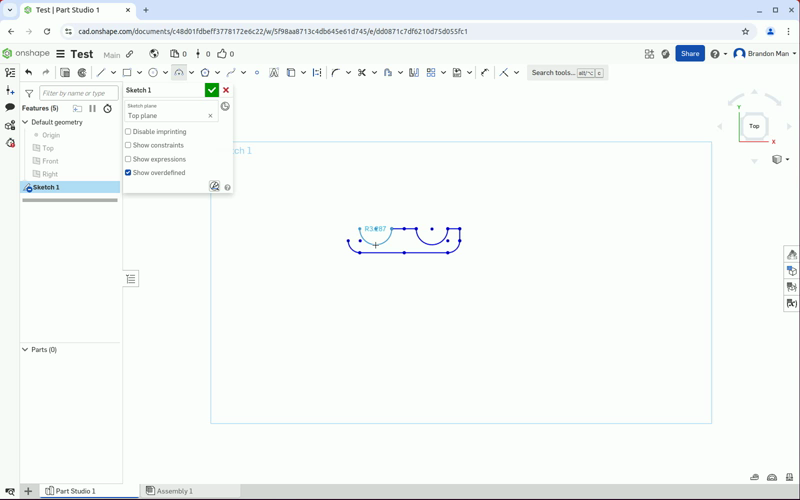
click(375, 244)
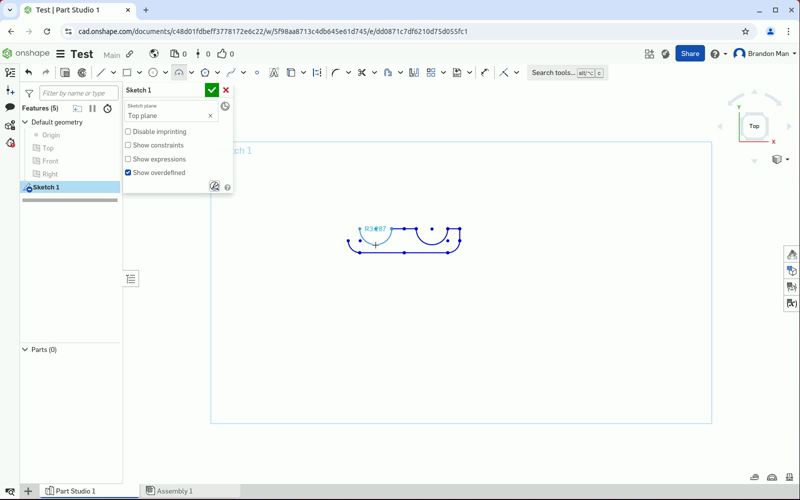
key_up(shift)
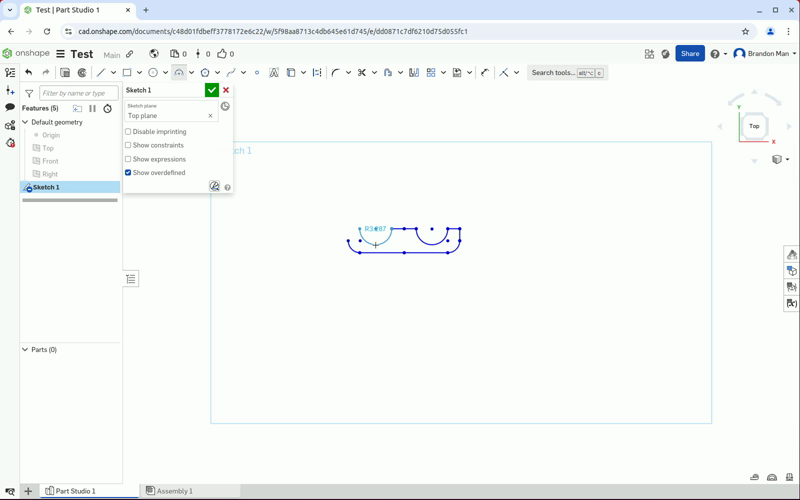
key(esc)
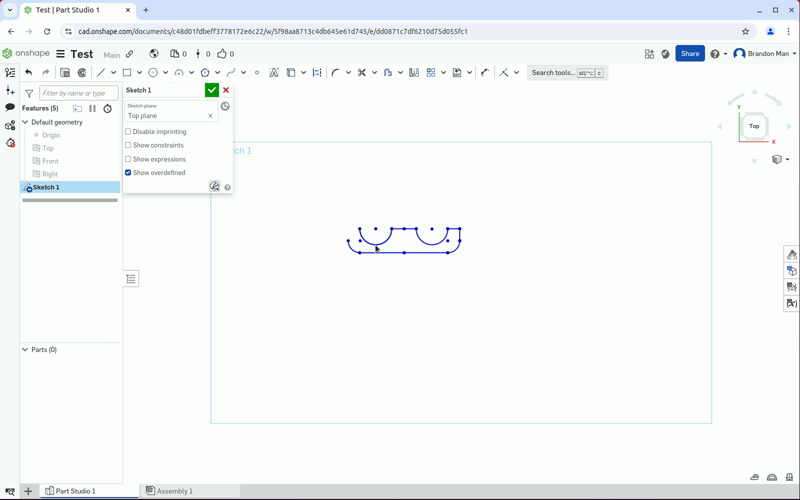
key(l)
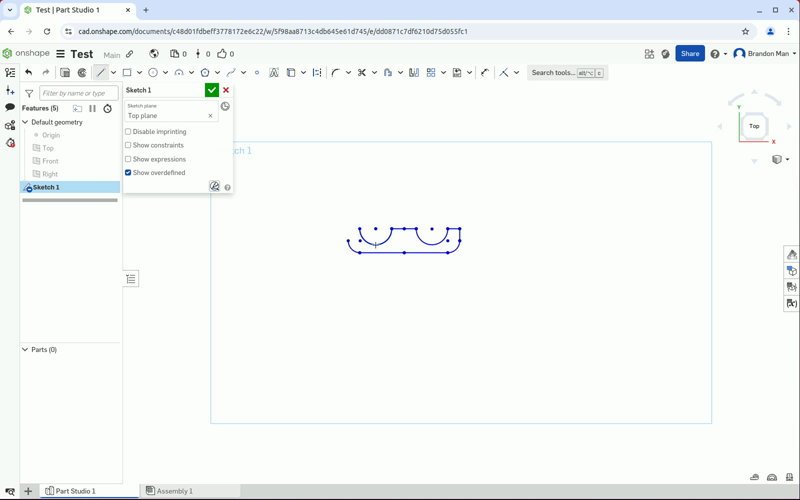
mouse_move(359, 228)
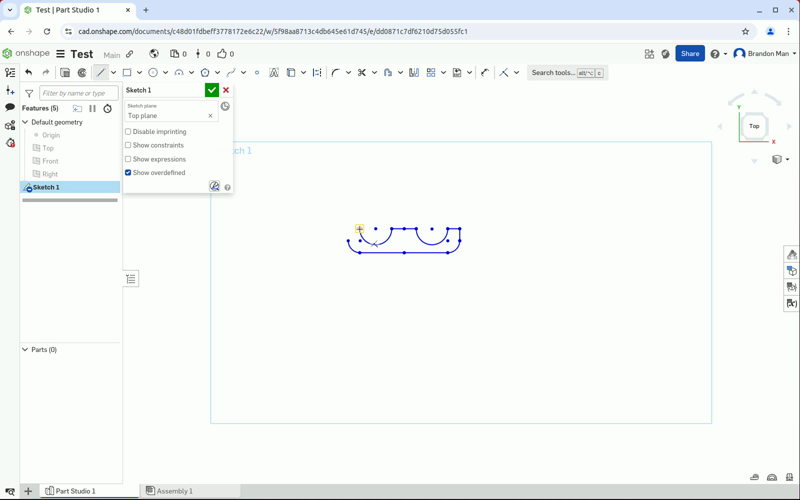
click(359, 228)
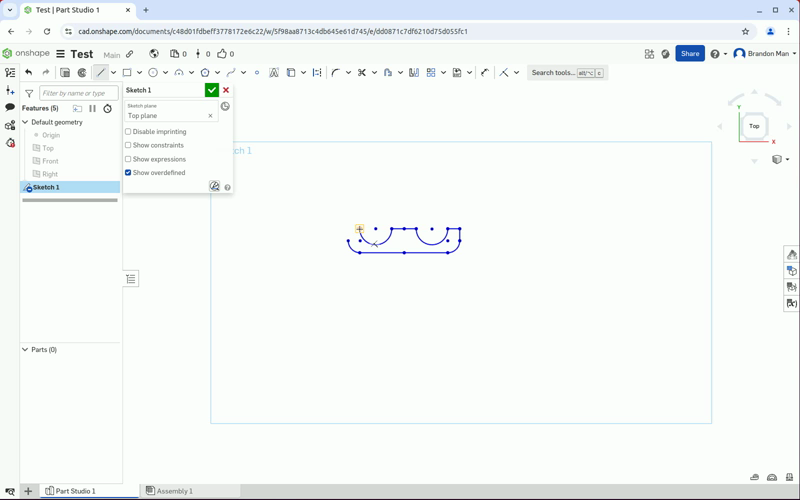
key_down(shift)
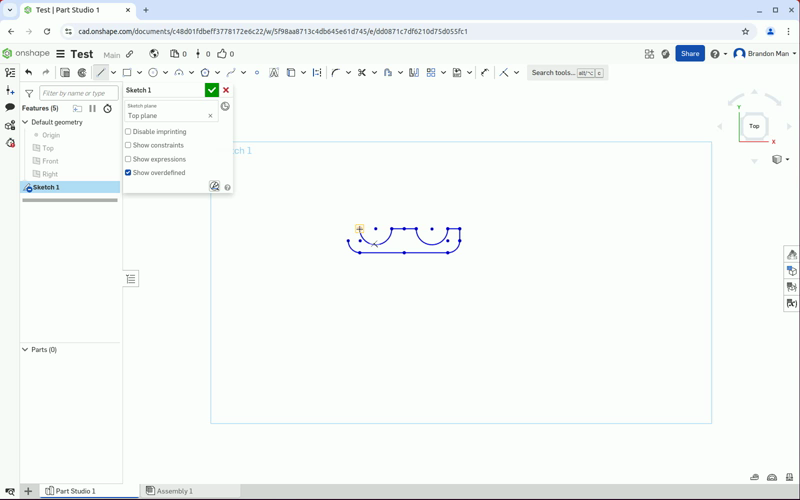
mouse_move(389, 228)
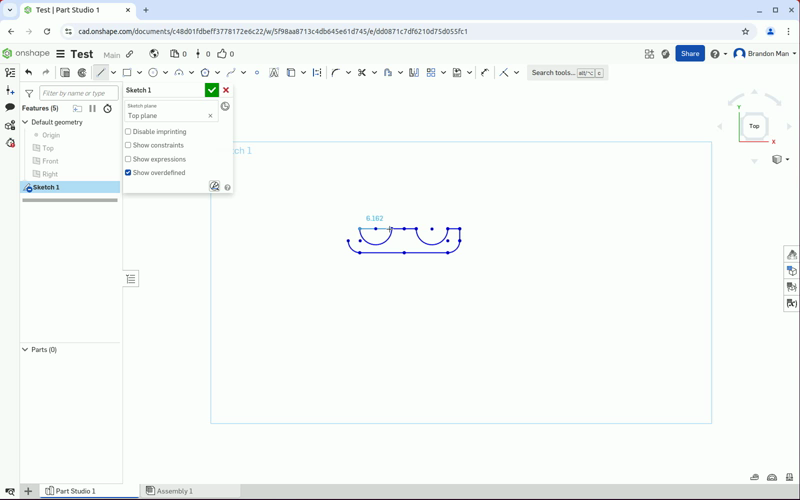
mouse_move(348, 228)
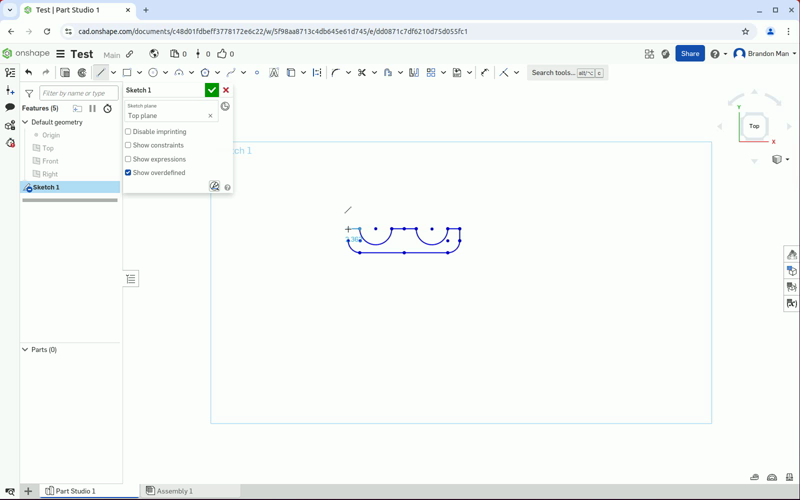
click(348, 228)
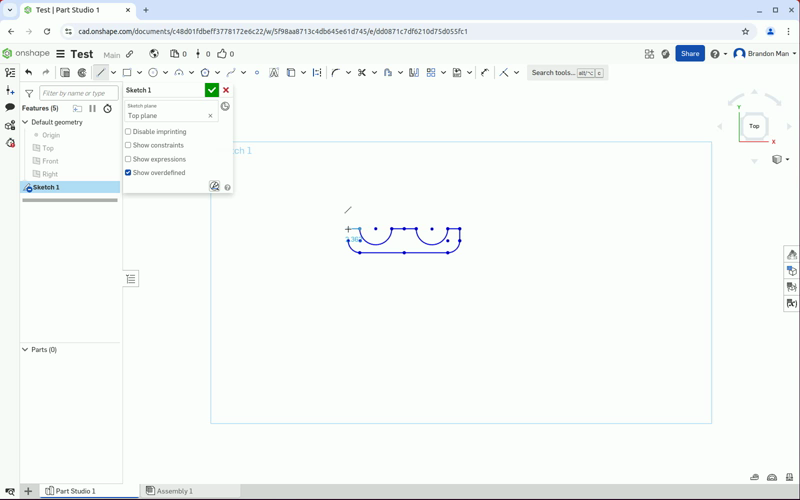
key_up(shift)
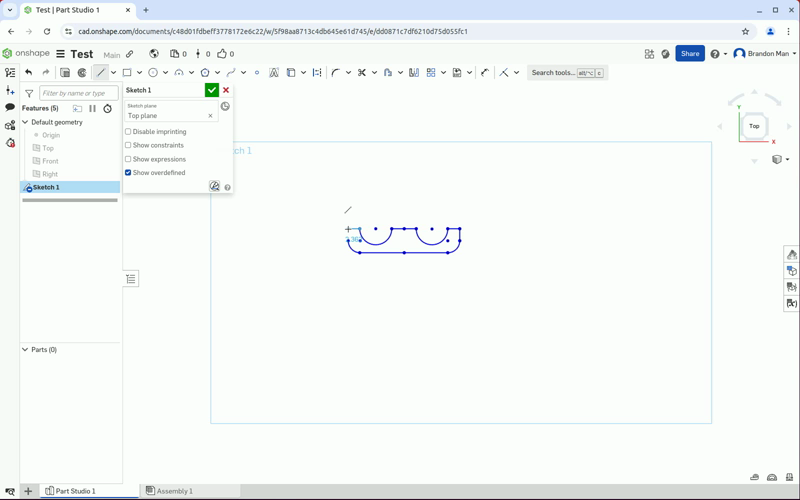
mouse_move(378, 228)
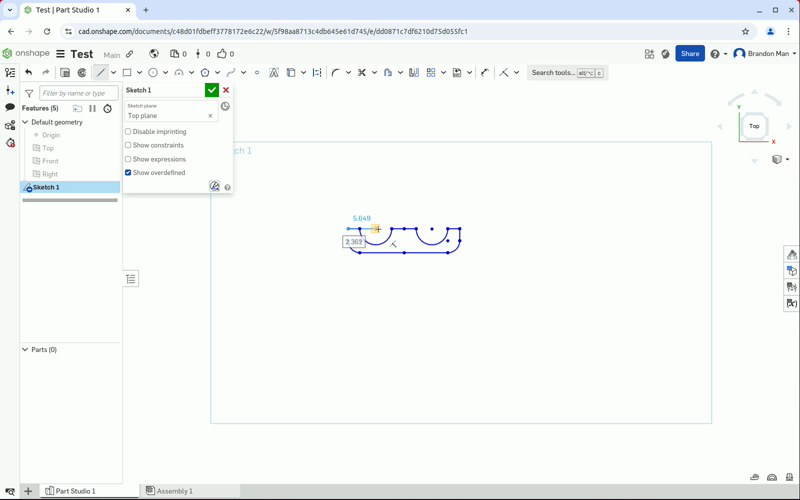
key_down(shift)
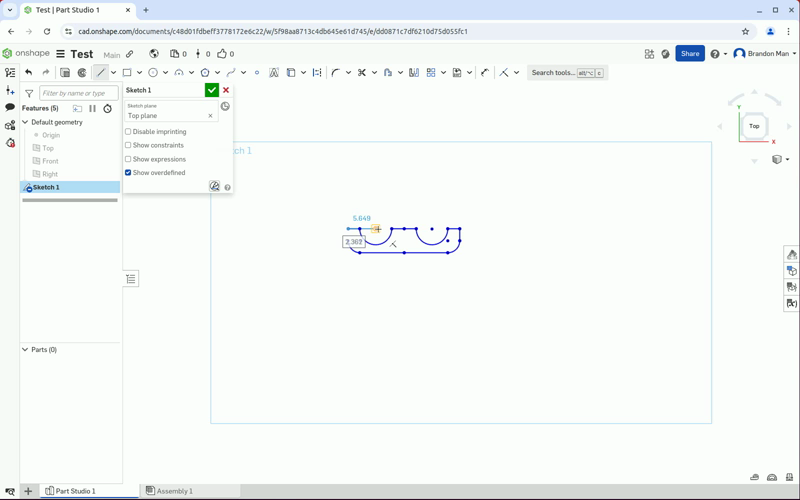
mouse_move(348, 240)
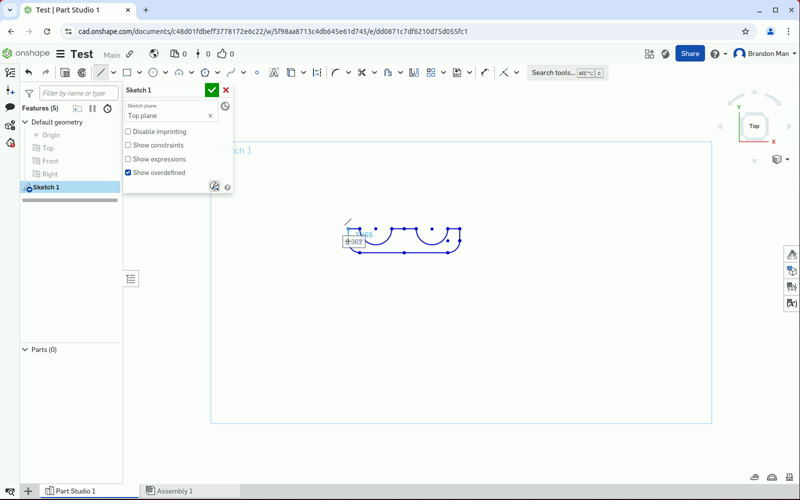
key_up(shift)
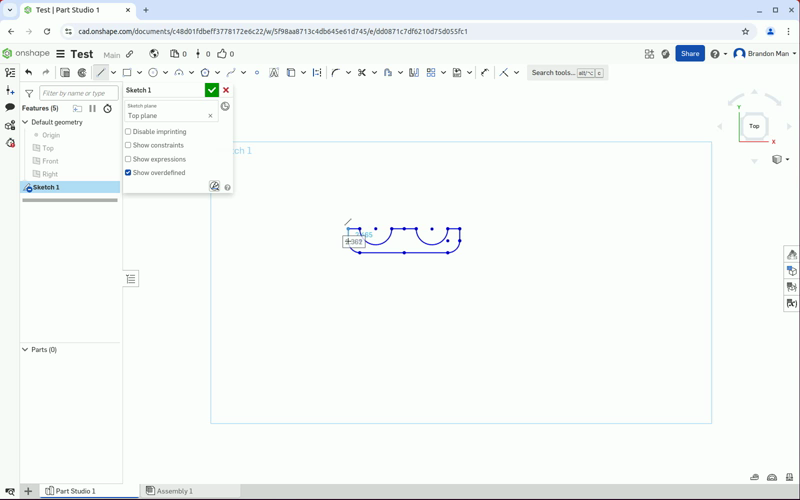
click(348, 240)
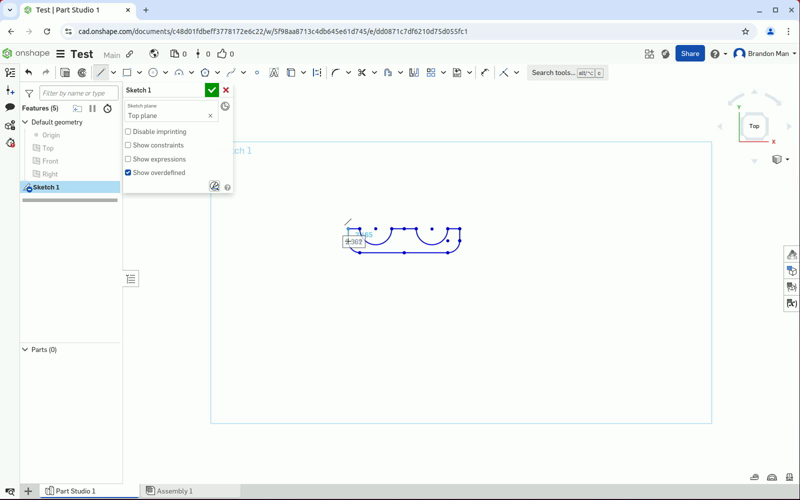
key(esc)
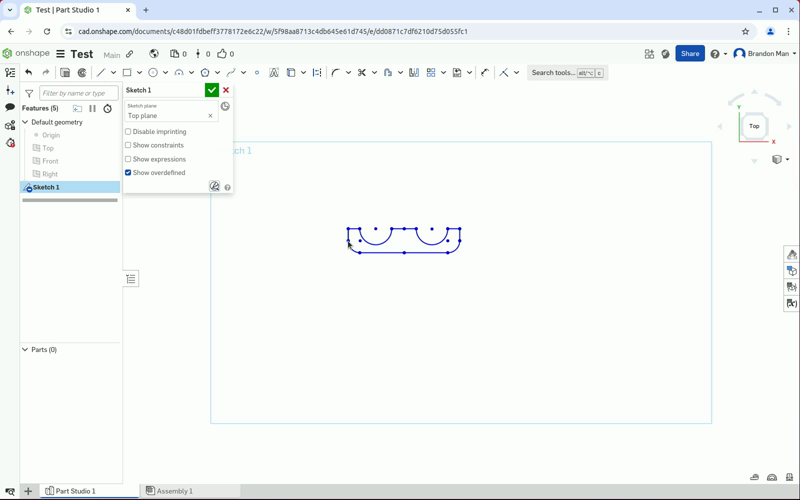
mouse_move(451, 231)
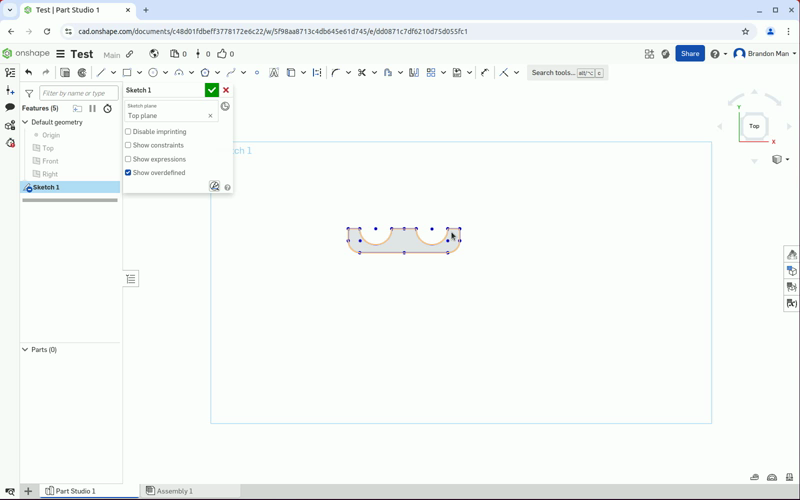
scroll(6)
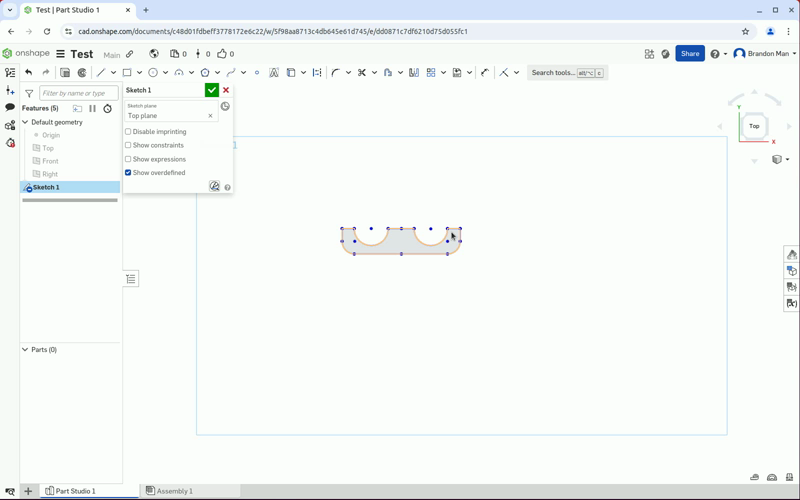
scroll(6)
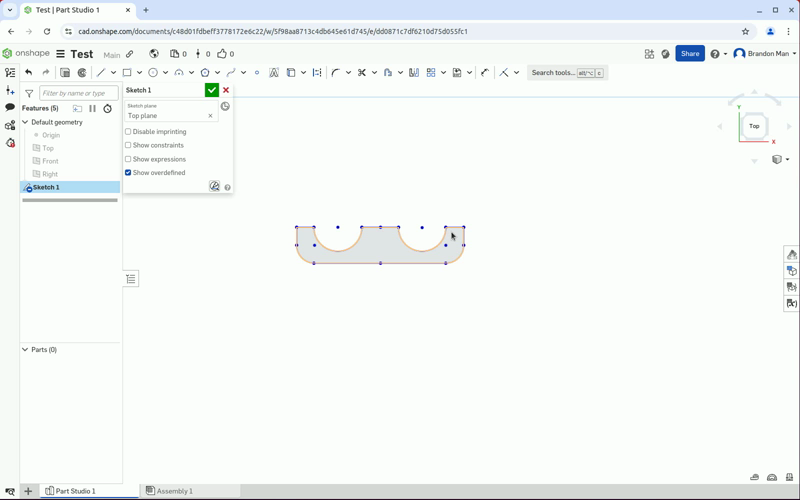
scroll(6)
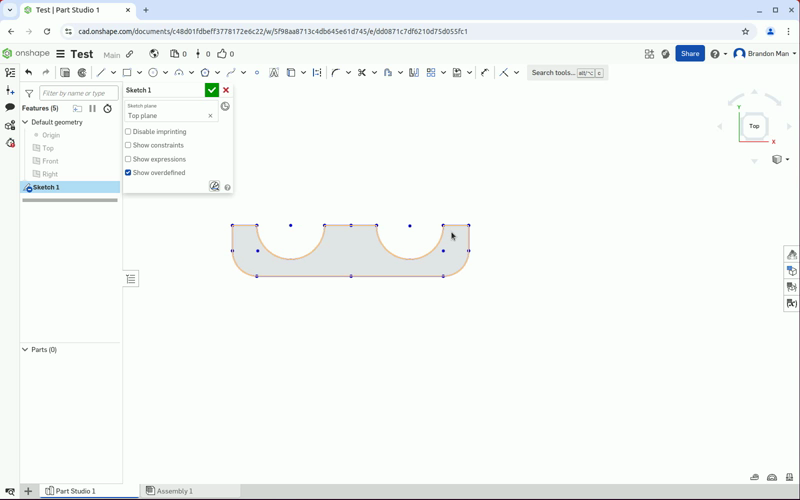
scroll(6)
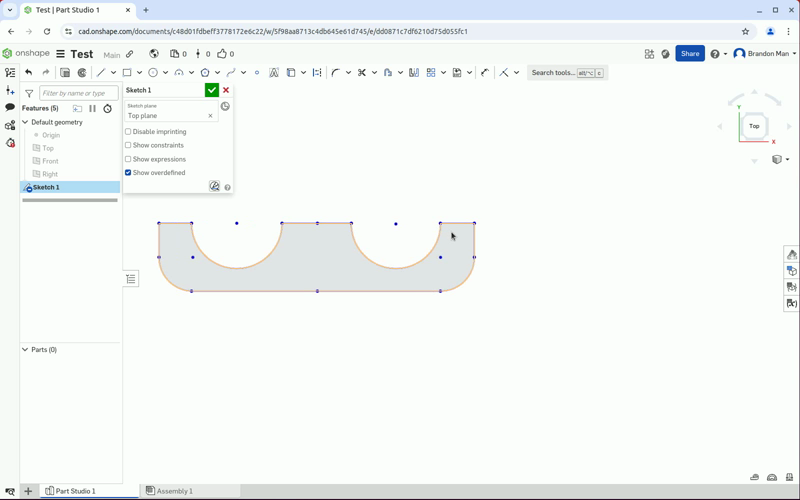
scroll(6)
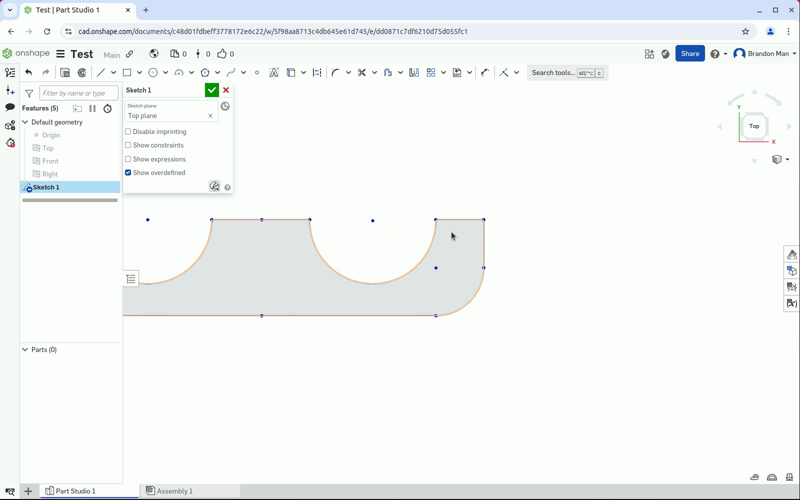
scroll(6)
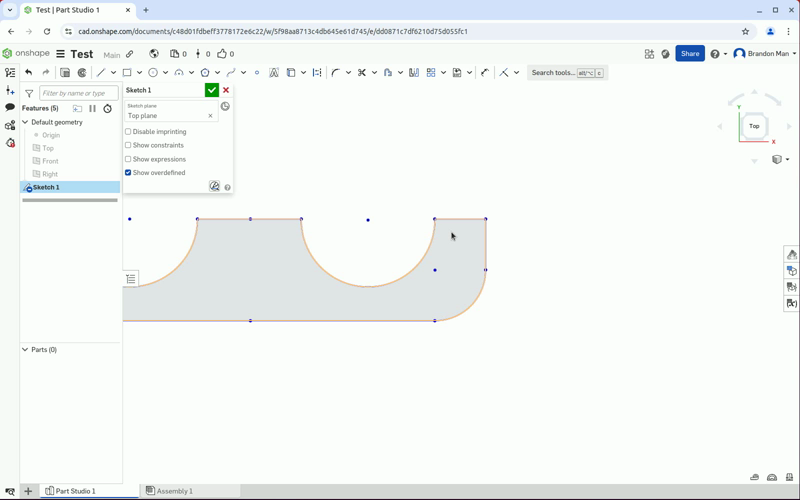
scroll(6)
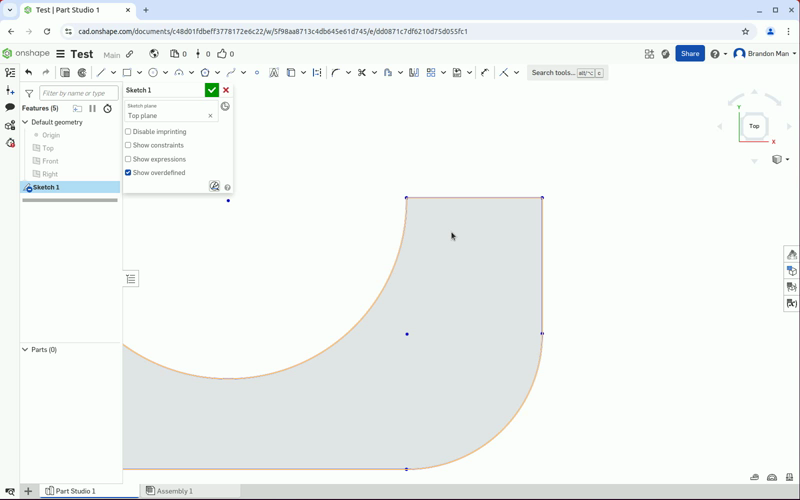
click(451, 231)
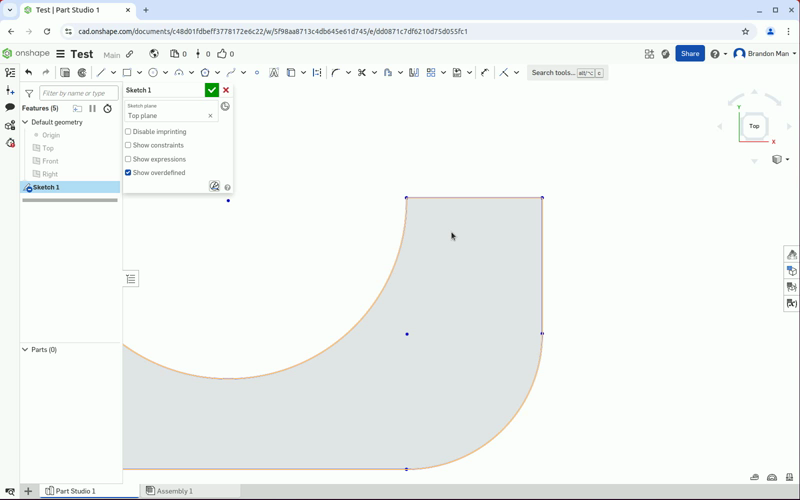
scroll(-6)
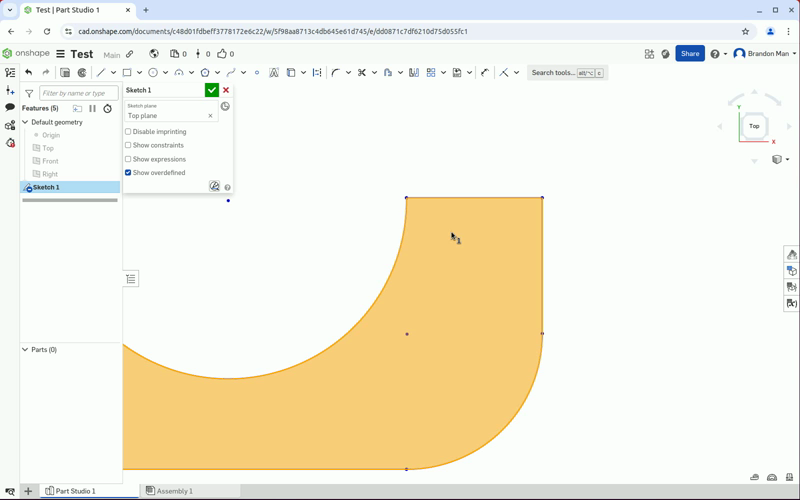
scroll(-6)
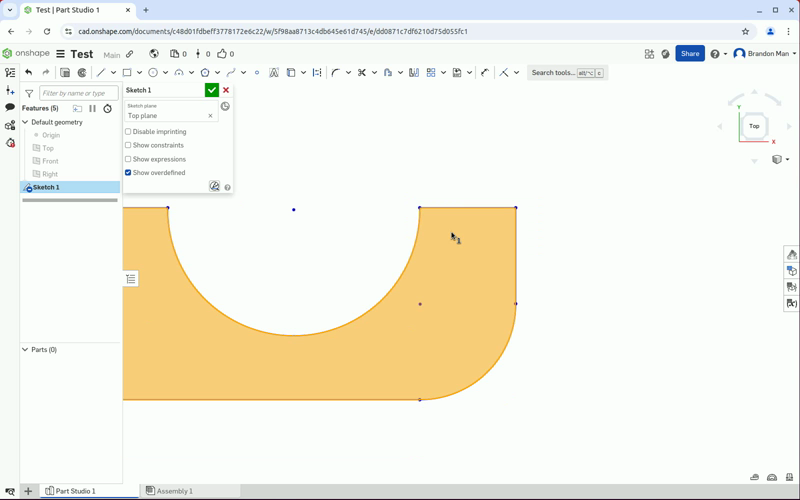
scroll(-6)
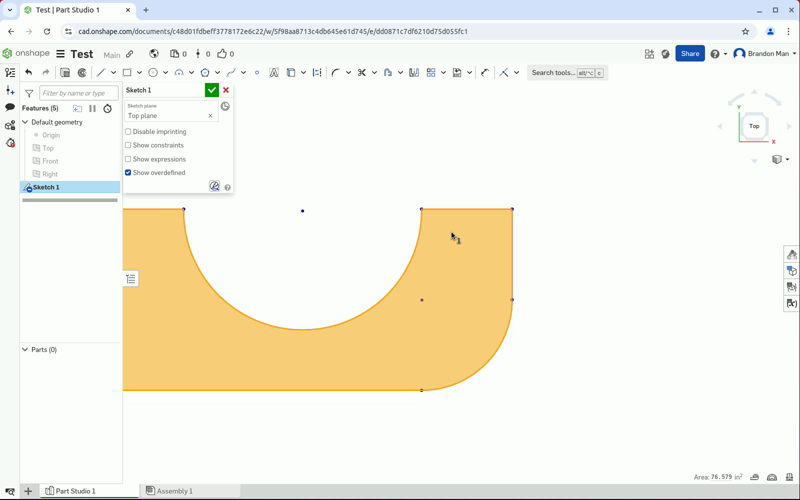
scroll(-6)
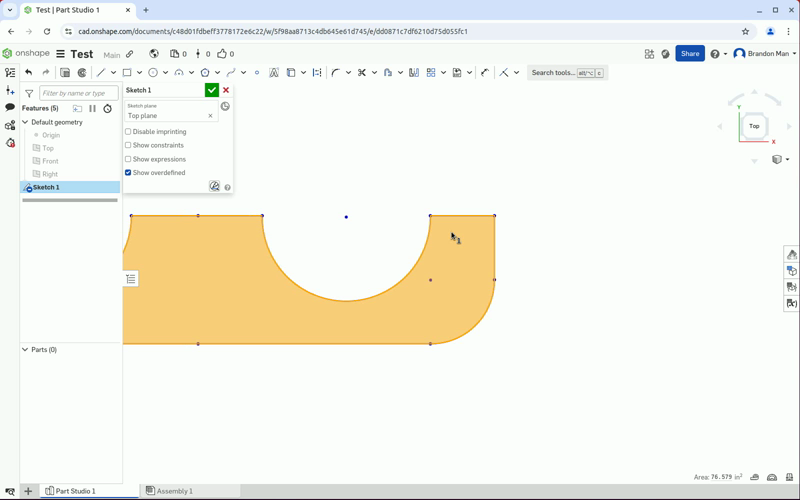
scroll(-6)
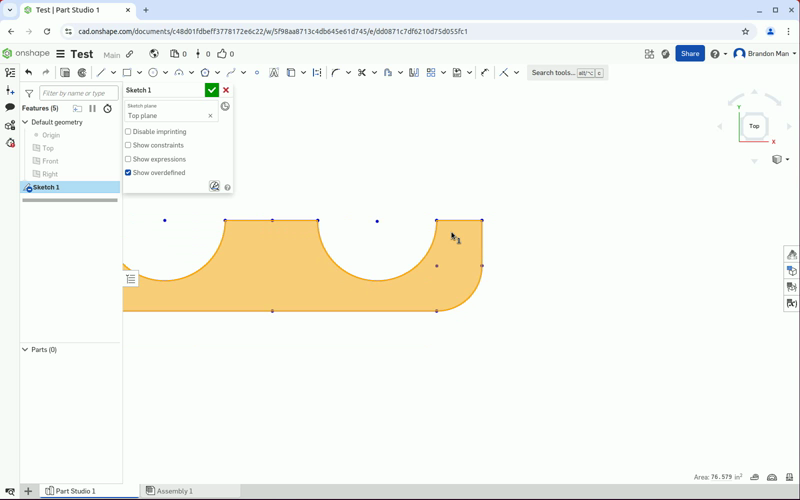
scroll(-6)
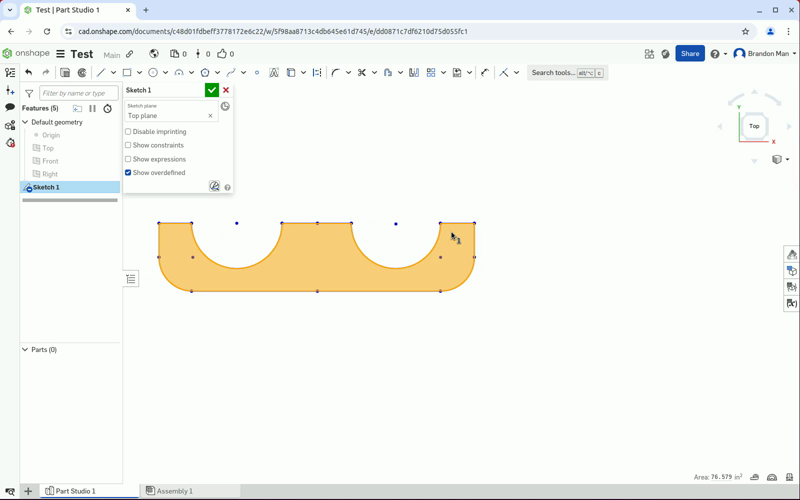
scroll(-6)
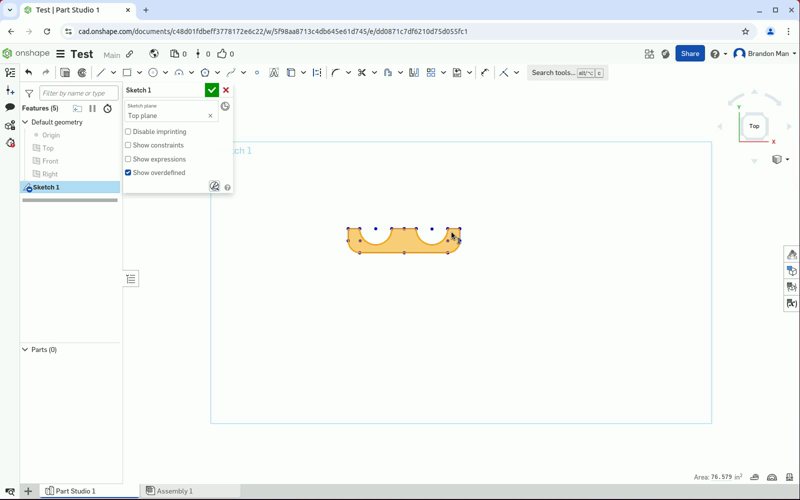
mouse_move(73, 352)
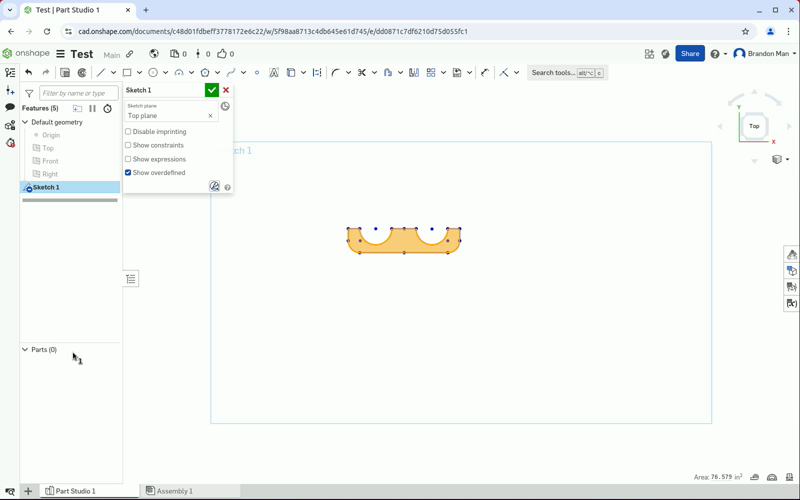
key(shift+y)
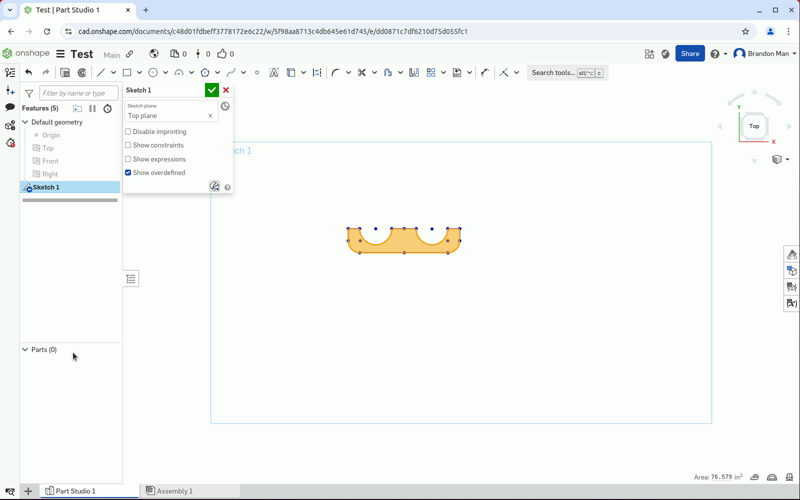
key(shift+e)
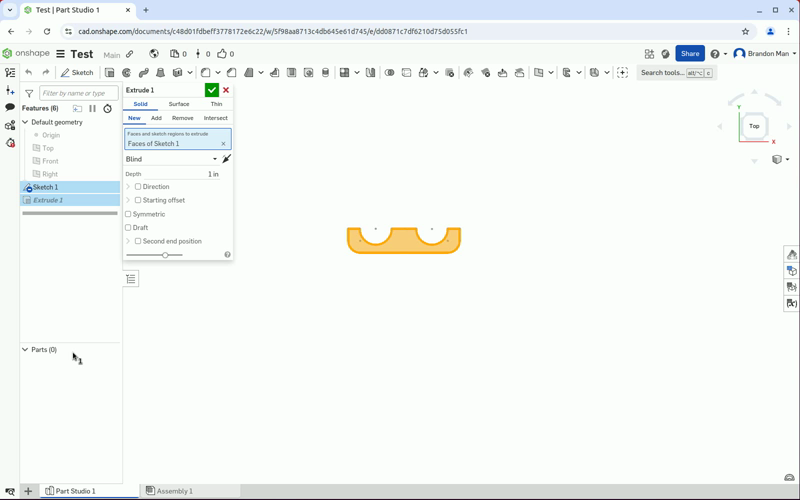
mouse_move(143, 106)
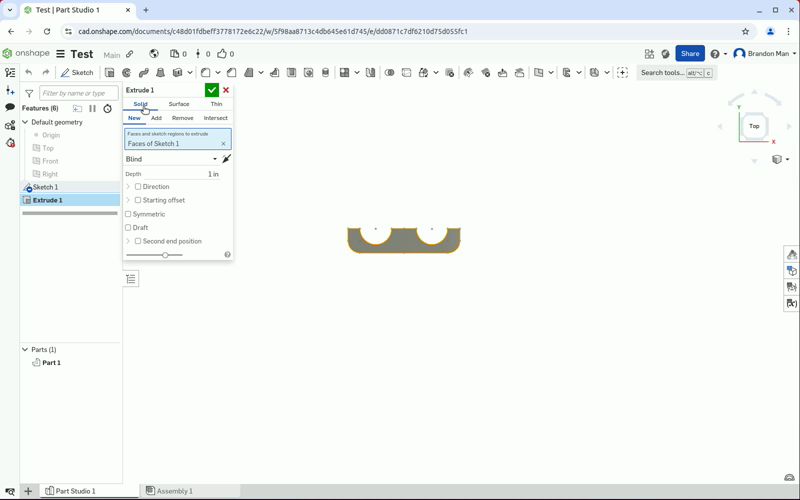
click(143, 106)
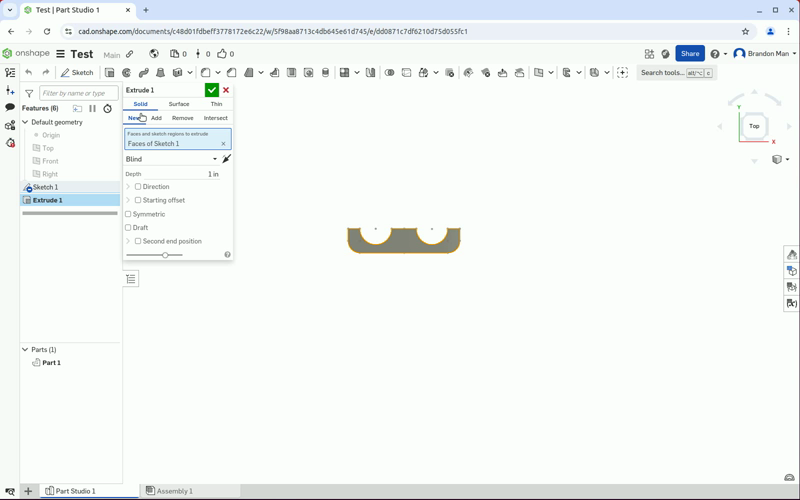
mouse_move(137, 120)
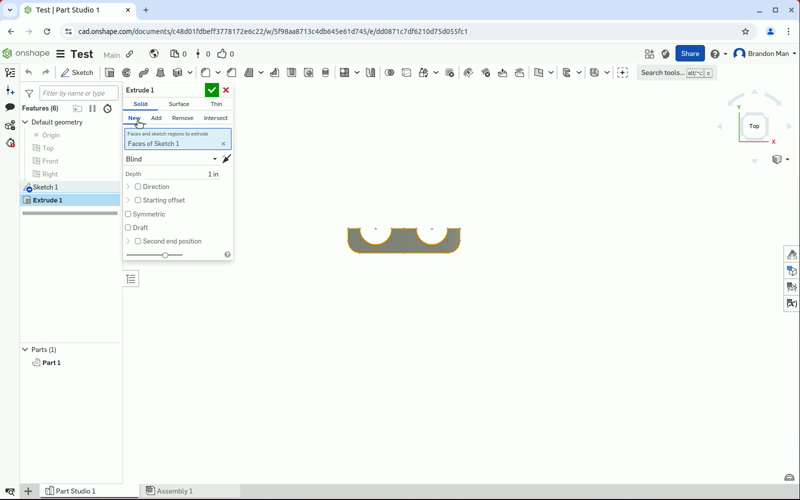
click(137, 120)
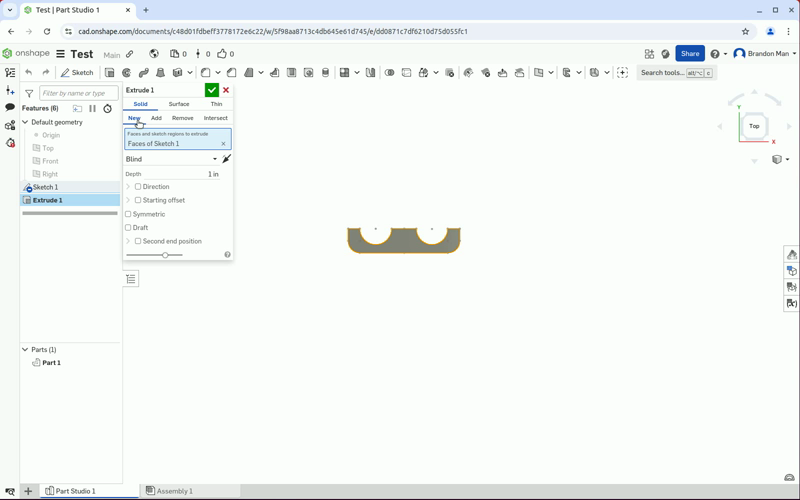
key(tab, 4)
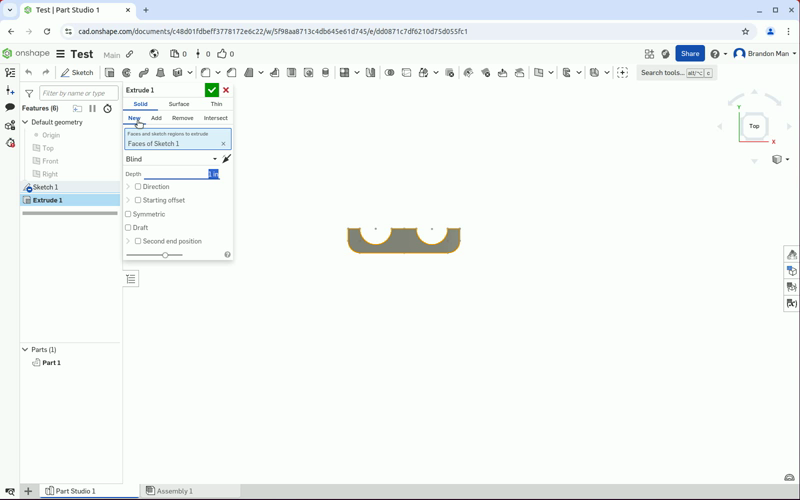
text(7.462)
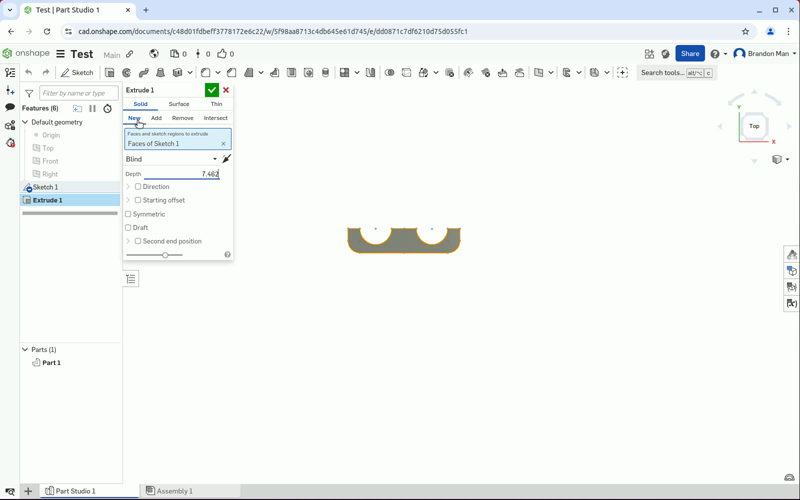
key(enter)
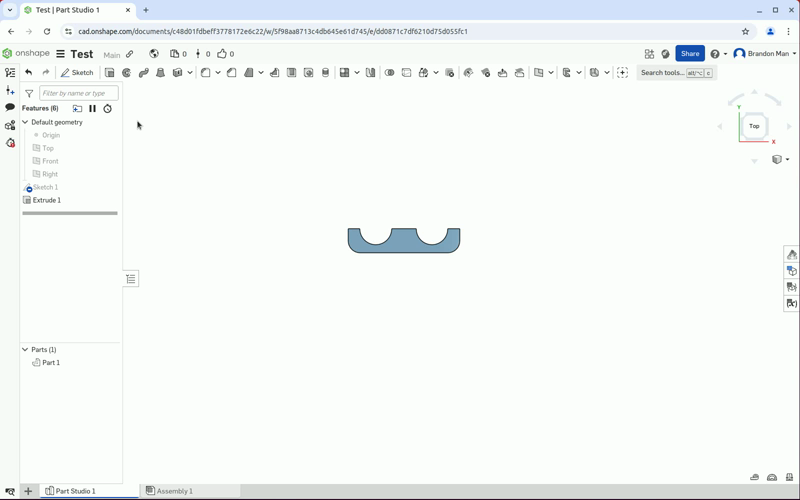
key(shift+h)
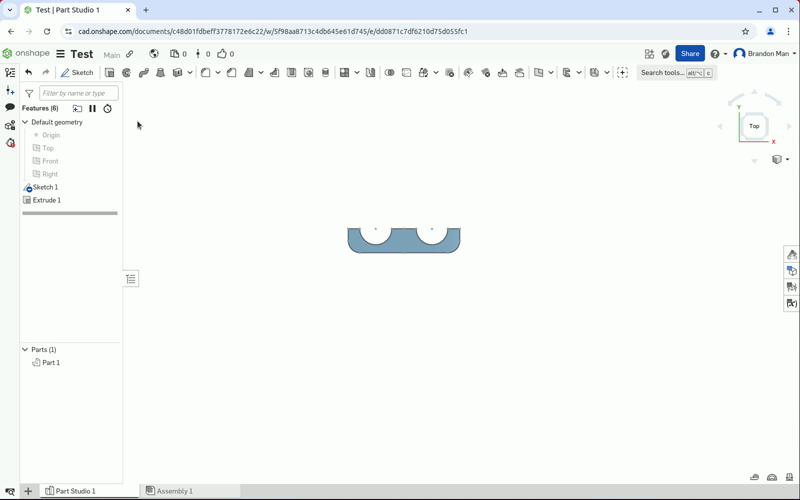
key(shift+h)
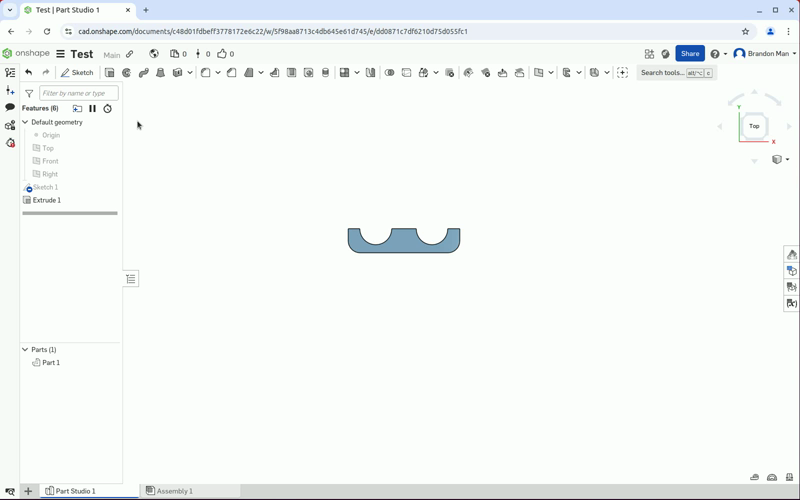
mouse_move(73, 189)
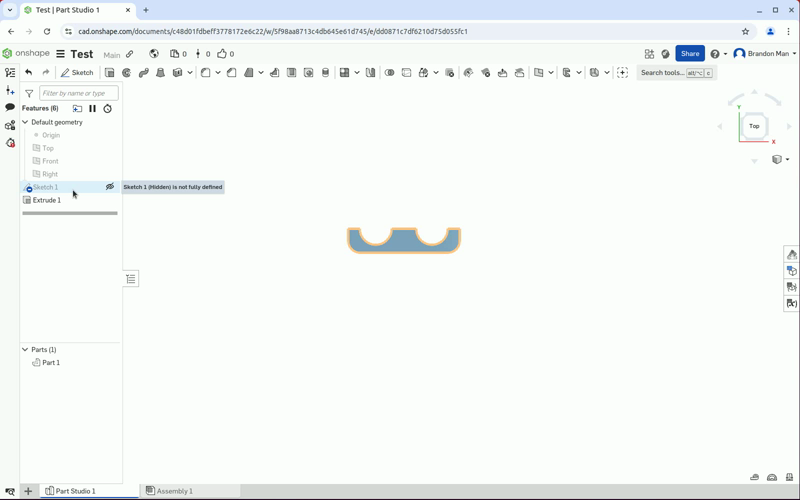
click(73, 189)
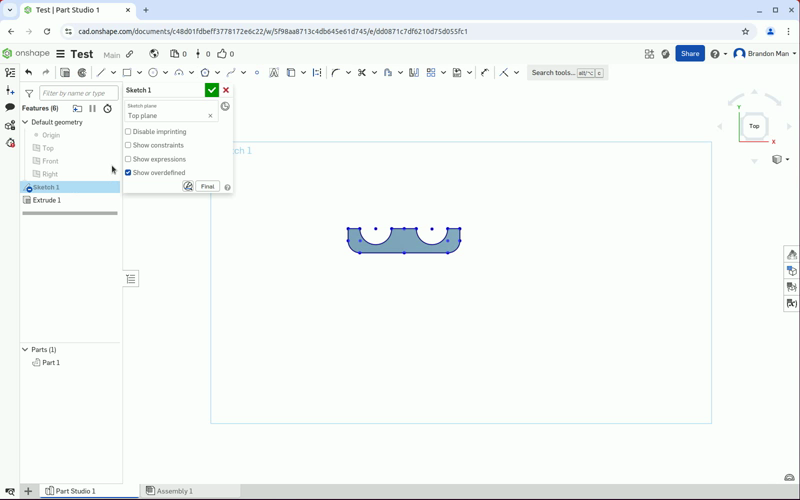
mouse_move(229, 92)
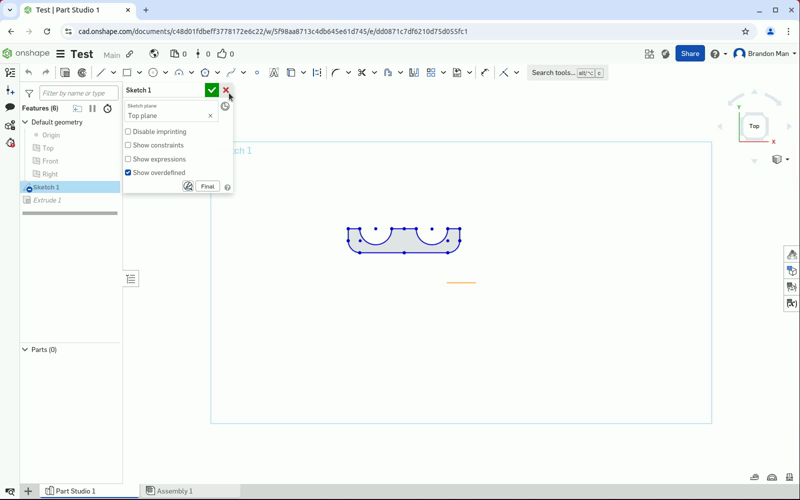
click(229, 92)
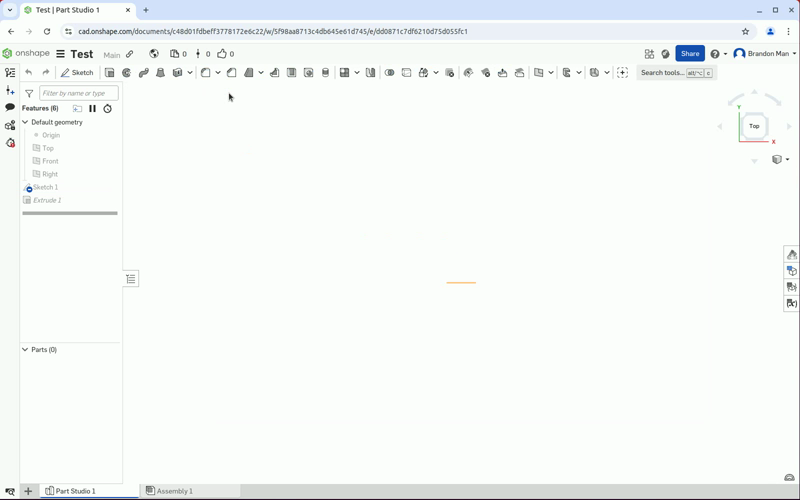
mouse_move(73, 352)
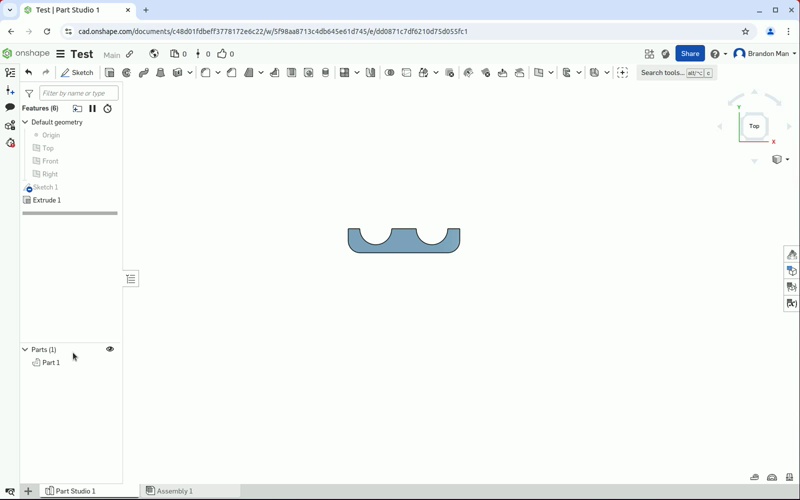
key(y)
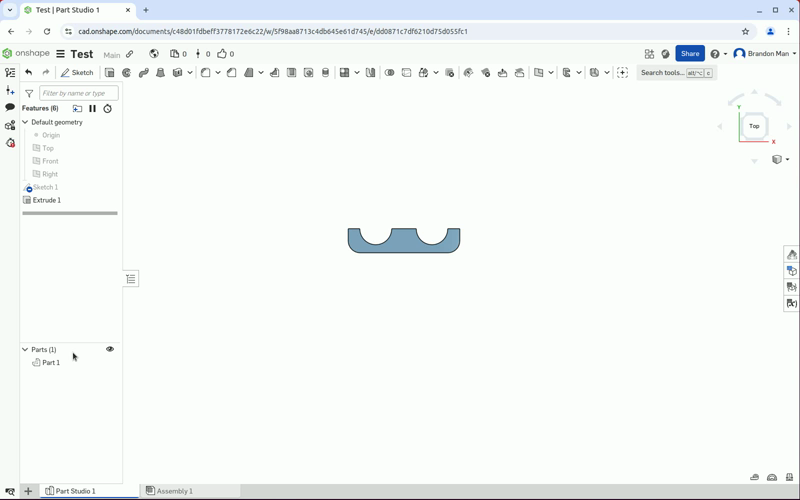
key(shift+p)
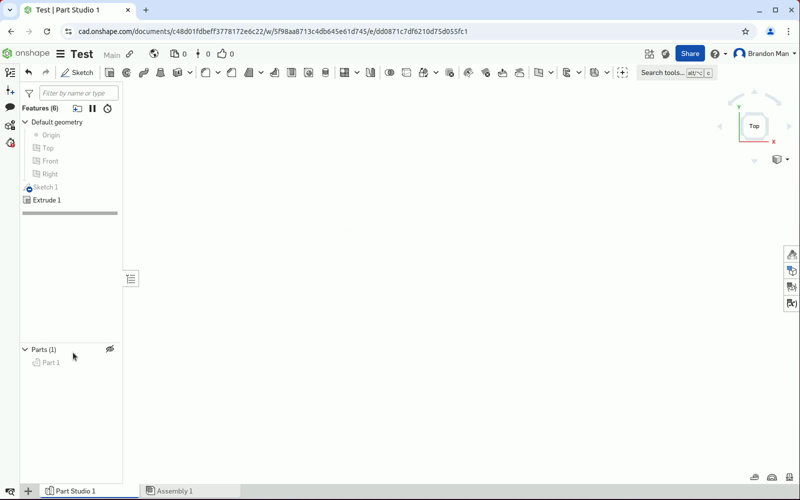
key(space)
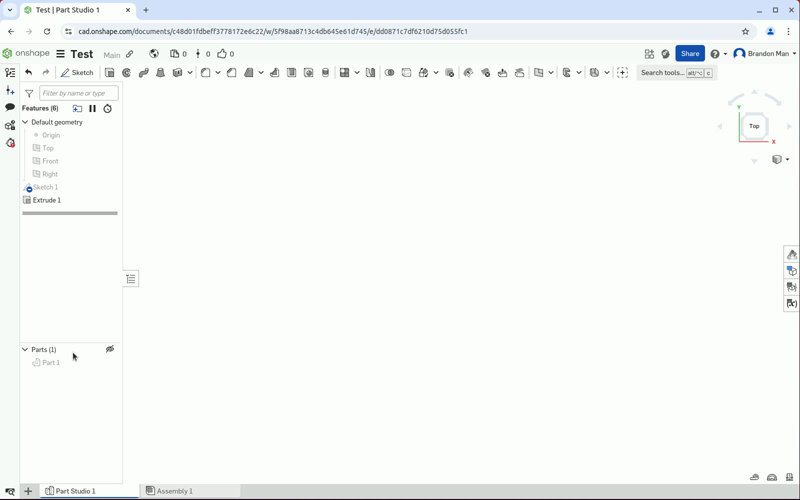
key_down(shift)
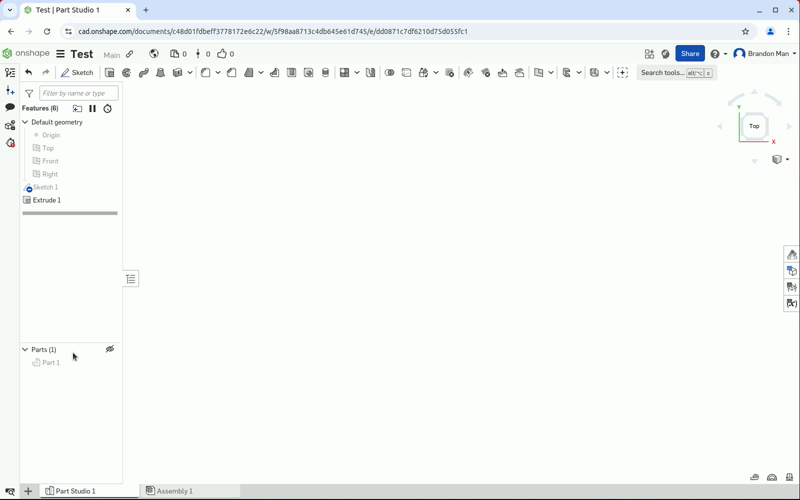
key(up)
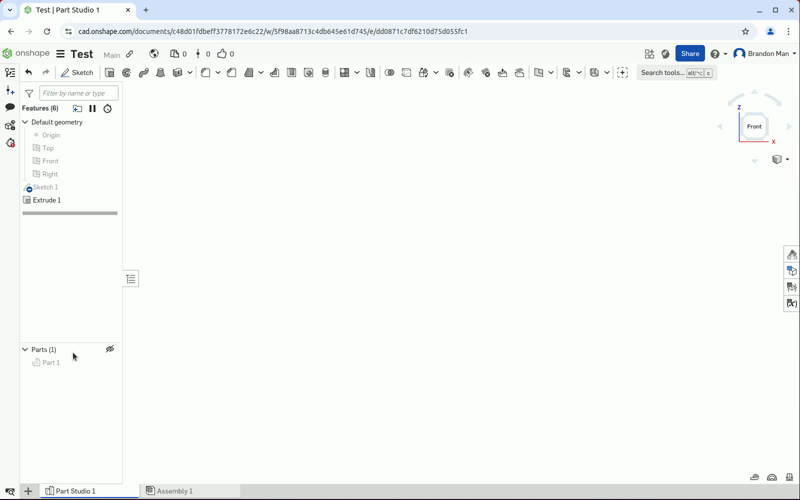
key_up(shift)
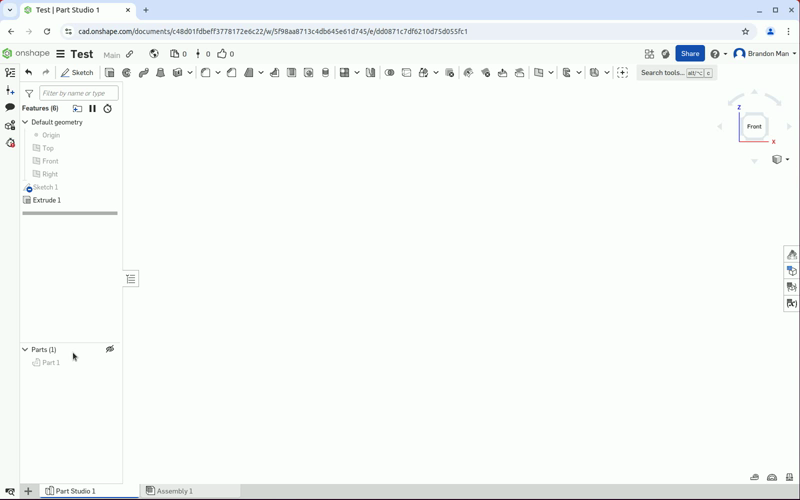
mouse_move(73, 352)
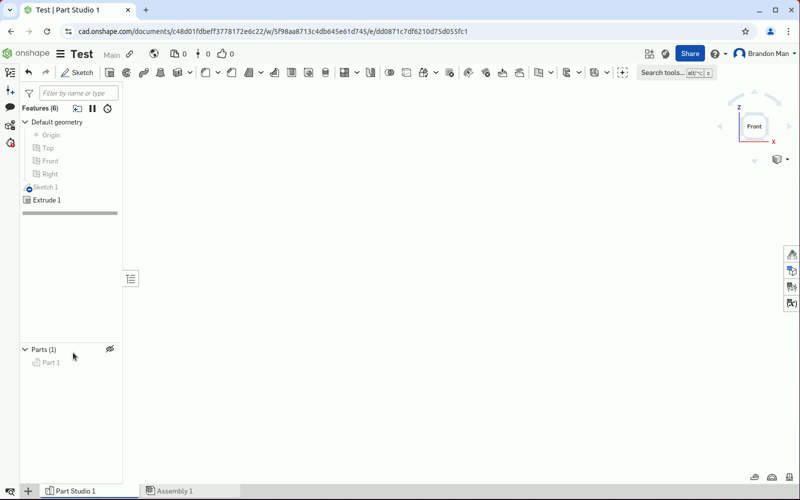
key(shift+y)
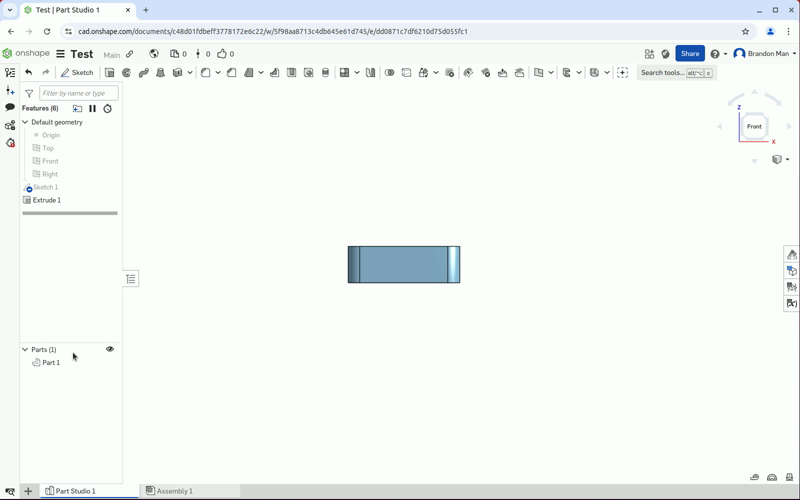
mouse_move(541, 75)
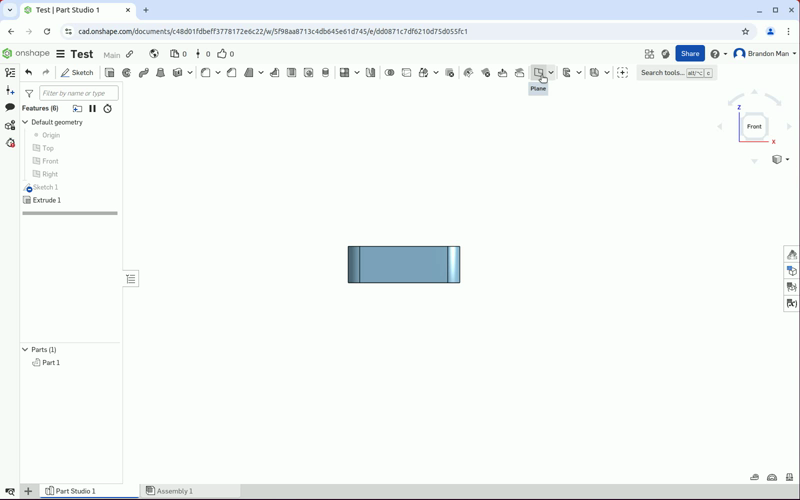
click(541, 75)
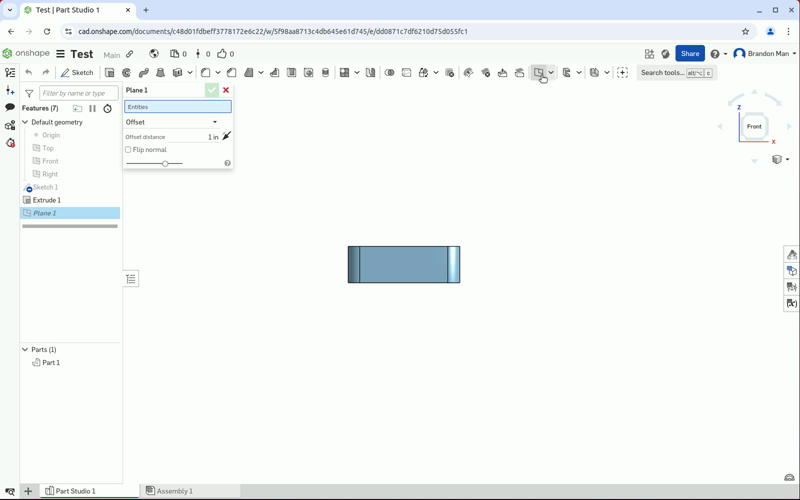
mouse_move(73, 163)
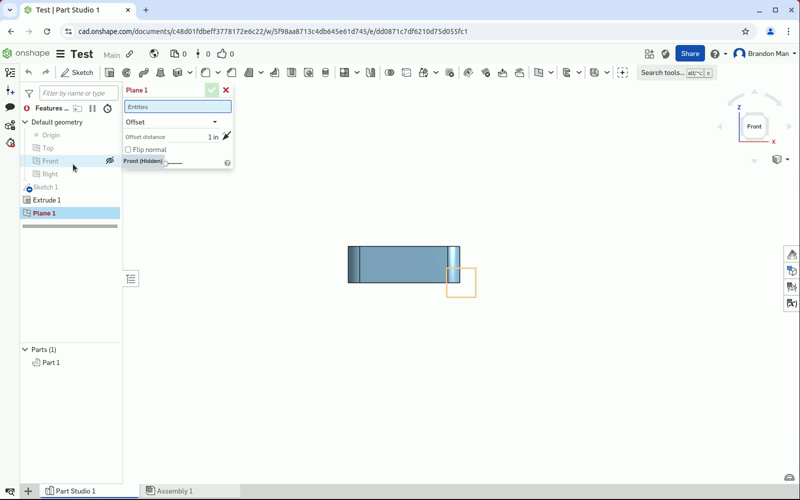
click(73, 163)
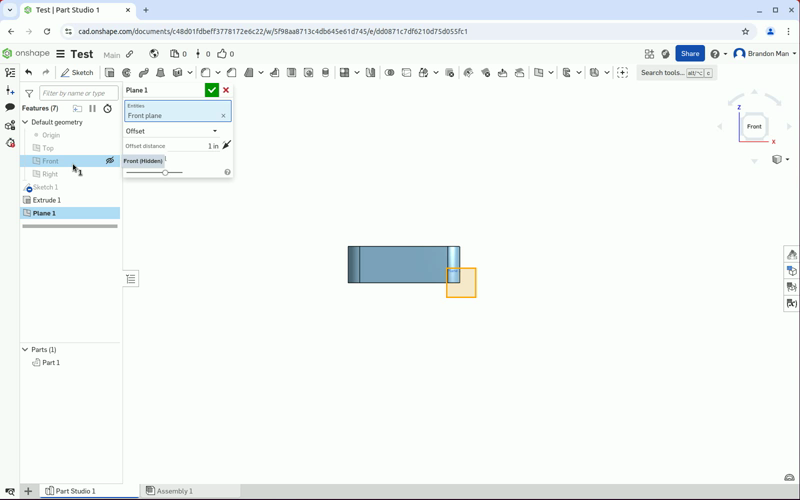
key(tab, 2)
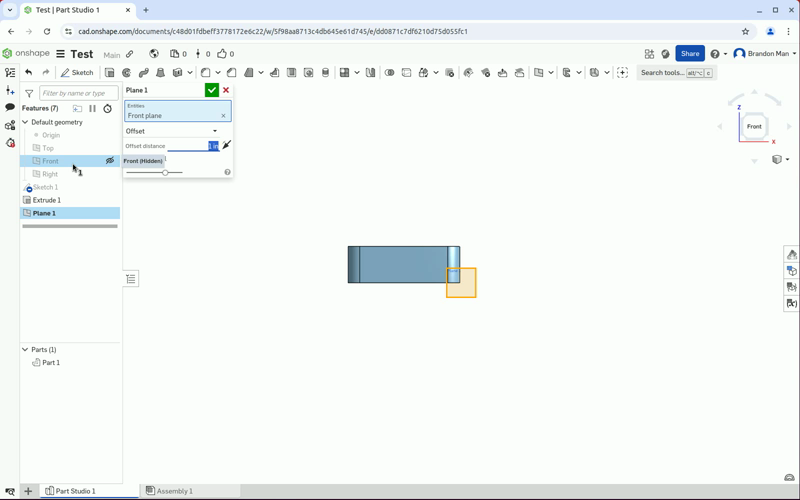
text(6.008)
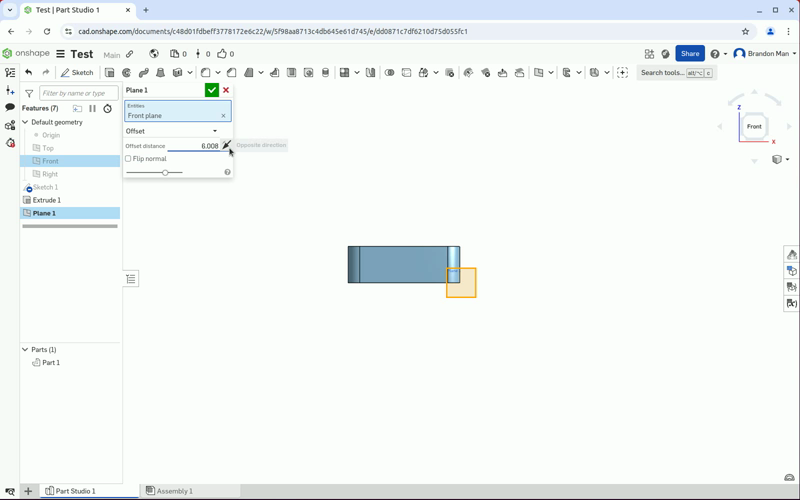
mouse_move(229, 147)
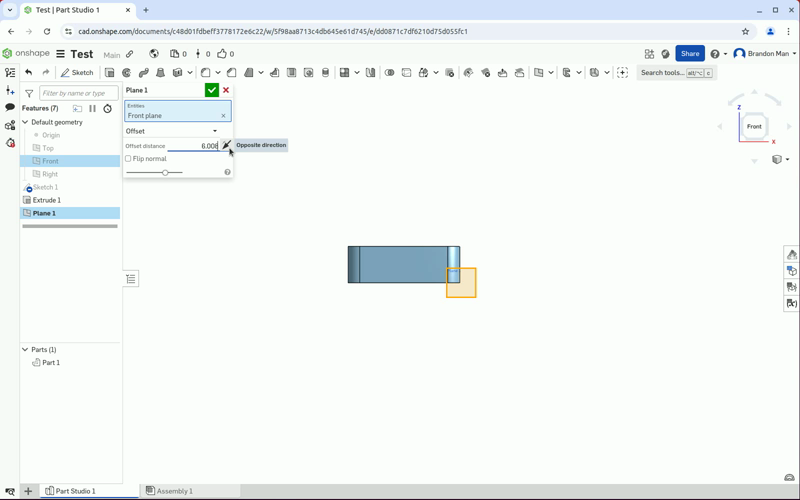
click(229, 147)
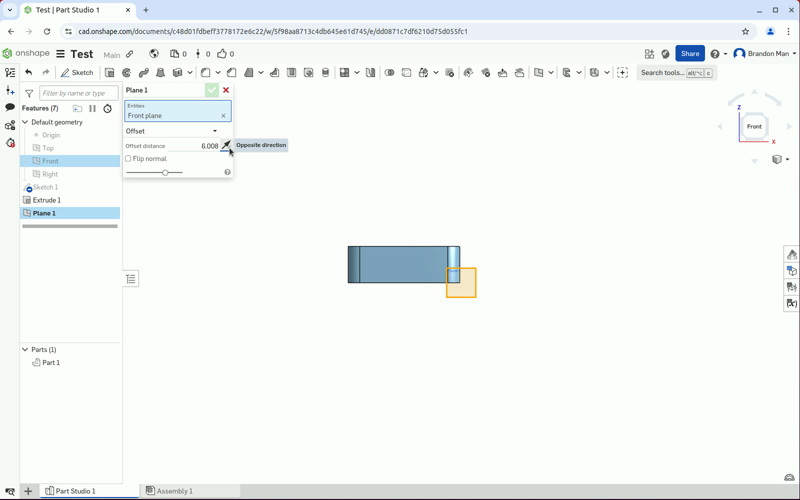
key(enter, 2)
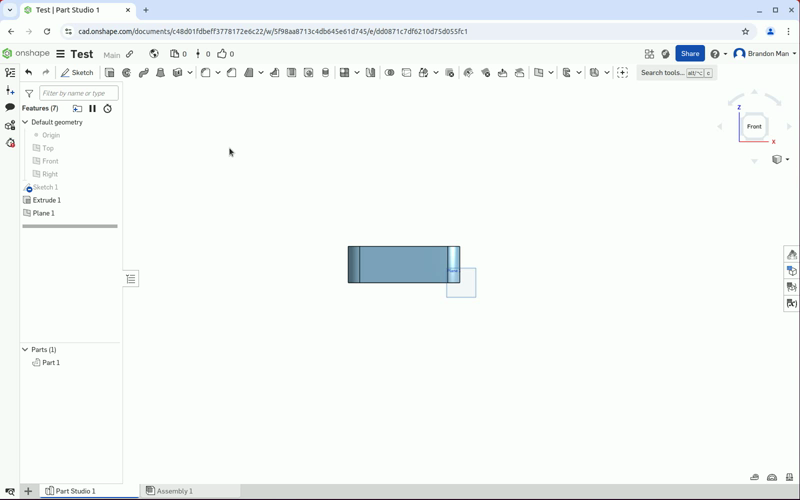
key(shift+s)
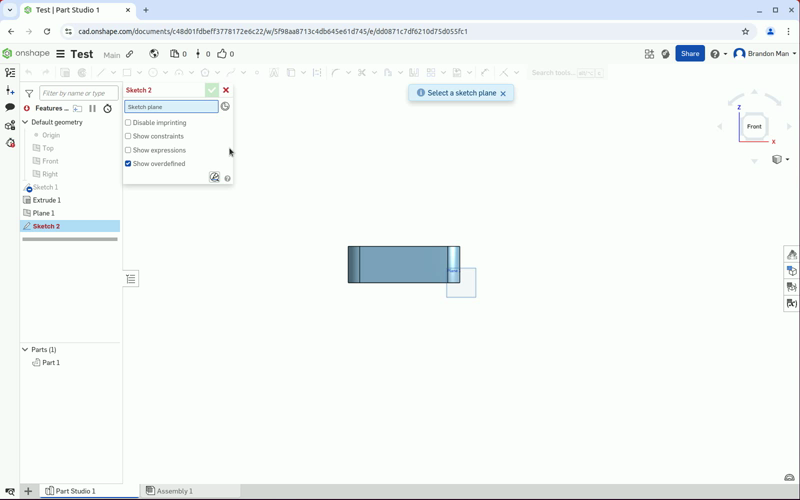
mouse_move(73, 215)
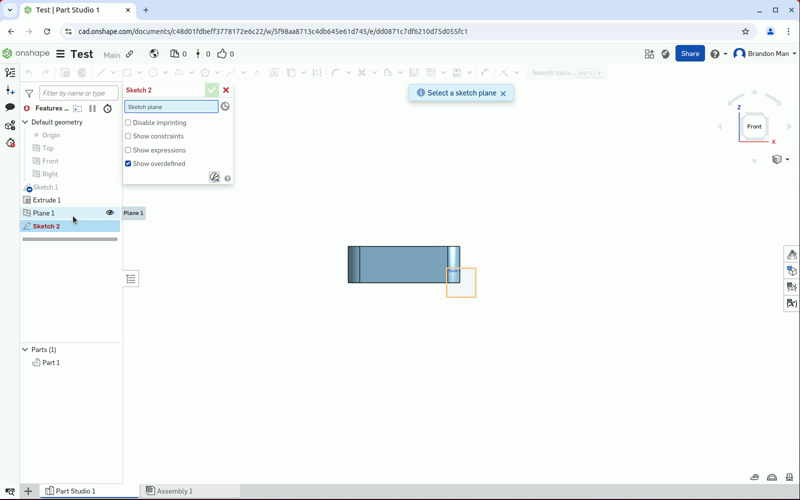
click(73, 215)
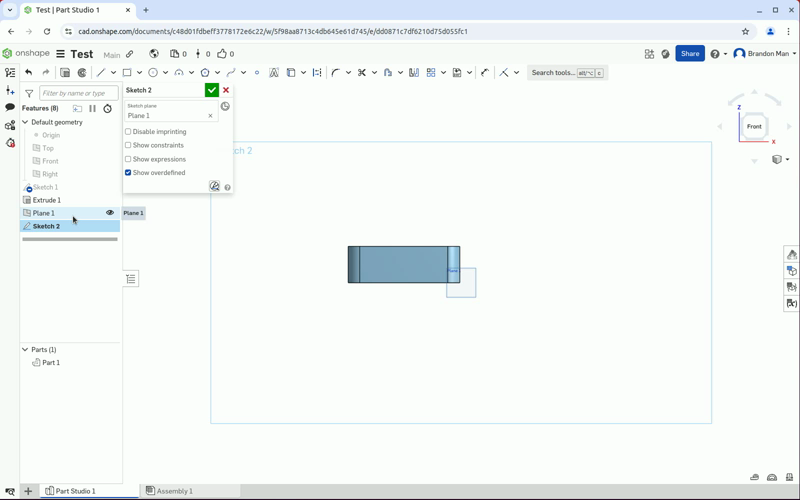
mouse_move(73, 352)
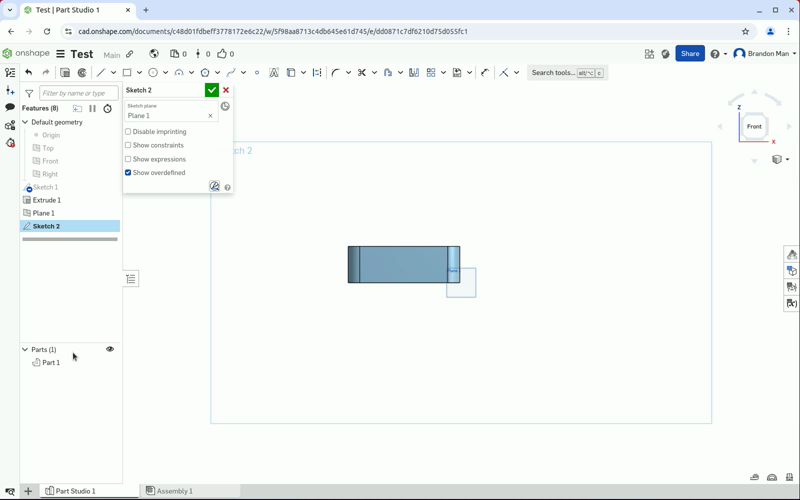
key(y)
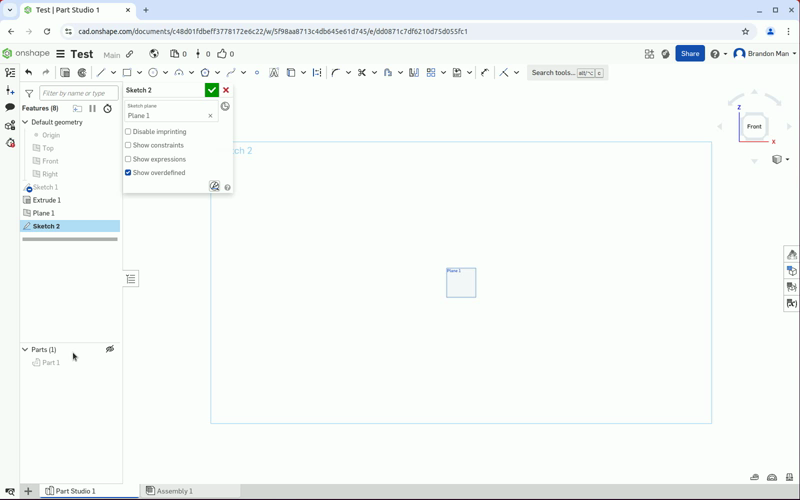
key(a)
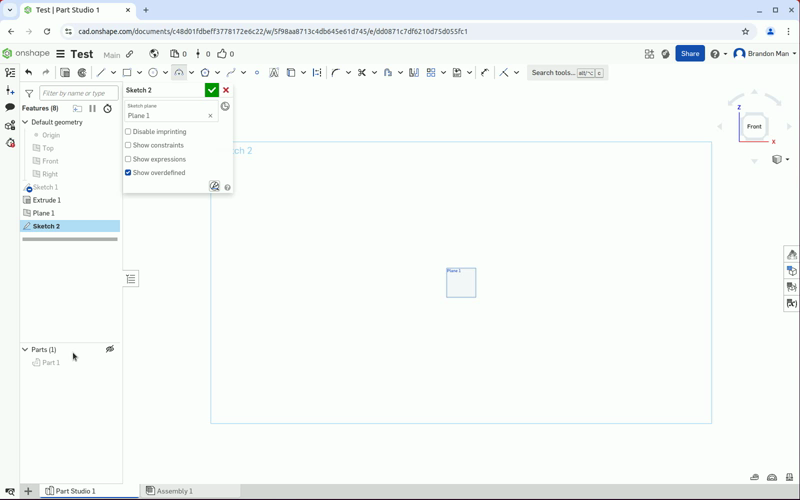
key_down(shift)
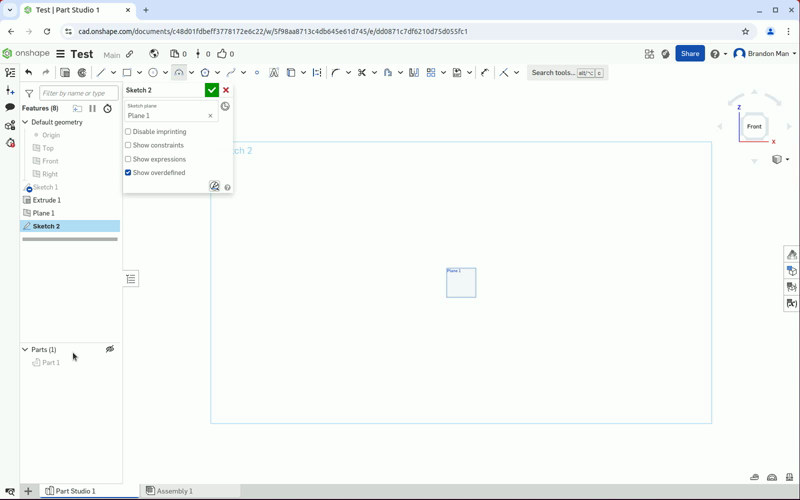
mouse_move(404, 272)
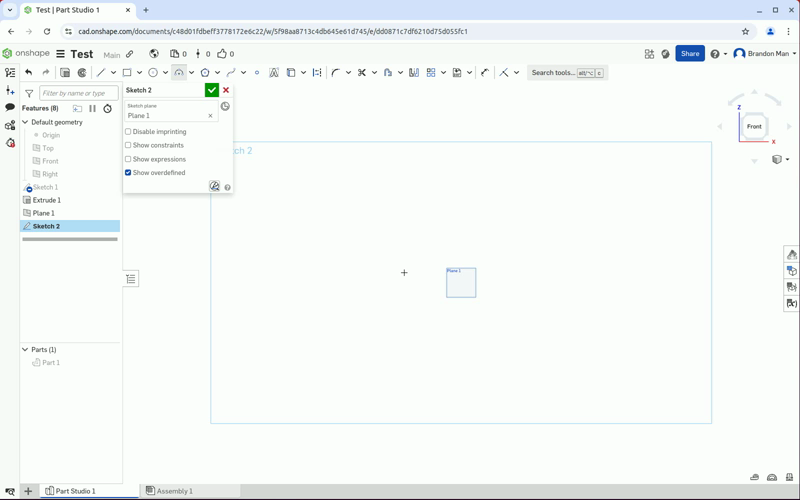
click(404, 272)
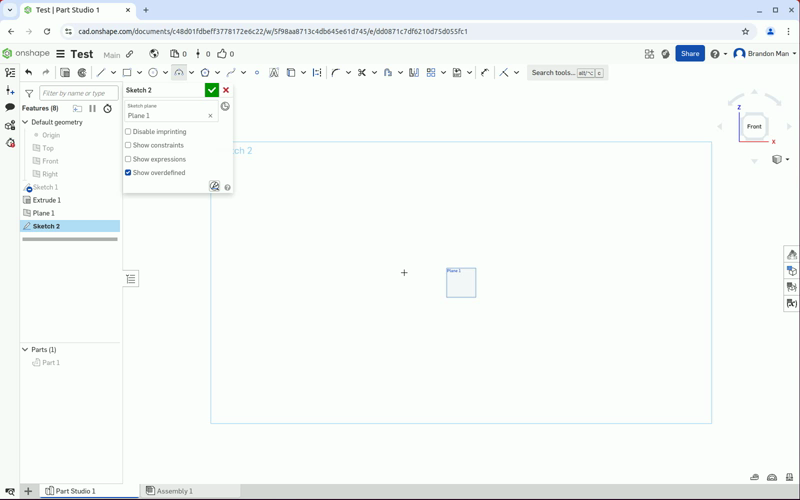
key_up(shift)
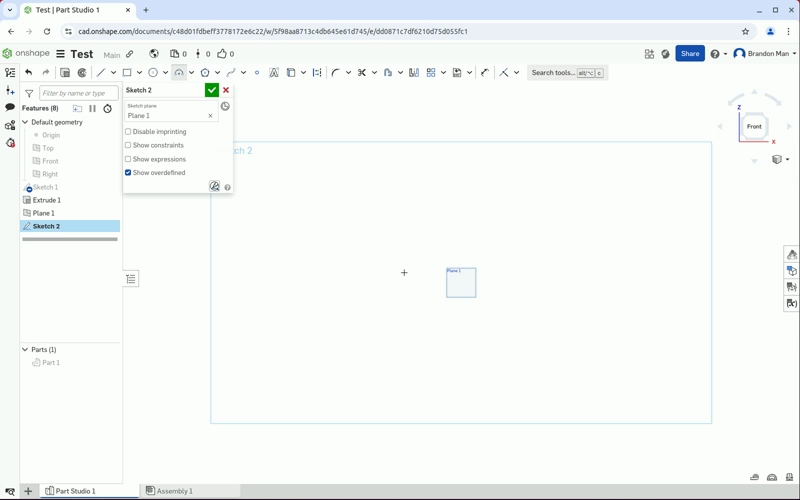
key_down(shift)
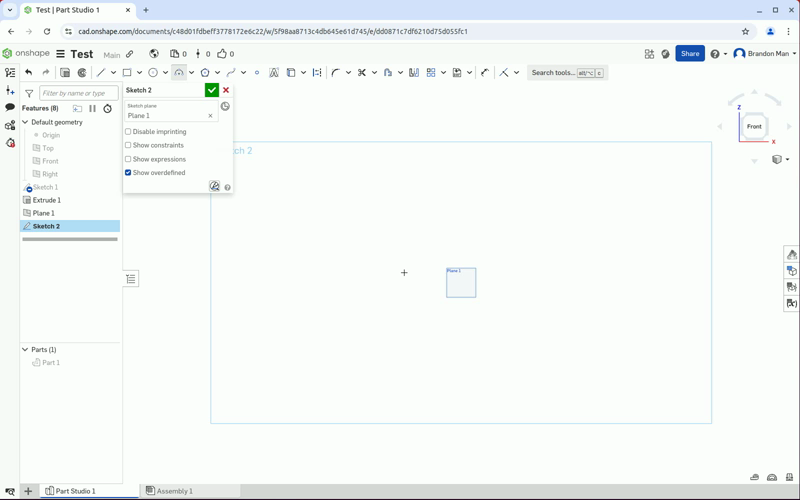
mouse_move(404, 257)
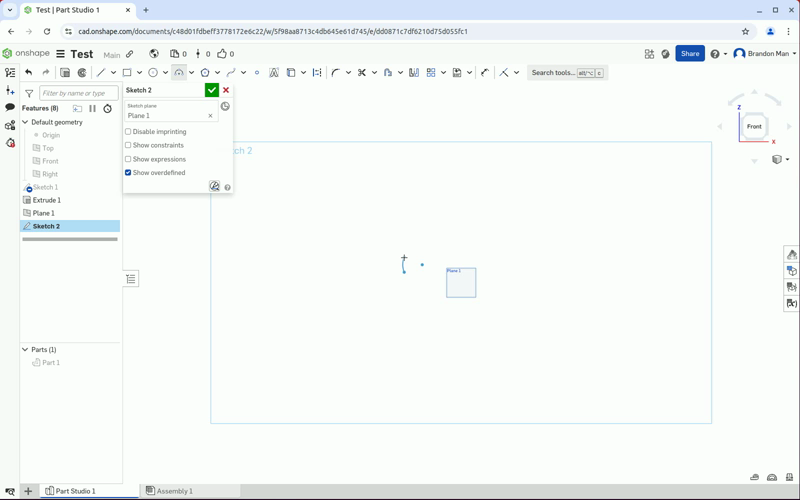
click(404, 257)
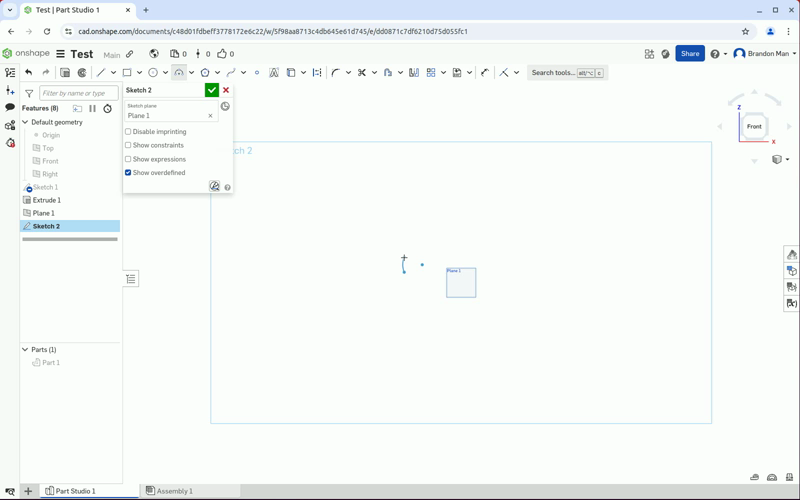
mouse_move(412, 264)
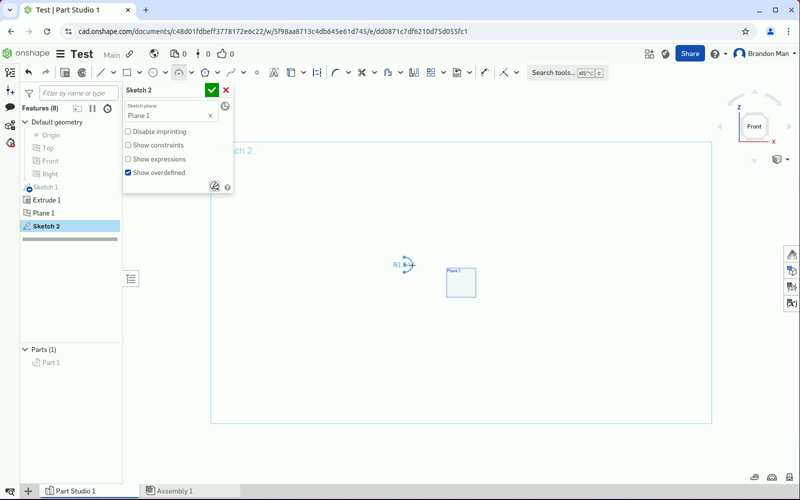
click(412, 264)
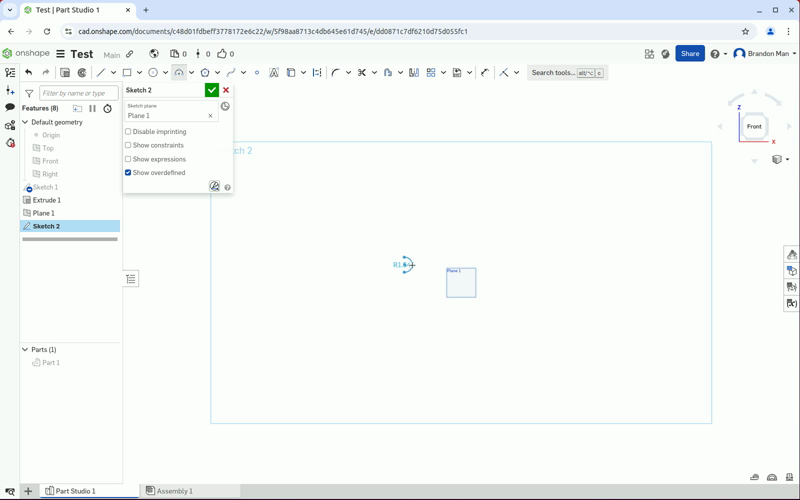
key_up(shift)
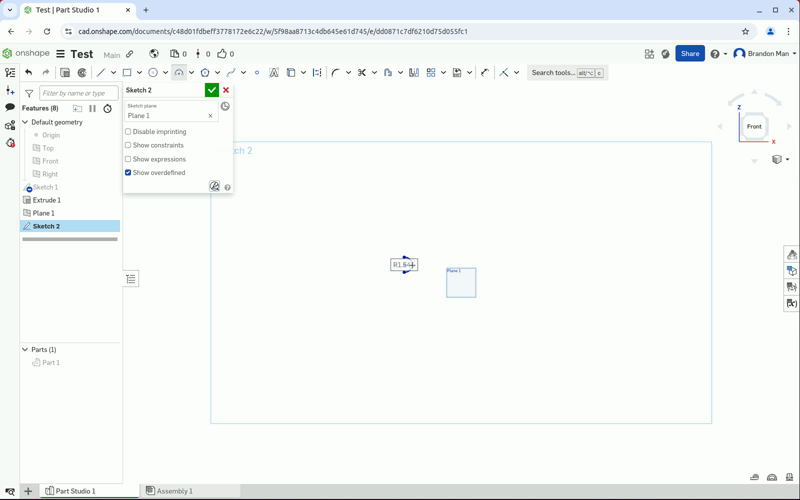
key(esc)
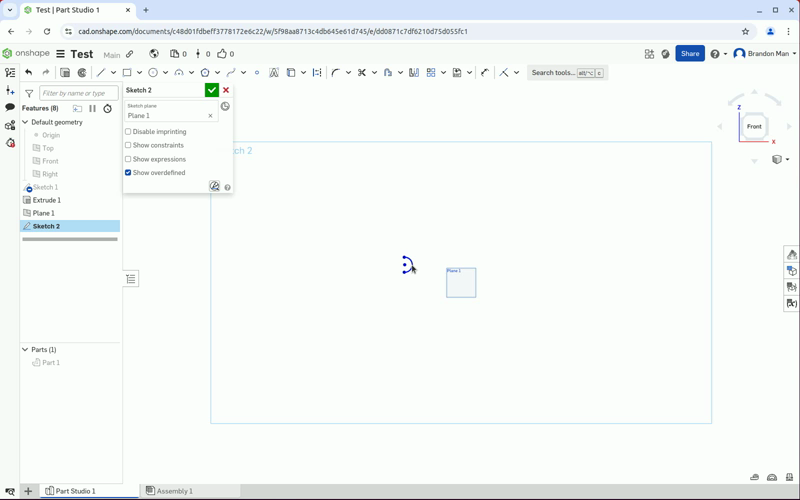
key(l)
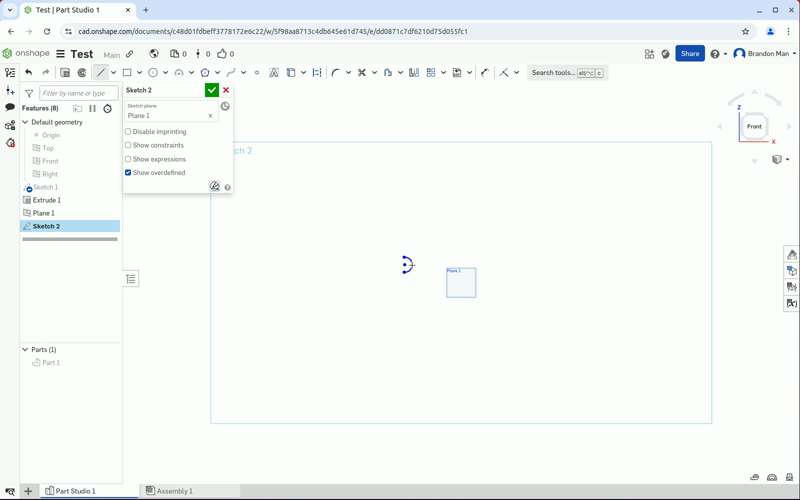
mouse_move(404, 257)
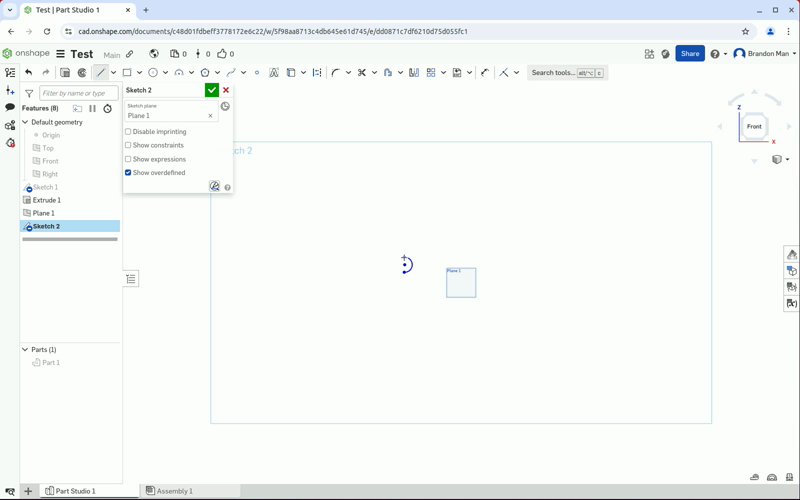
click(404, 257)
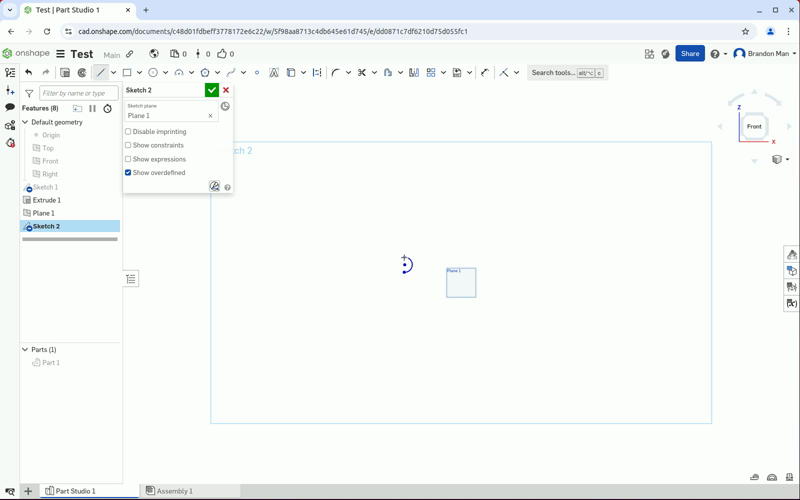
mouse_move(434, 257)
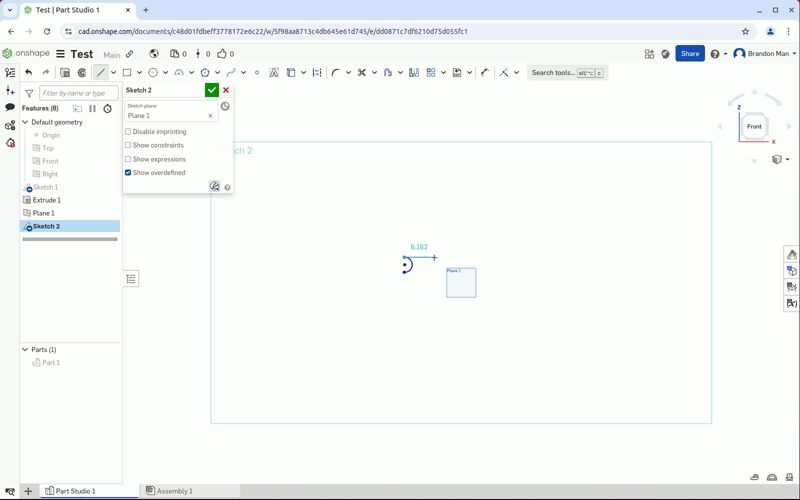
key_down(shift)
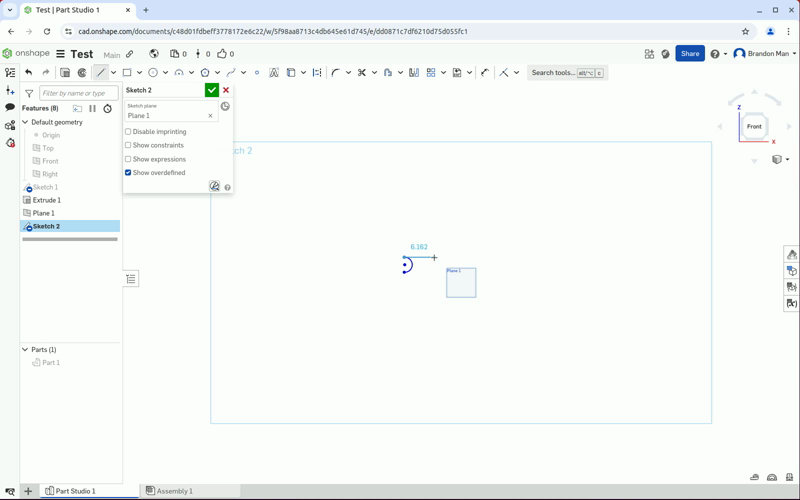
mouse_move(404, 272)
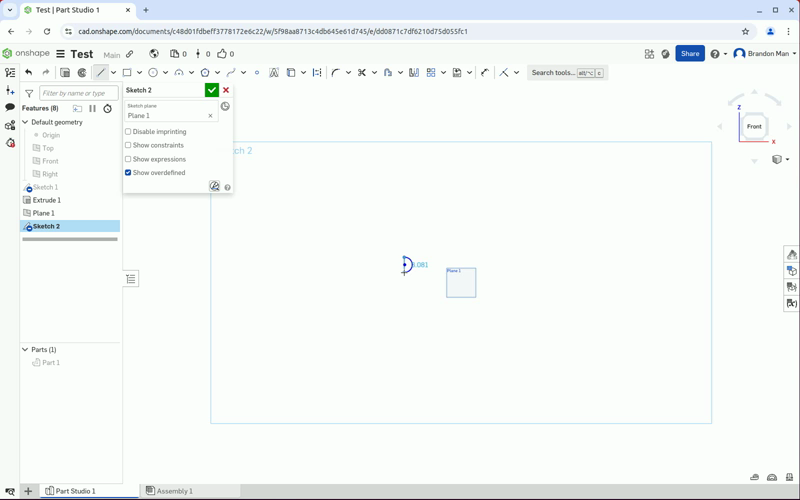
key_up(shift)
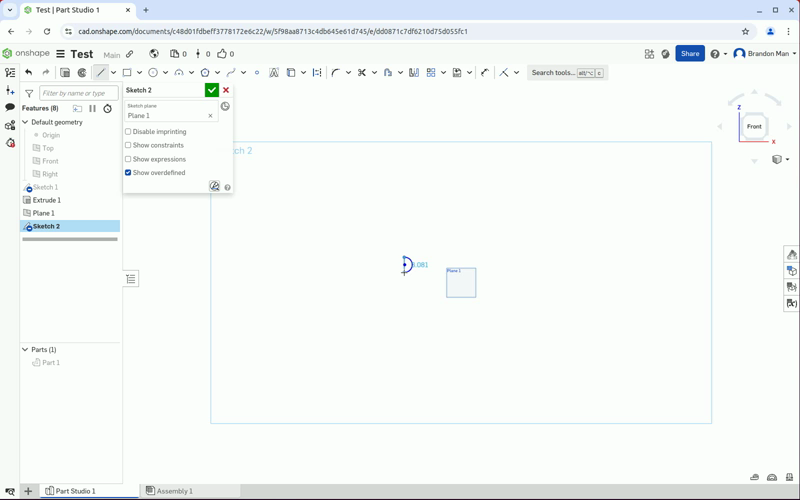
click(404, 272)
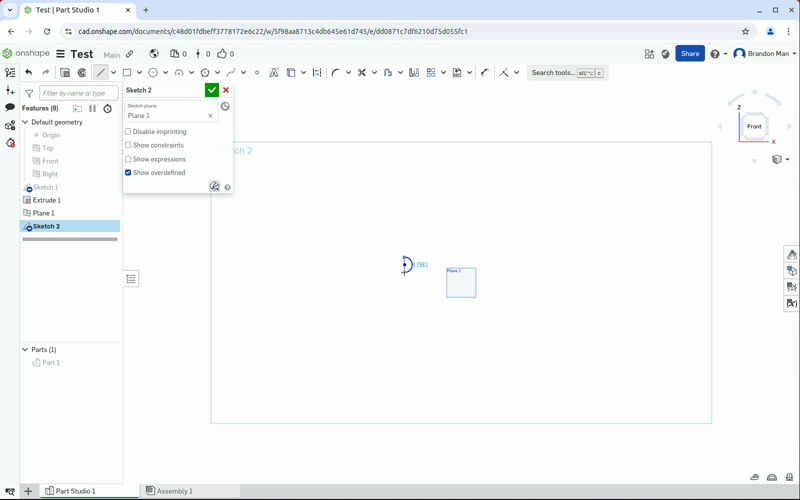
key(esc)
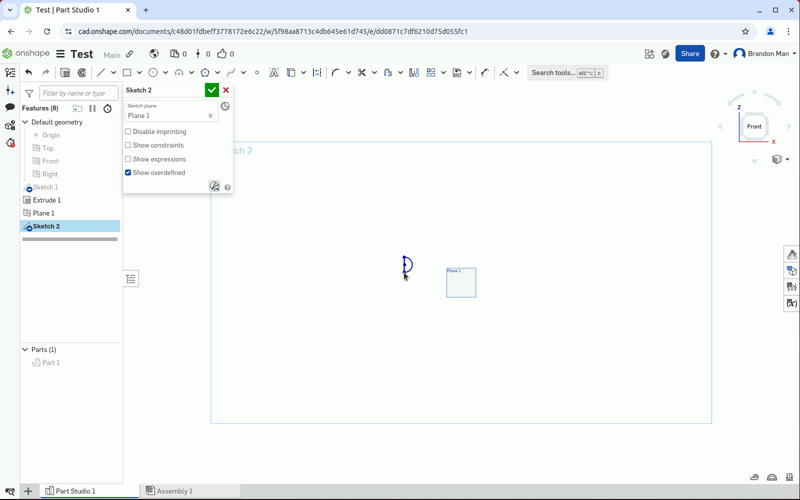
mouse_move(406, 271)
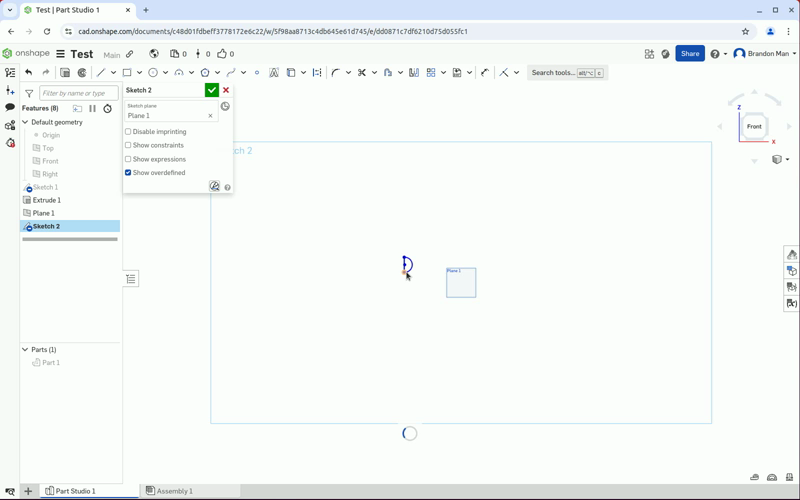
scroll(6)
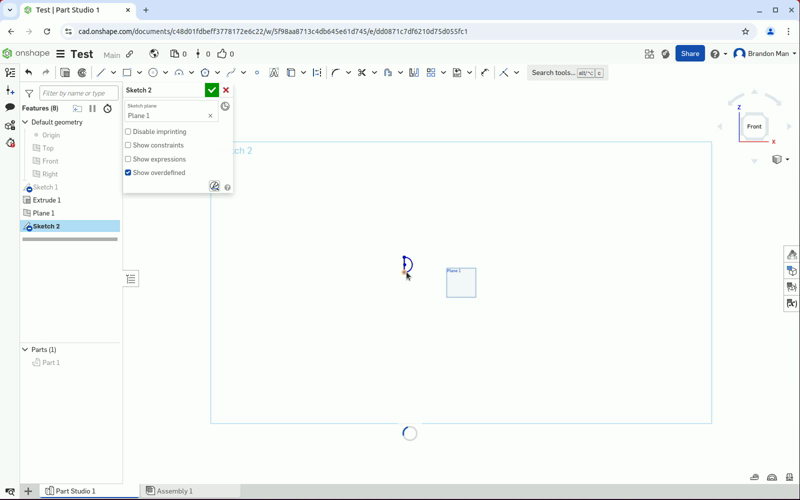
scroll(6)
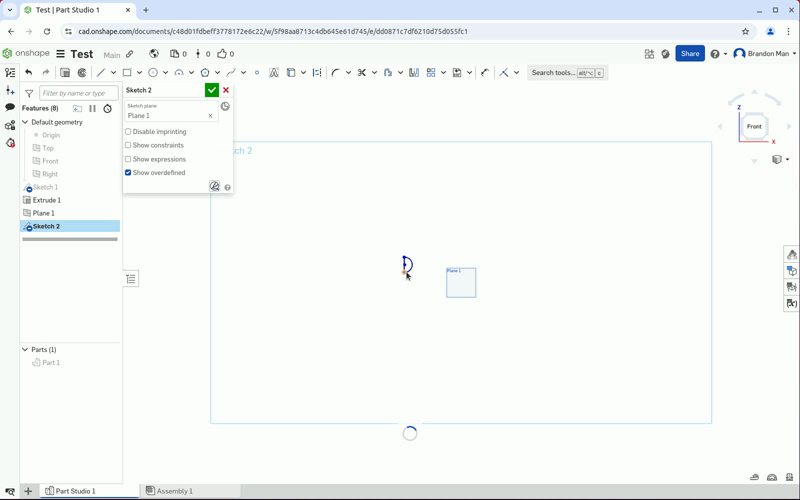
scroll(6)
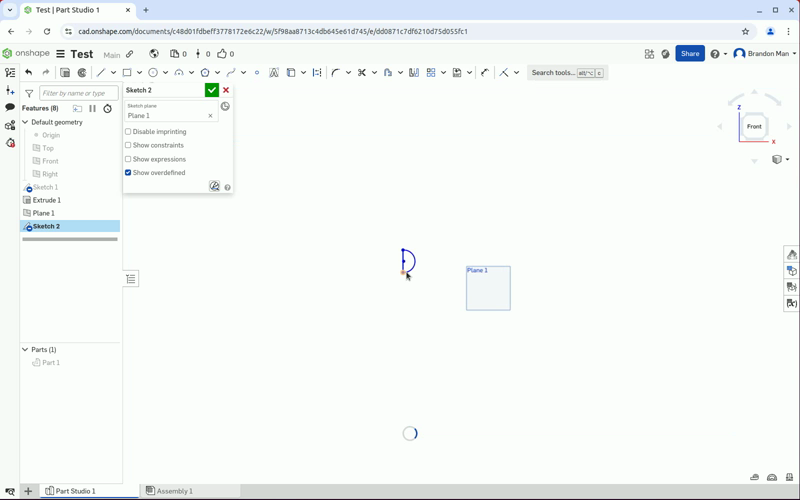
scroll(6)
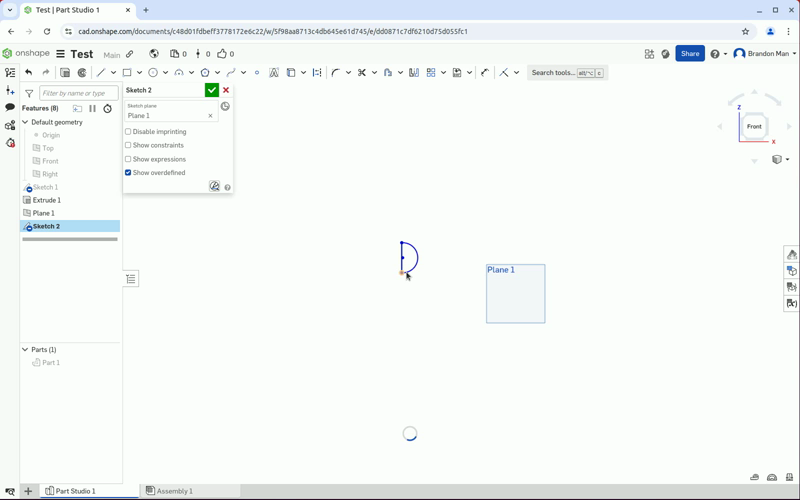
scroll(6)
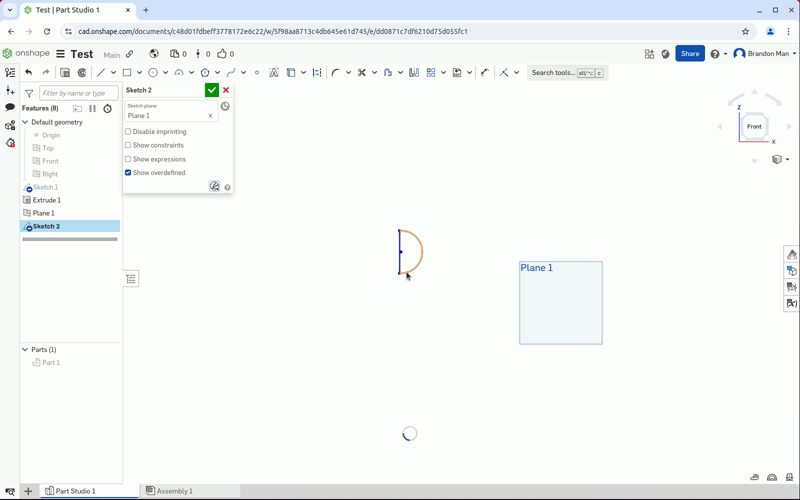
scroll(6)
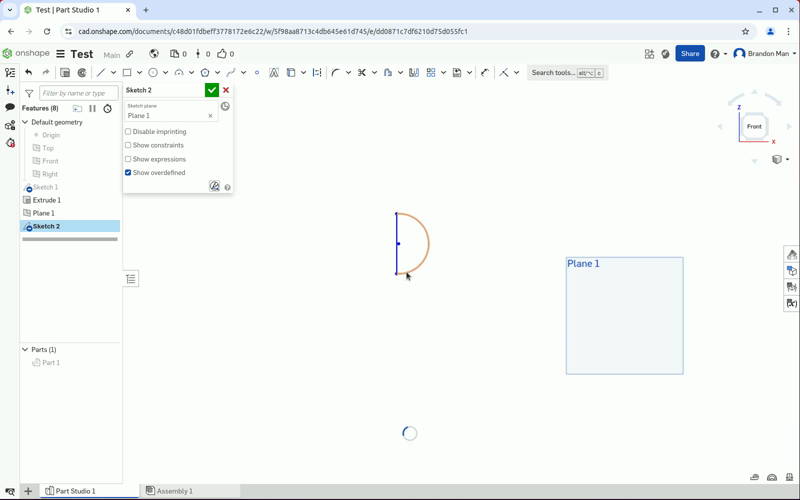
scroll(6)
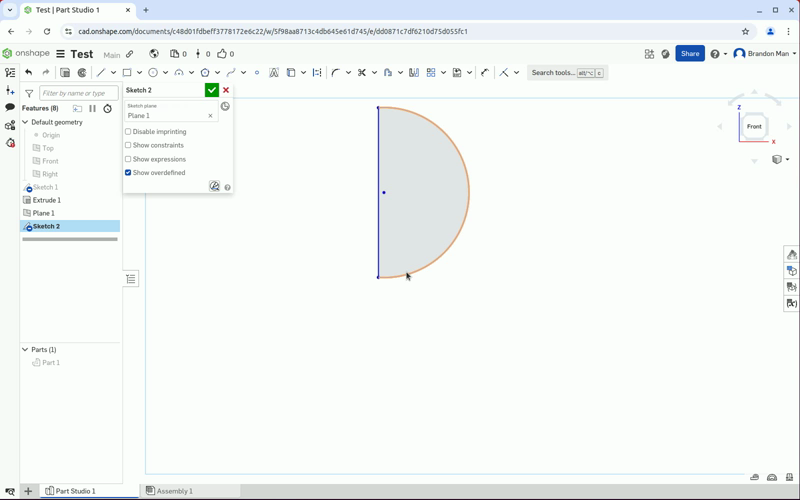
click(406, 271)
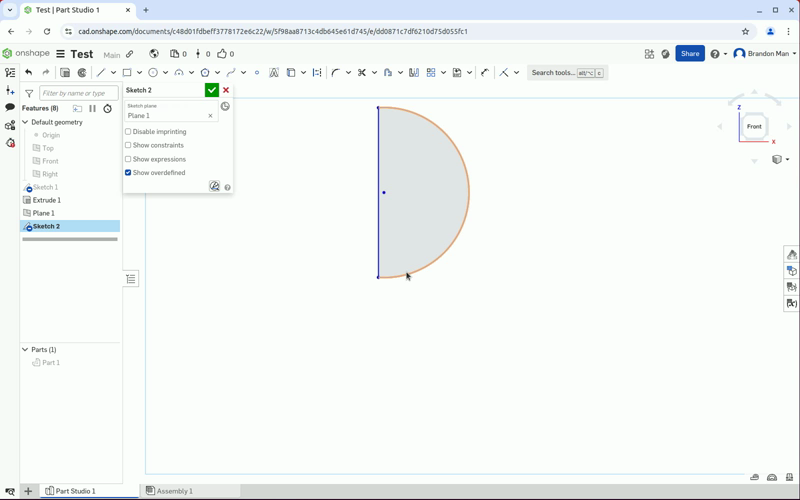
scroll(-6)
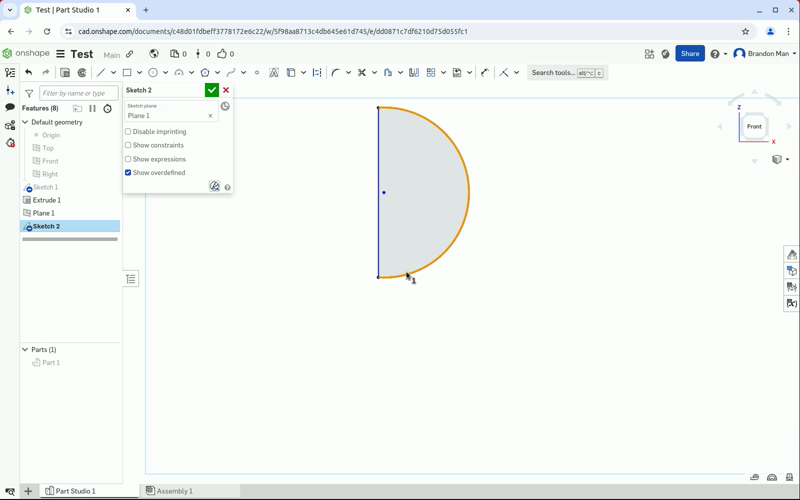
scroll(-6)
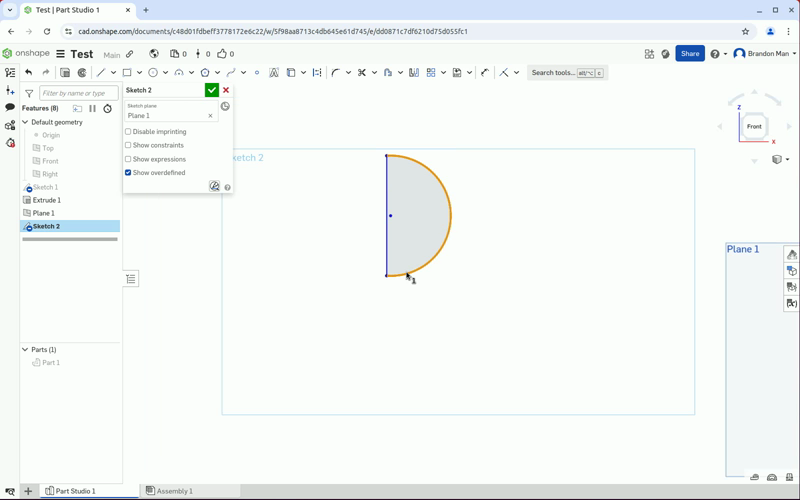
scroll(-6)
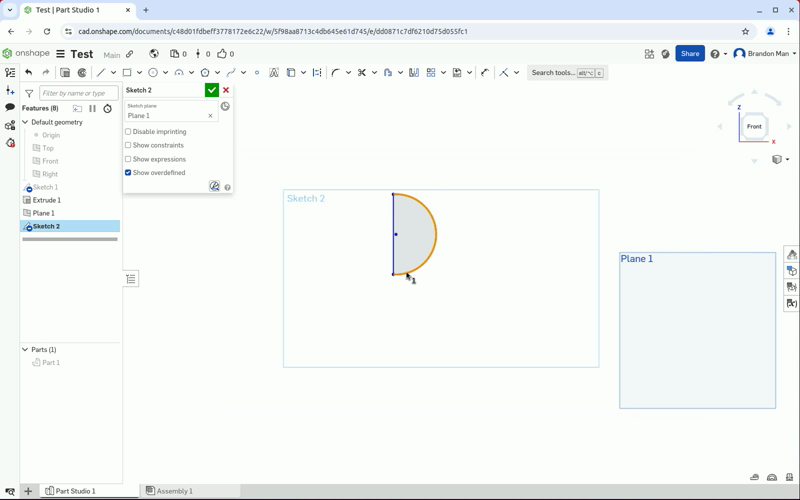
scroll(-6)
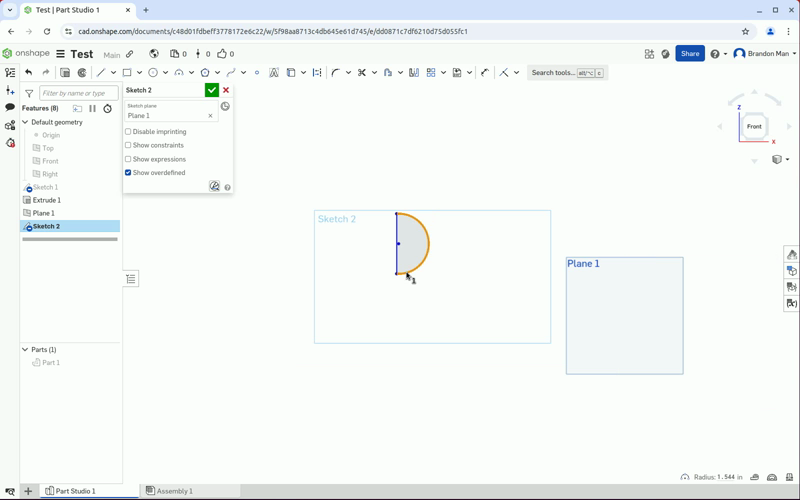
scroll(-6)
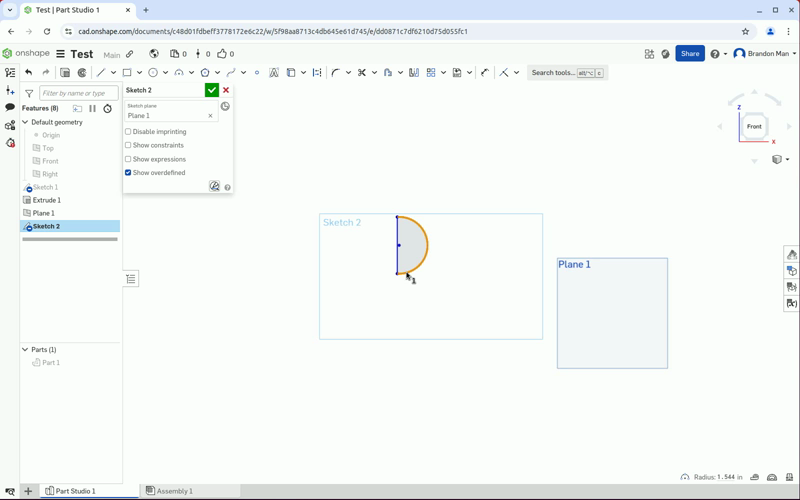
scroll(-6)
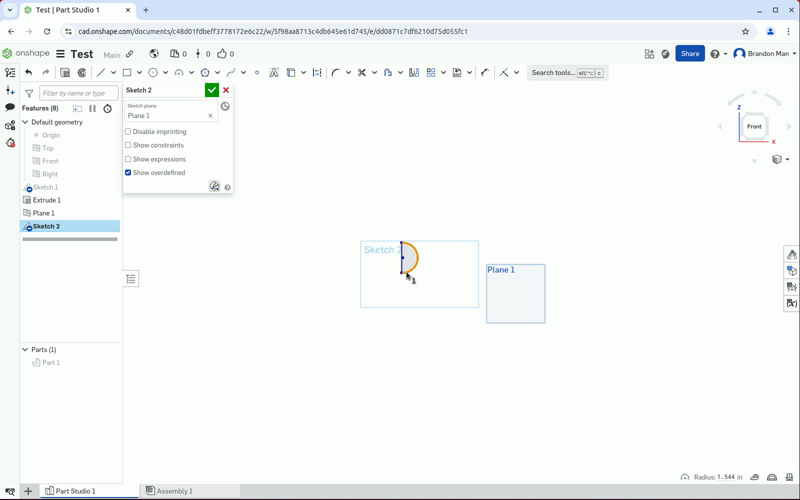
scroll(-6)
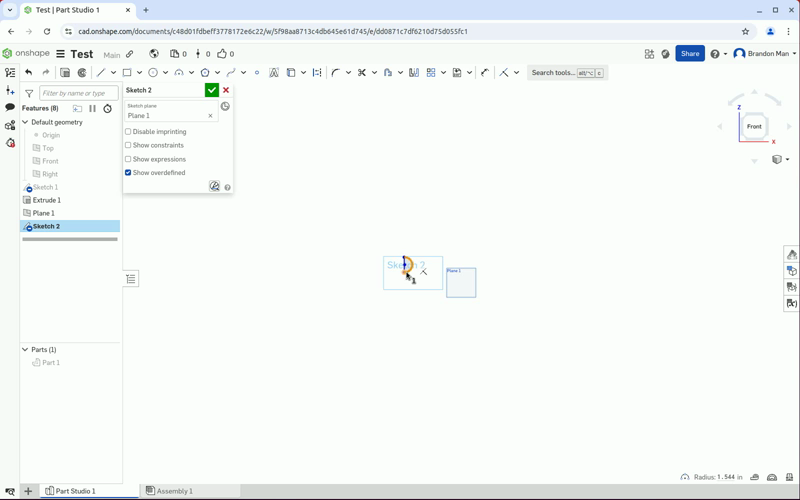
mouse_move(73, 352)
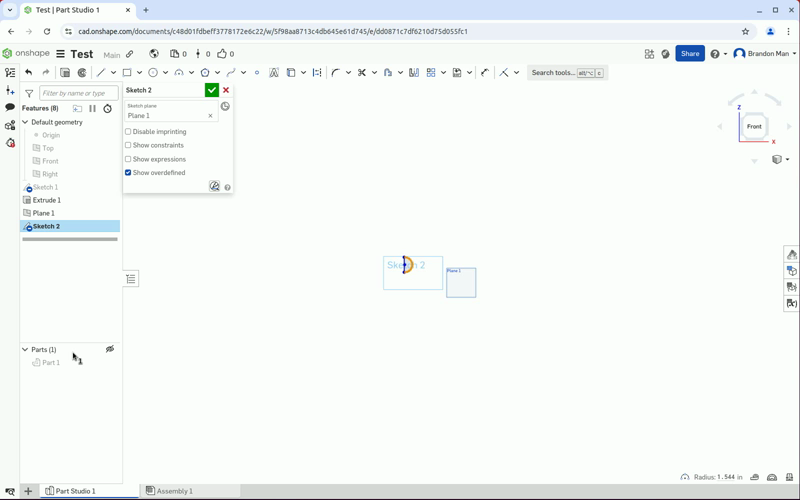
key(shift+y)
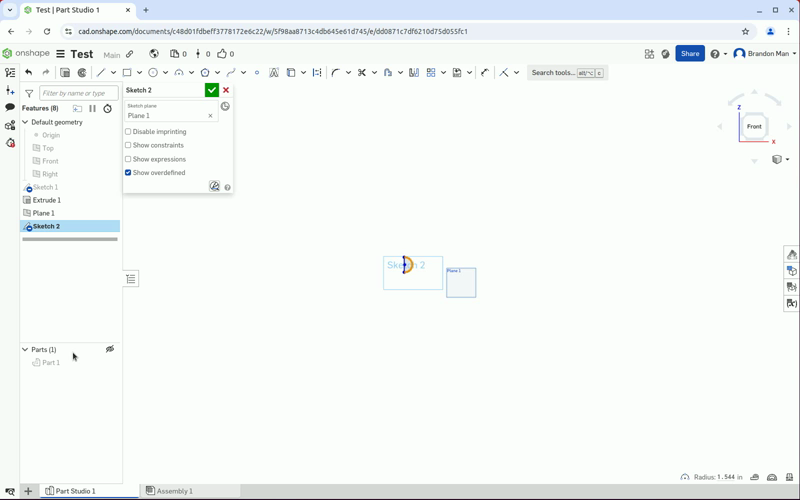
key(shift+e)
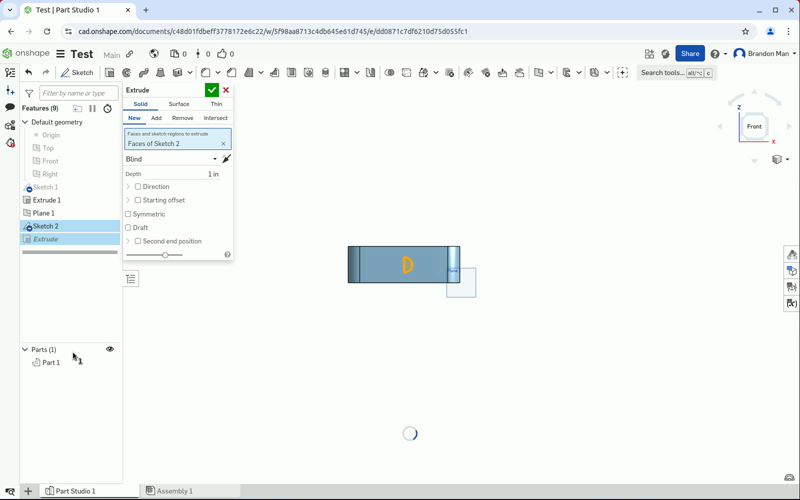
mouse_move(143, 106)
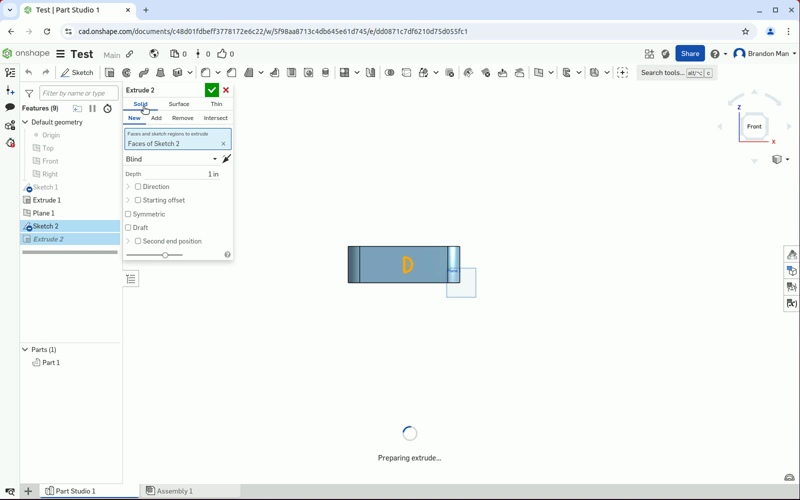
click(143, 106)
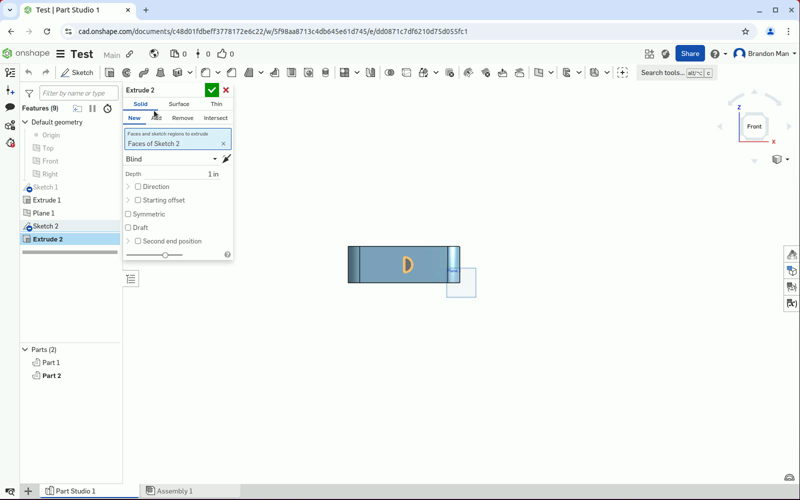
mouse_move(186, 120)
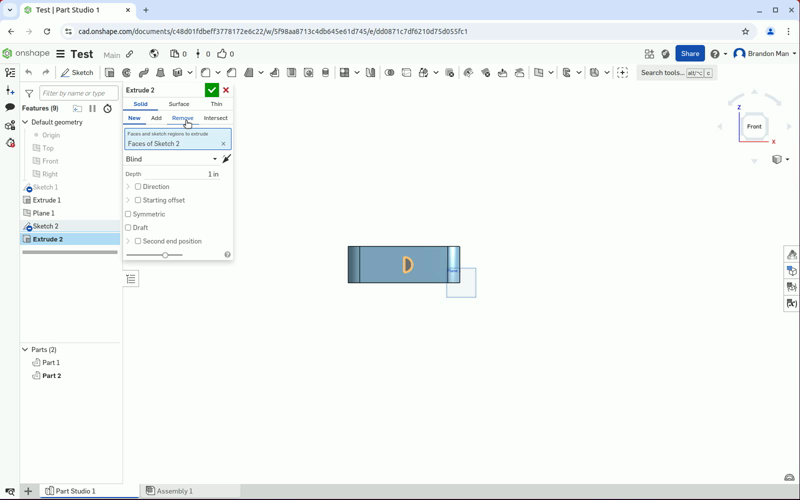
click(186, 120)
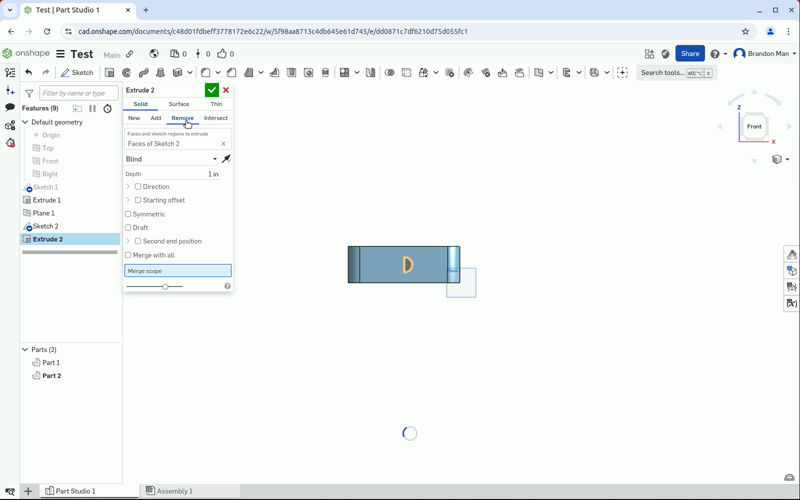
key(tab, 4)
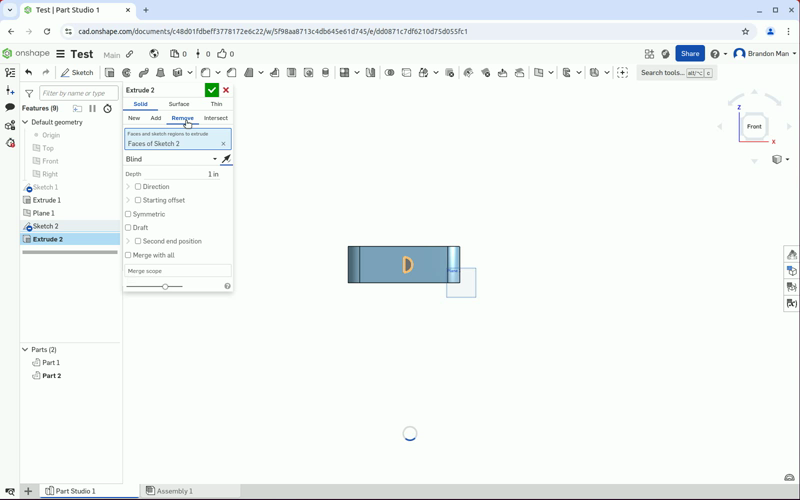
text(12.517)
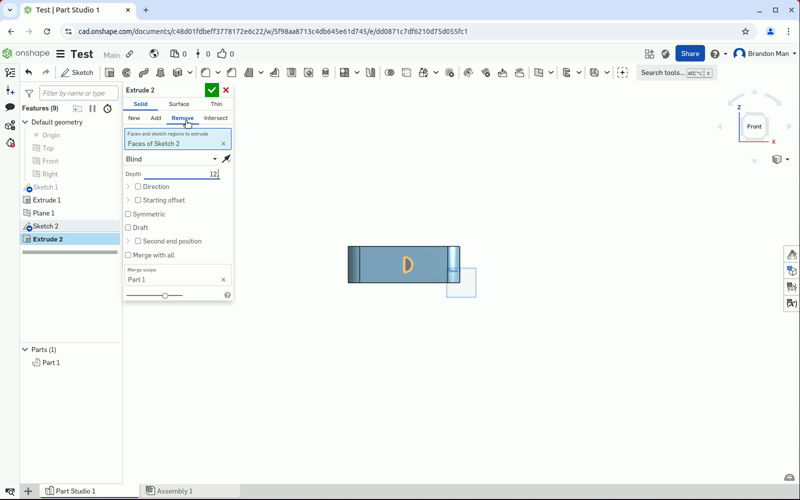
key(tab, 6)
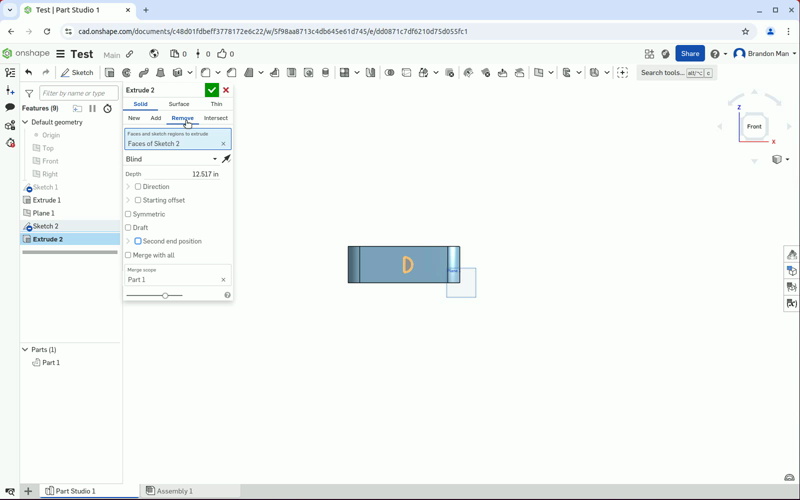
key(space)
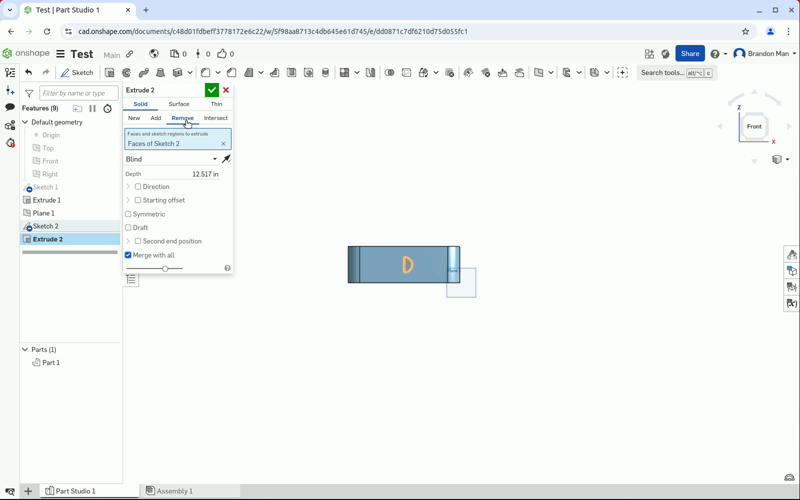
key(enter)
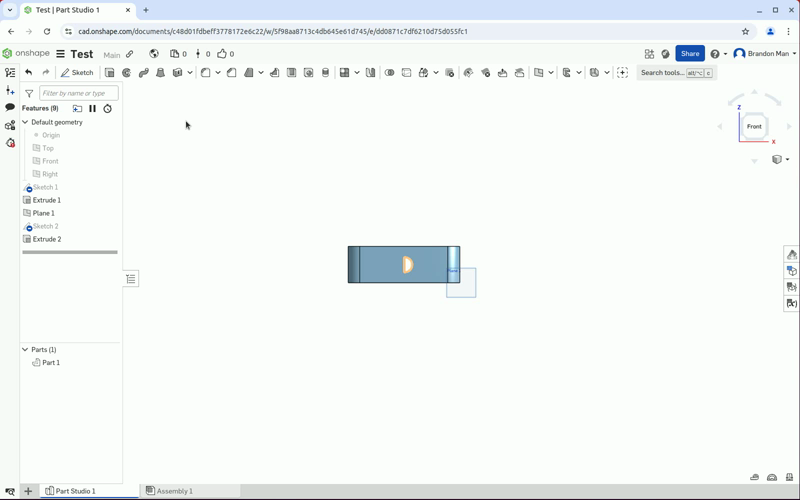
key(shift+h)
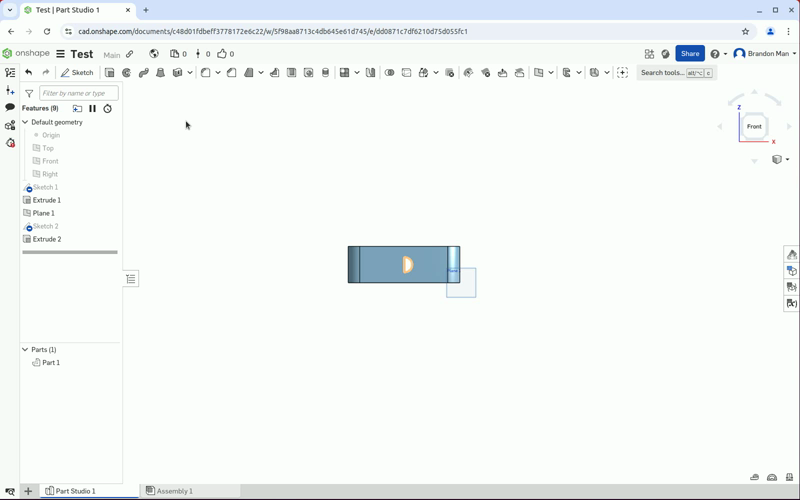
key(shift+h)
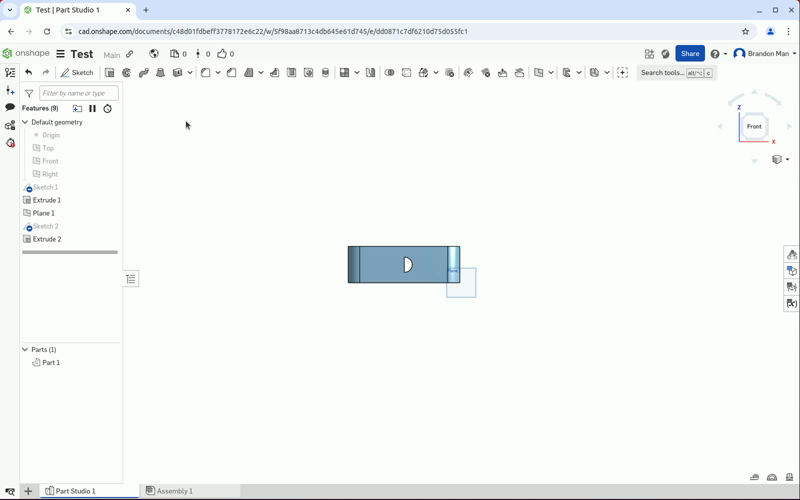
mouse_move(73, 189)
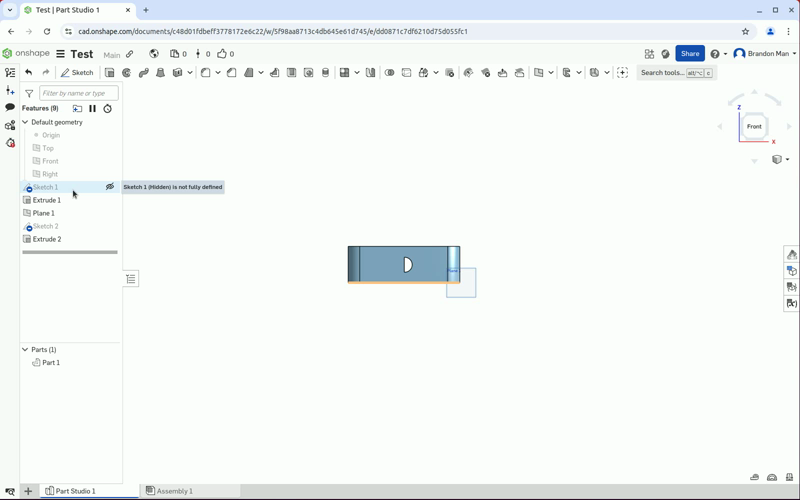
click(73, 189)
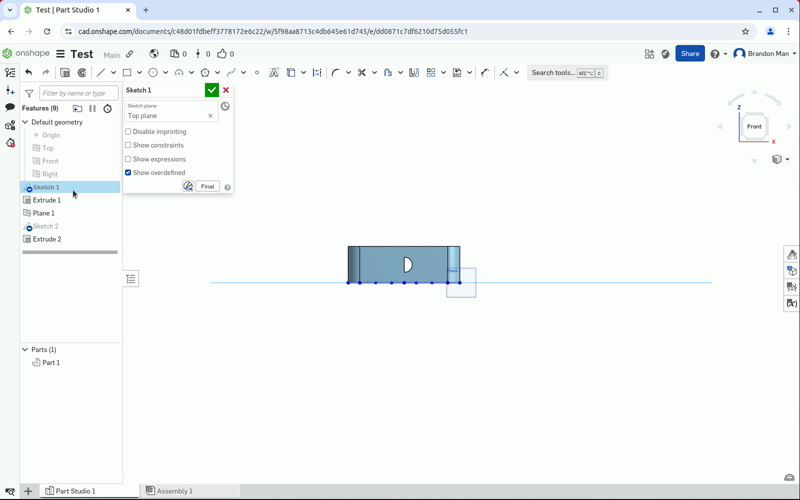
mouse_move(229, 92)
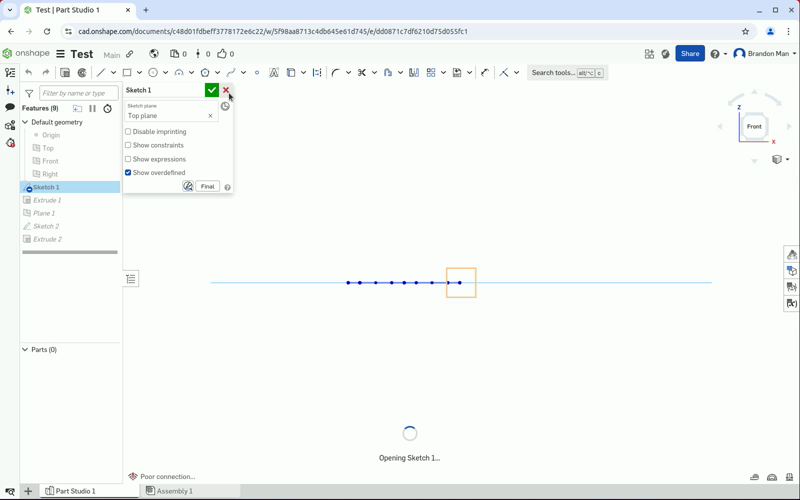
click(229, 92)
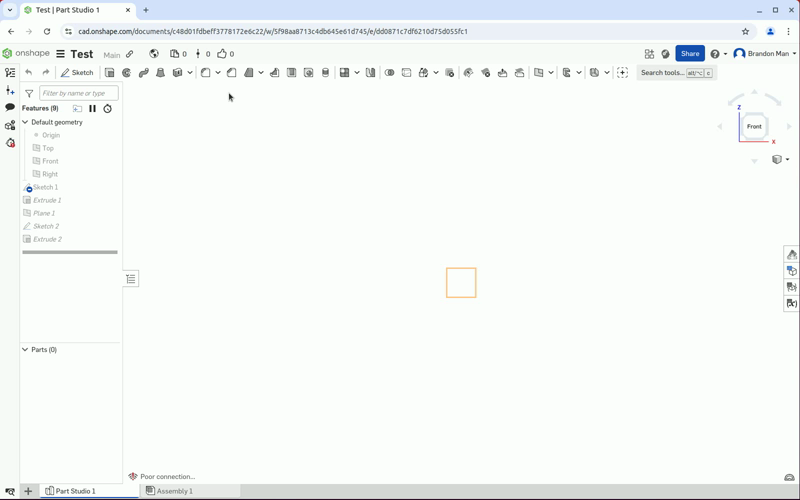
key(shift+s)
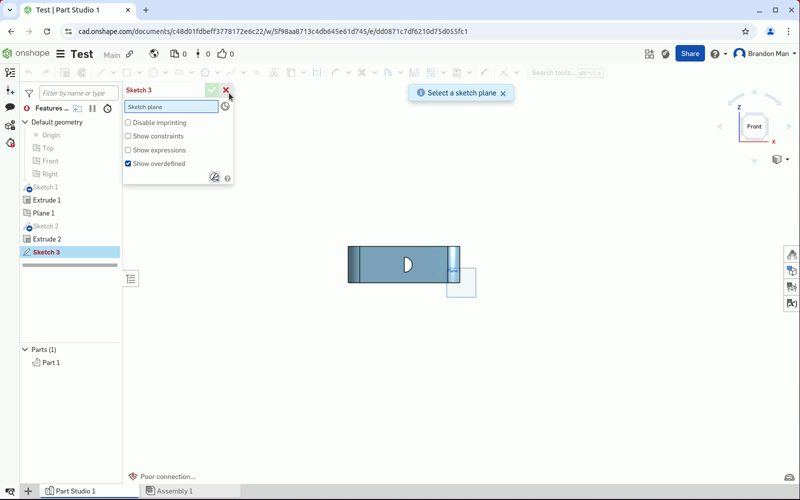
mouse_move(73, 215)
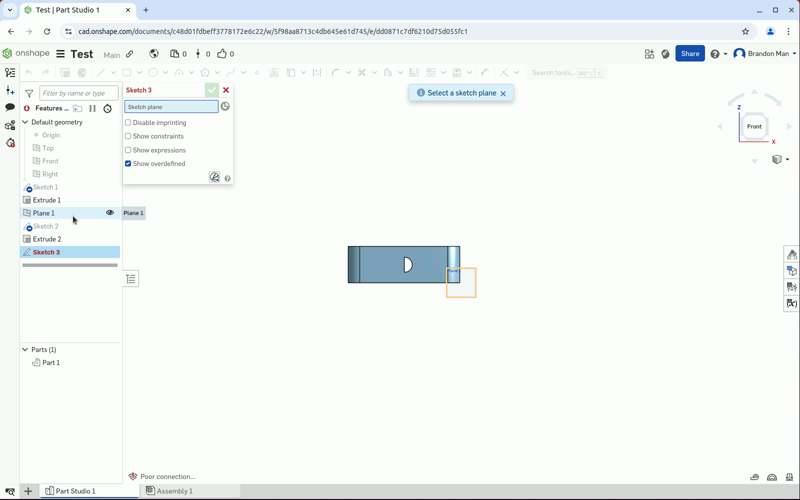
click(73, 215)
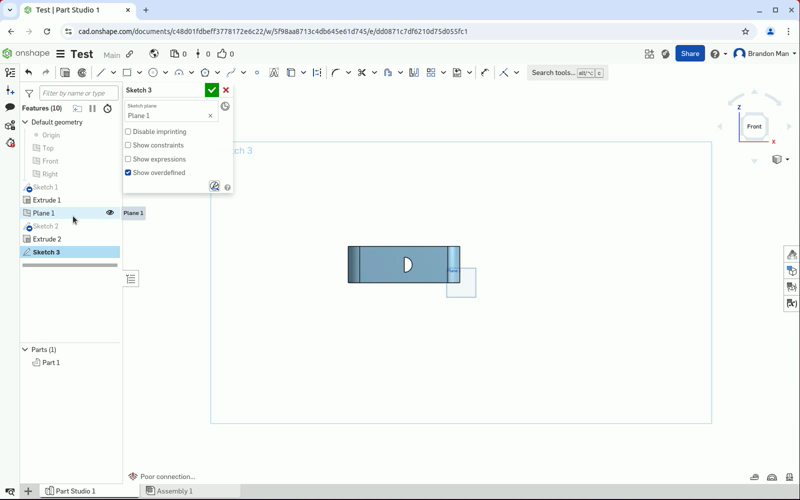
mouse_move(73, 352)
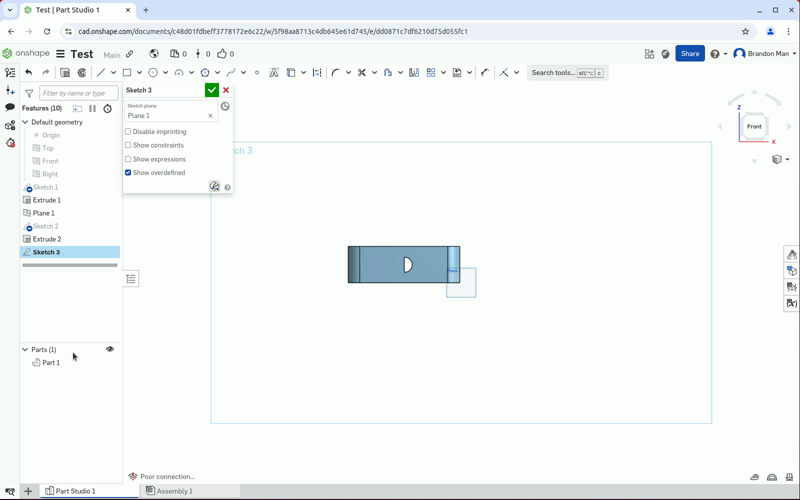
key(y)
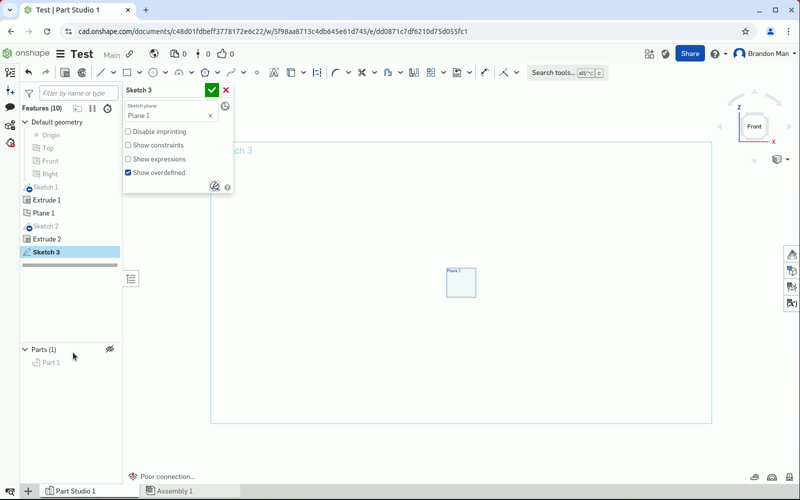
key(l)
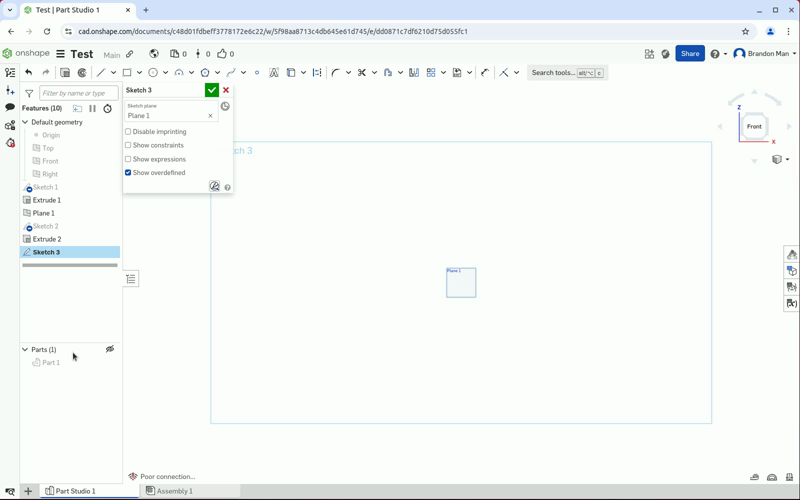
key_down(shift)
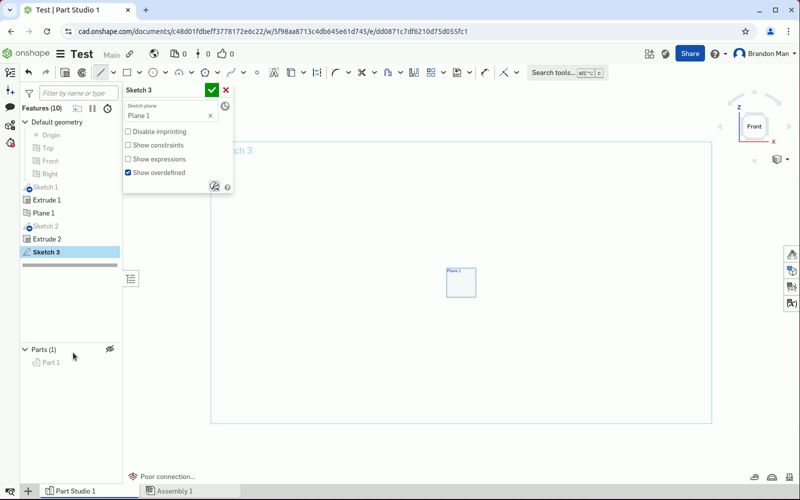
mouse_move(404, 272)
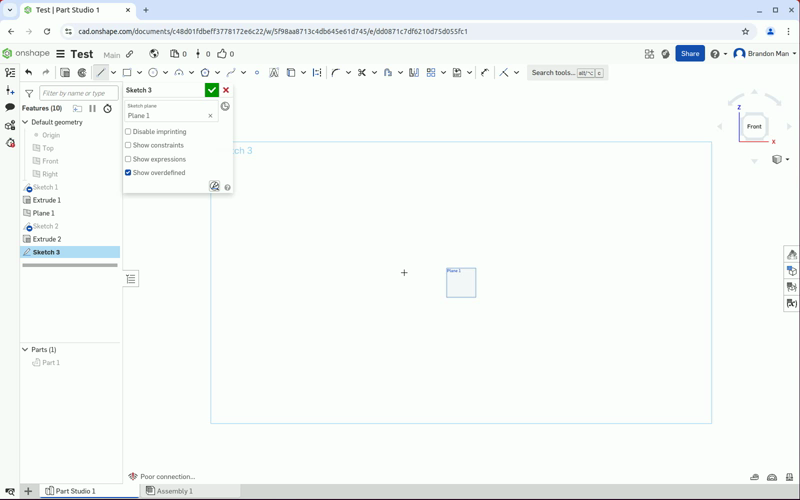
click(404, 272)
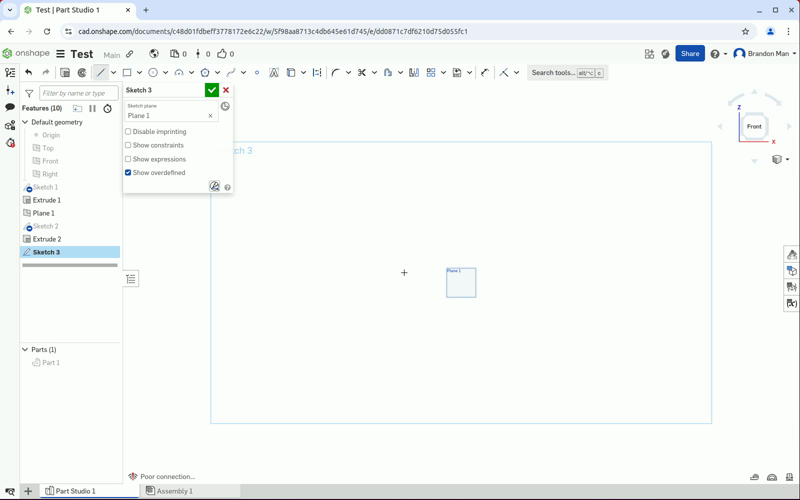
key_up(shift)
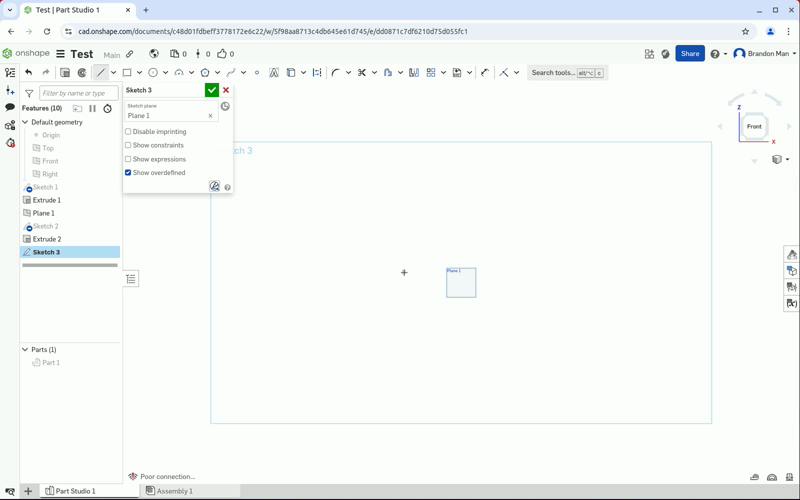
key_down(shift)
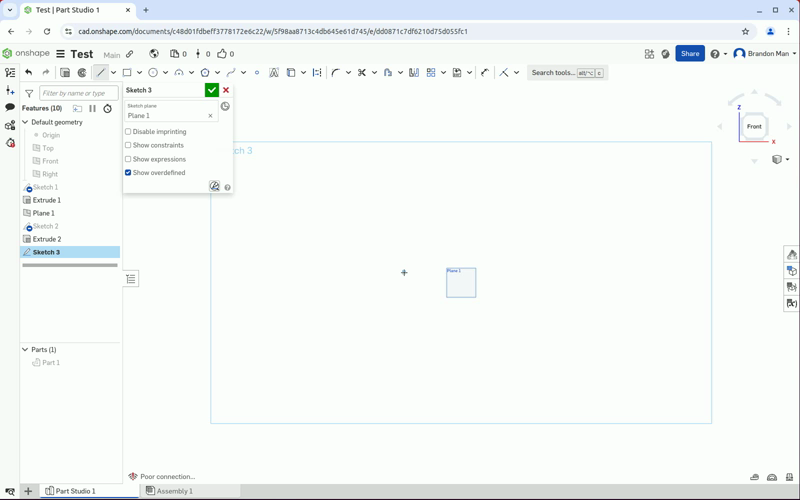
mouse_move(434, 272)
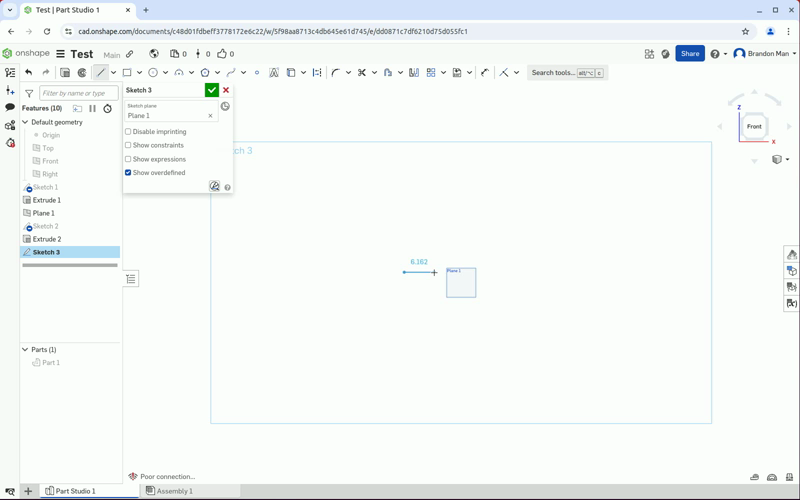
mouse_move(404, 257)
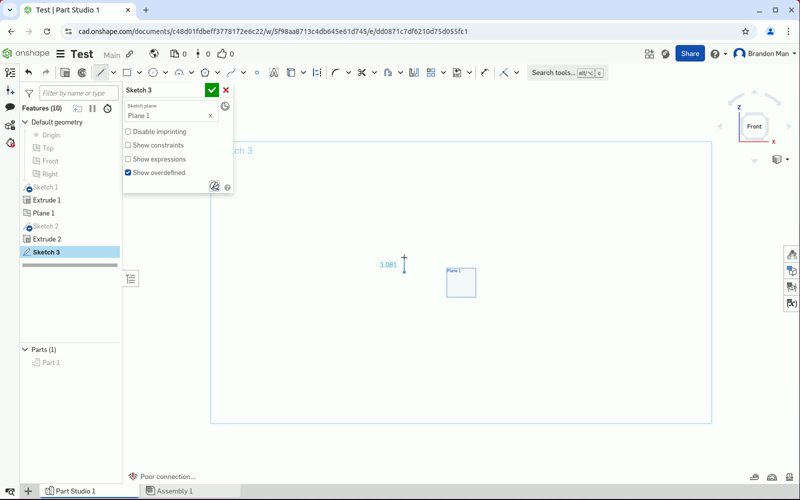
click(404, 257)
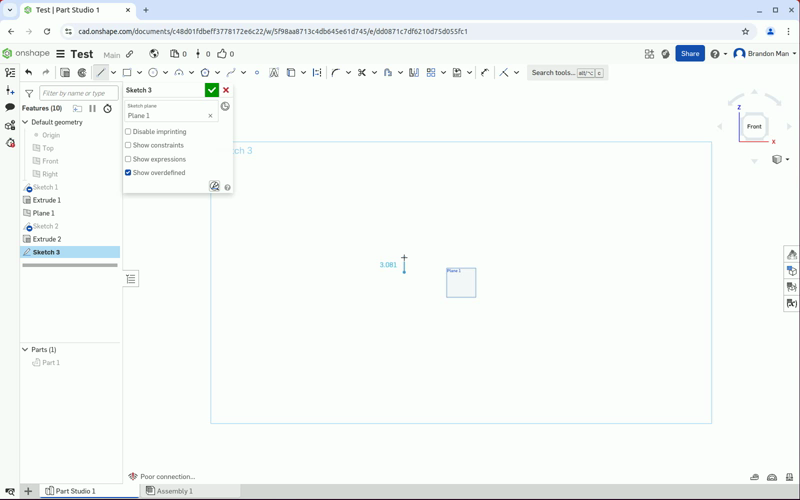
key_up(shift)
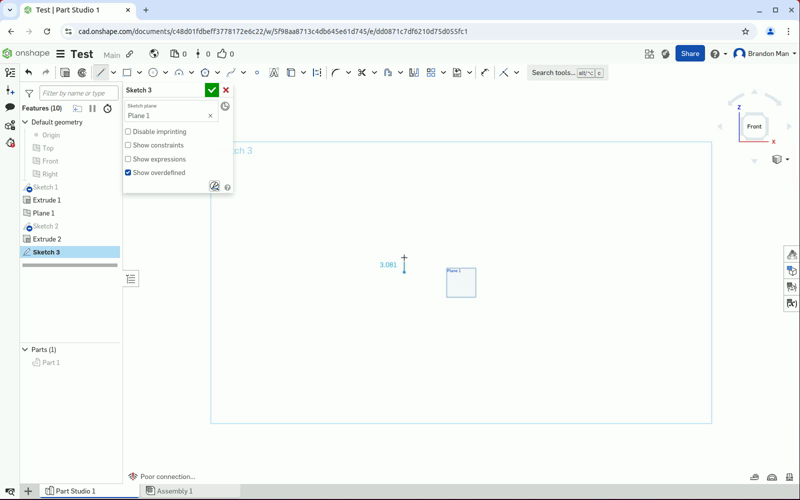
key(esc)
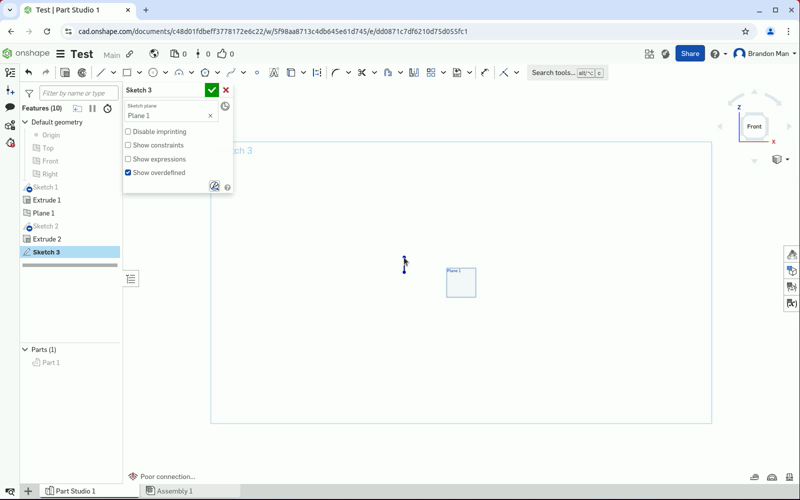
key(a)
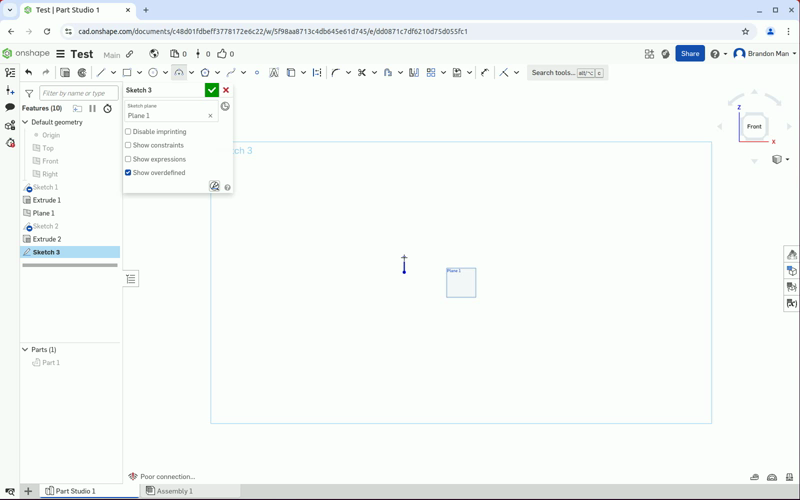
mouse_move(404, 257)
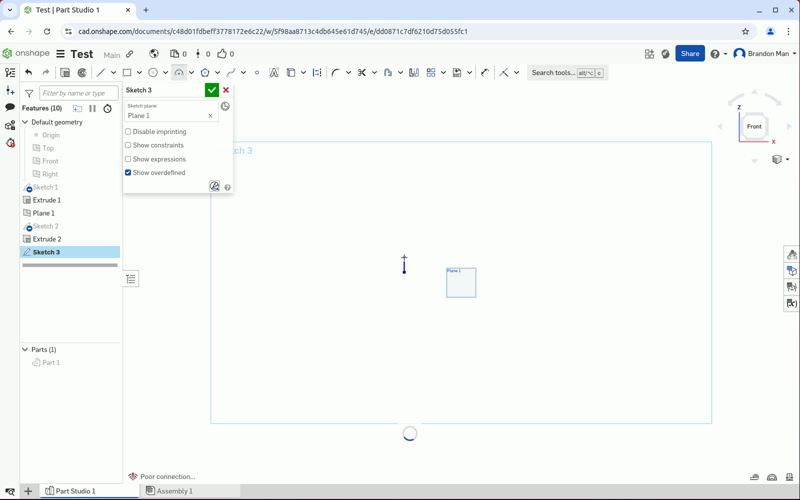
click(404, 257)
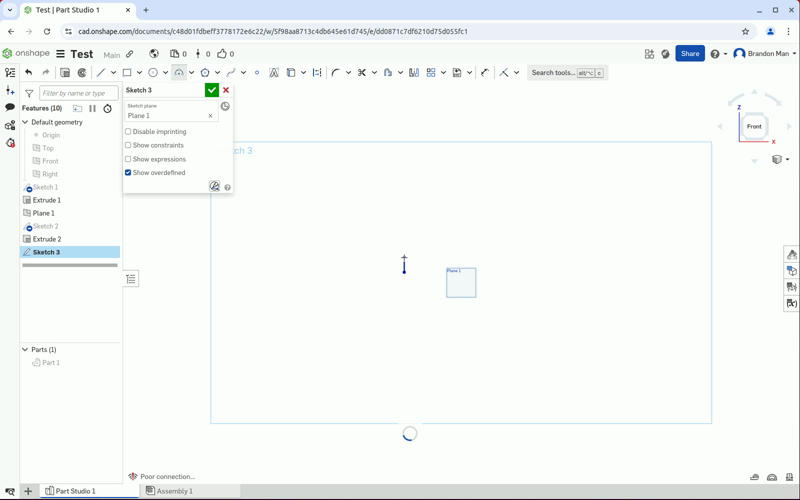
mouse_move(404, 272)
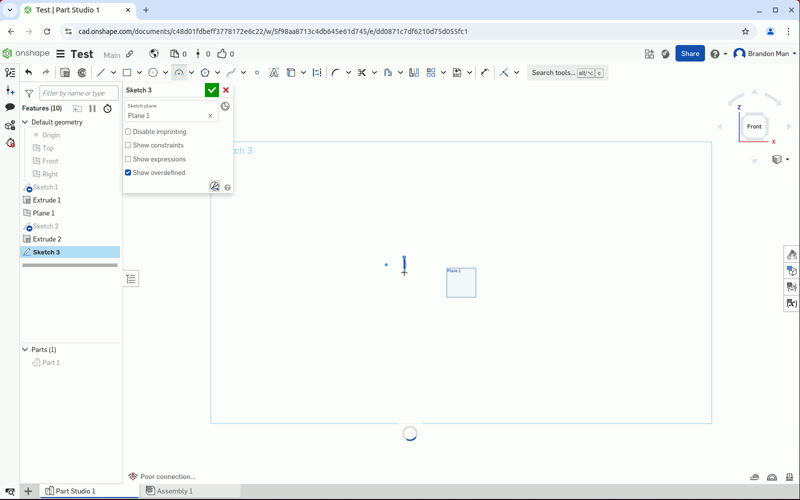
click(404, 272)
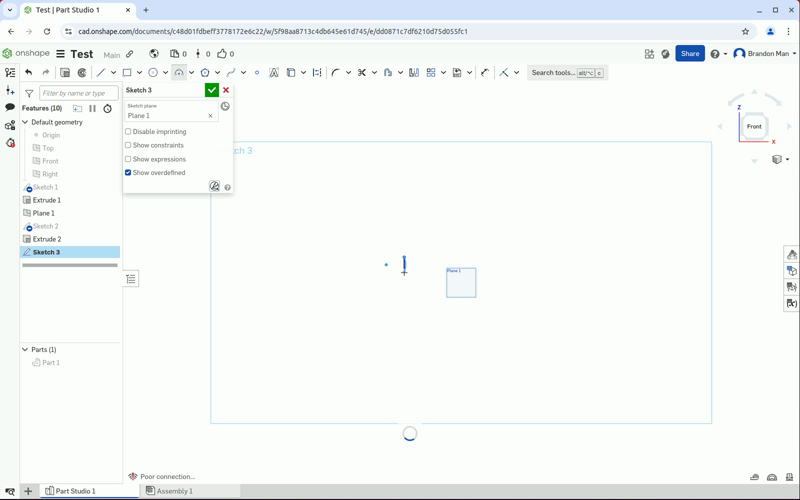
key_down(shift)
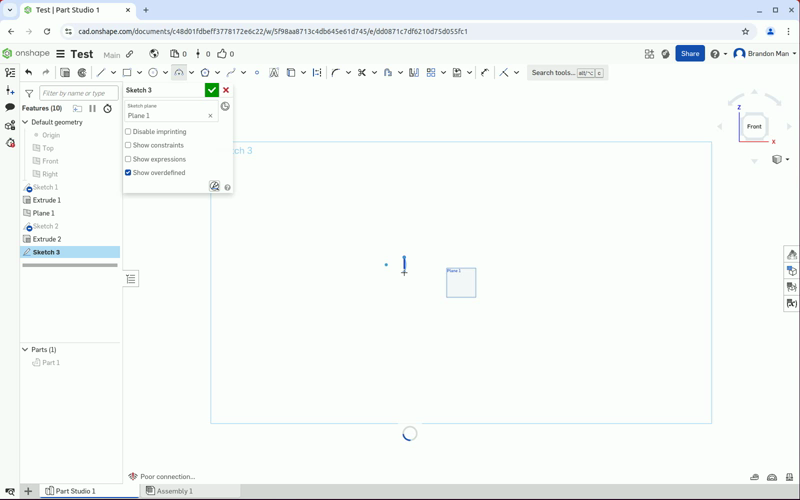
mouse_move(396, 264)
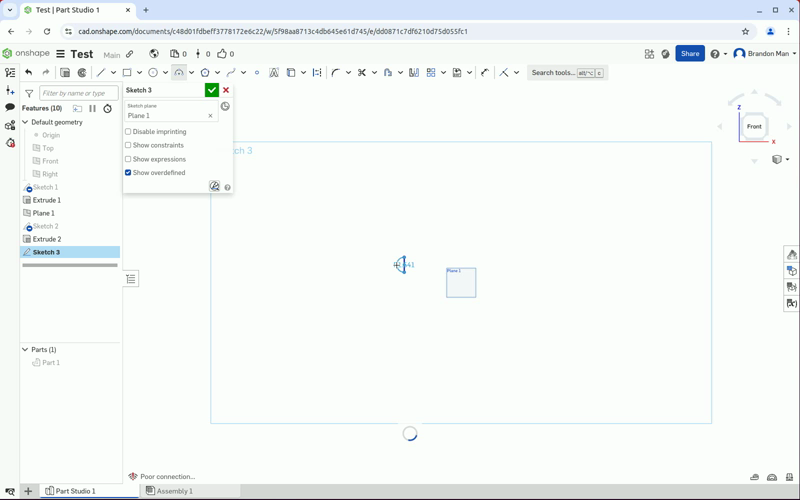
click(396, 264)
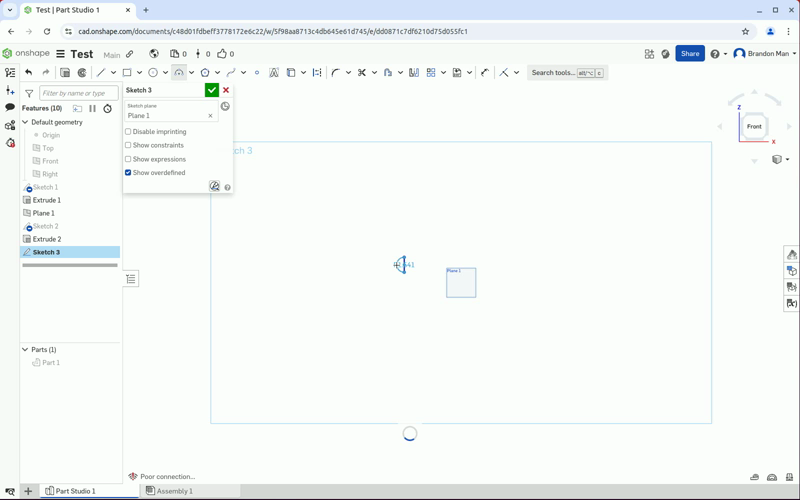
key_up(shift)
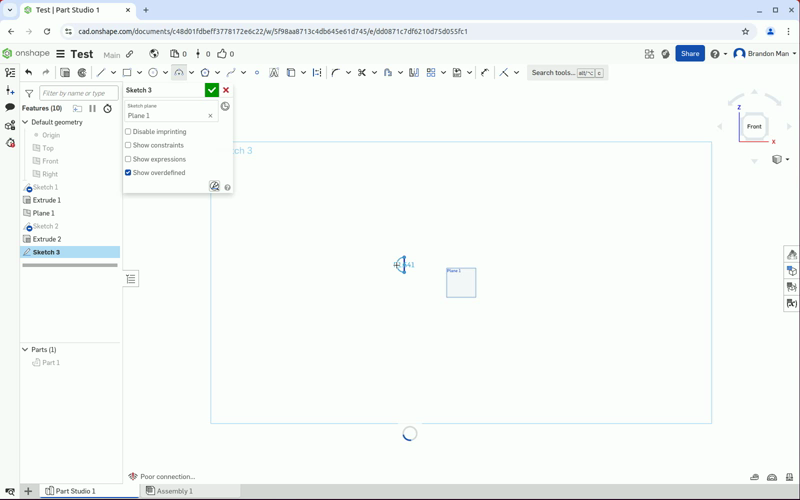
key(esc)
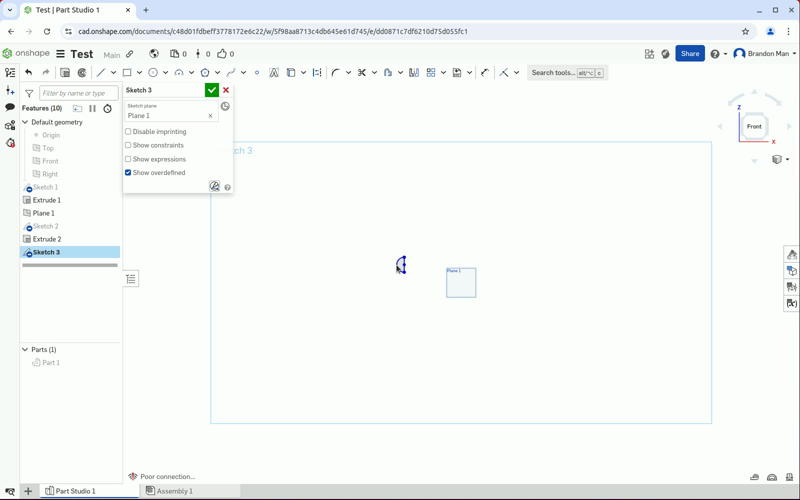
mouse_move(398, 263)
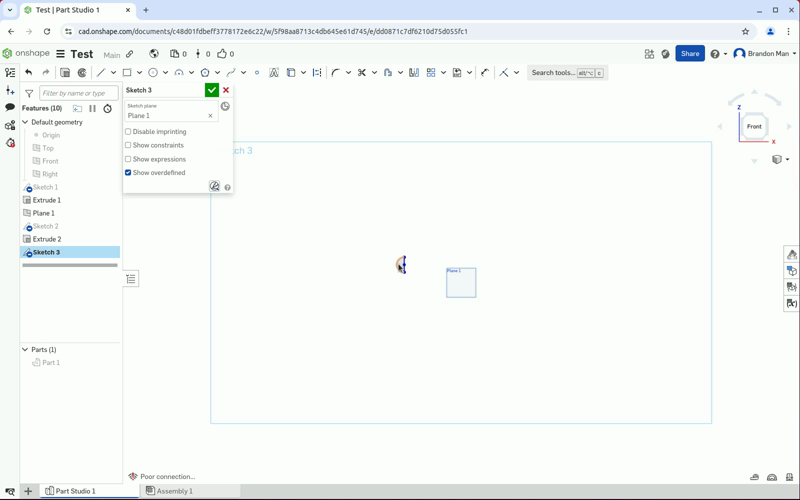
scroll(6)
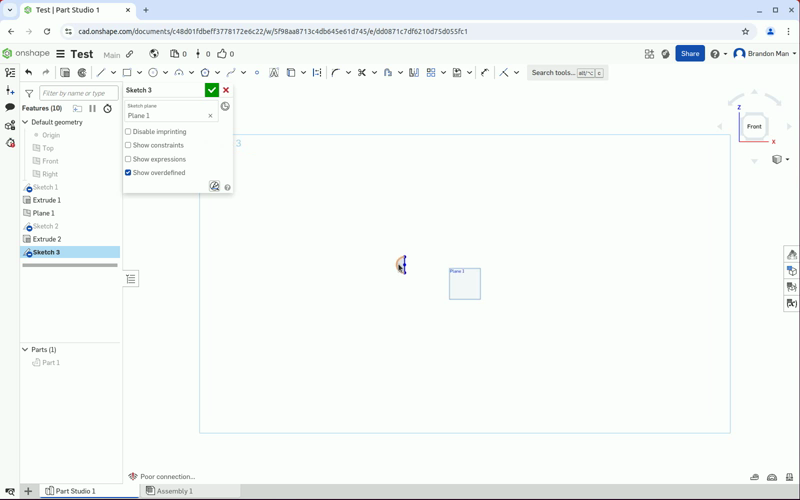
scroll(6)
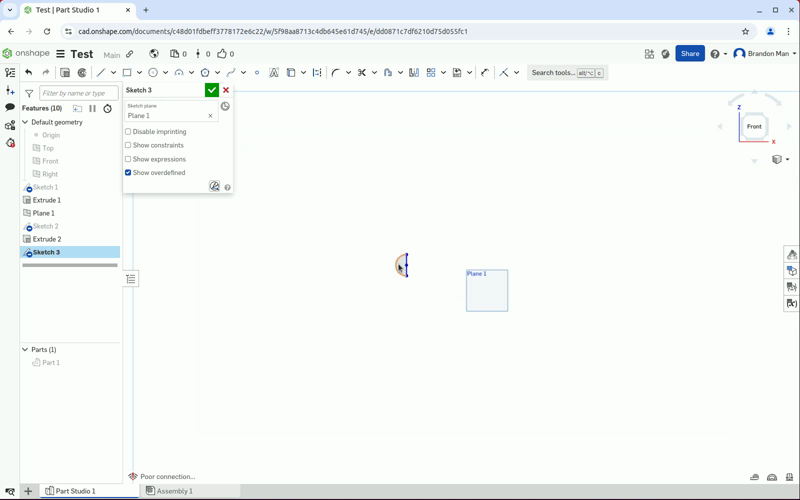
scroll(6)
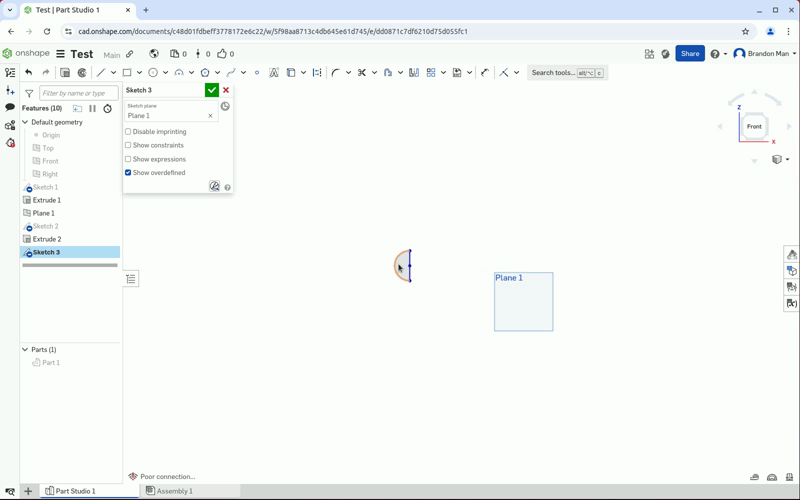
scroll(6)
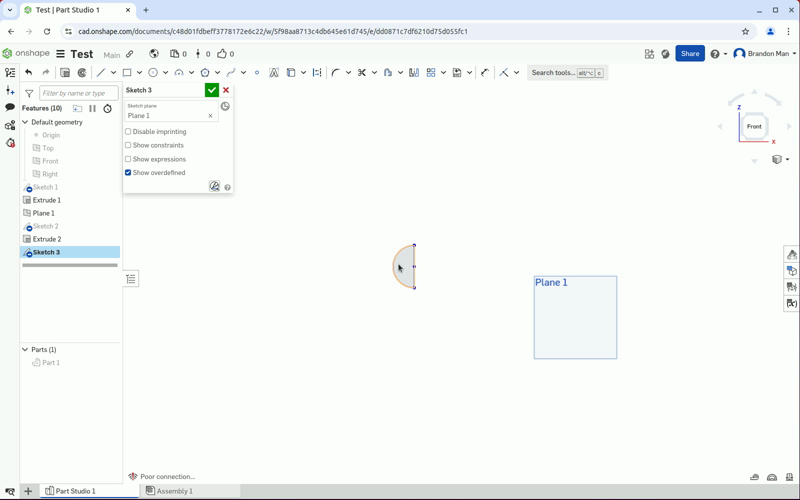
scroll(6)
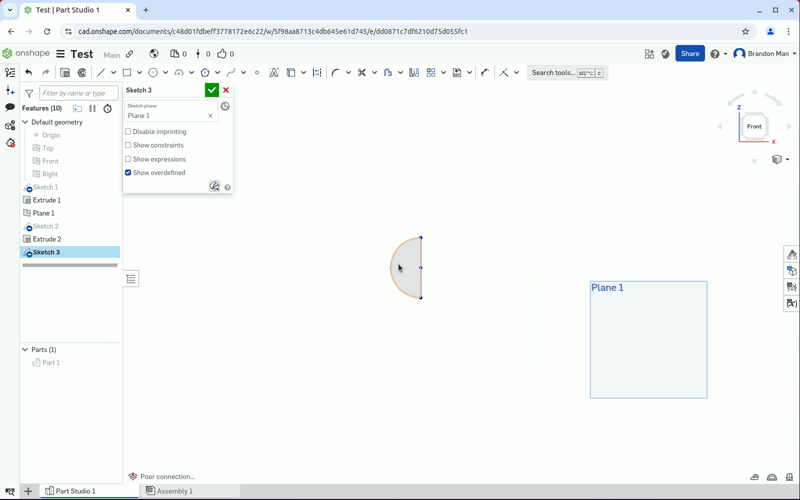
scroll(6)
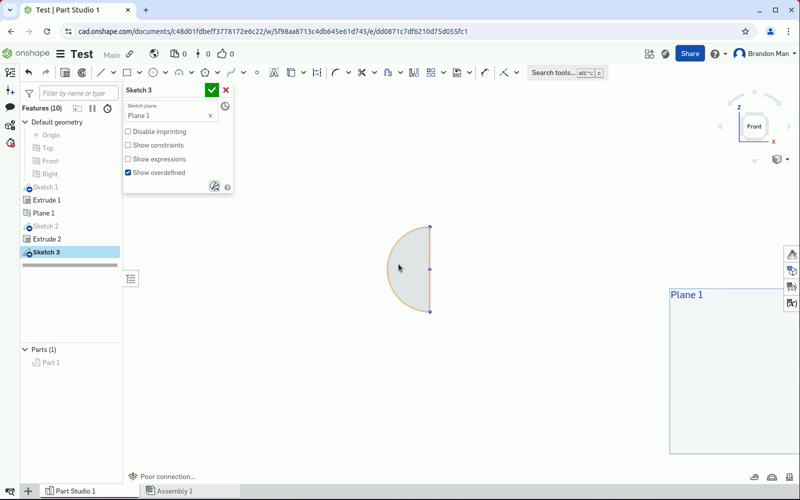
scroll(6)
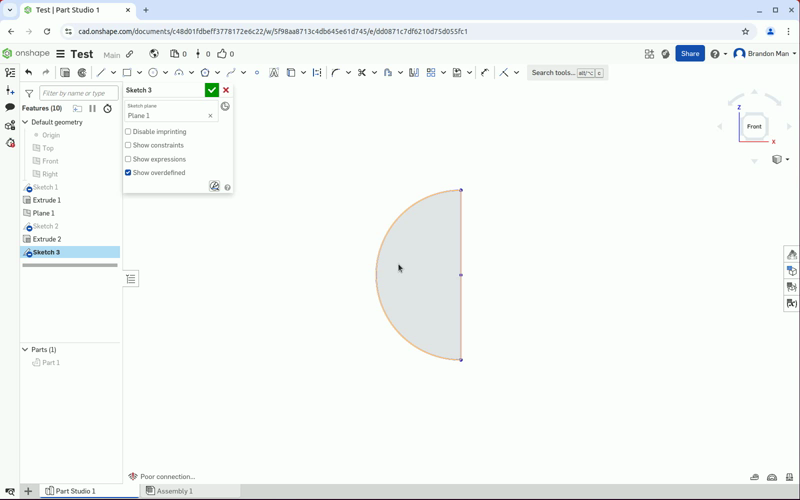
click(398, 263)
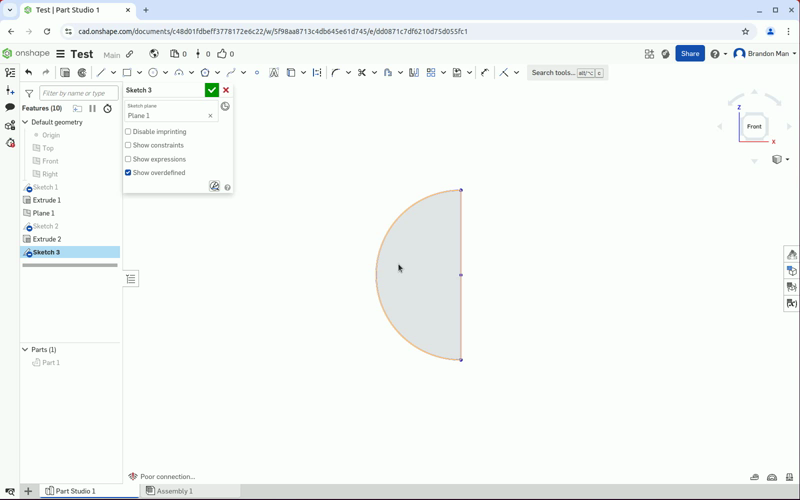
scroll(-6)
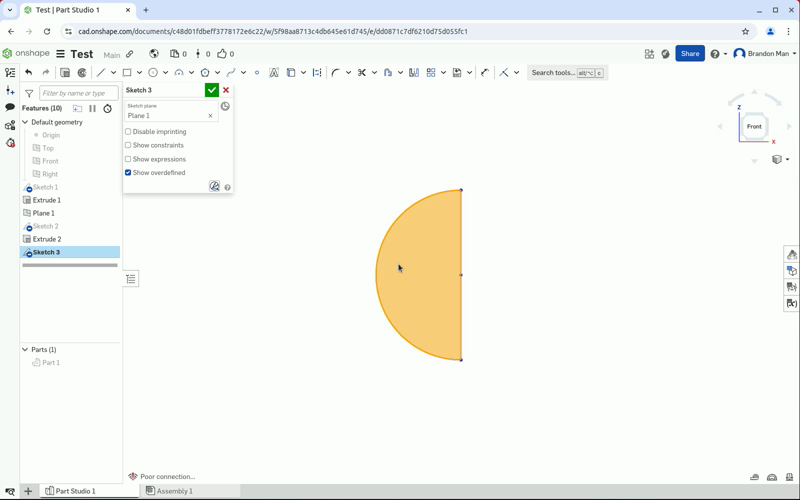
scroll(-6)
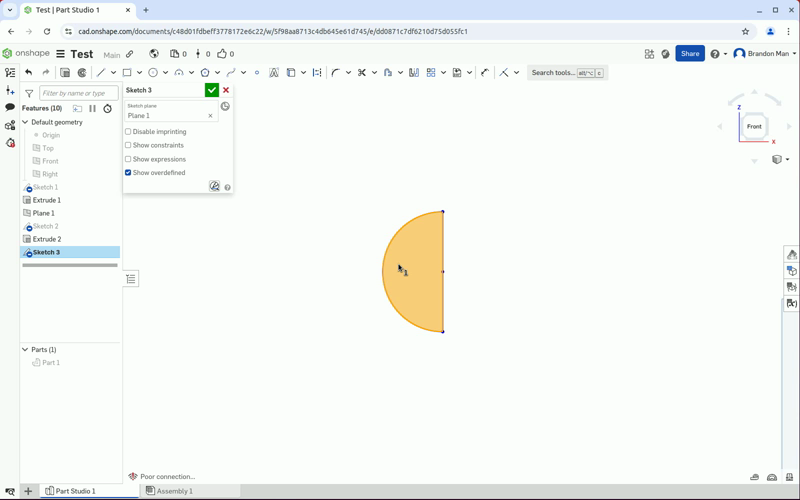
scroll(-6)
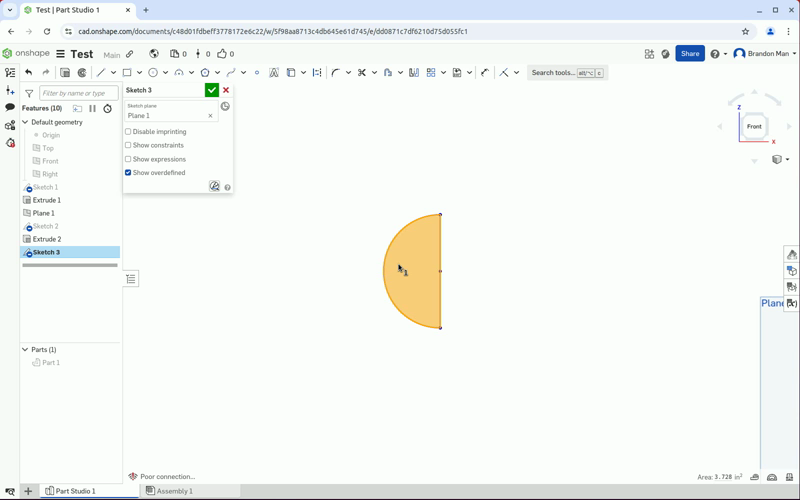
scroll(-6)
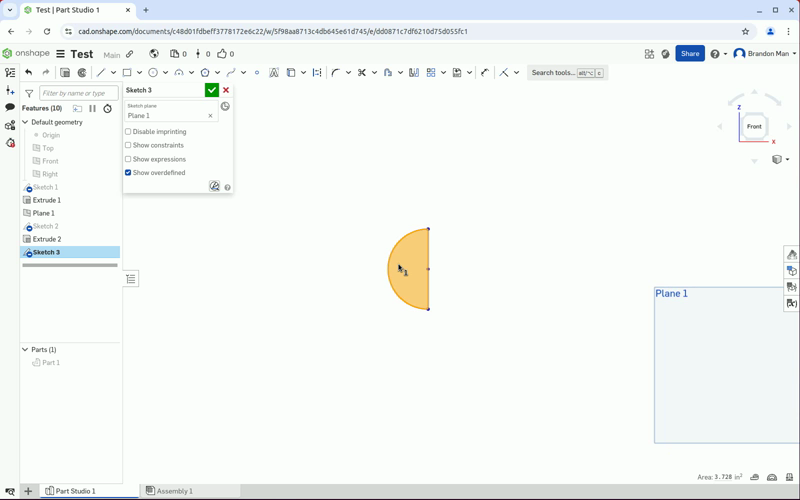
scroll(-6)
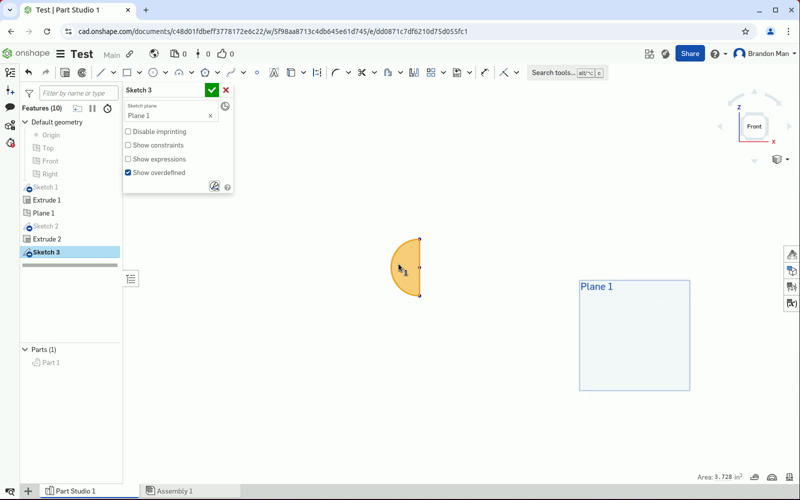
scroll(-6)
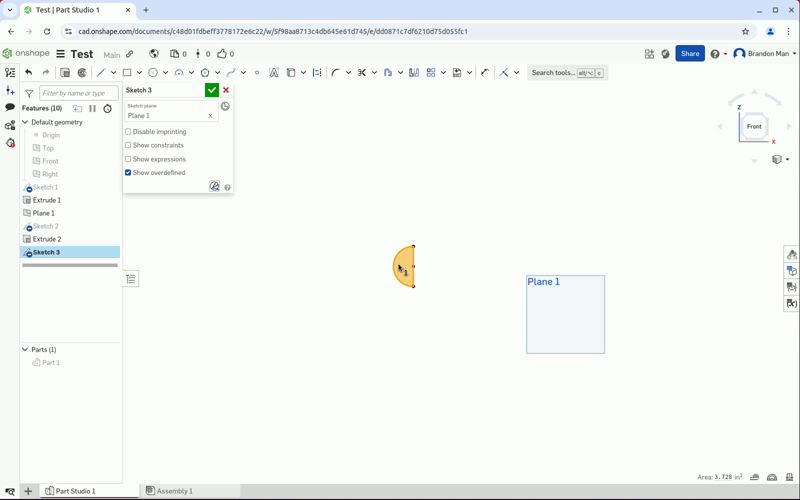
scroll(-6)
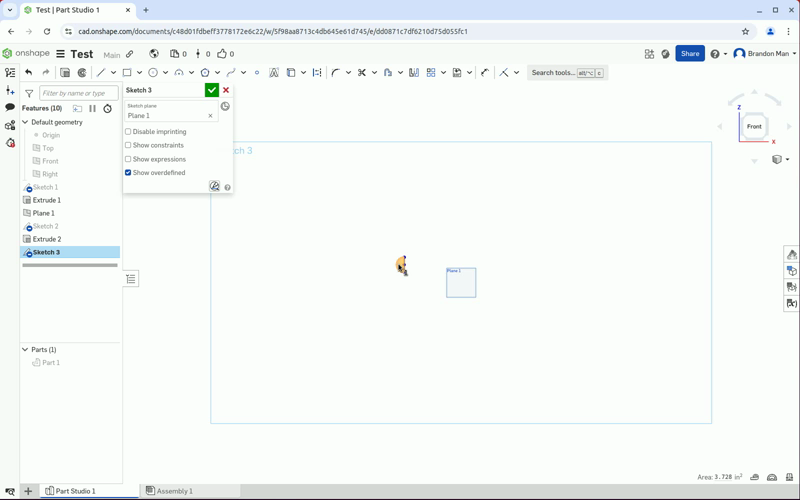
mouse_move(73, 352)
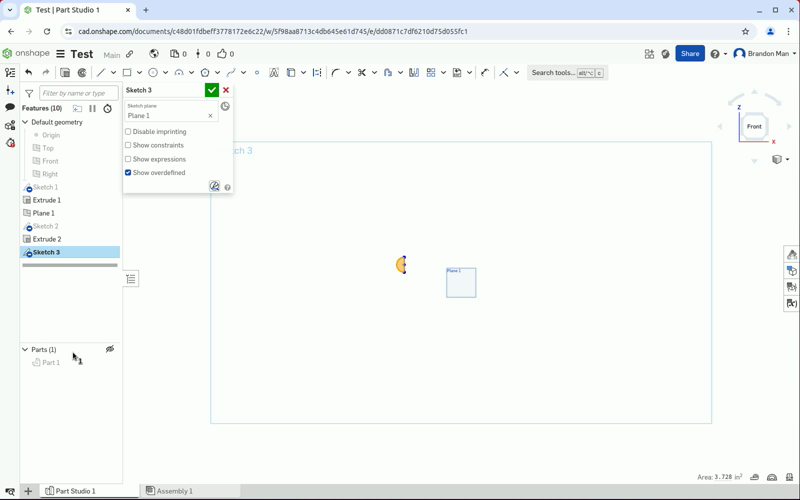
key(shift+y)
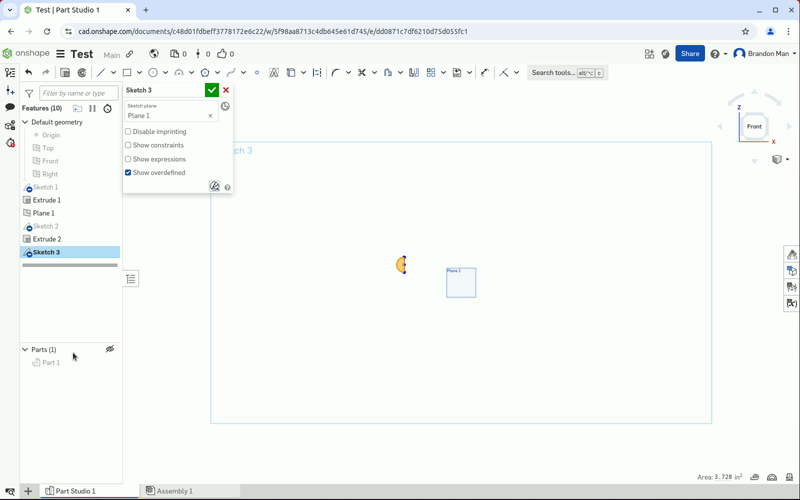
key(shift+e)
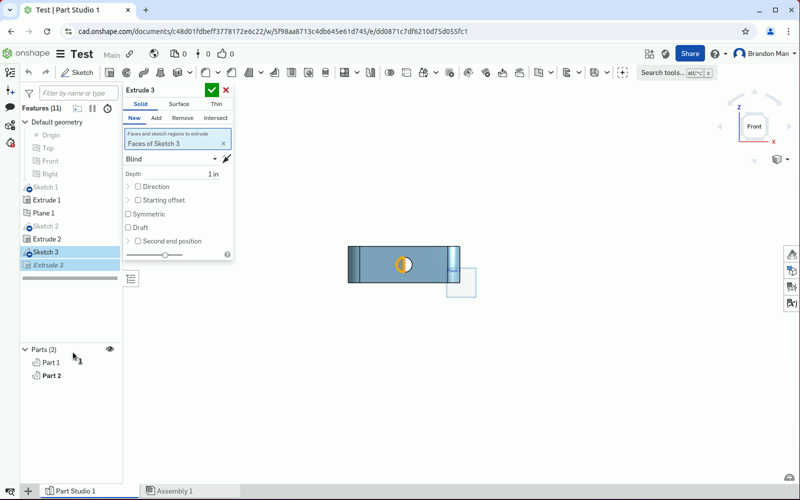
mouse_move(143, 106)
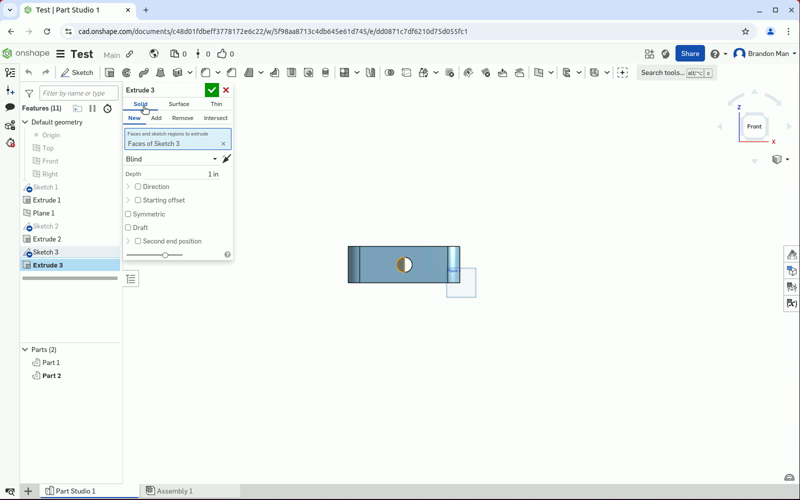
click(143, 106)
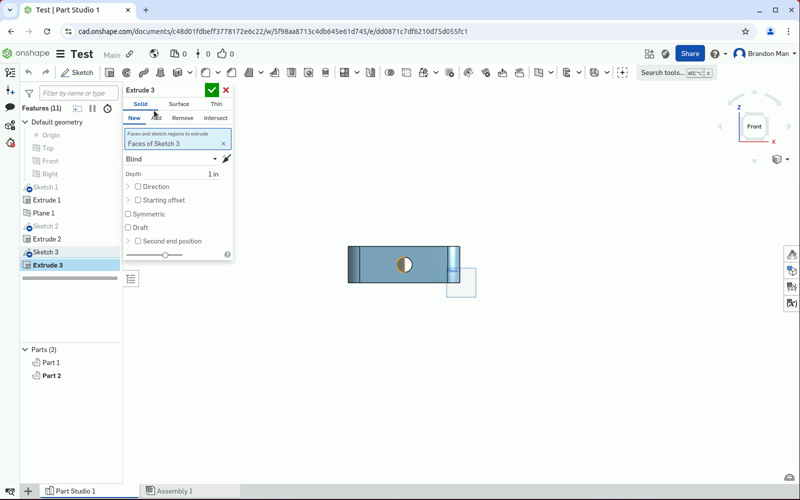
mouse_move(186, 120)
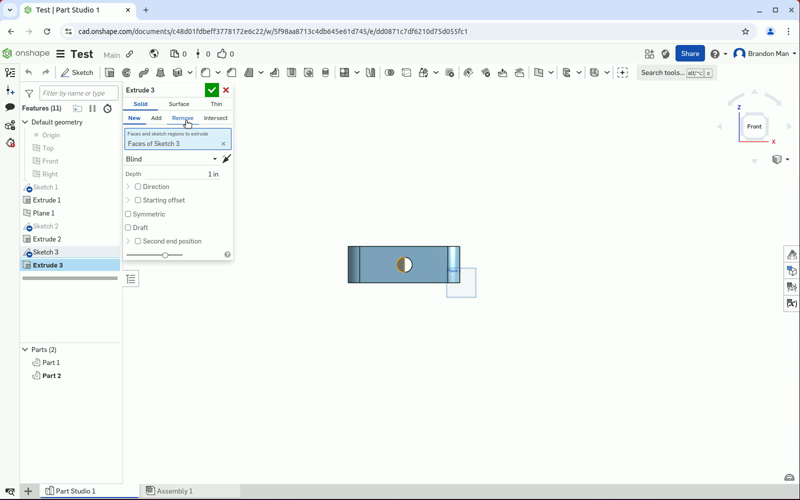
click(186, 120)
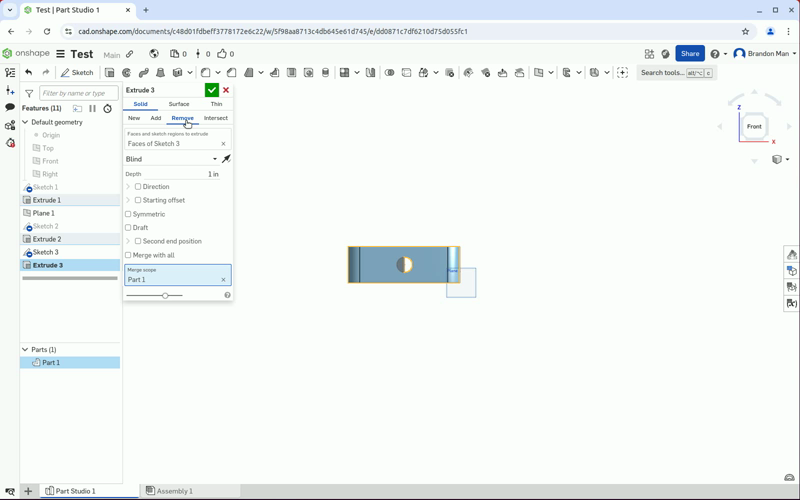
key(tab, 4)
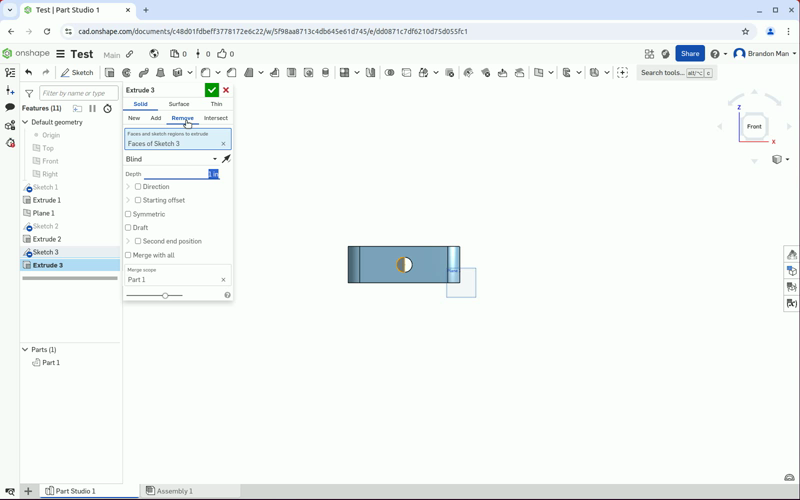
text(12.517)
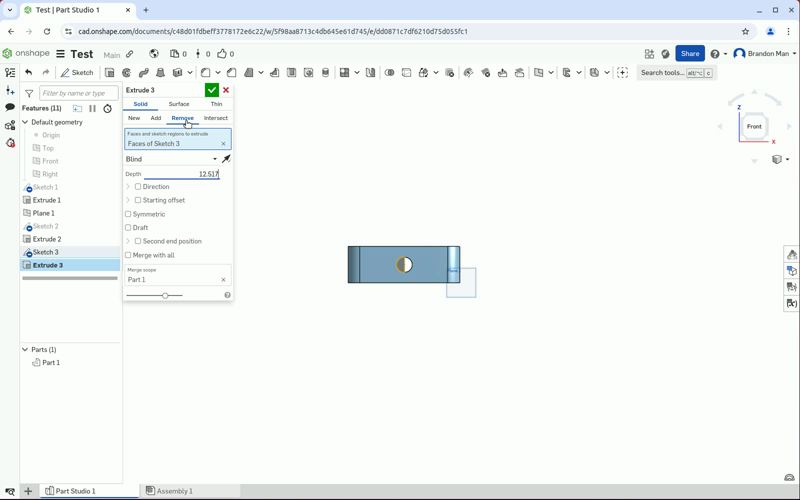
key(tab, 6)
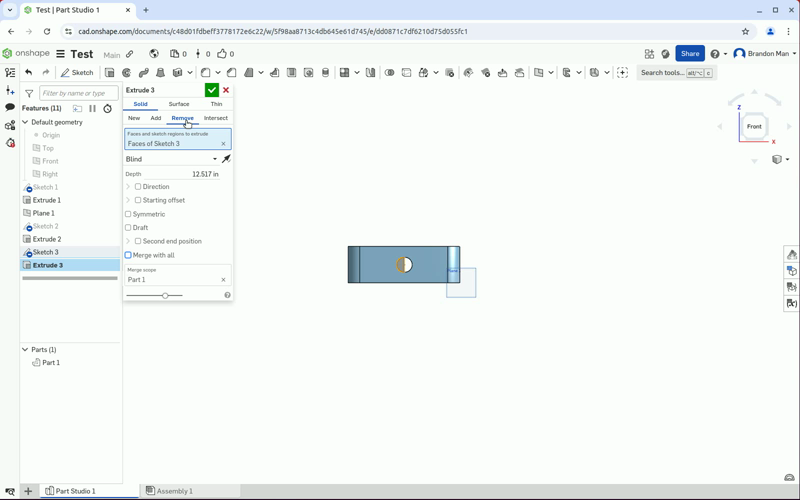
key(space)
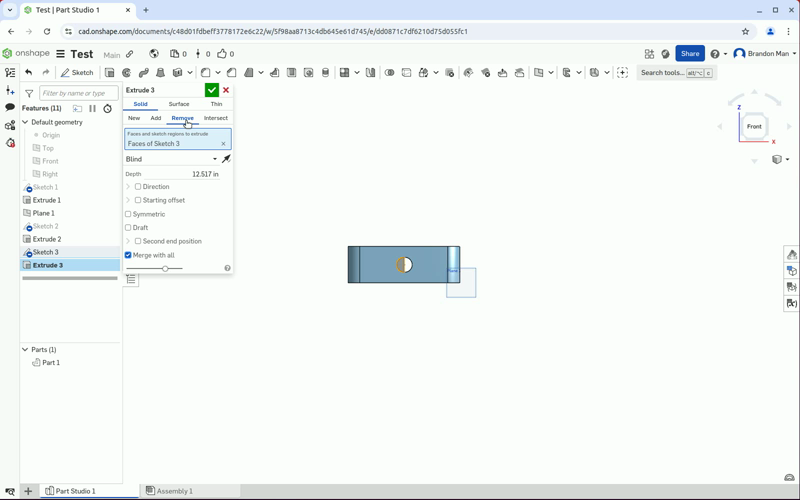
key(enter)
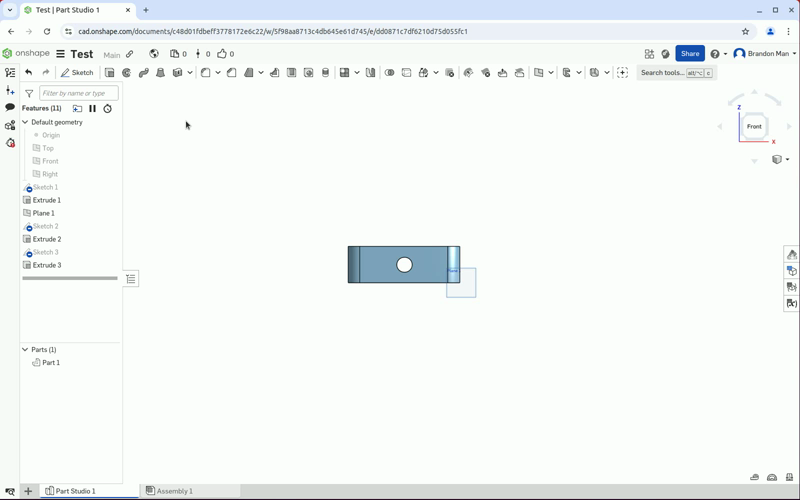
key(shift+h)
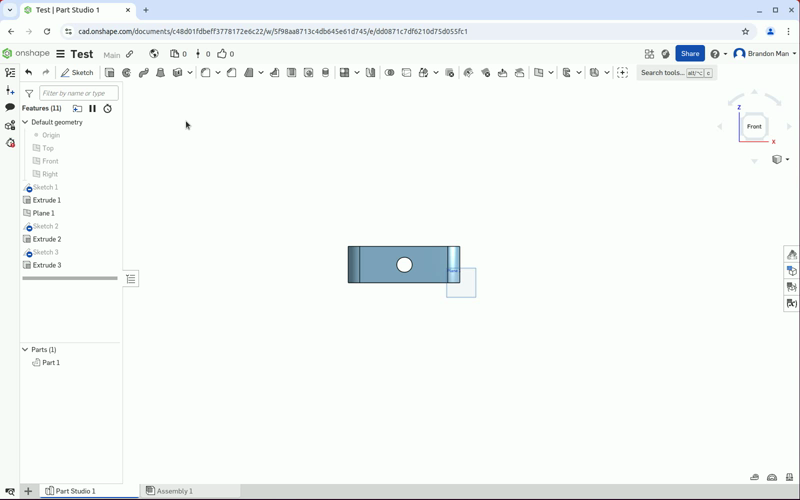
key(shift+h)
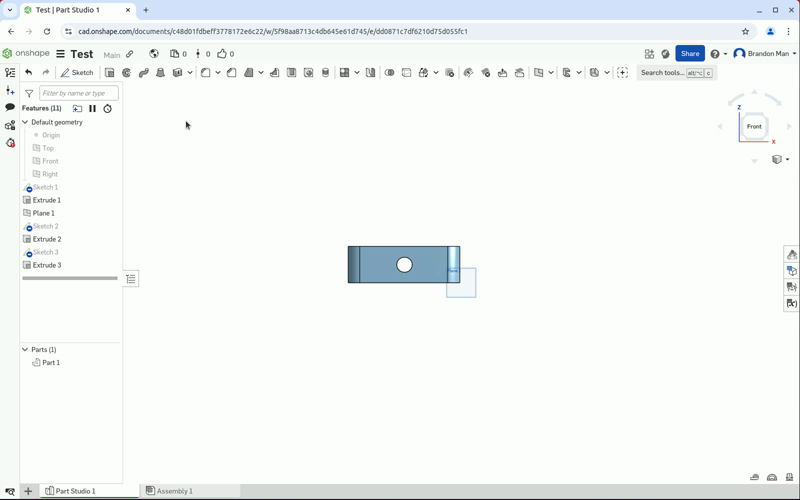
mouse_move(73, 189)
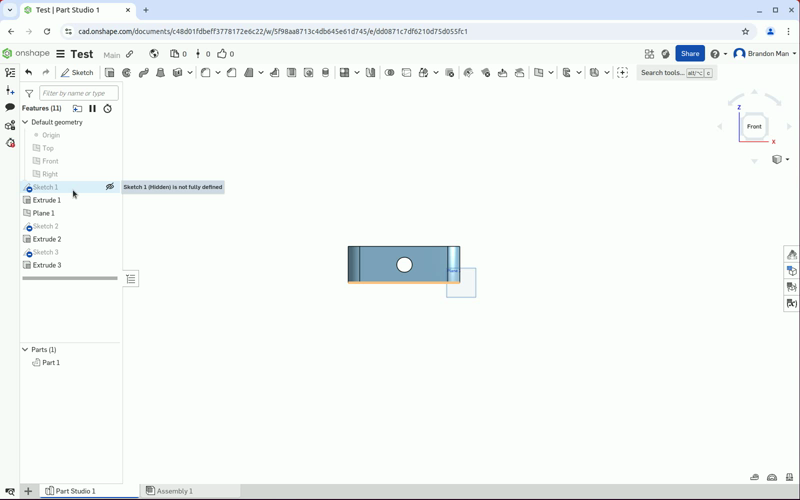
click(73, 189)
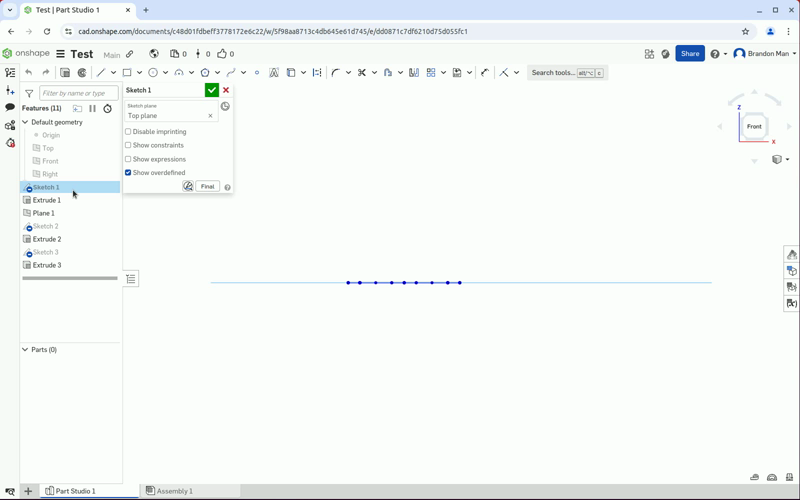
mouse_move(229, 92)
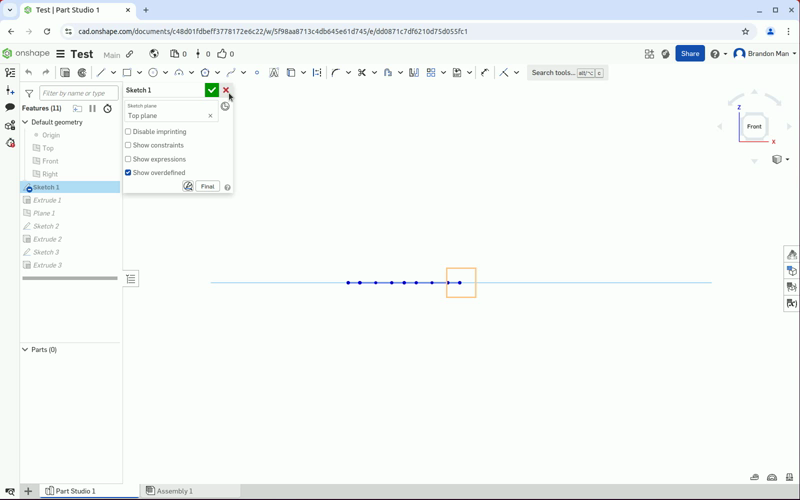
click(229, 92)
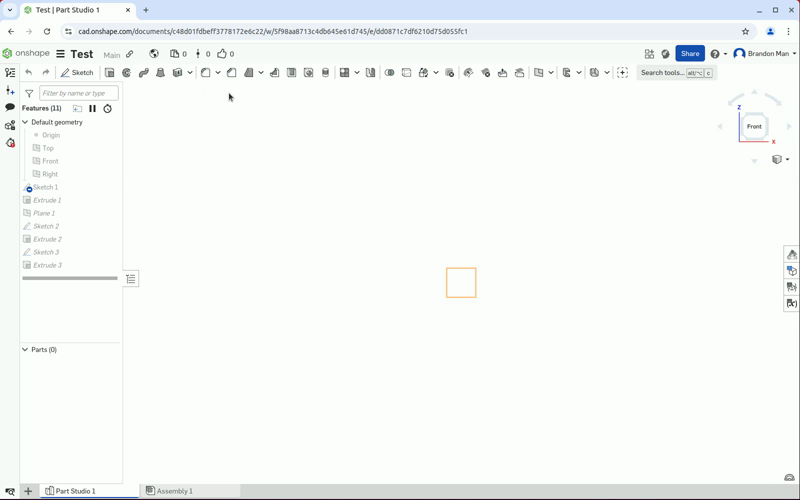
key(shift+s)
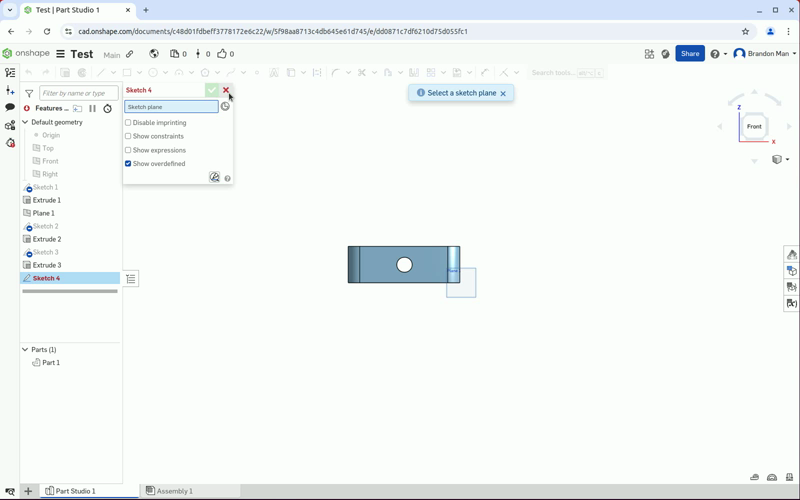
mouse_move(73, 215)
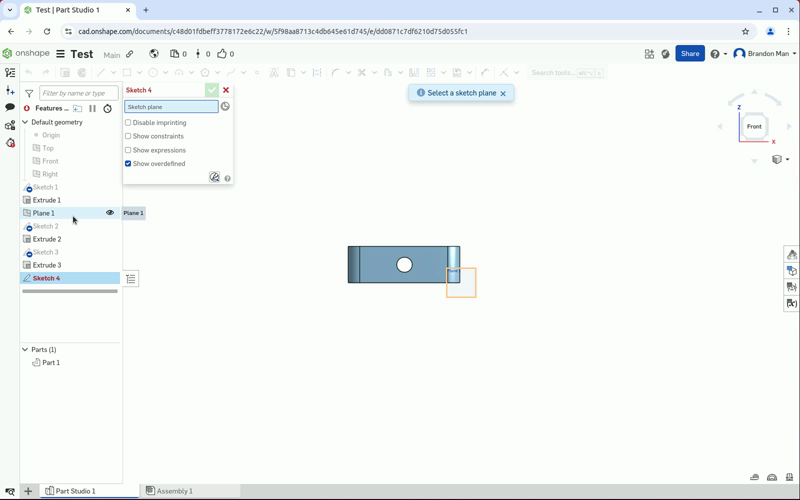
click(73, 215)
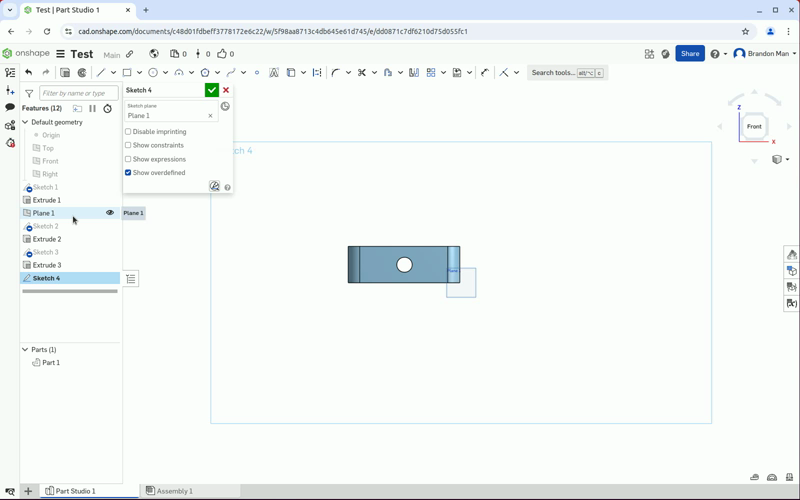
mouse_move(73, 352)
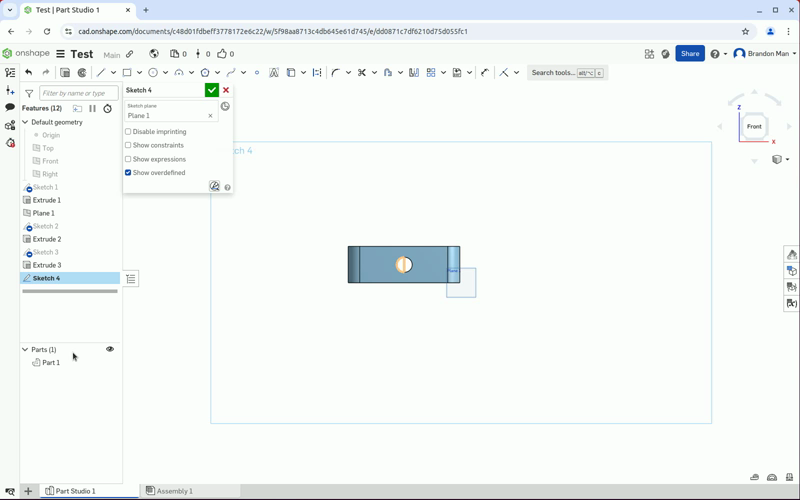
key(y)
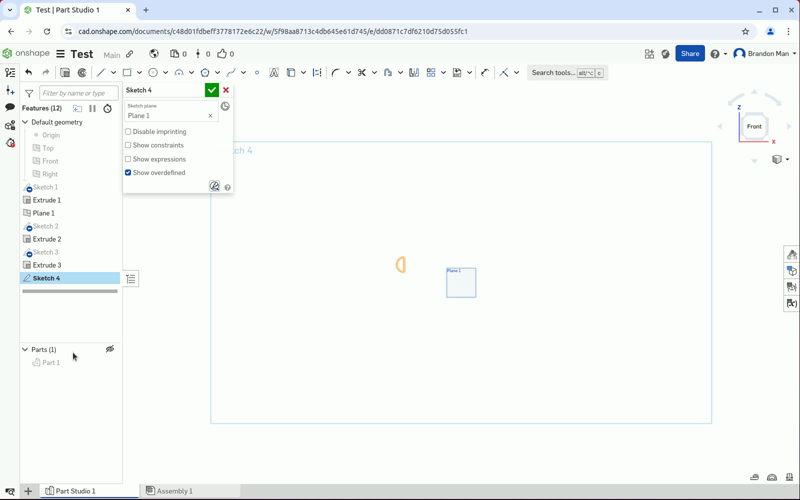
key(l)
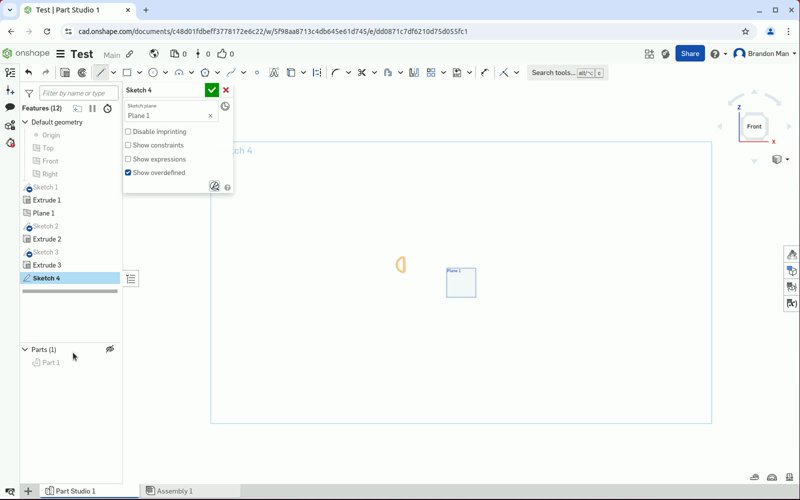
key_down(shift)
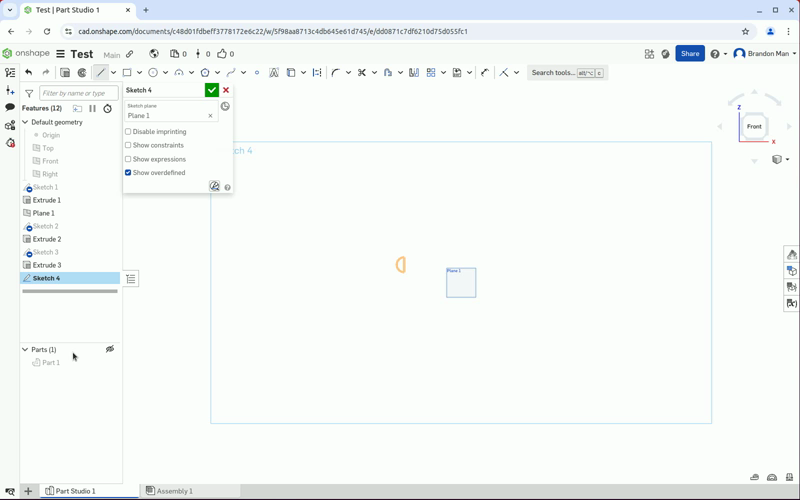
mouse_move(390, 264)
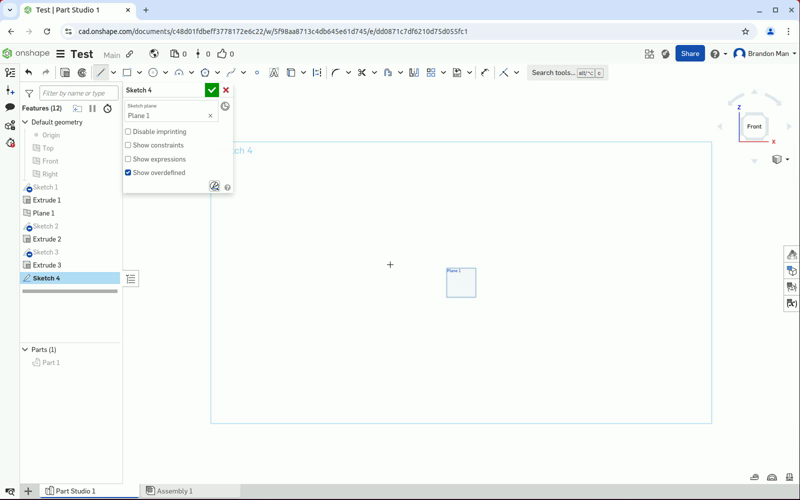
click(390, 264)
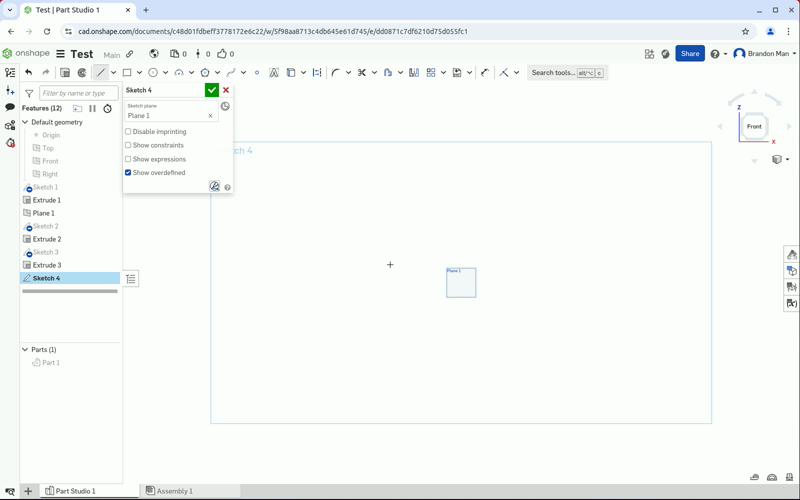
key_up(shift)
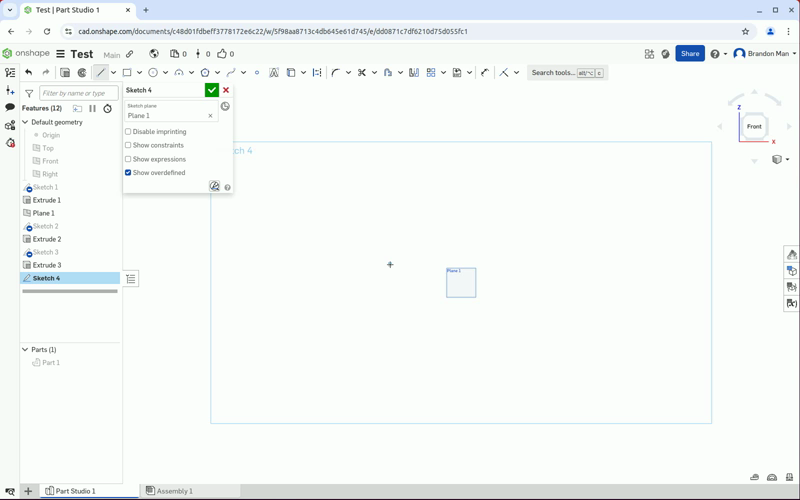
key_down(shift)
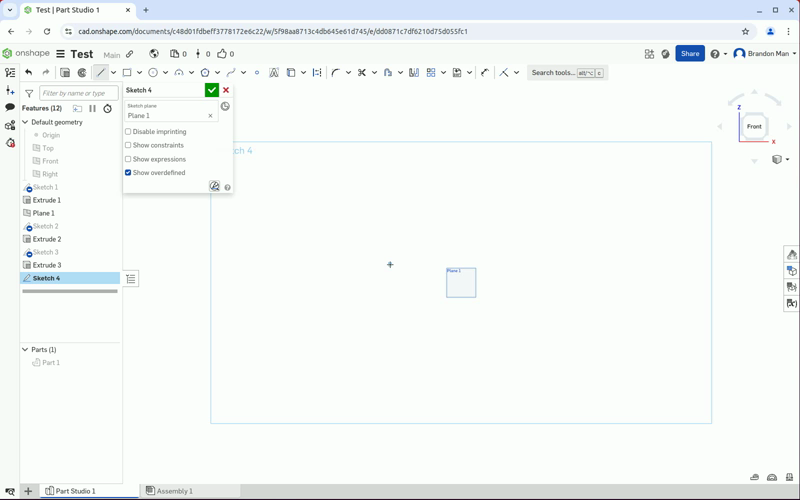
mouse_move(420, 264)
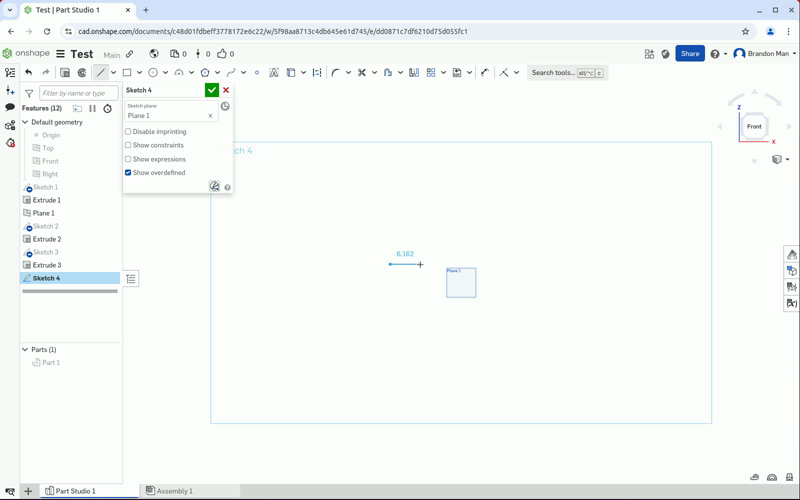
mouse_move(398, 277)
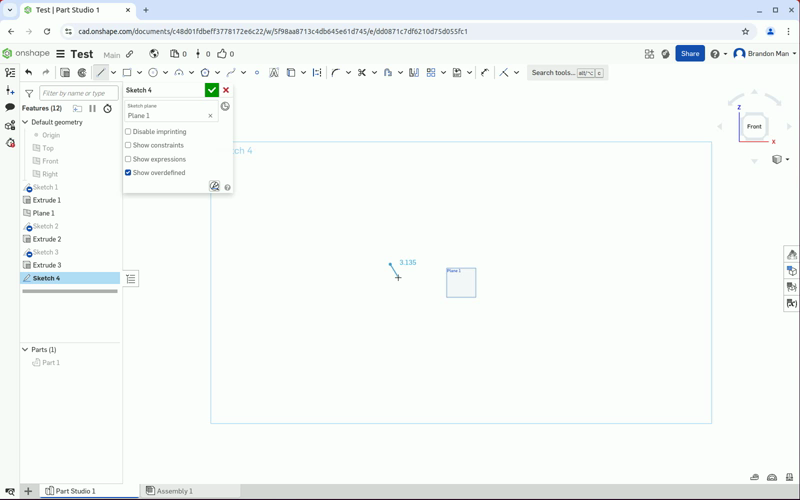
click(398, 277)
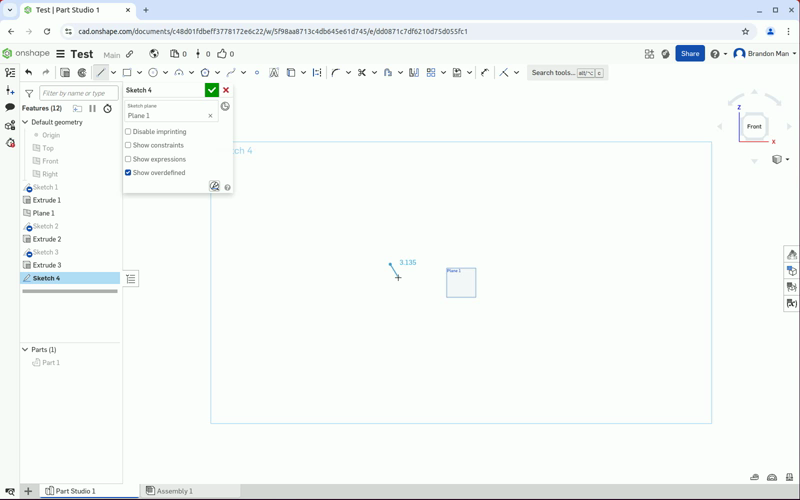
key_up(shift)
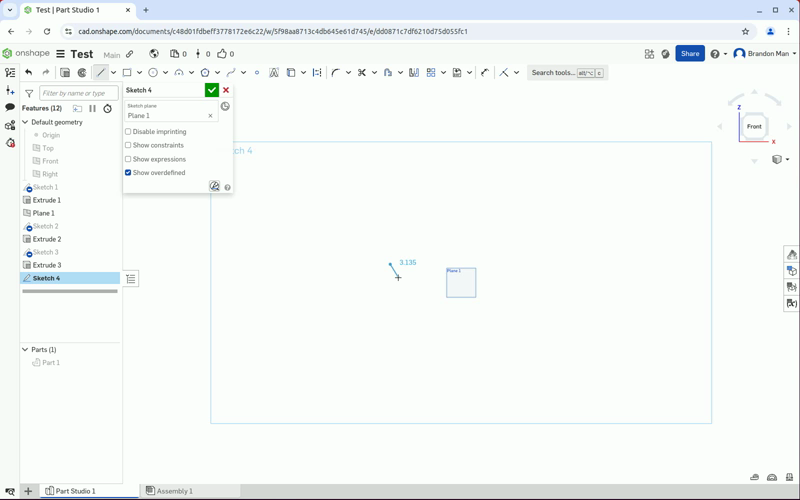
key_down(shift)
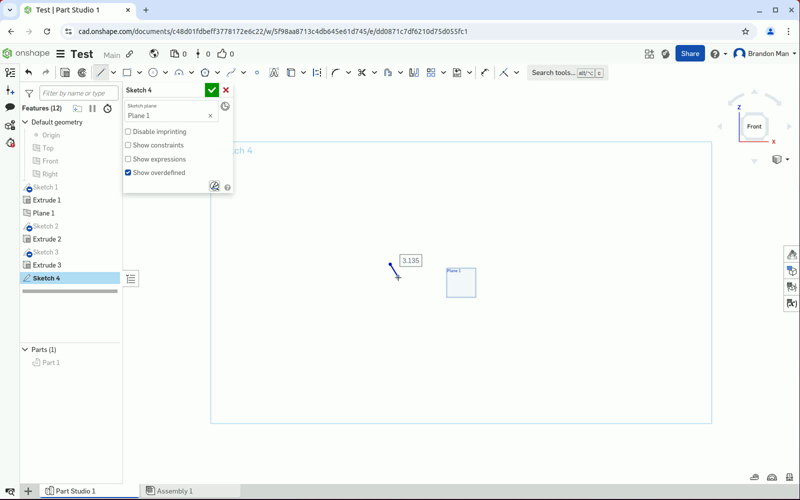
mouse_move(428, 277)
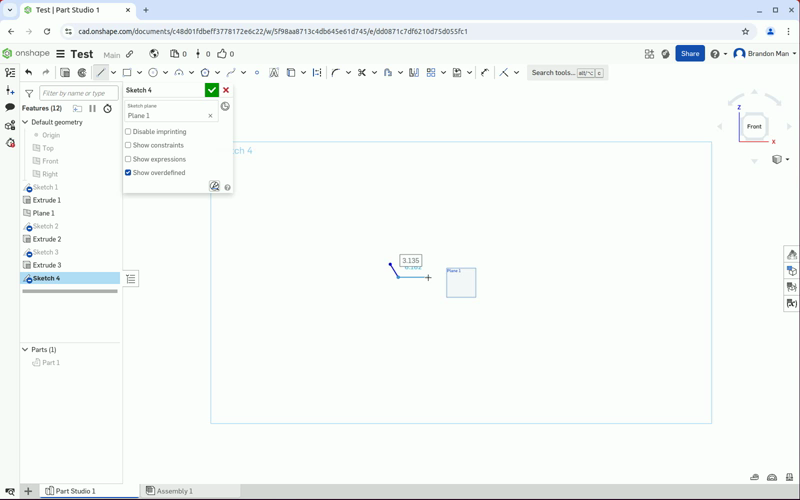
mouse_move(405, 277)
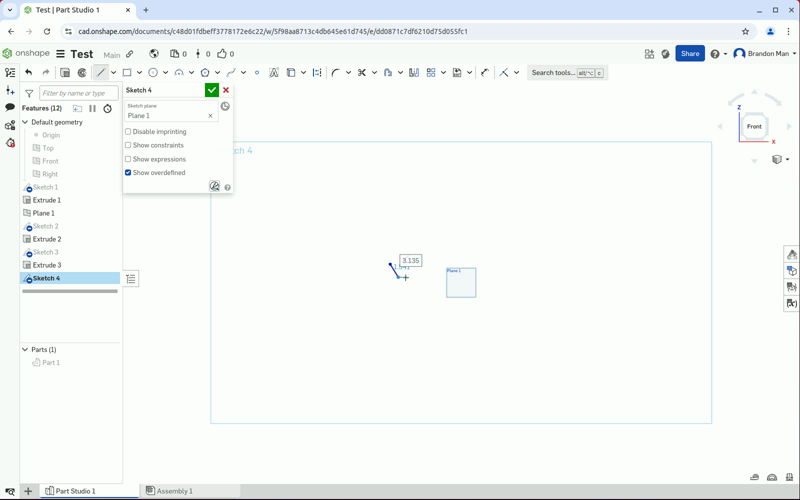
click(405, 277)
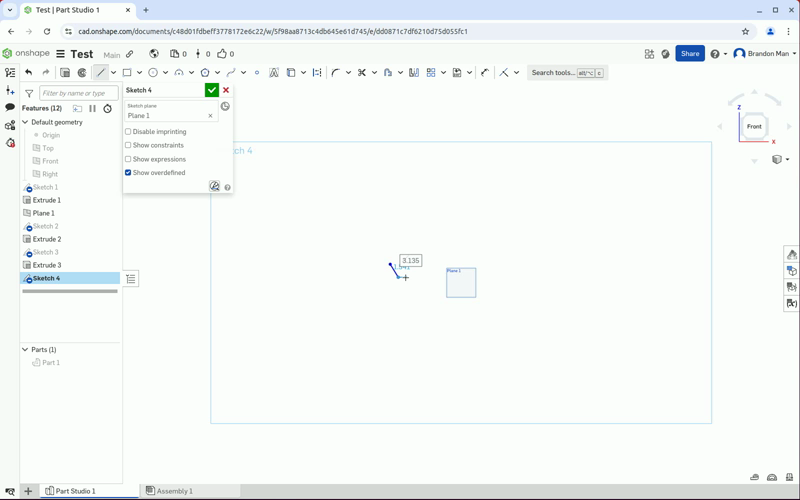
key_up(shift)
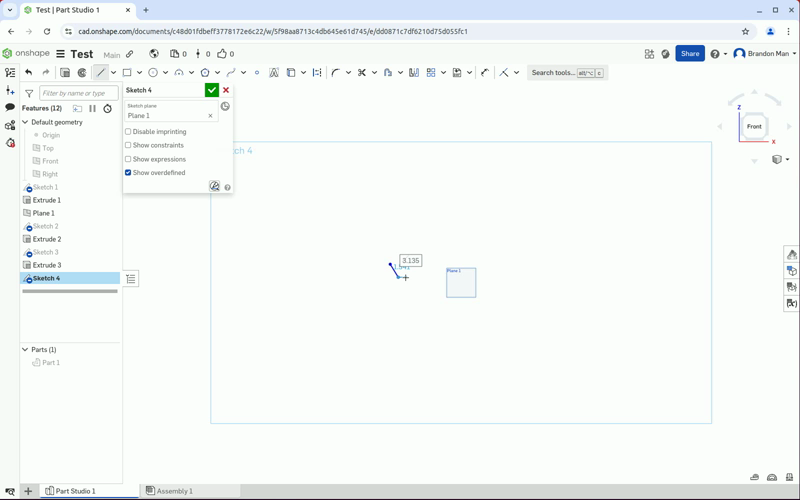
key_down(shift)
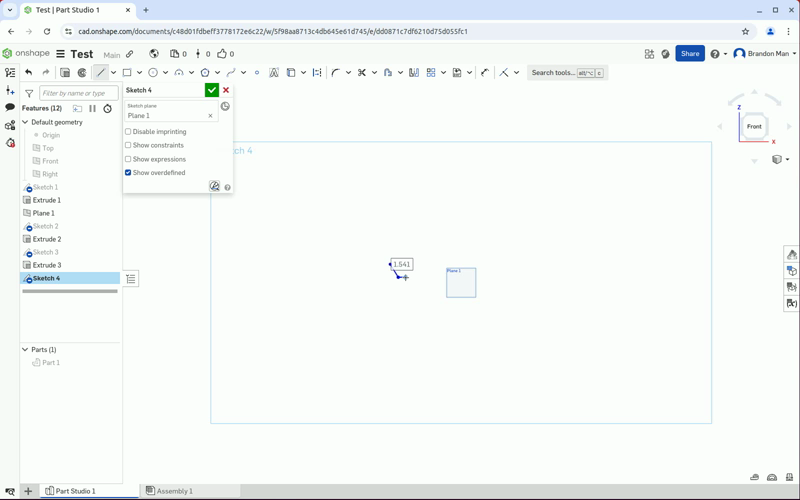
mouse_move(435, 277)
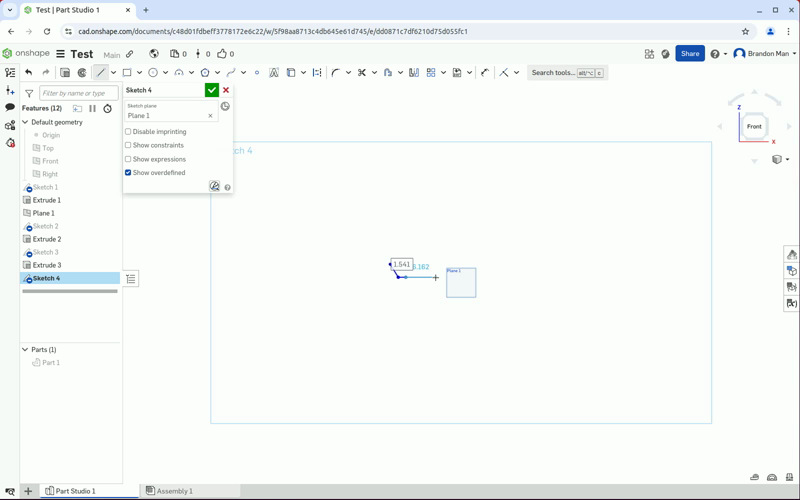
mouse_move(405, 271)
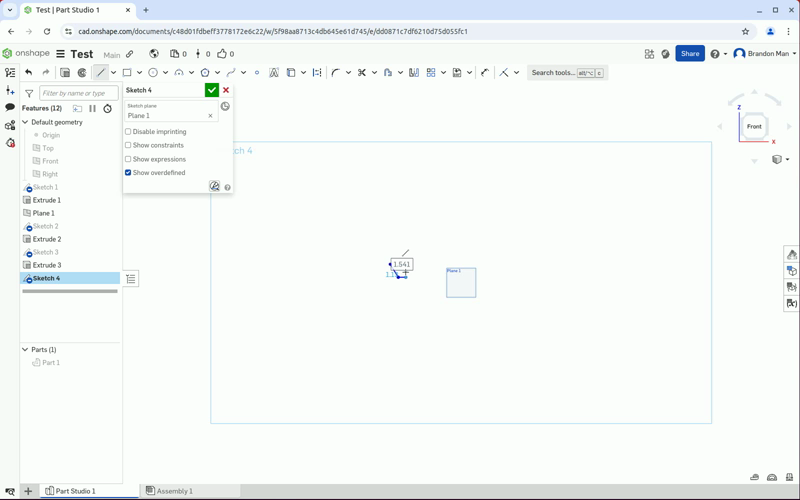
scroll(6)
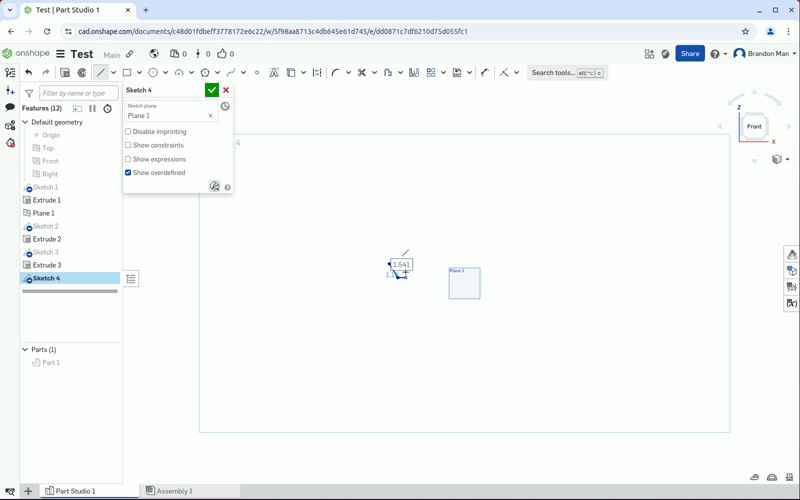
scroll(6)
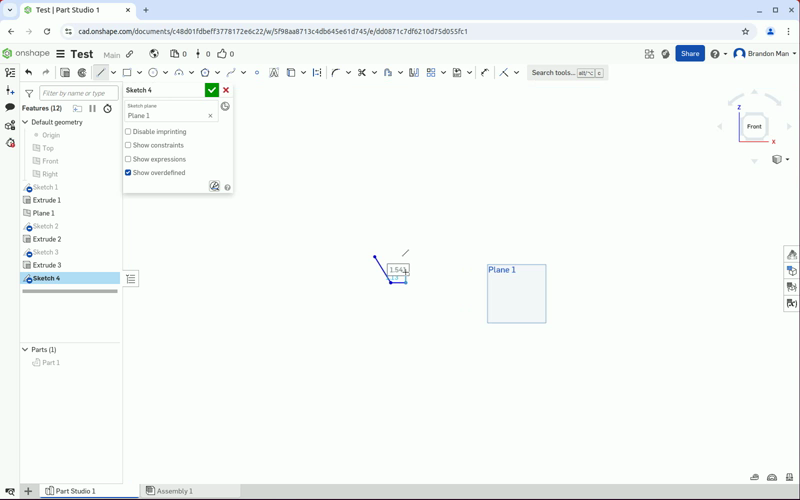
scroll(6)
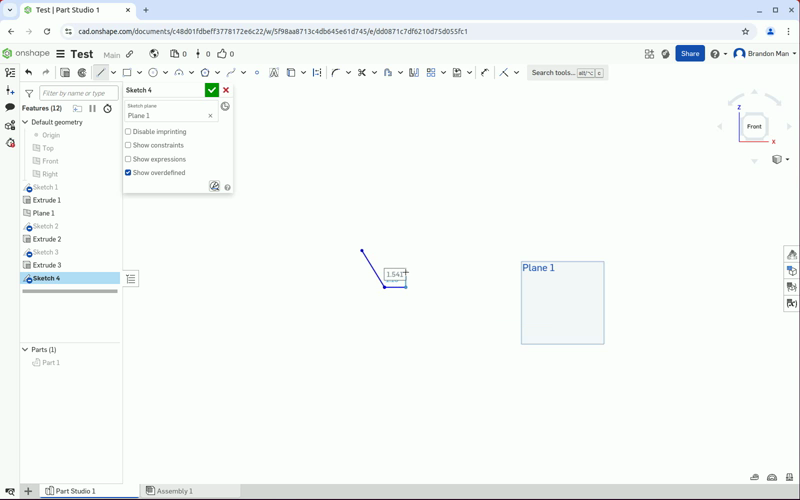
scroll(6)
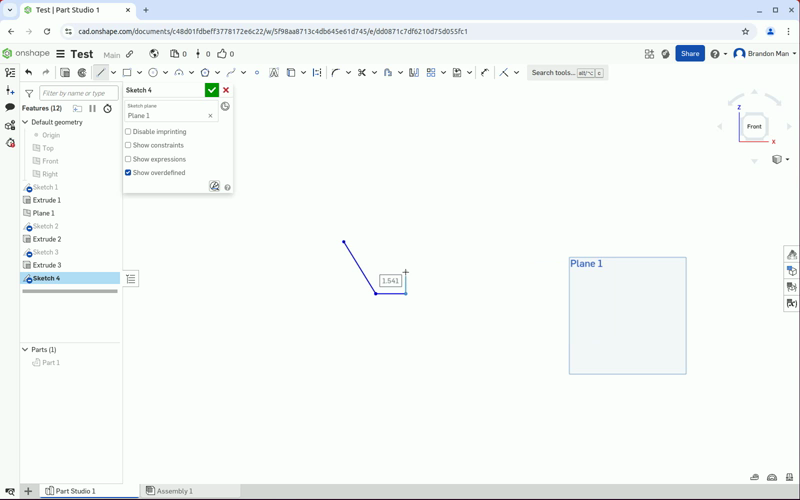
scroll(6)
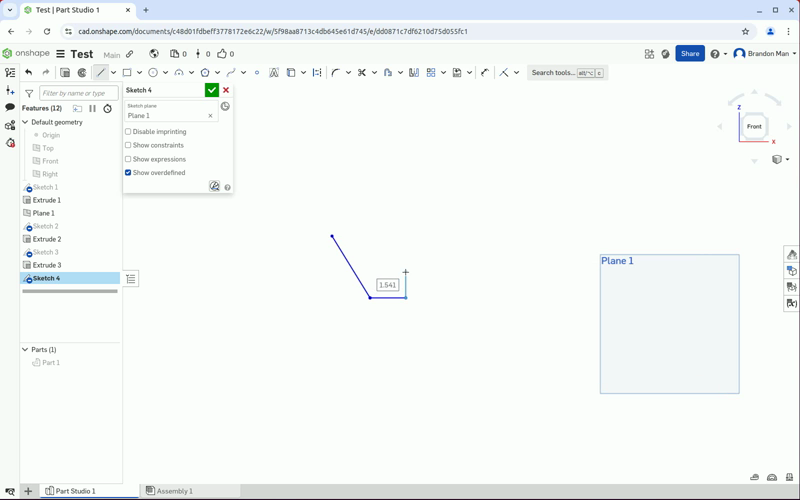
scroll(6)
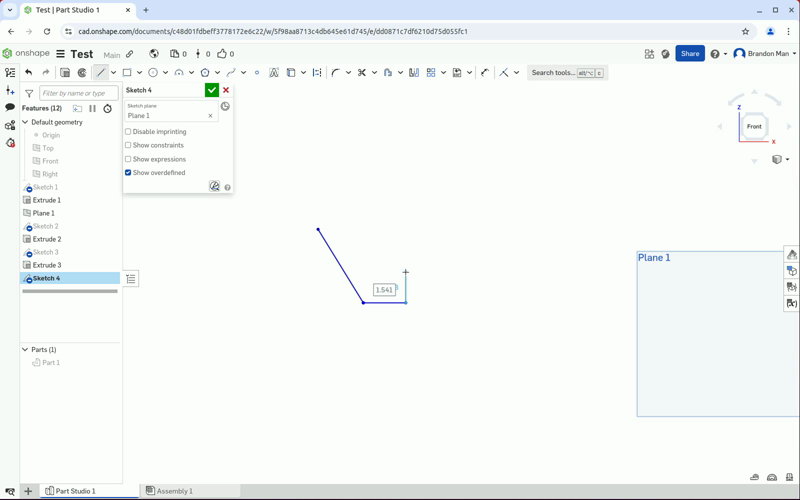
scroll(6)
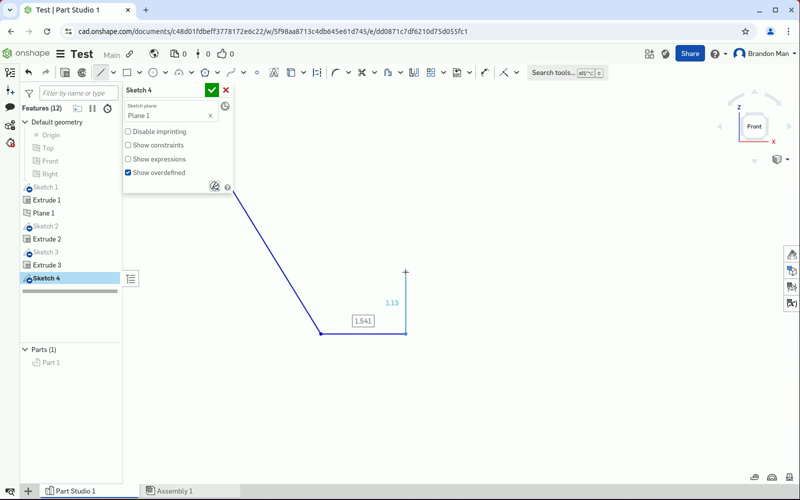
click(405, 271)
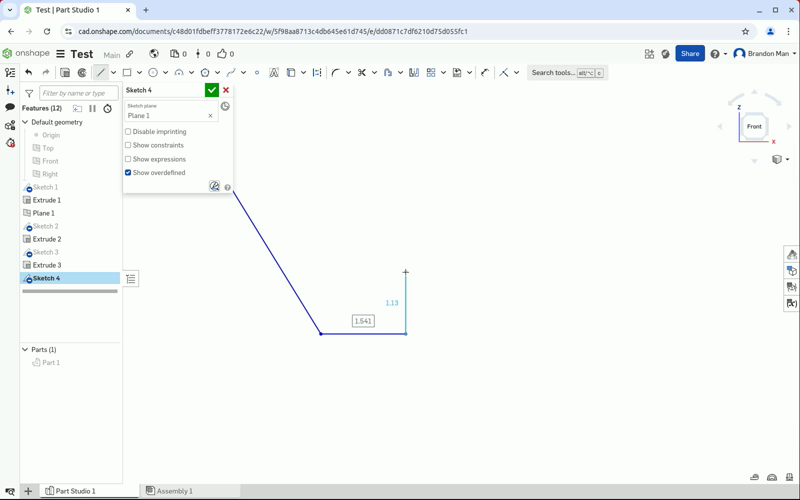
scroll(-6)
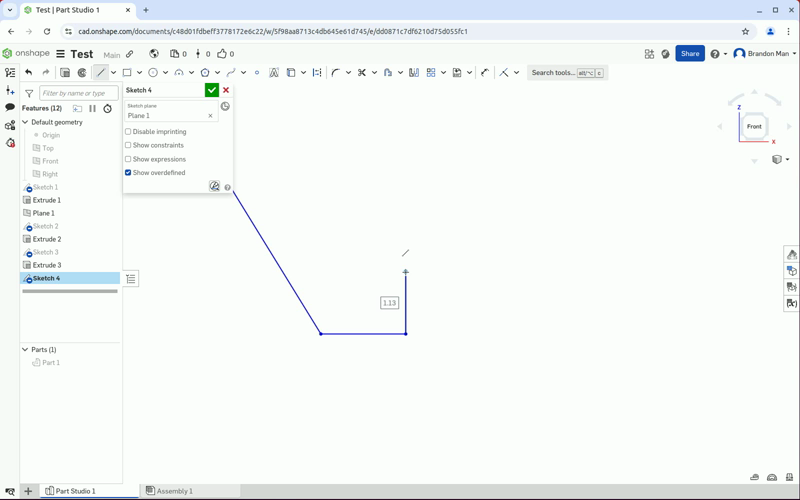
scroll(-6)
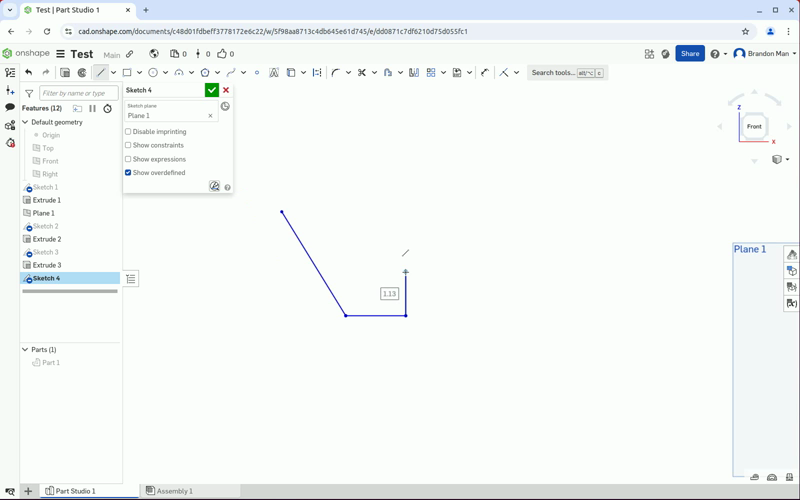
scroll(-6)
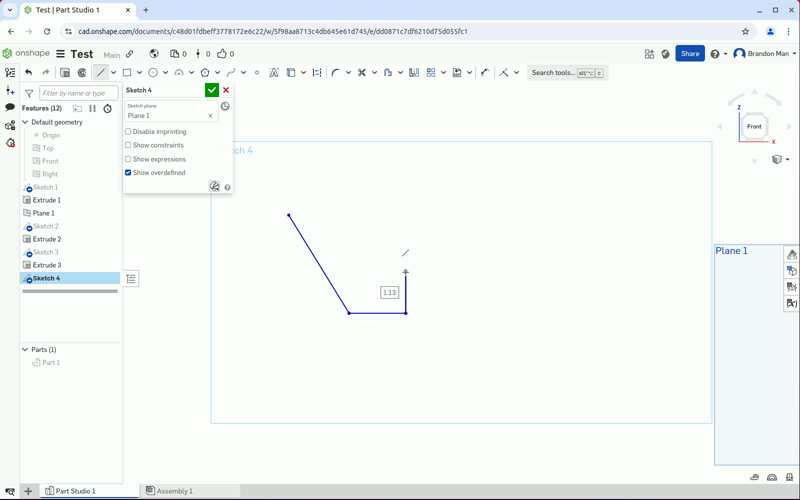
scroll(-6)
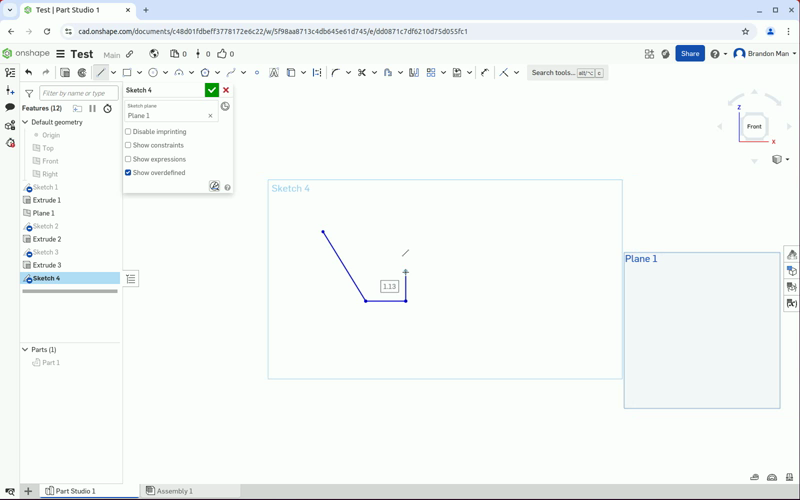
scroll(-6)
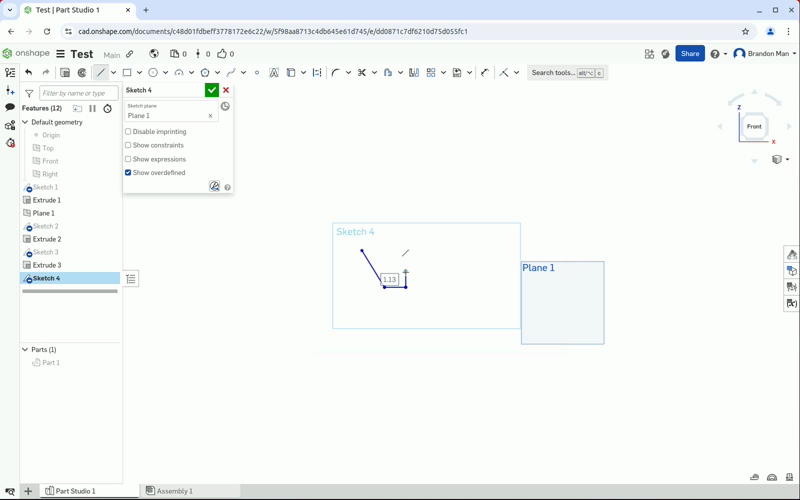
scroll(-6)
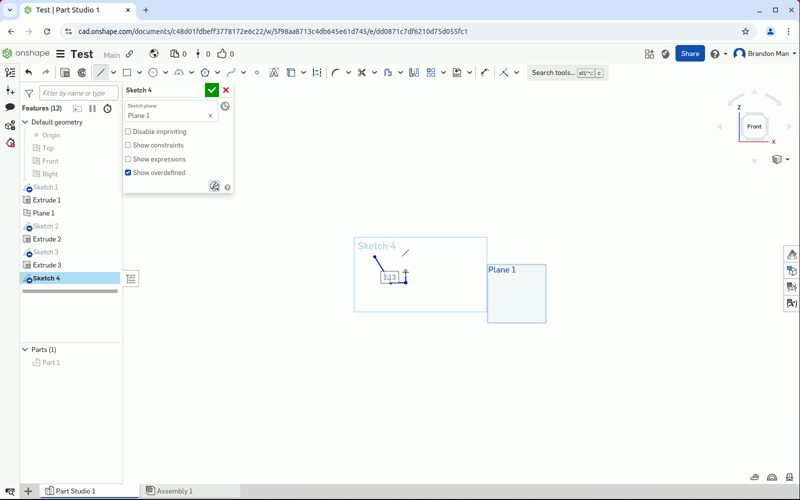
scroll(-6)
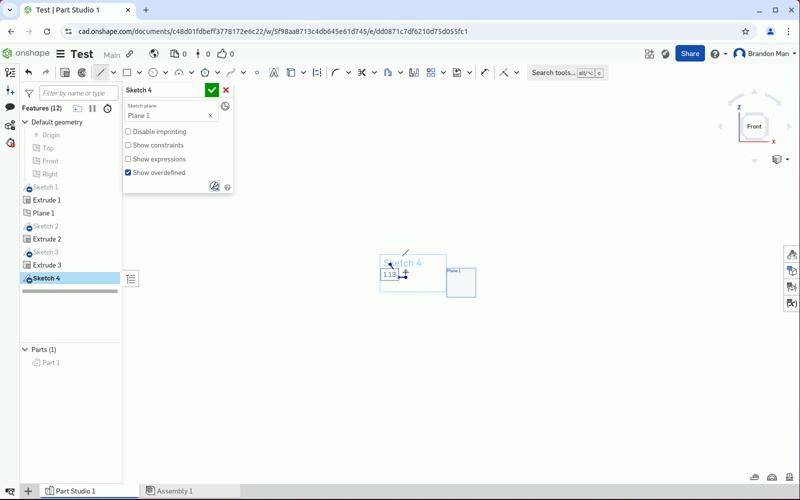
key_up(shift)
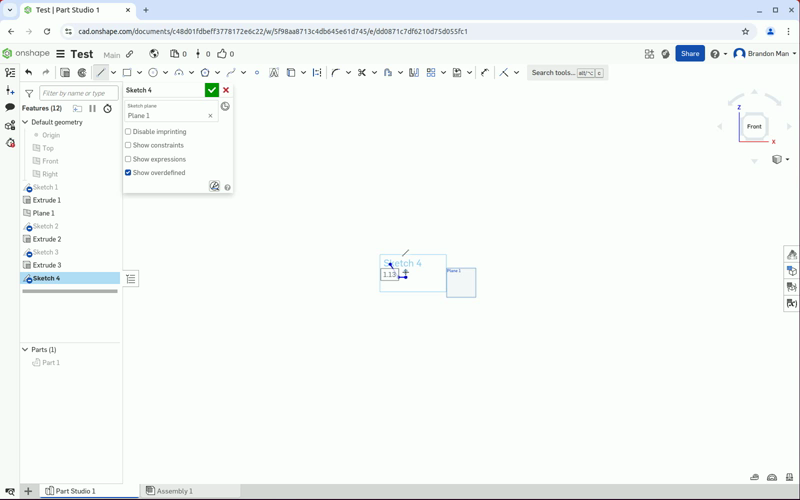
key(esc)
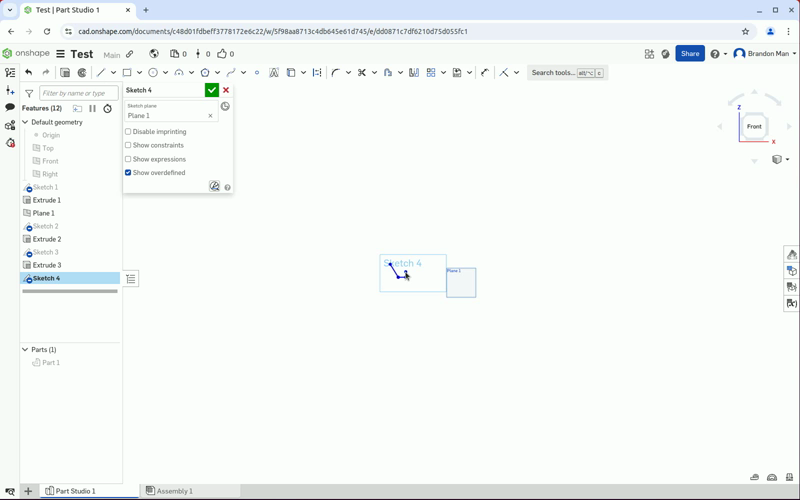
key(a)
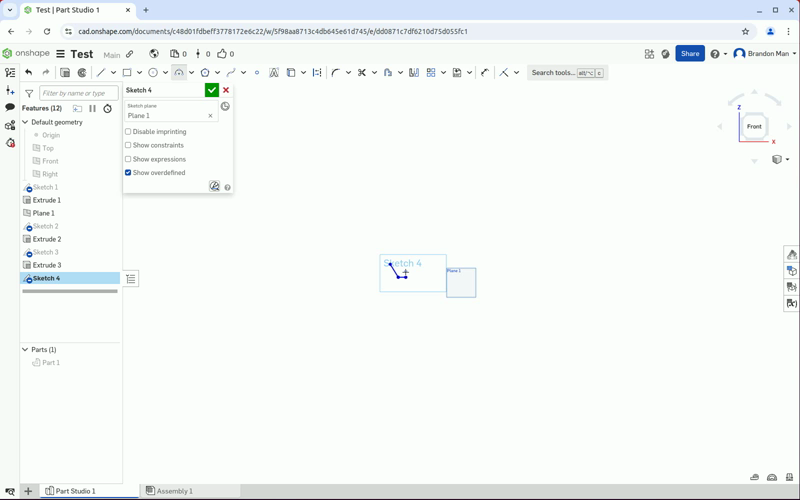
mouse_move(405, 271)
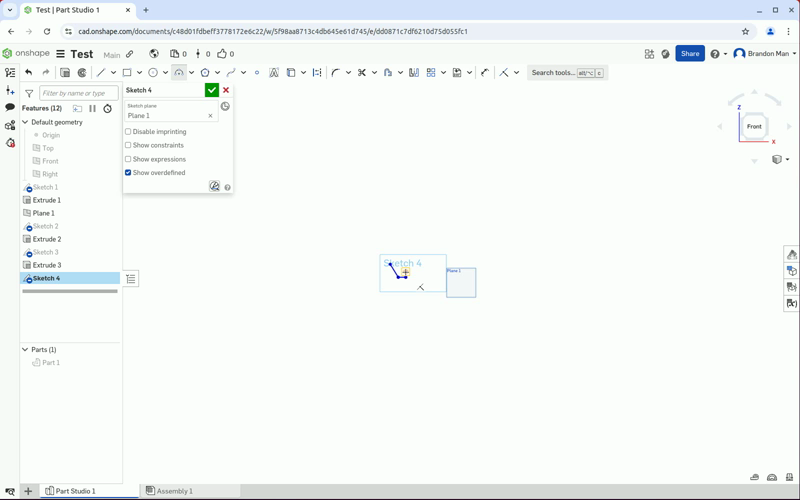
click(405, 271)
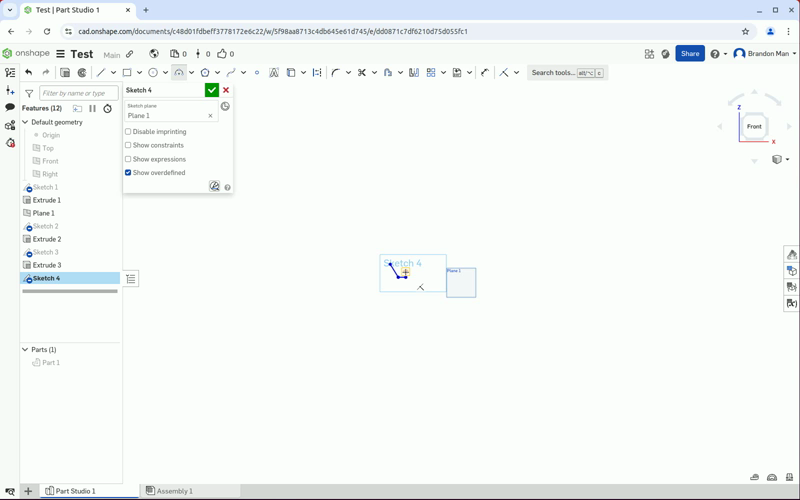
key_down(shift)
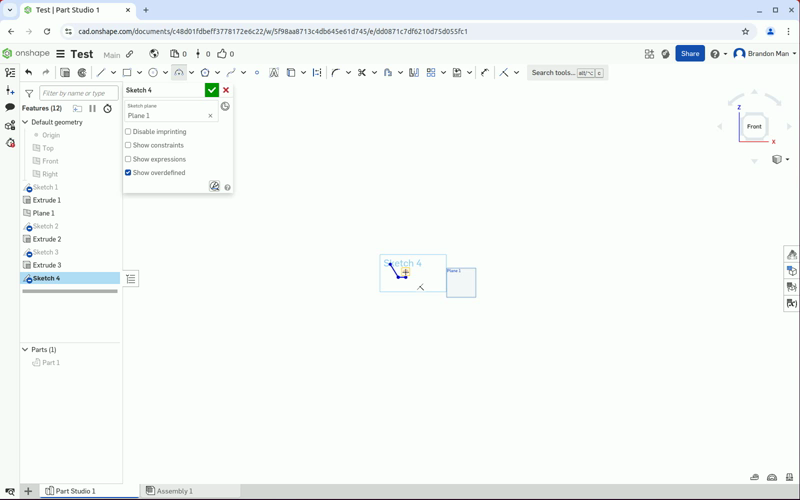
mouse_move(405, 256)
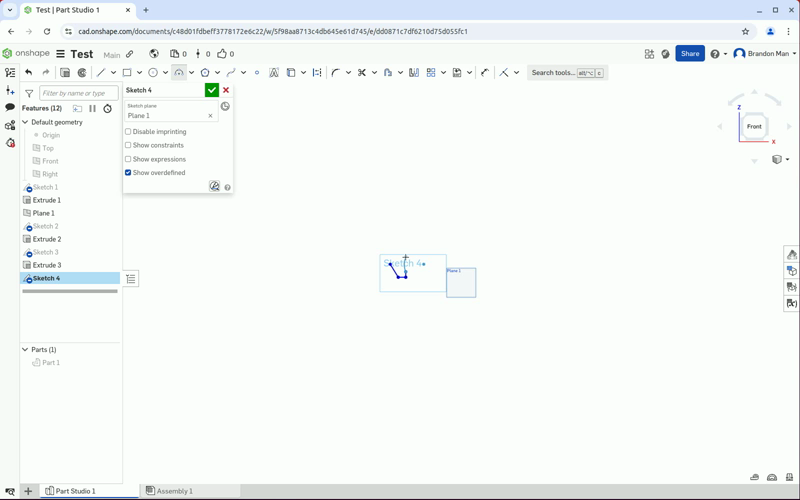
click(405, 256)
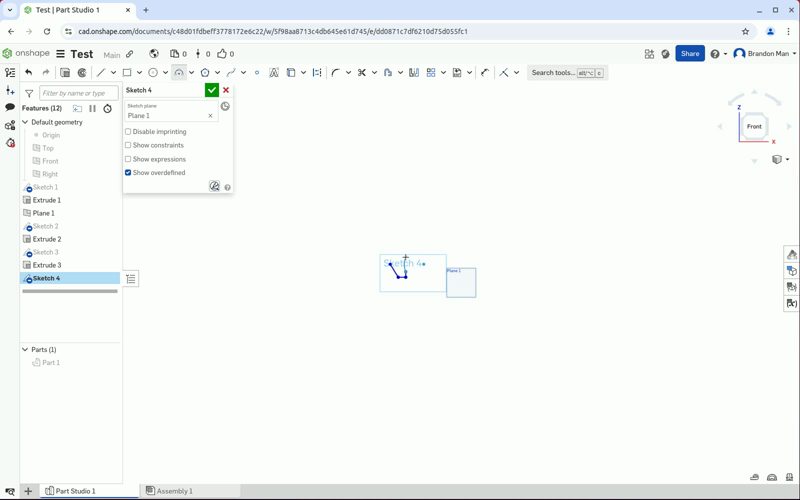
mouse_move(397, 264)
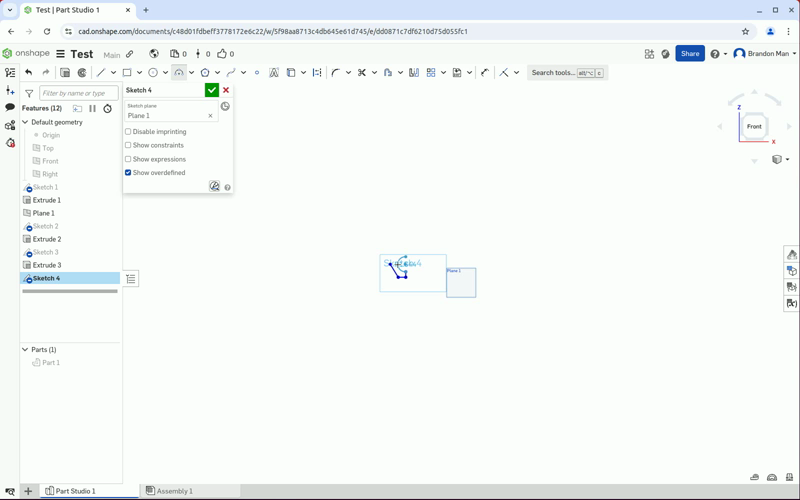
click(397, 264)
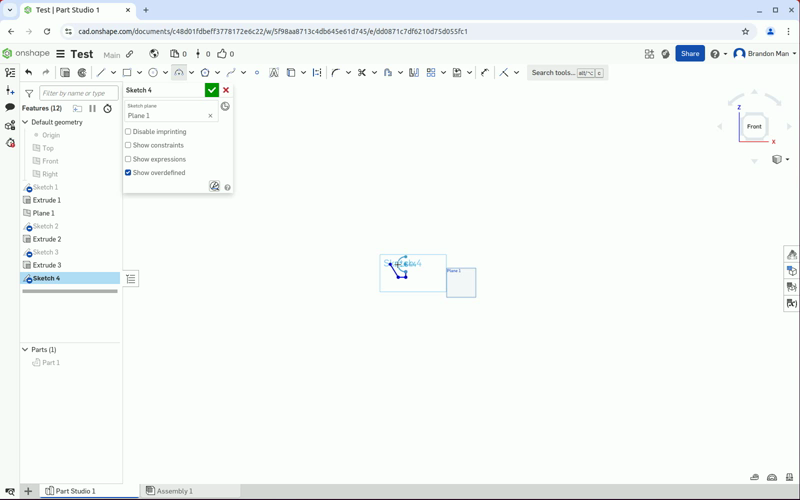
key_up(shift)
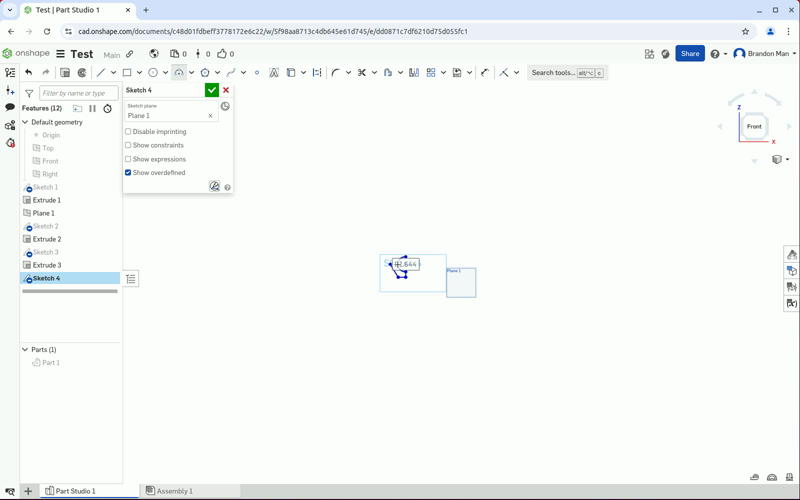
key(esc)
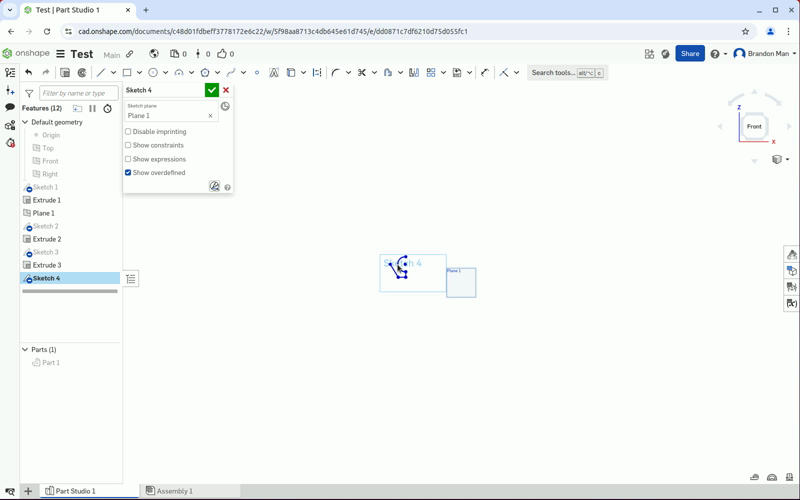
key(l)
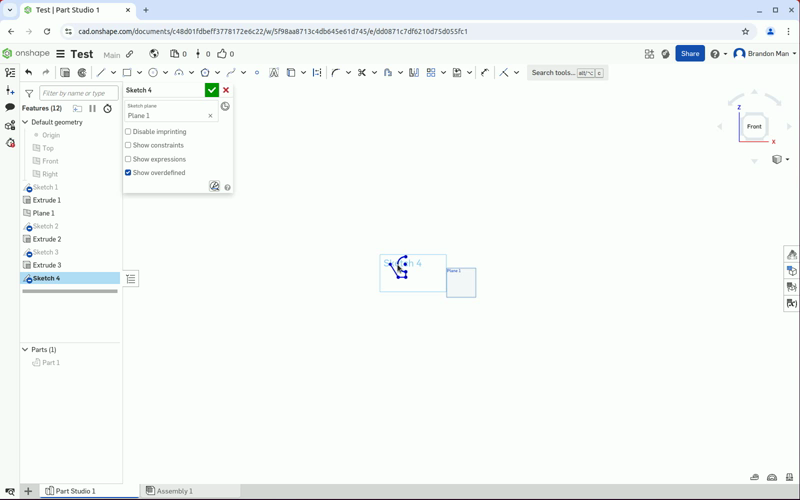
mouse_move(405, 256)
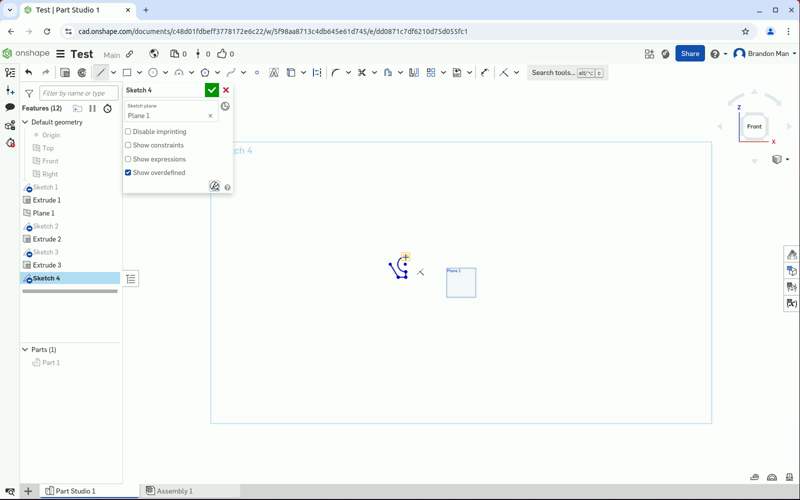
click(405, 256)
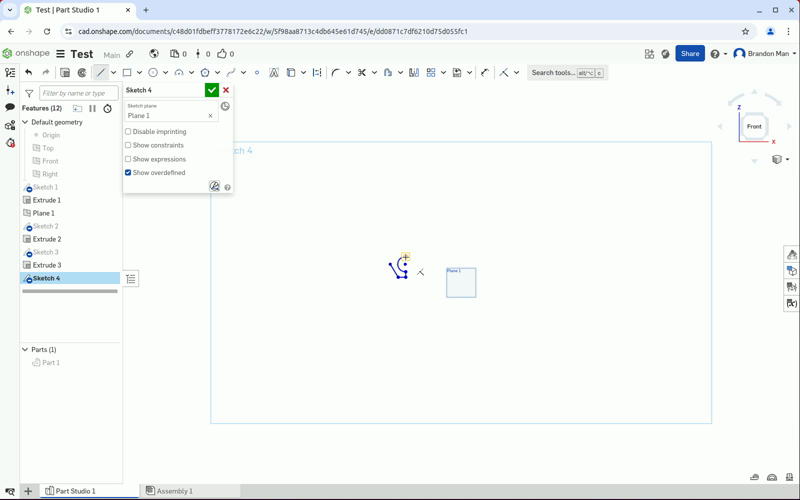
key_down(shift)
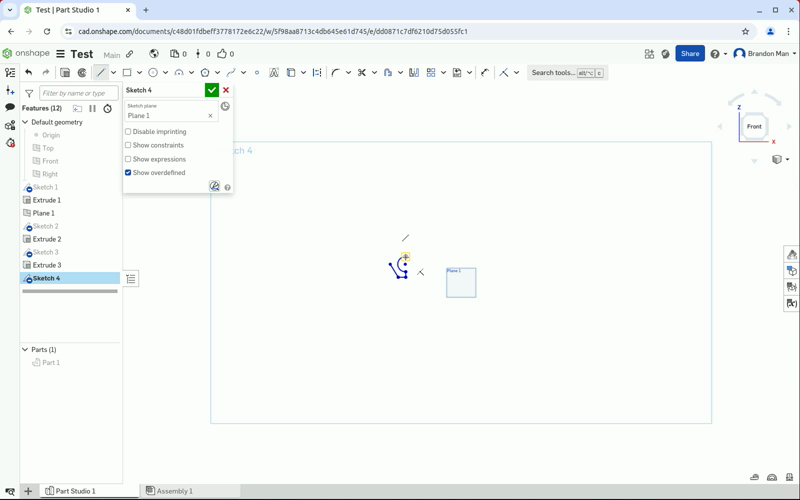
mouse_move(435, 256)
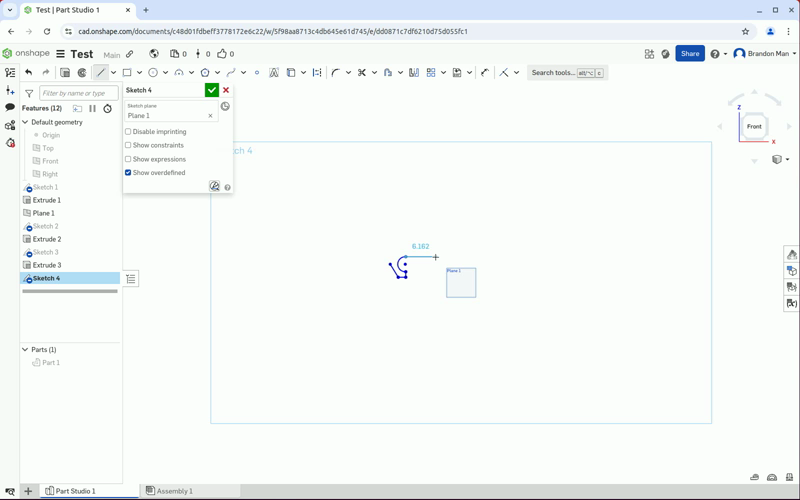
mouse_move(405, 251)
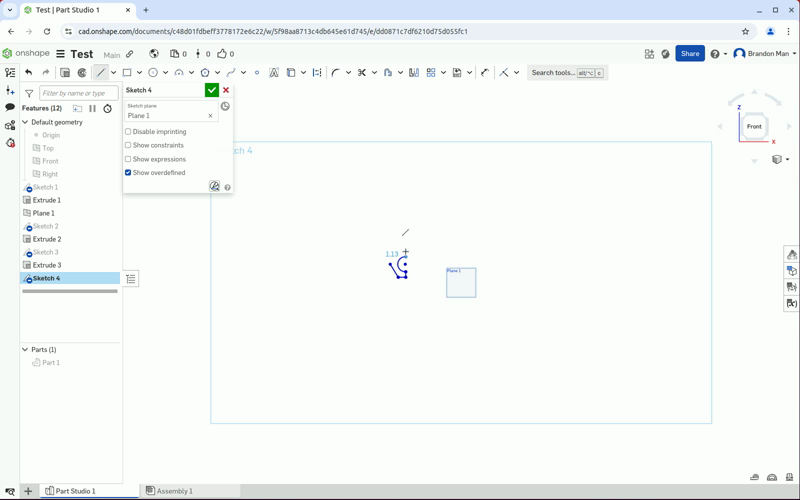
scroll(6)
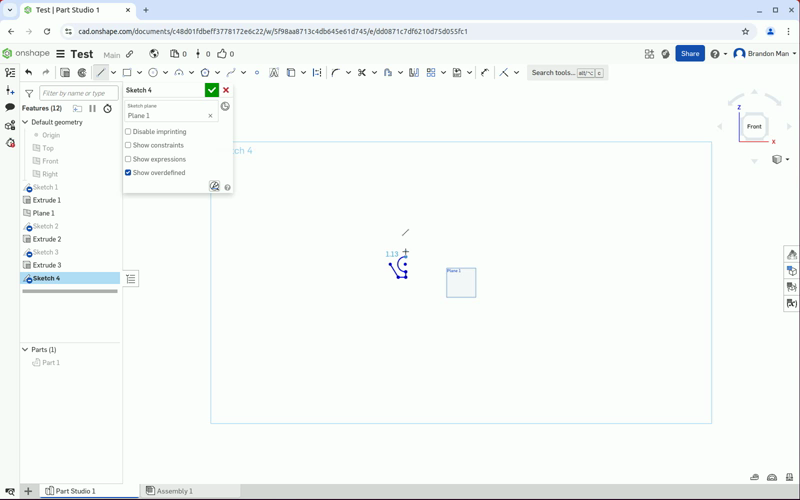
scroll(6)
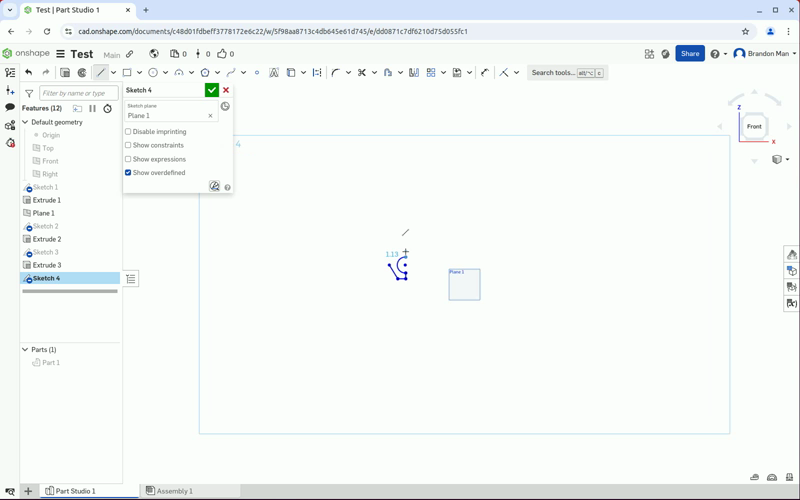
scroll(6)
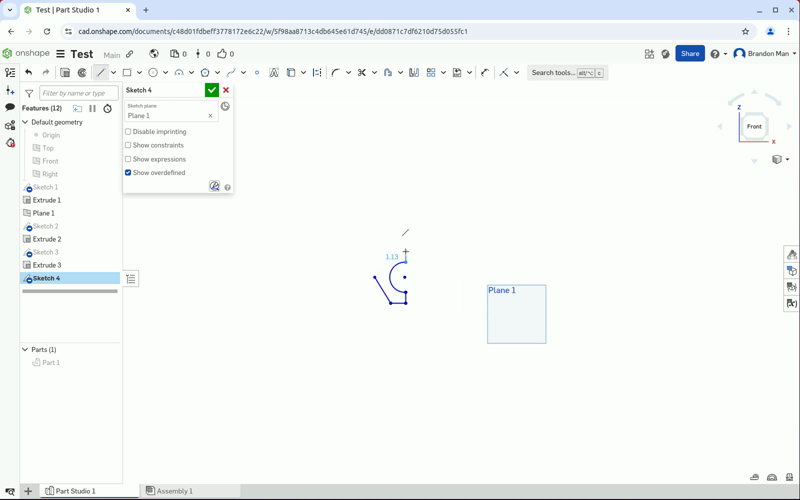
scroll(6)
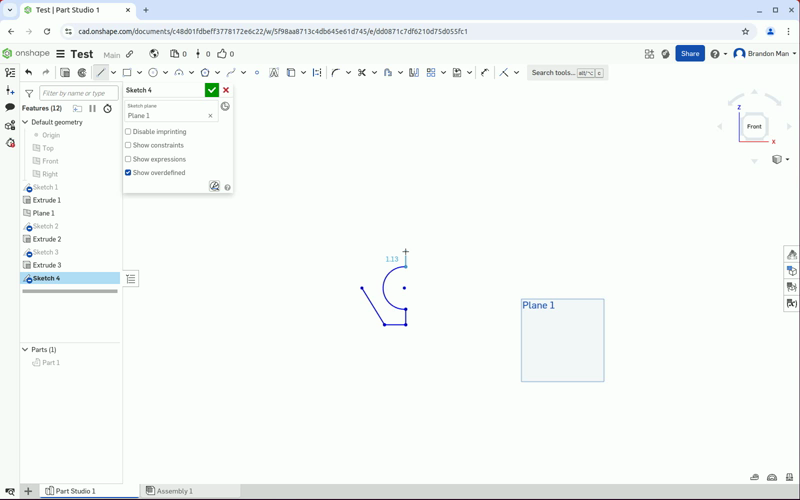
scroll(6)
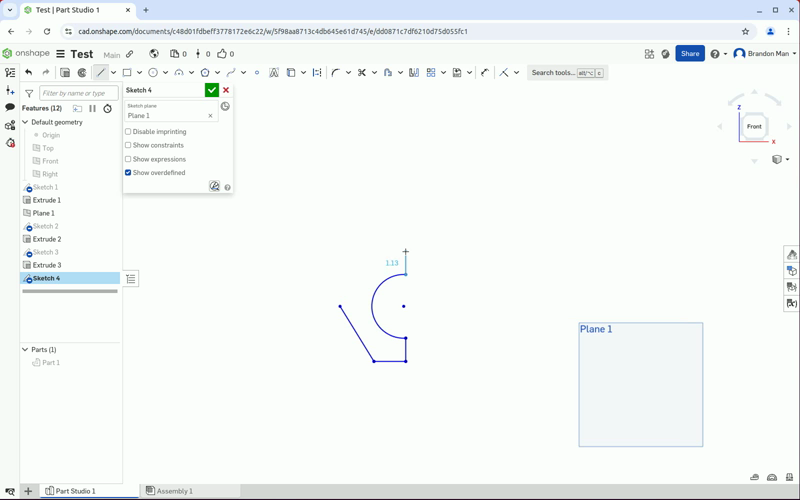
scroll(6)
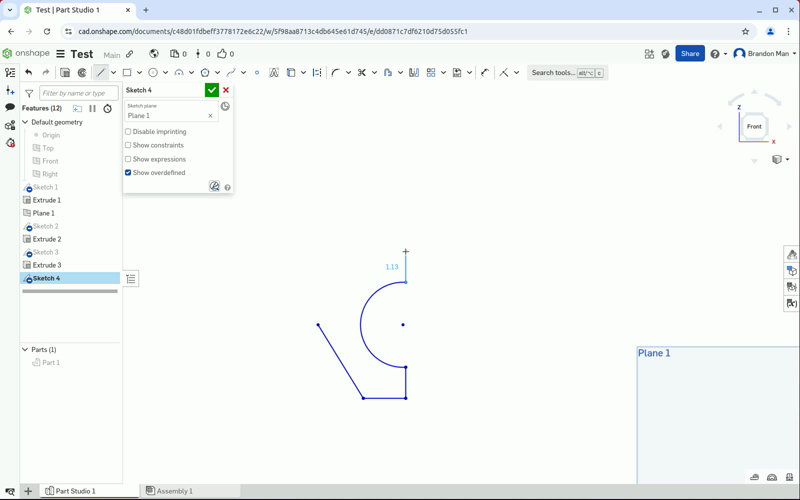
scroll(6)
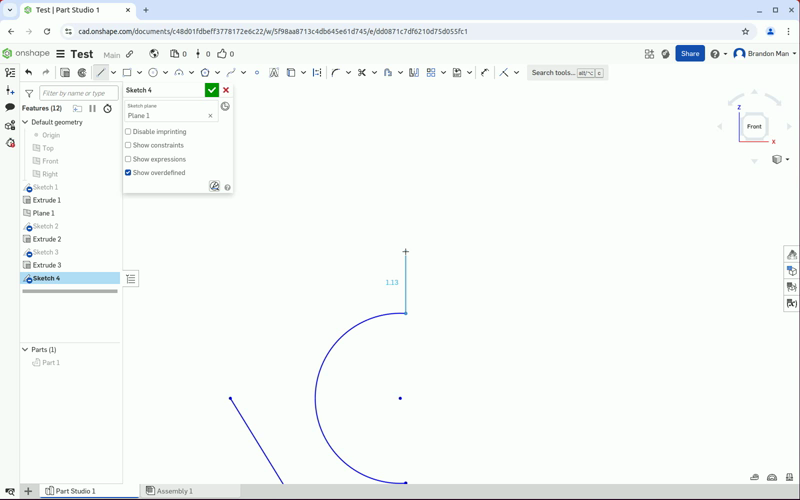
click(405, 251)
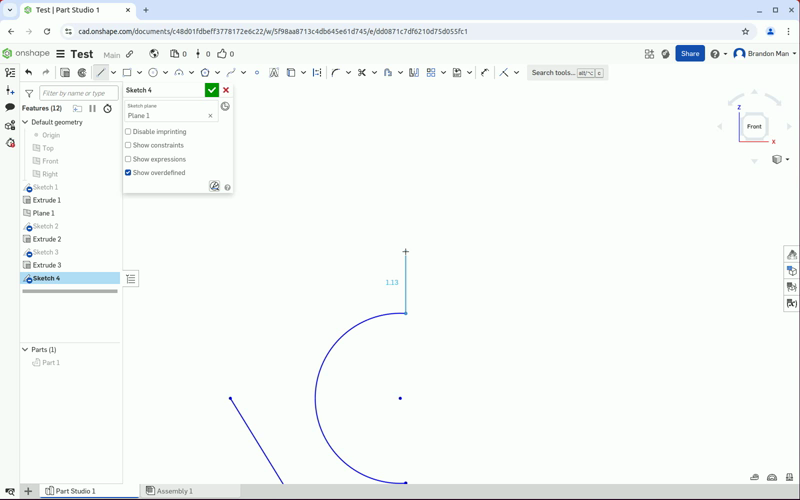
scroll(-6)
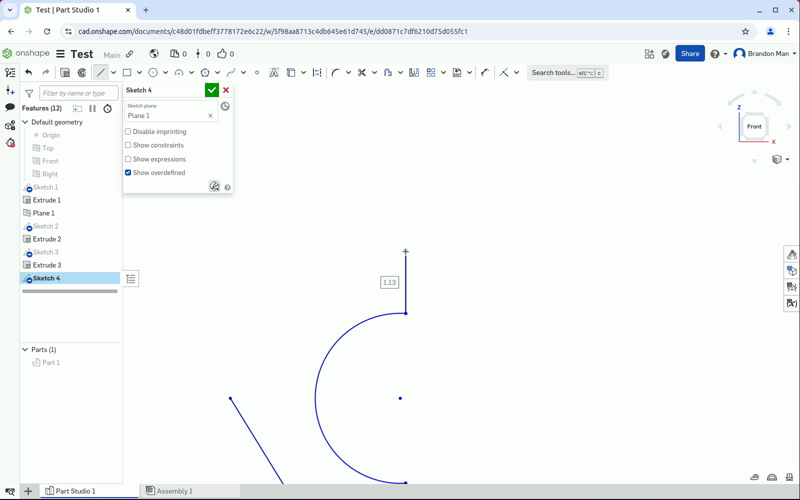
scroll(-6)
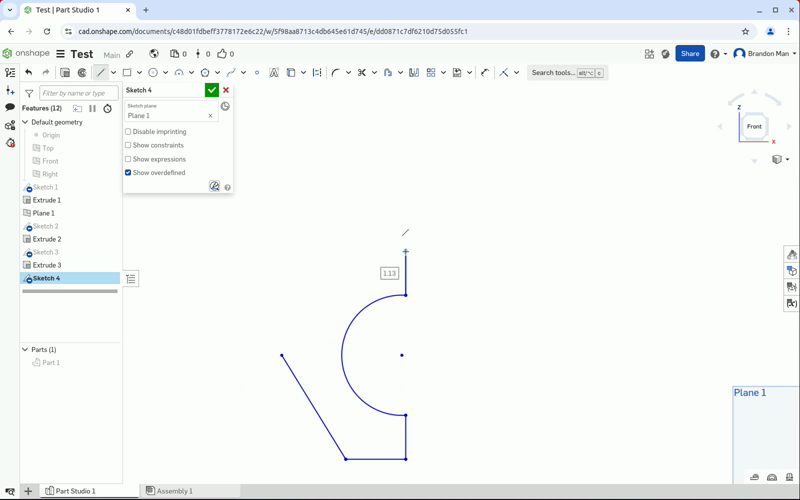
scroll(-6)
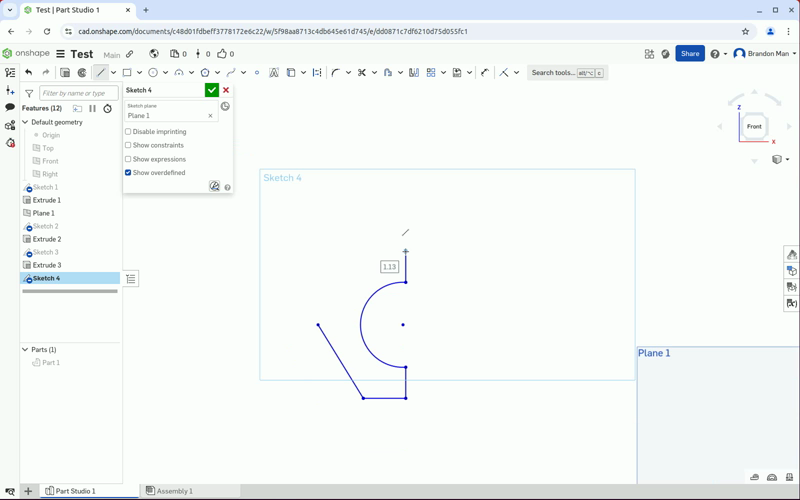
scroll(-6)
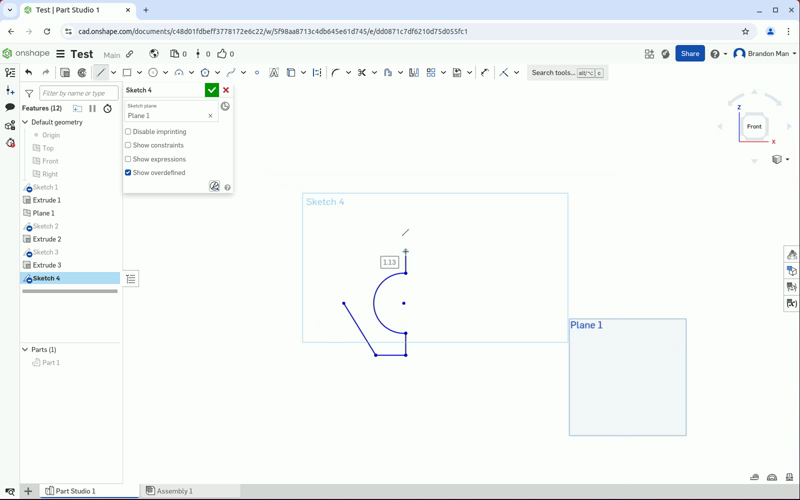
scroll(-6)
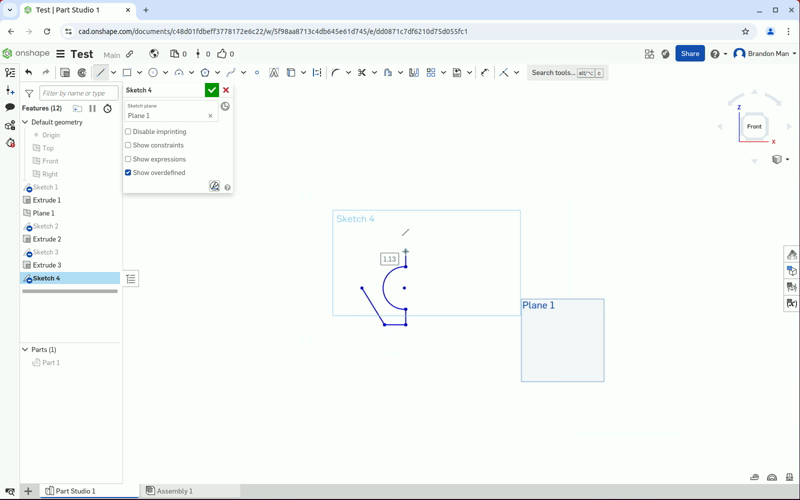
scroll(-6)
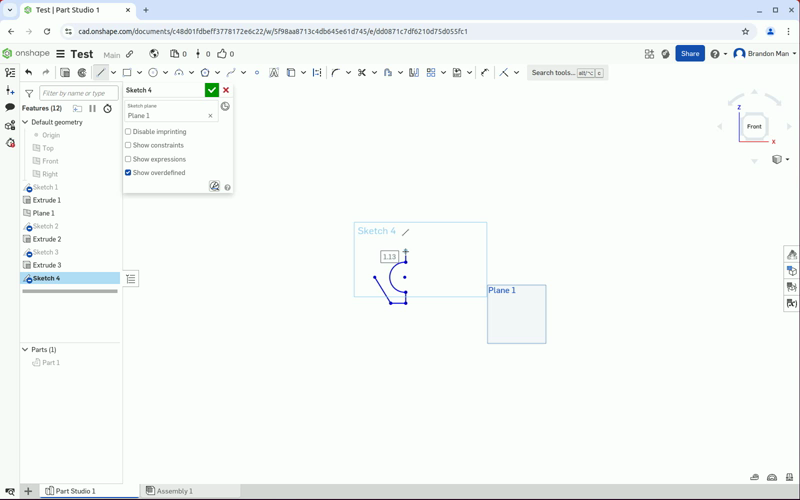
scroll(-6)
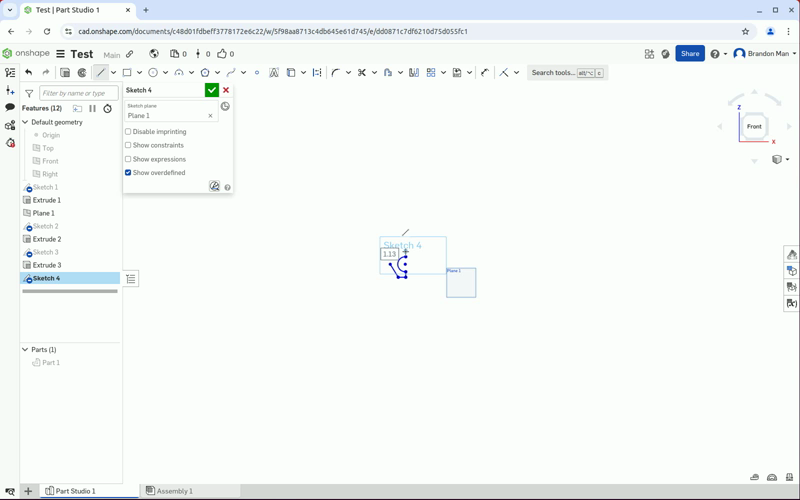
key_up(shift)
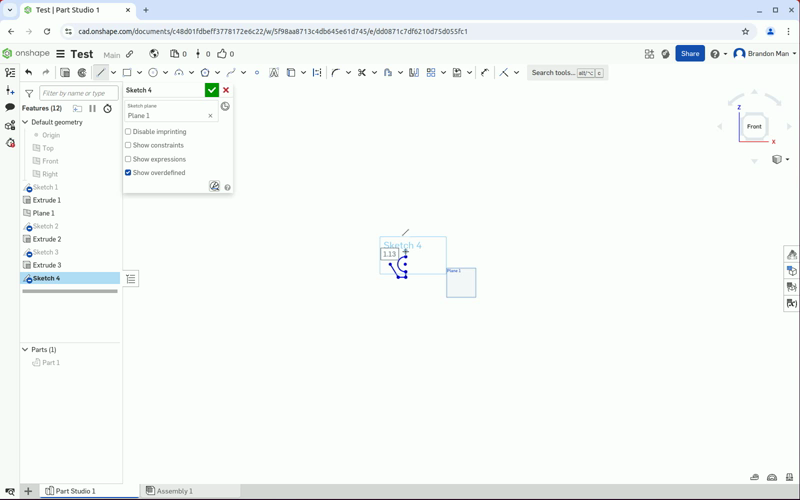
key_down(shift)
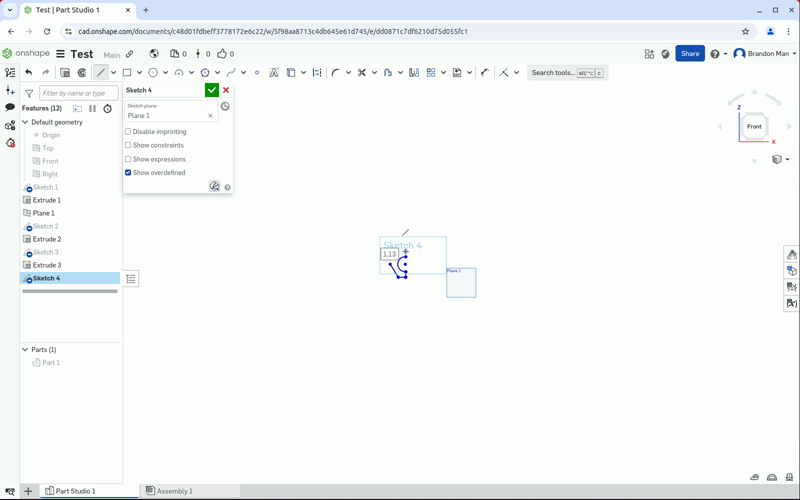
mouse_move(435, 251)
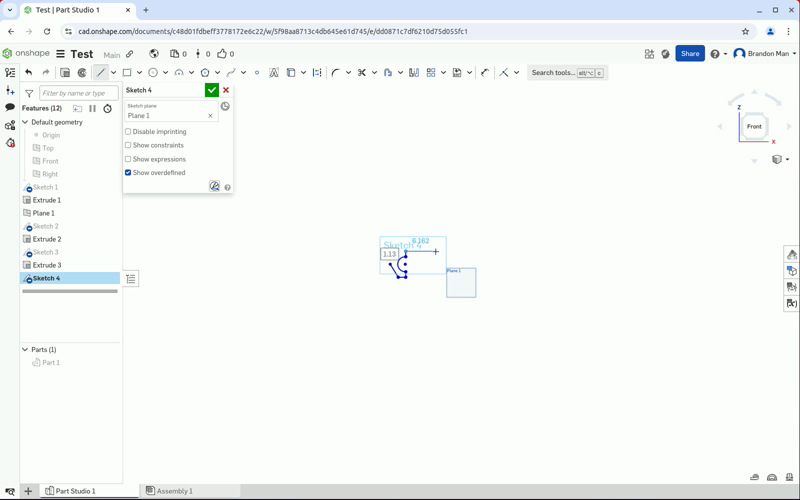
mouse_move(398, 251)
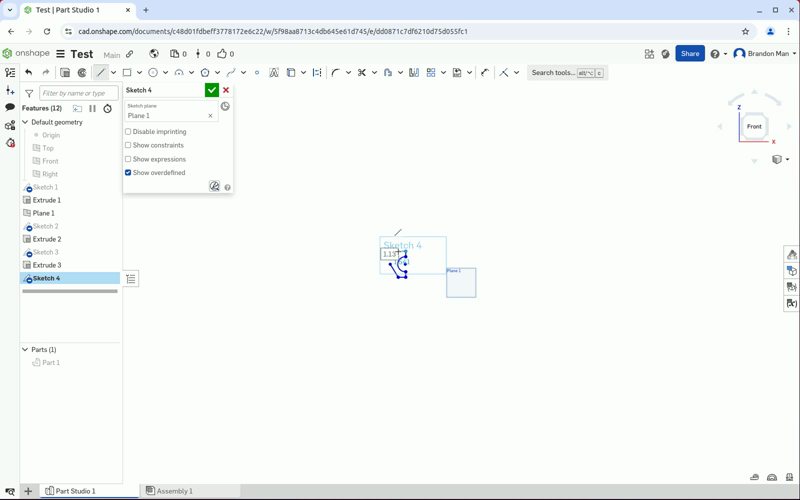
click(398, 251)
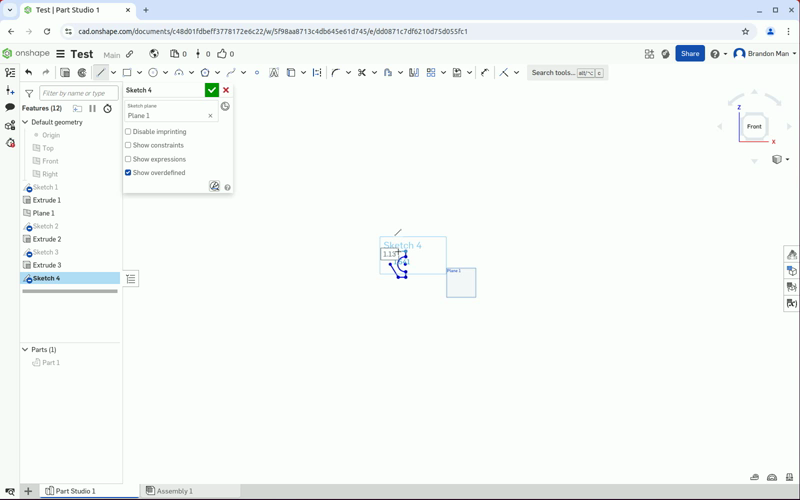
key_up(shift)
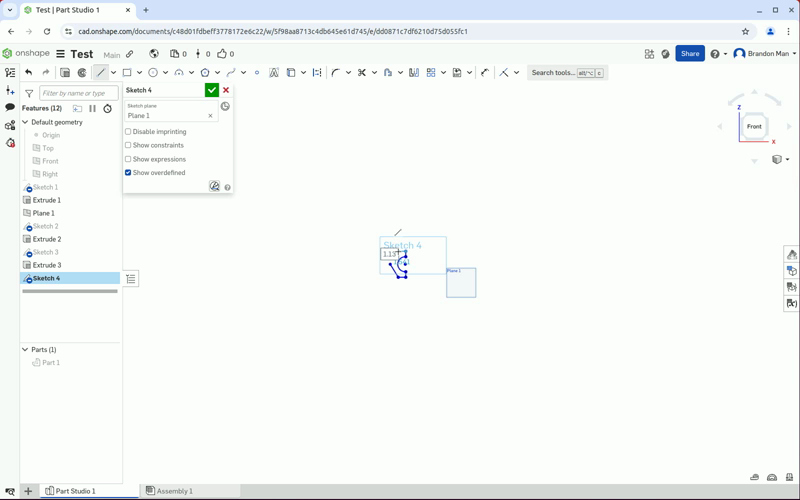
mouse_move(428, 251)
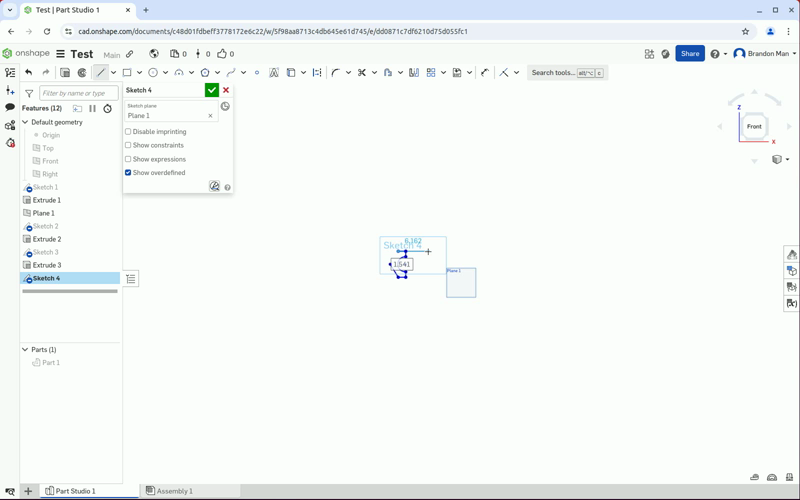
key_down(shift)
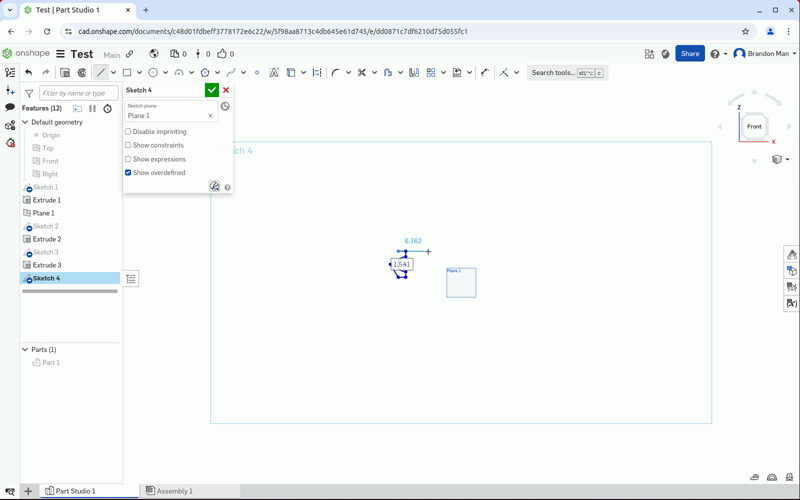
mouse_move(390, 264)
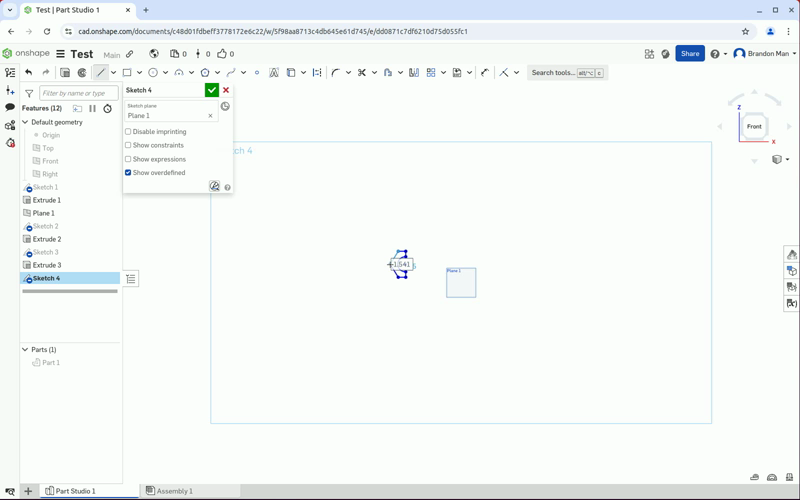
key_up(shift)
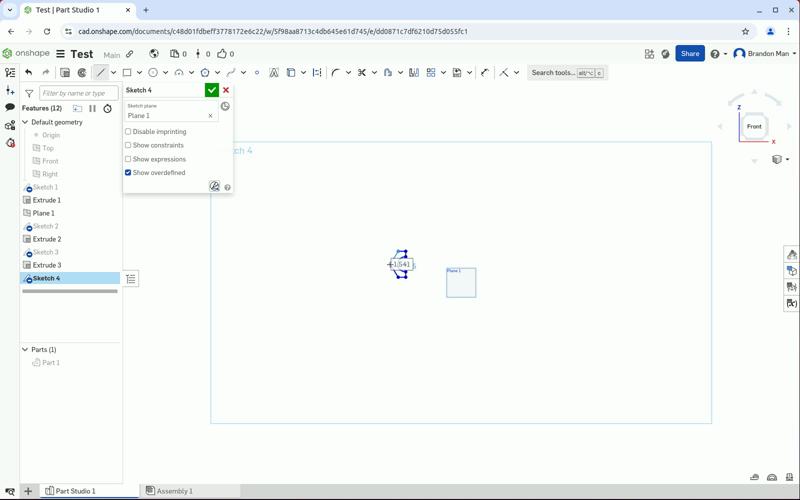
click(390, 264)
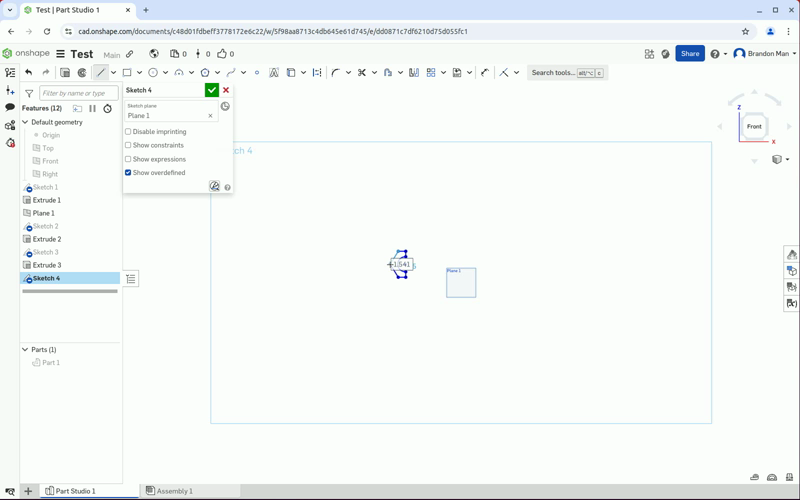
key(esc)
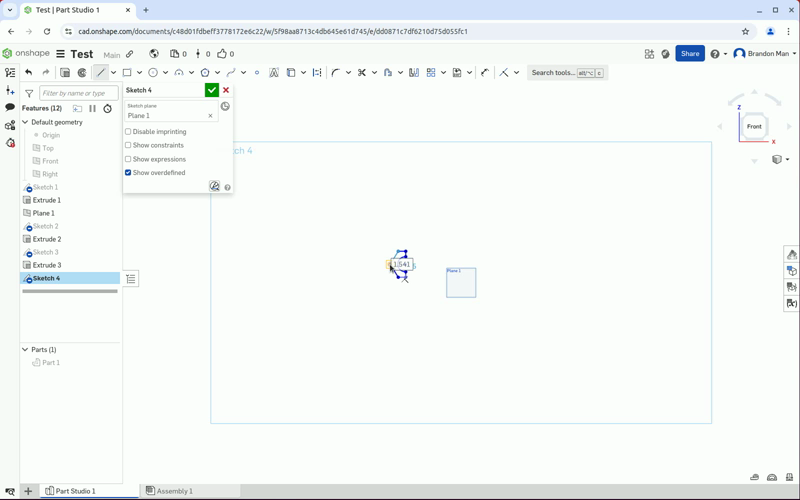
mouse_move(401, 264)
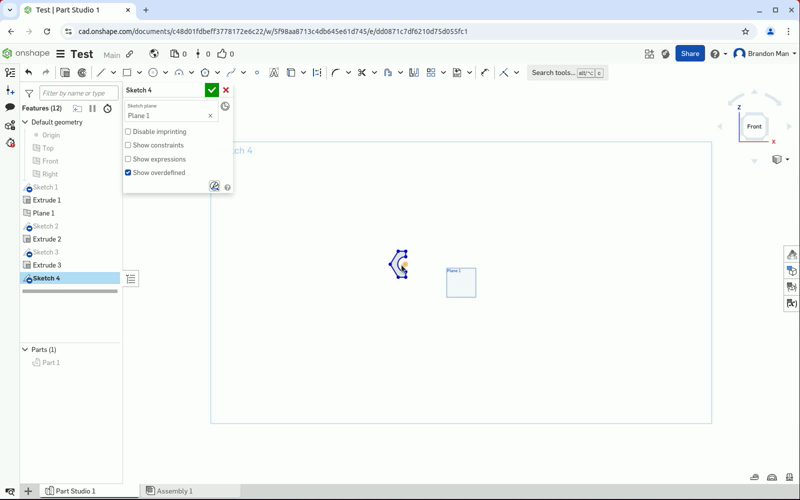
scroll(6)
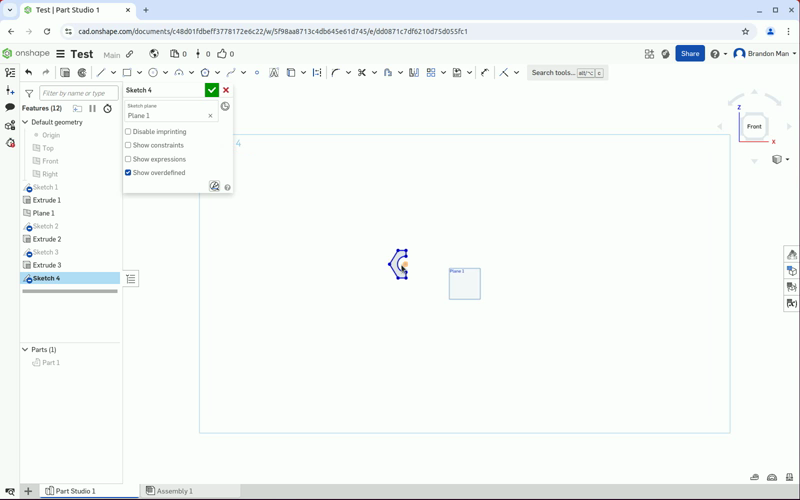
scroll(6)
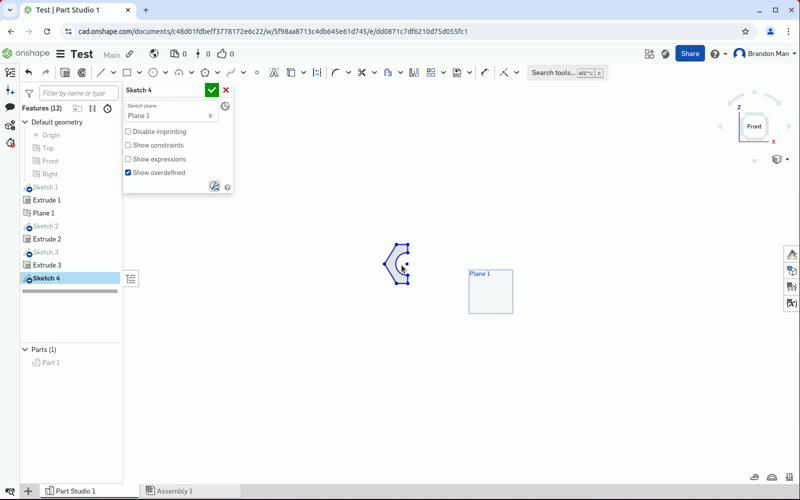
scroll(6)
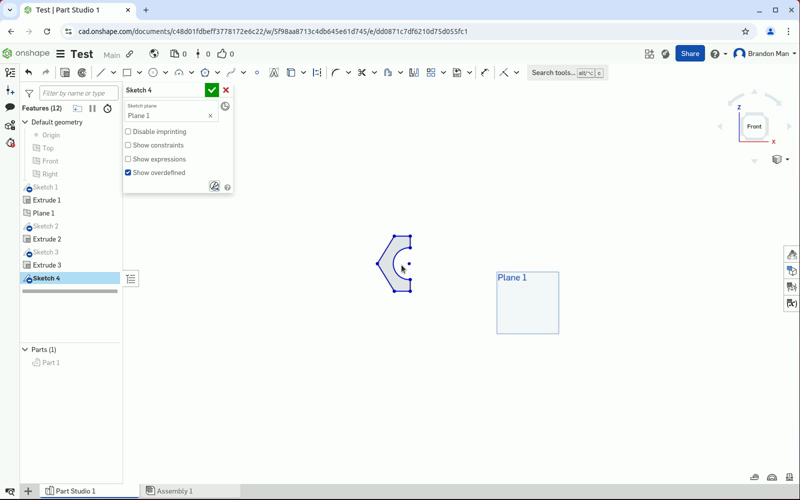
scroll(6)
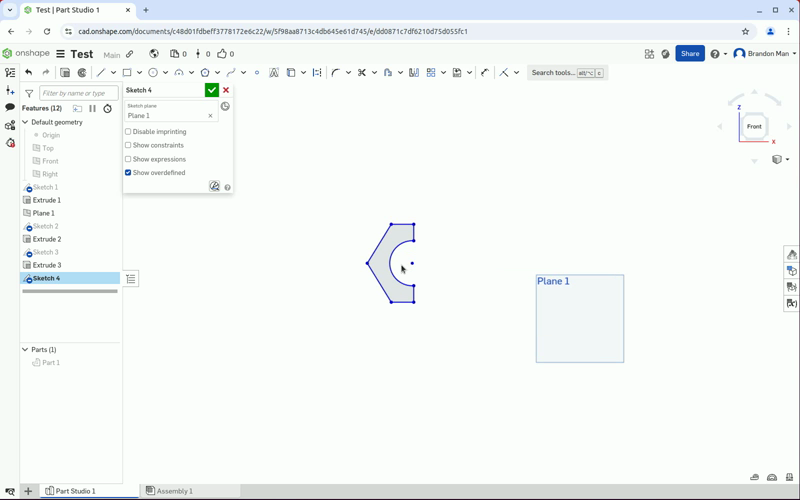
scroll(6)
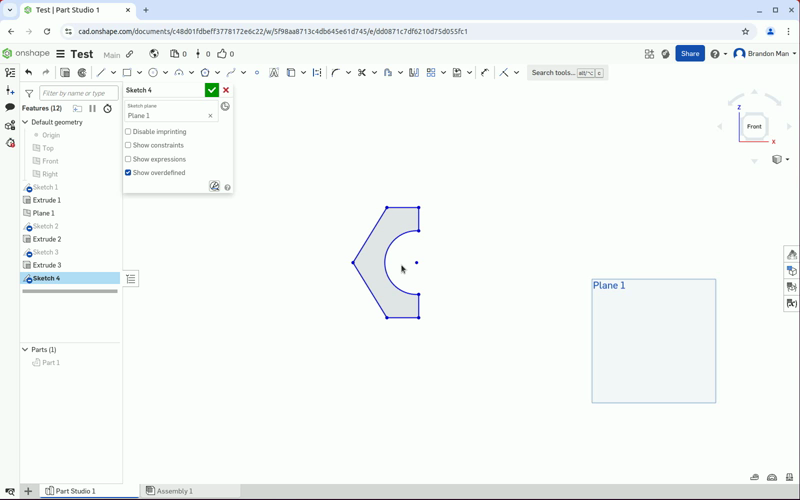
scroll(6)
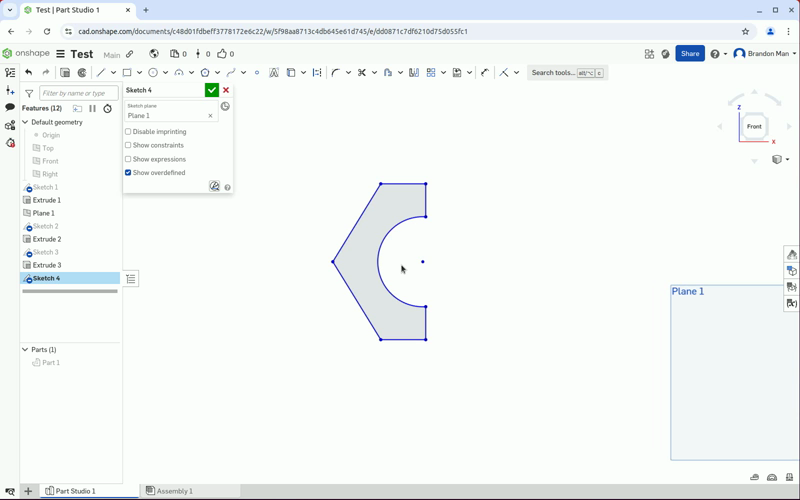
scroll(6)
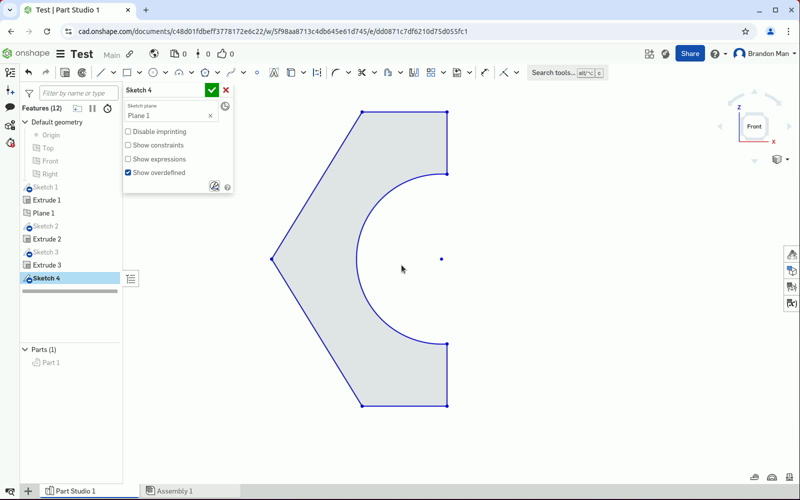
click(401, 264)
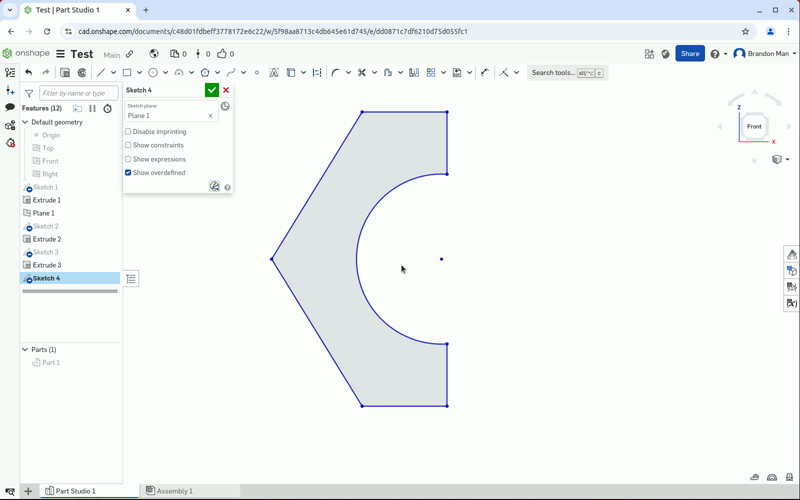
scroll(-6)
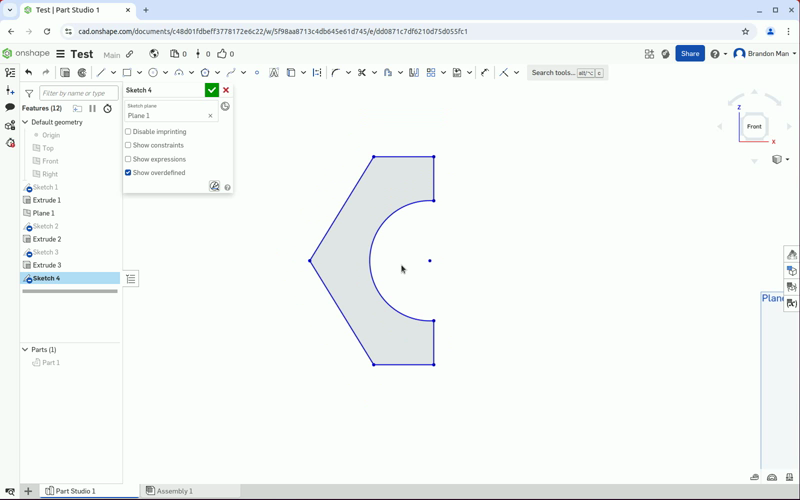
scroll(-6)
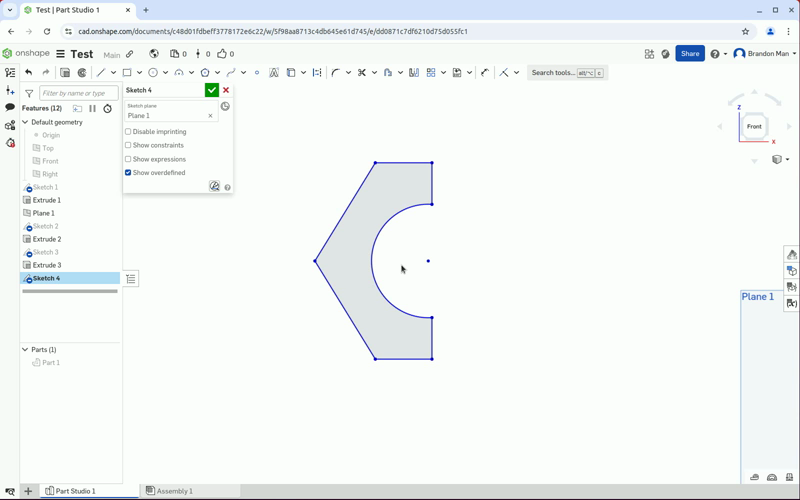
scroll(-6)
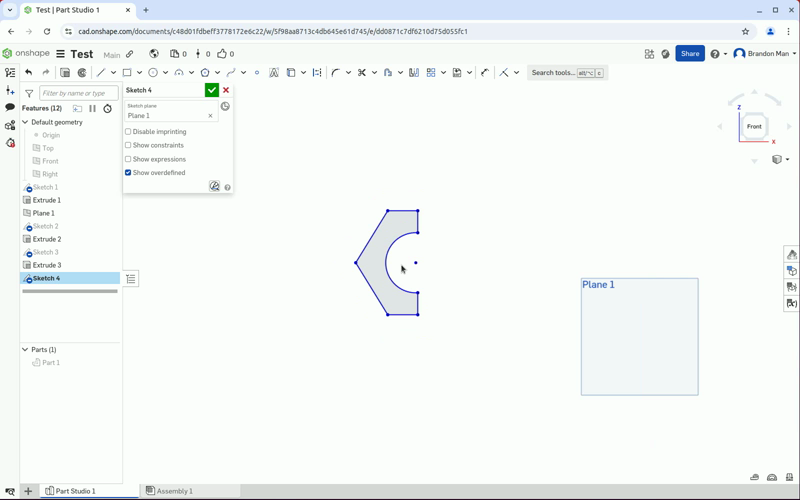
scroll(-6)
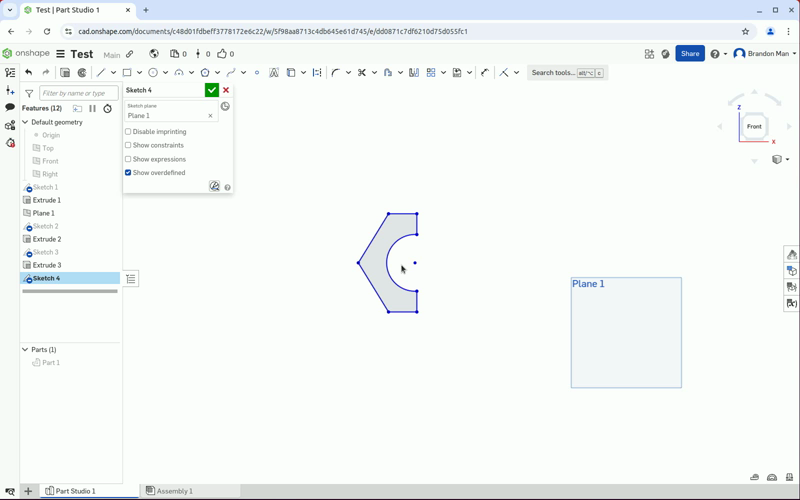
scroll(-6)
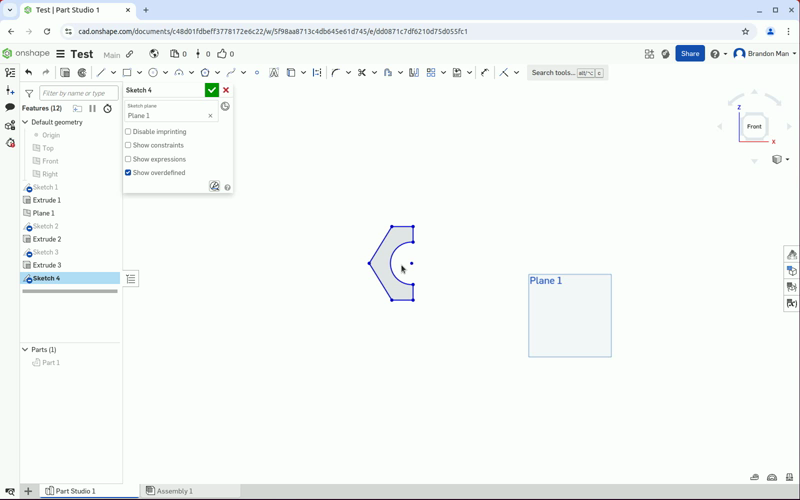
scroll(-6)
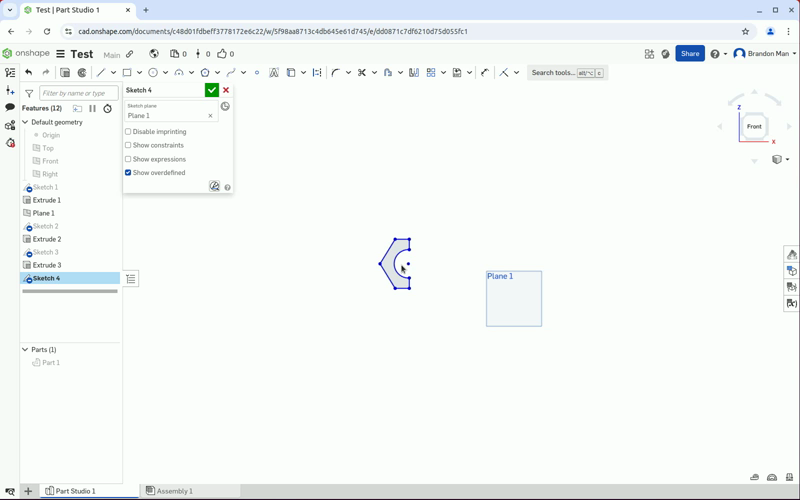
scroll(-6)
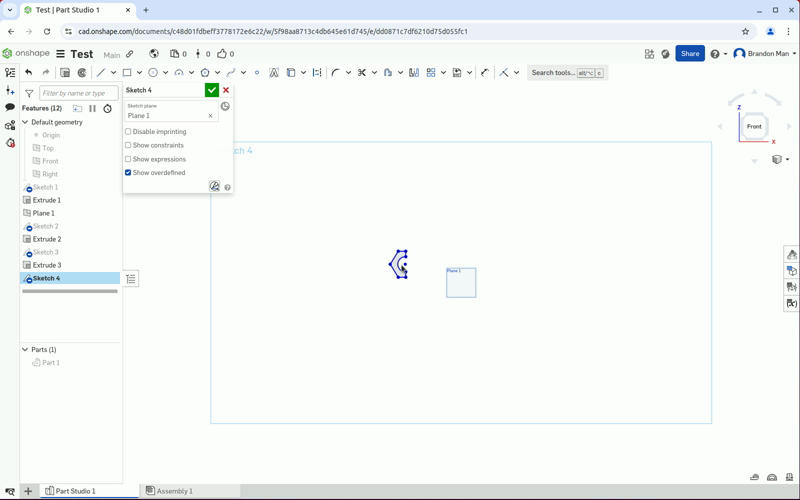
mouse_move(73, 352)
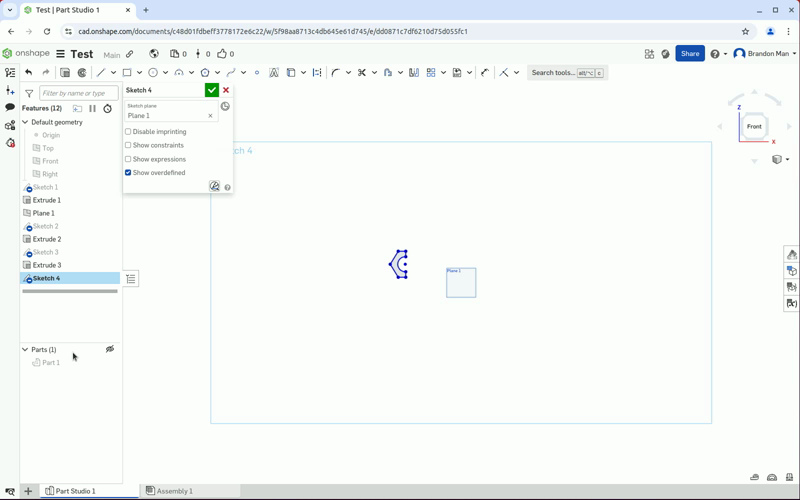
key(shift+y)
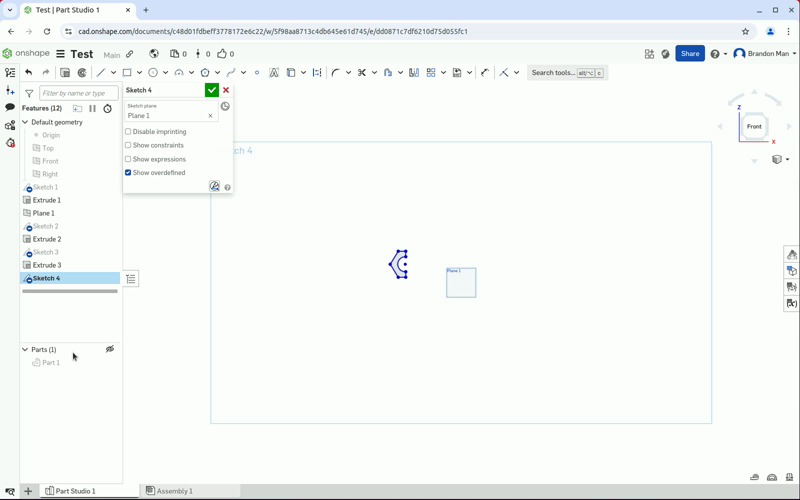
key(shift+e)
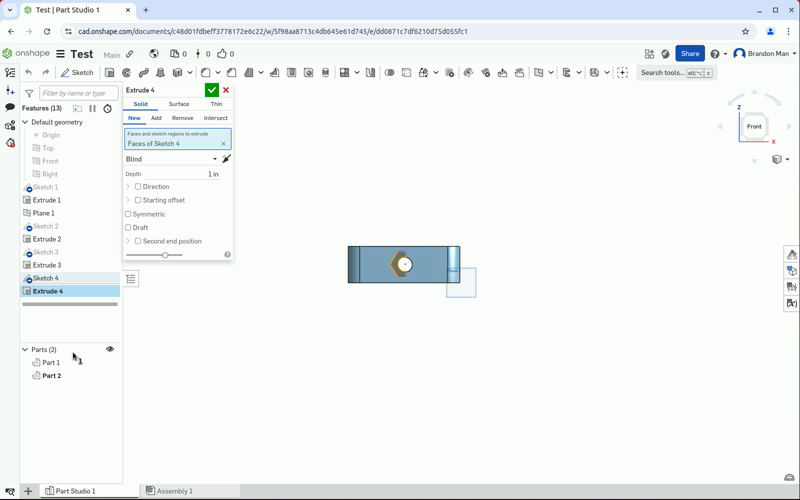
mouse_move(143, 106)
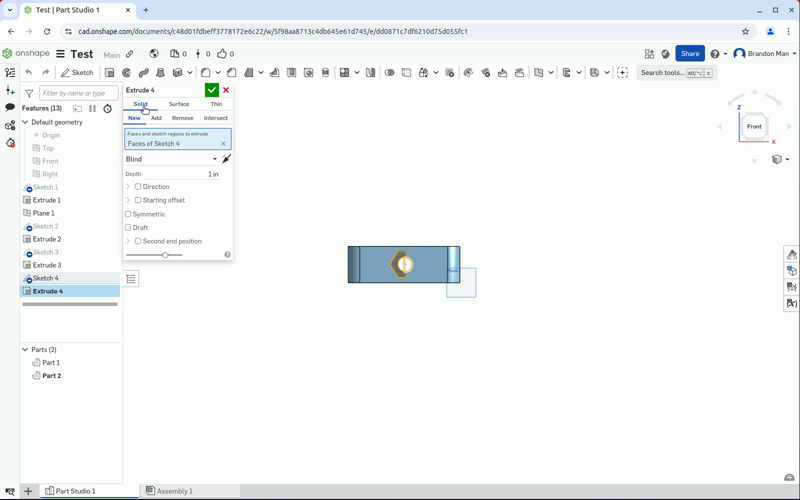
click(143, 106)
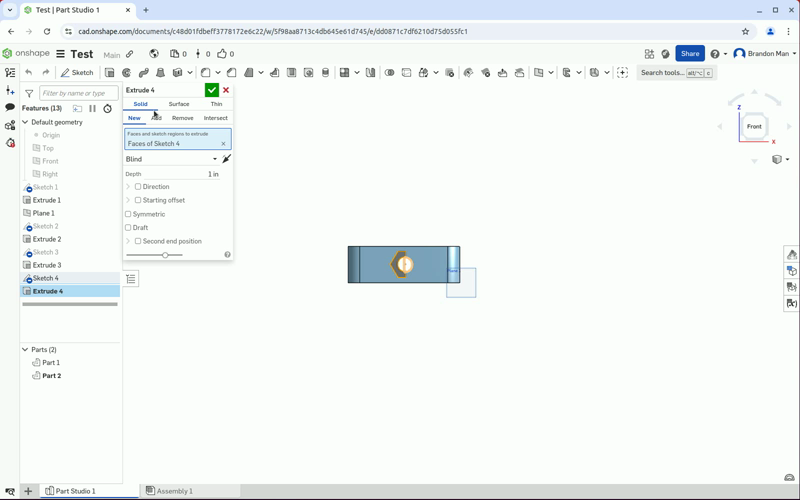
mouse_move(186, 120)
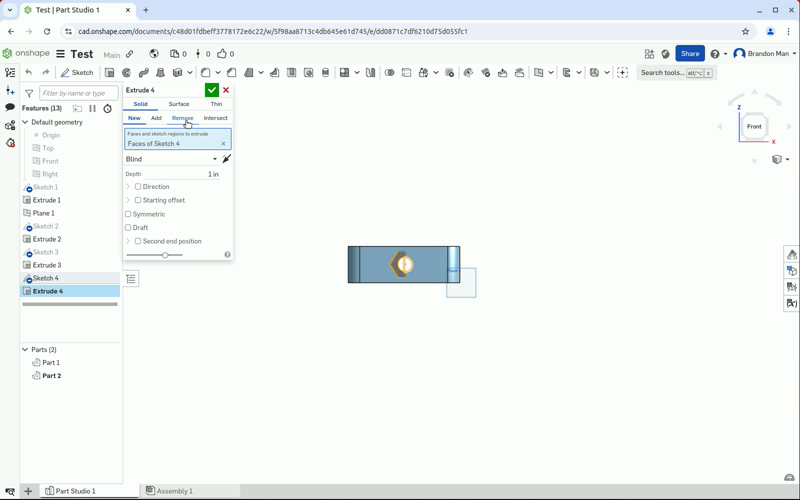
click(186, 120)
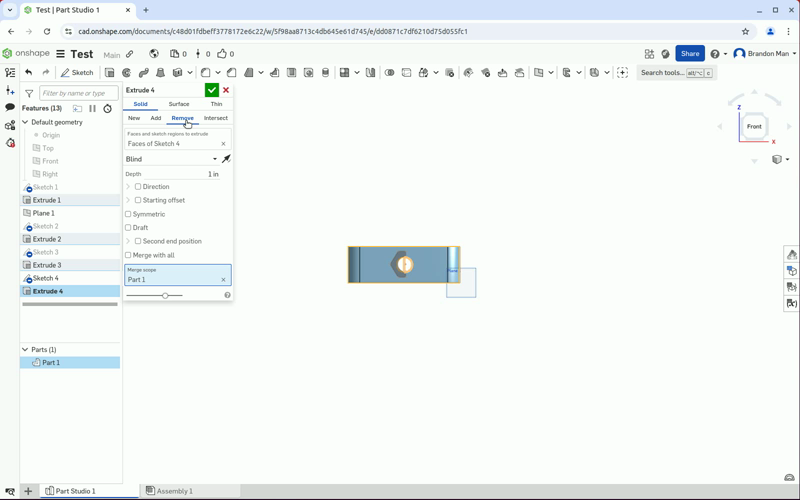
key(tab, 4)
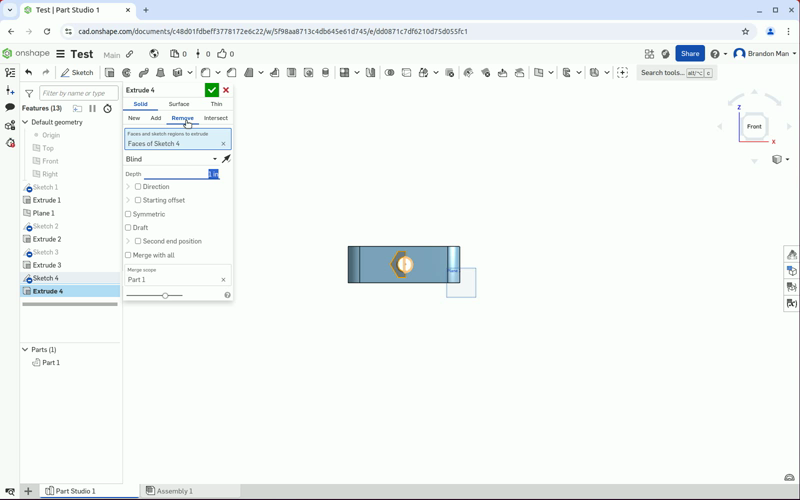
text(3.129)
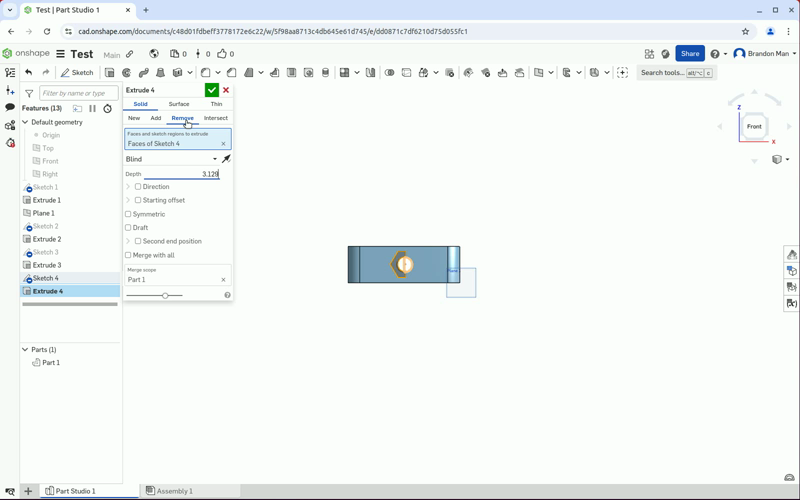
key(tab, 6)
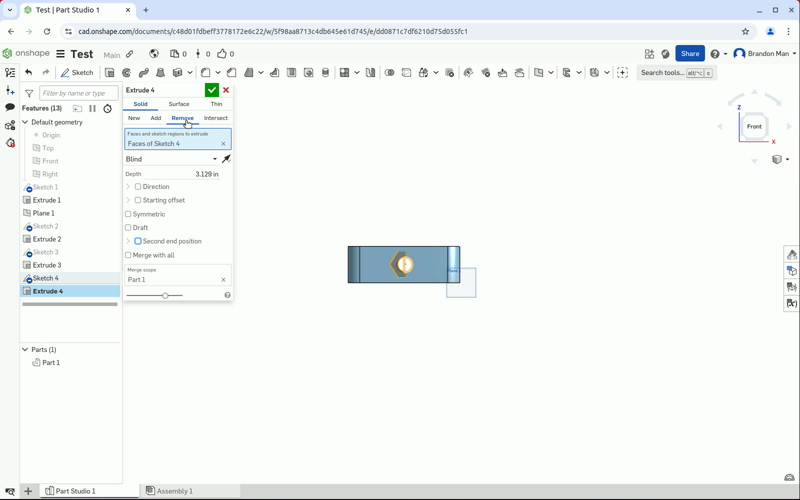
key(space)
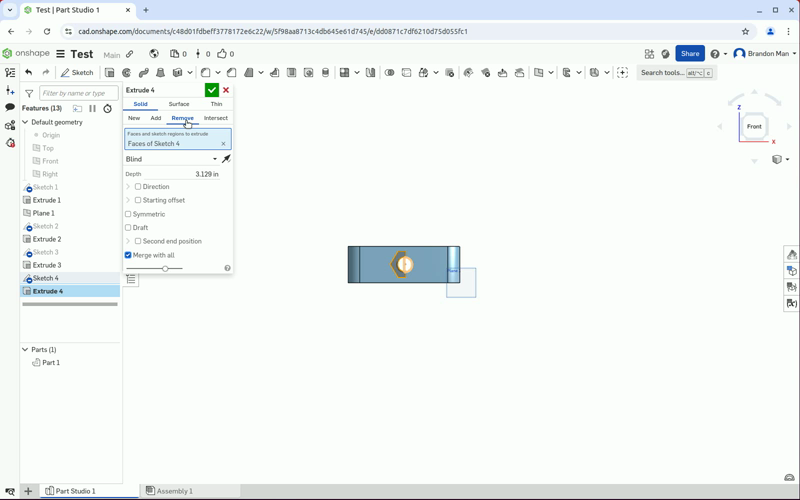
key(enter)
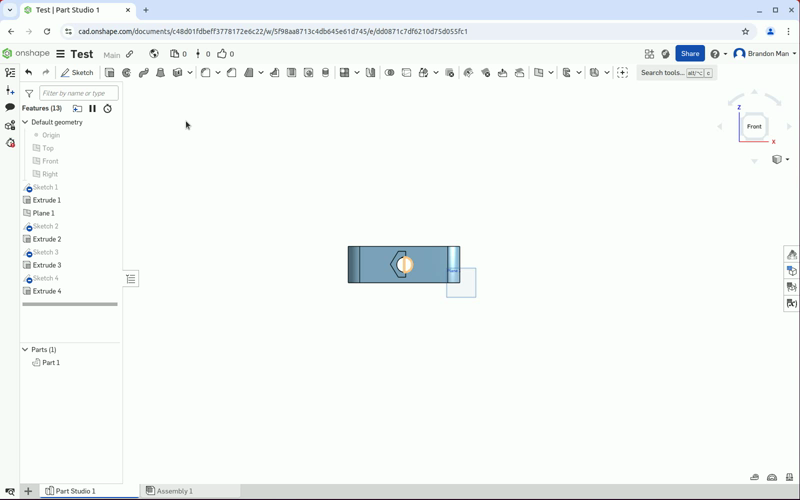
key(shift+h)
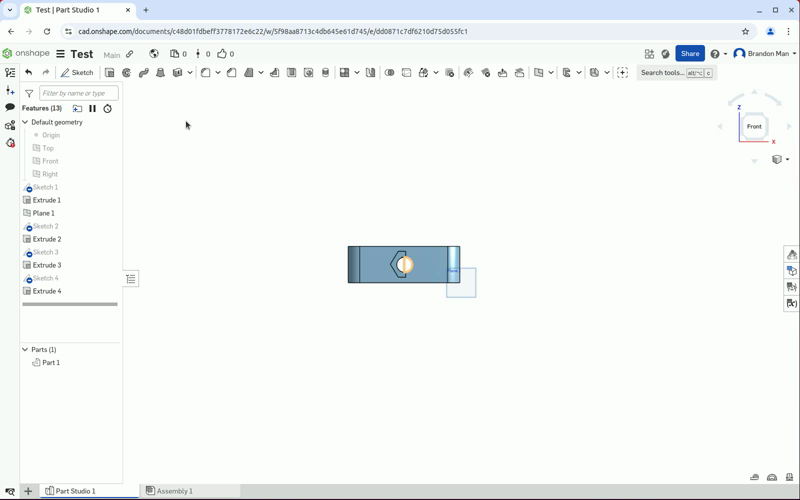
key(shift+h)
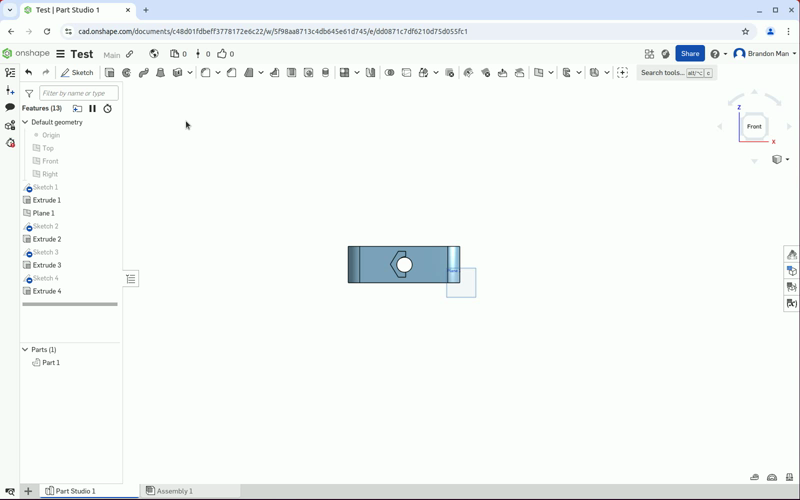
mouse_move(73, 189)
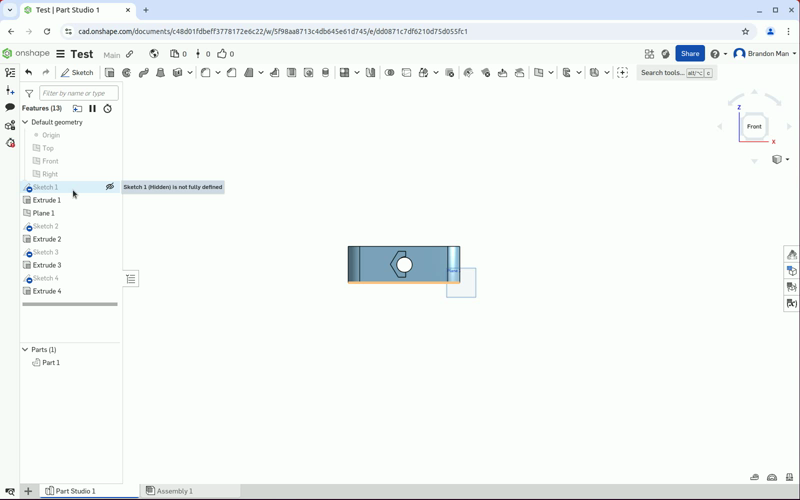
click(73, 189)
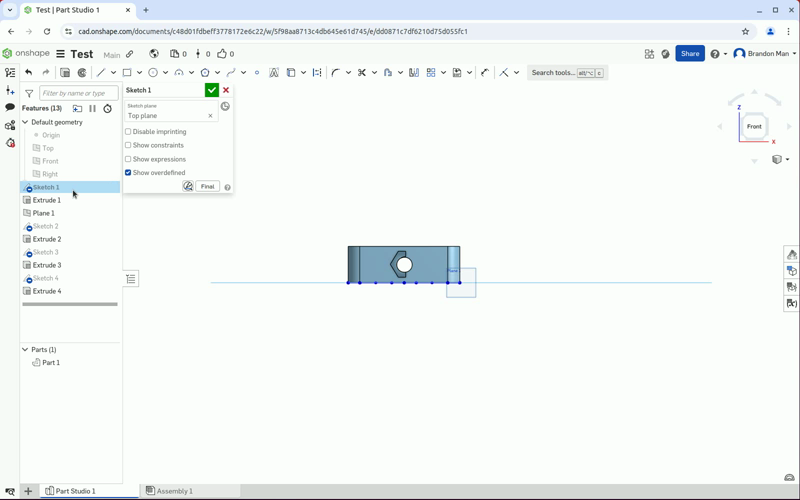
mouse_move(229, 92)
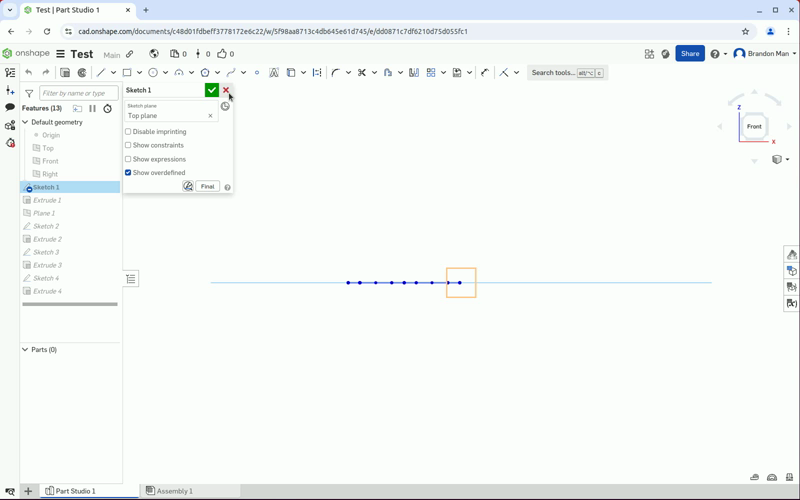
click(229, 92)
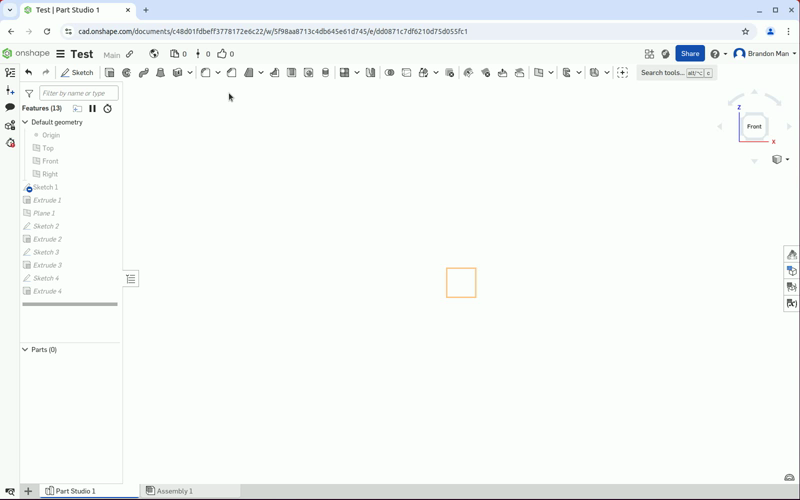
key(shift+s)
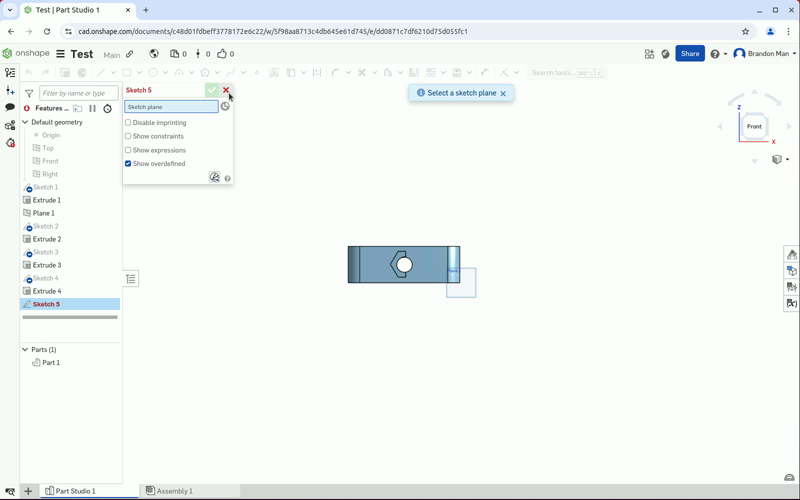
mouse_move(73, 215)
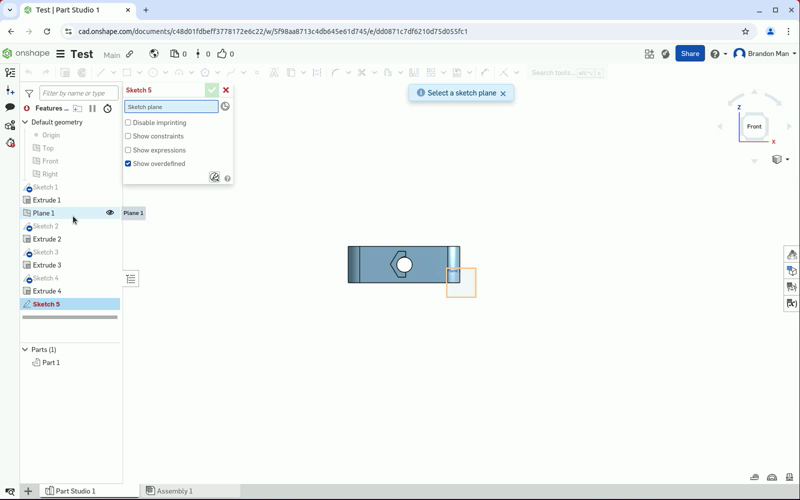
click(73, 215)
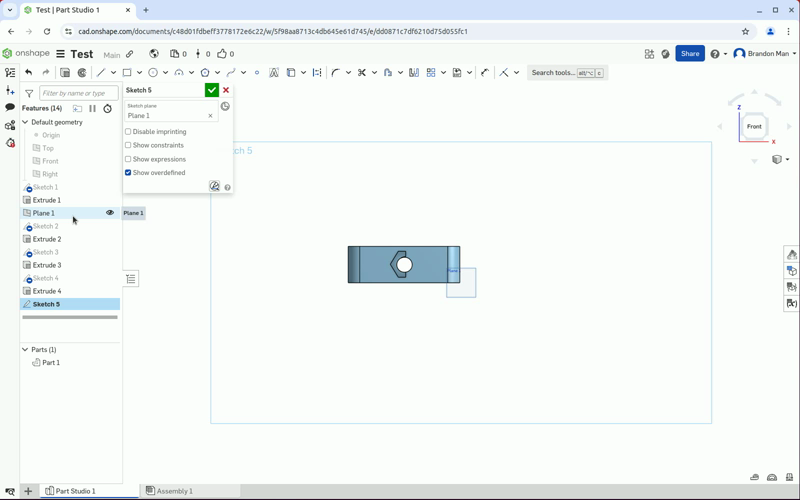
mouse_move(73, 352)
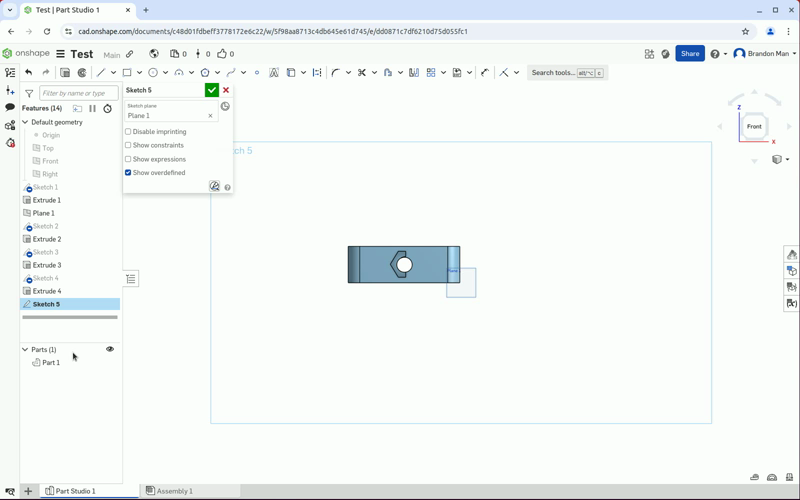
key(y)
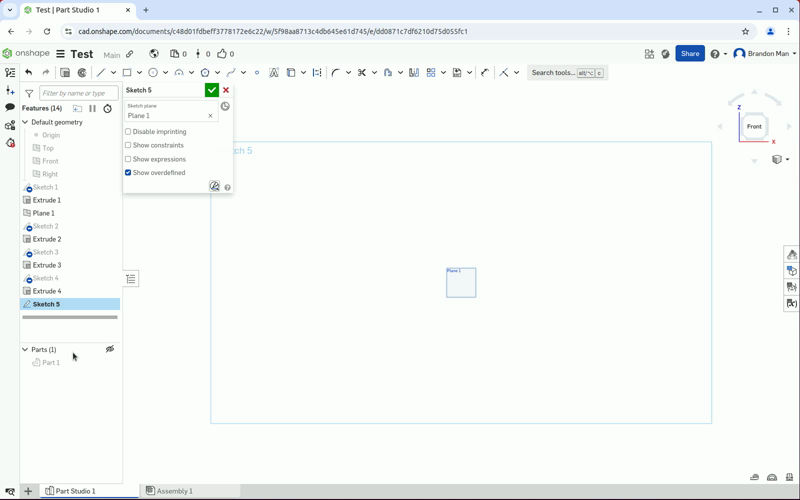
key(l)
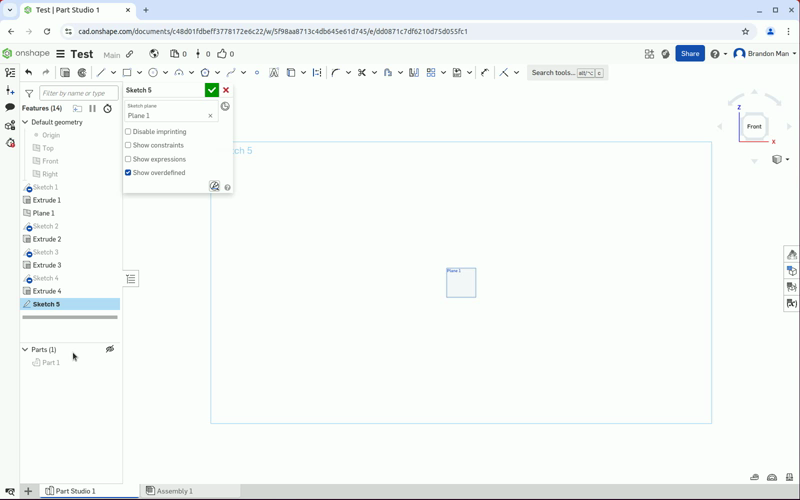
key_down(shift)
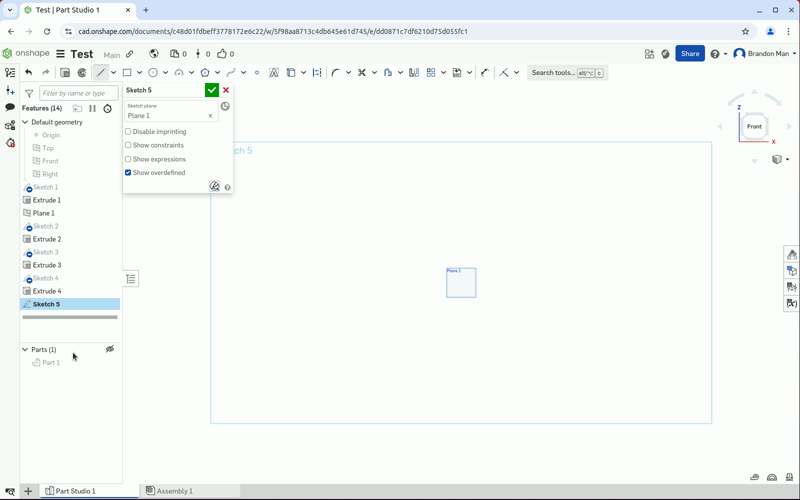
mouse_move(404, 276)
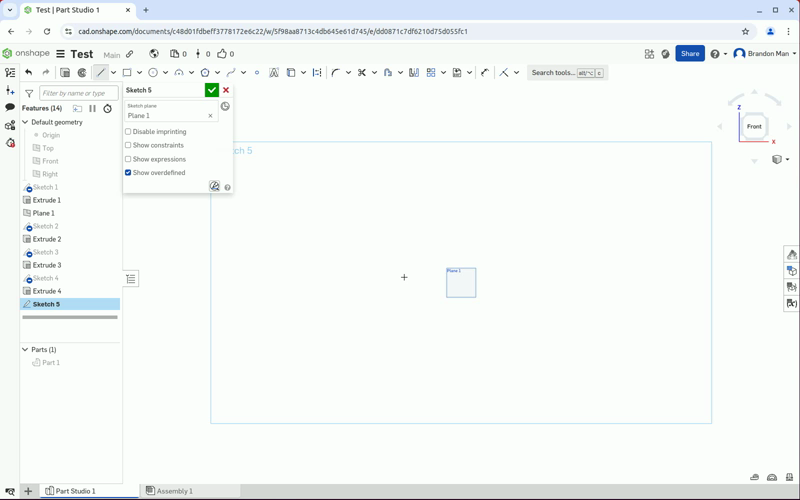
click(404, 276)
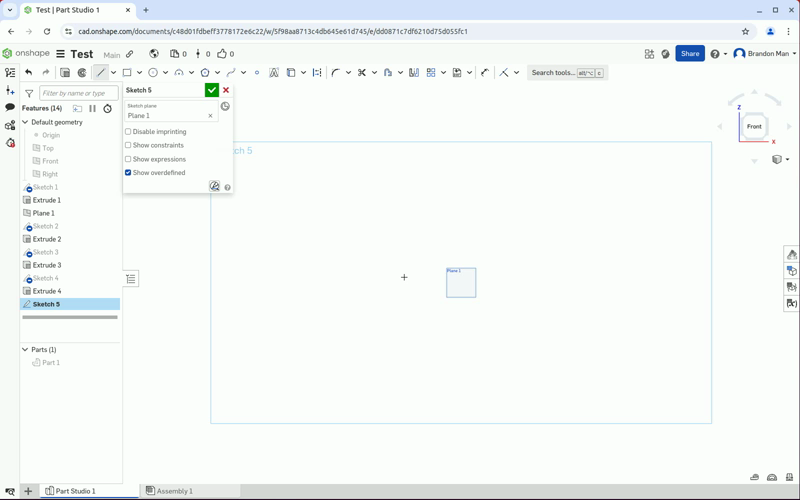
key_up(shift)
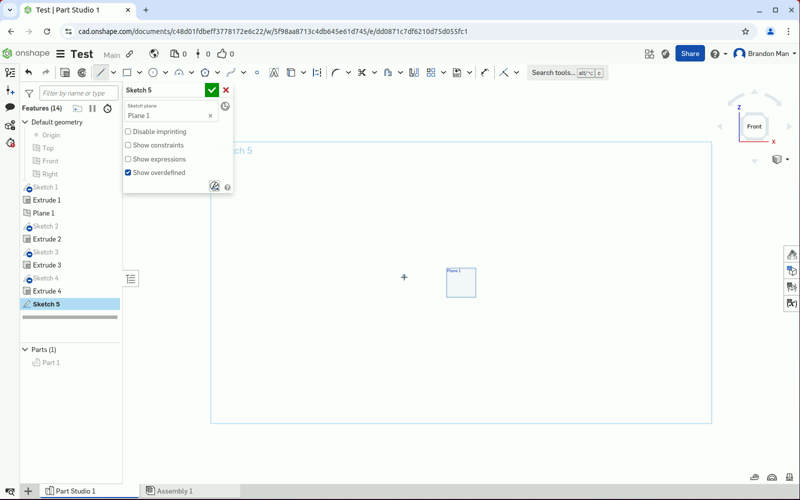
key_down(shift)
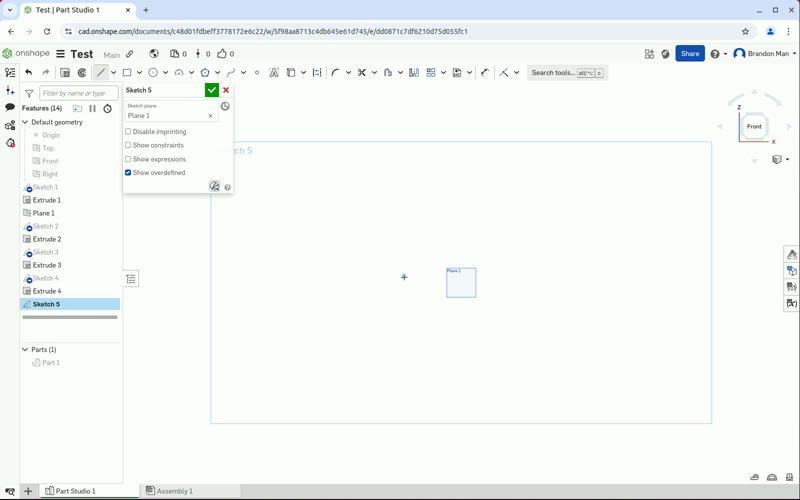
mouse_move(434, 276)
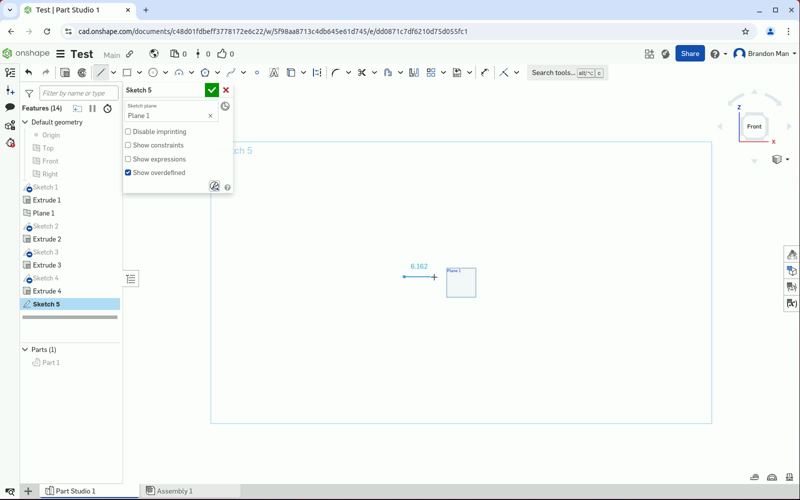
mouse_move(411, 276)
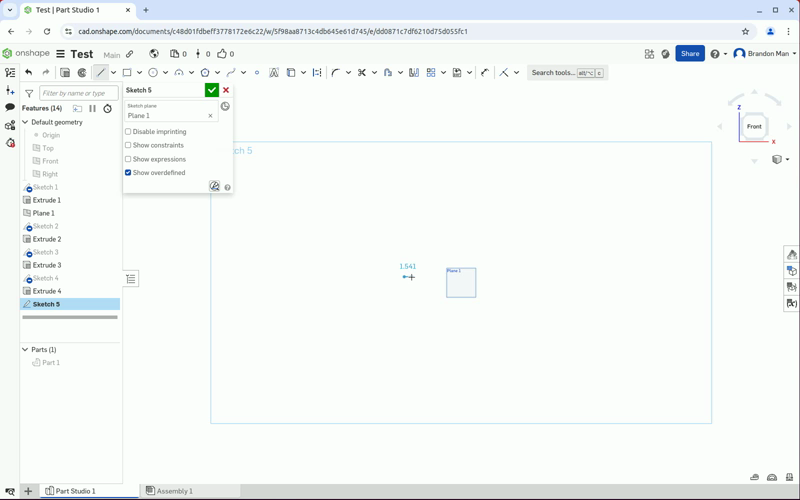
scroll(6)
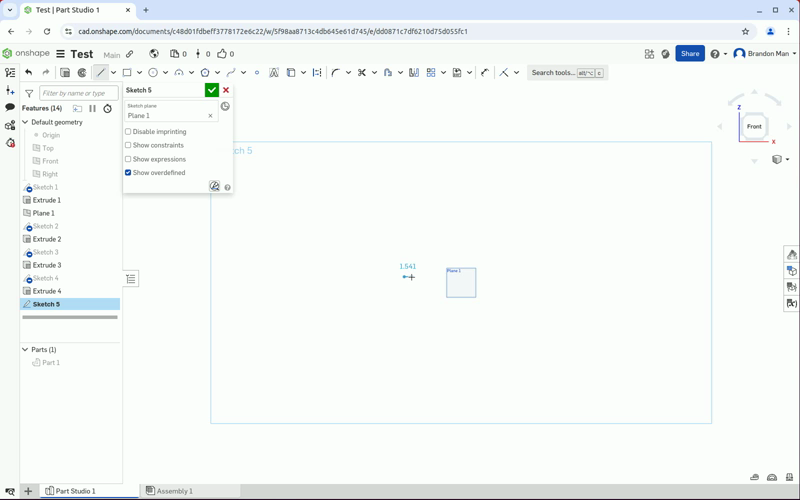
scroll(6)
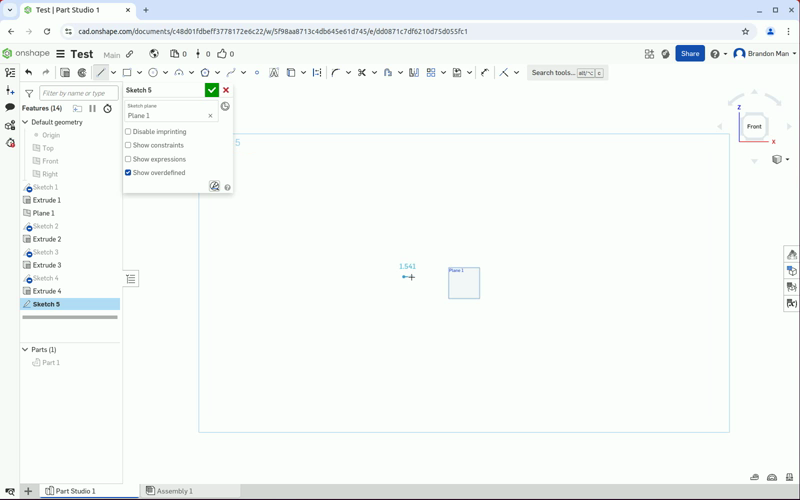
scroll(6)
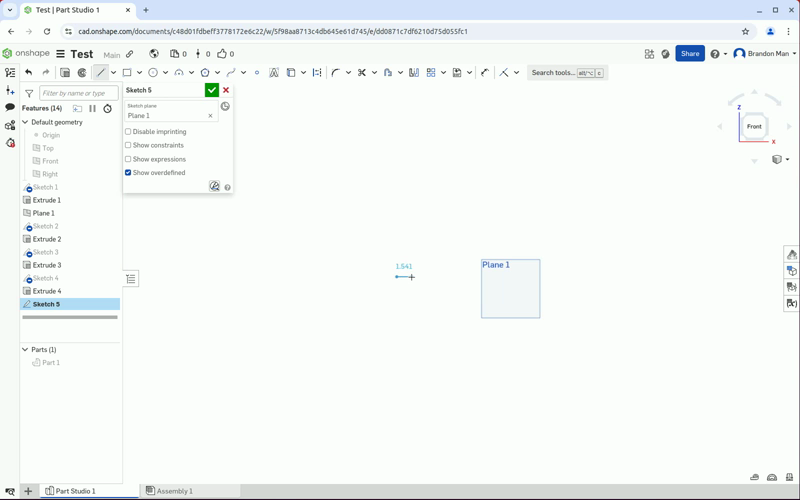
scroll(6)
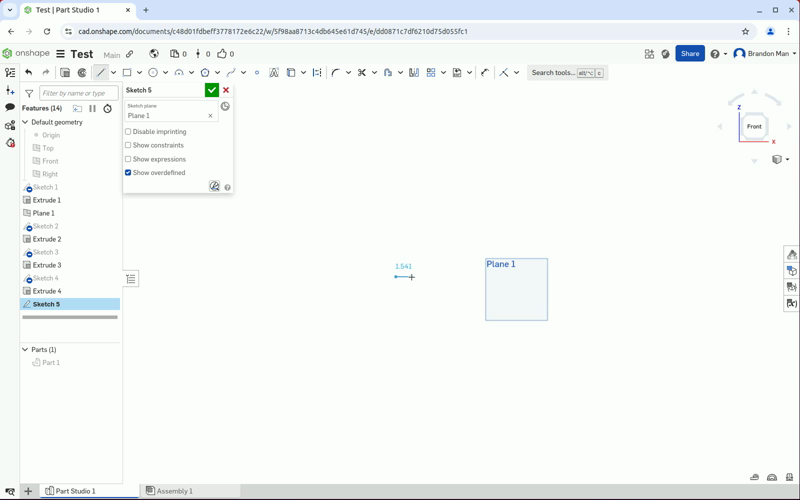
scroll(6)
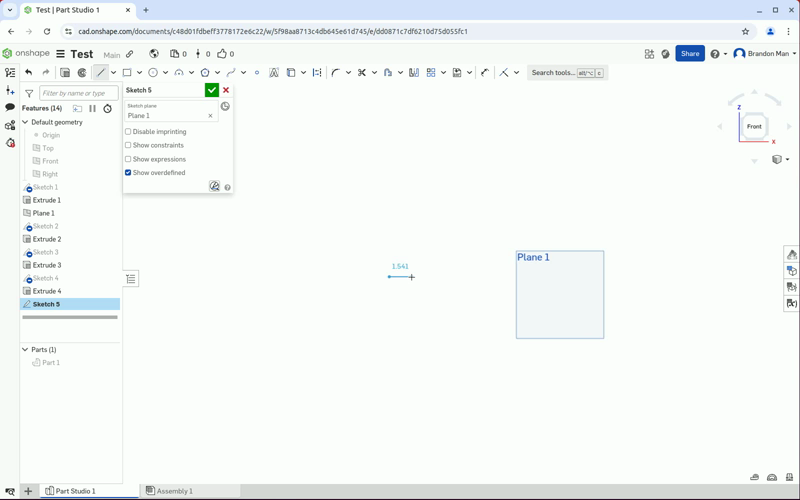
scroll(6)
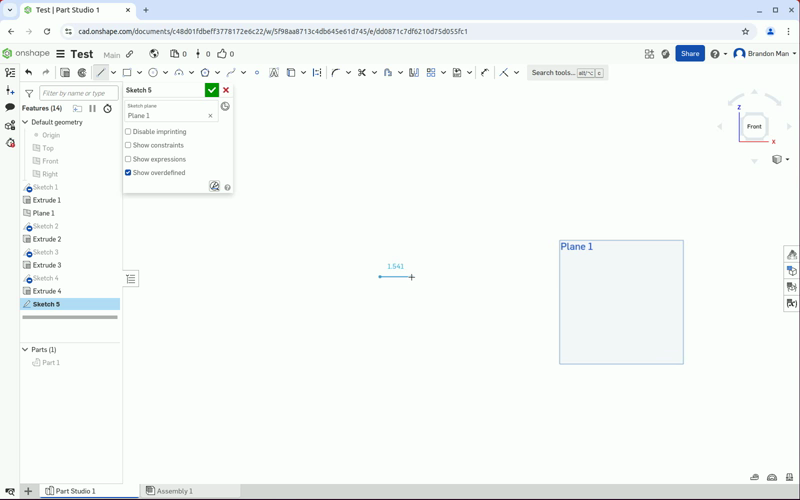
scroll(6)
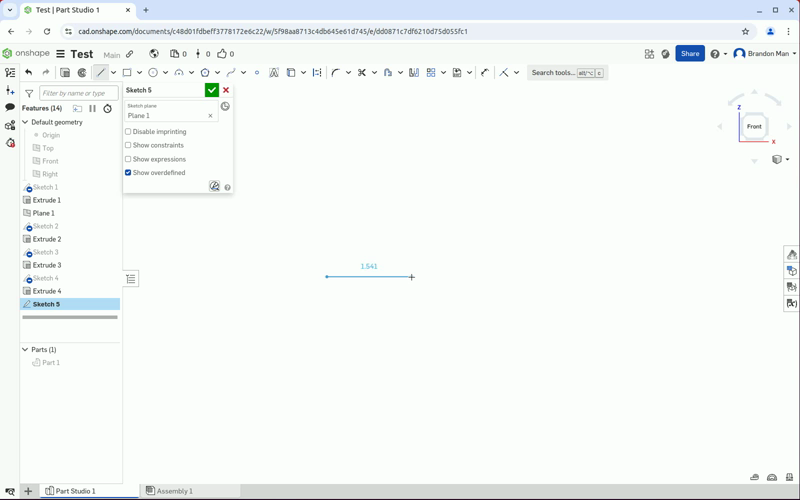
click(411, 276)
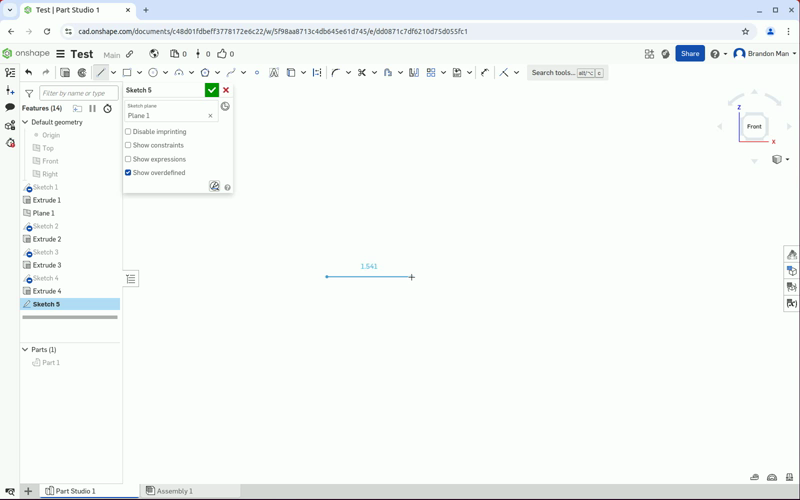
scroll(-6)
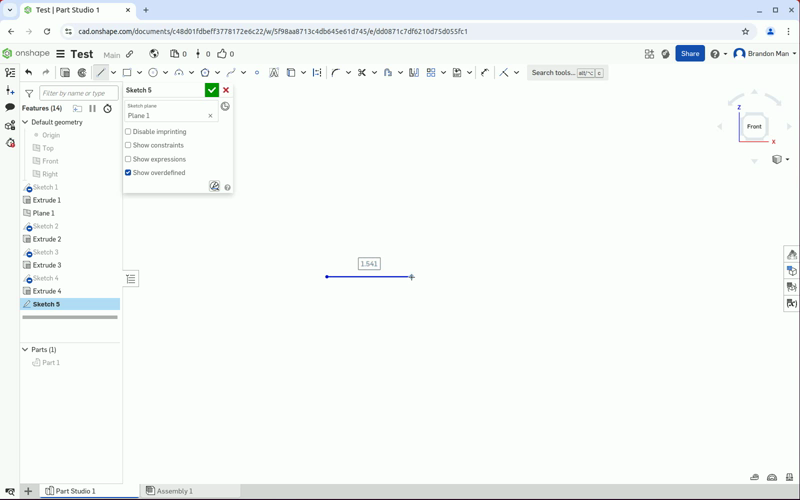
scroll(-6)
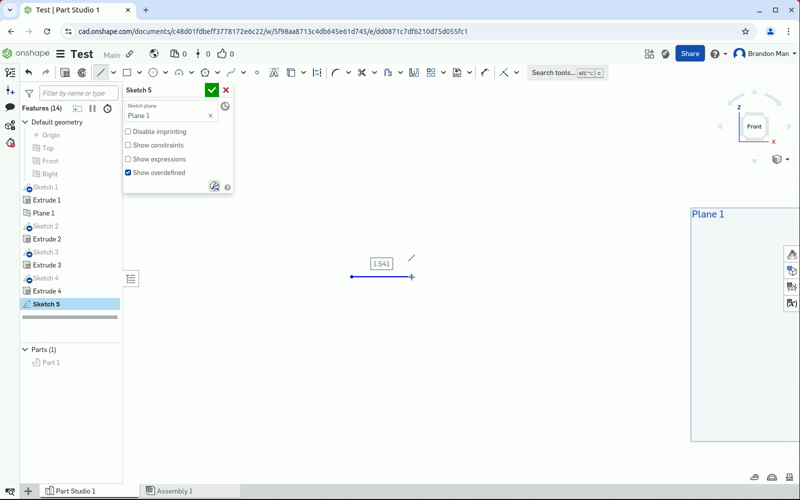
scroll(-6)
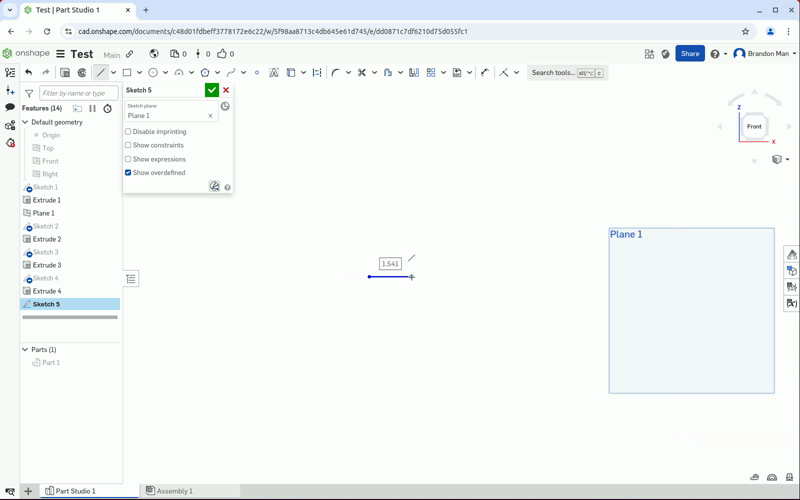
scroll(-6)
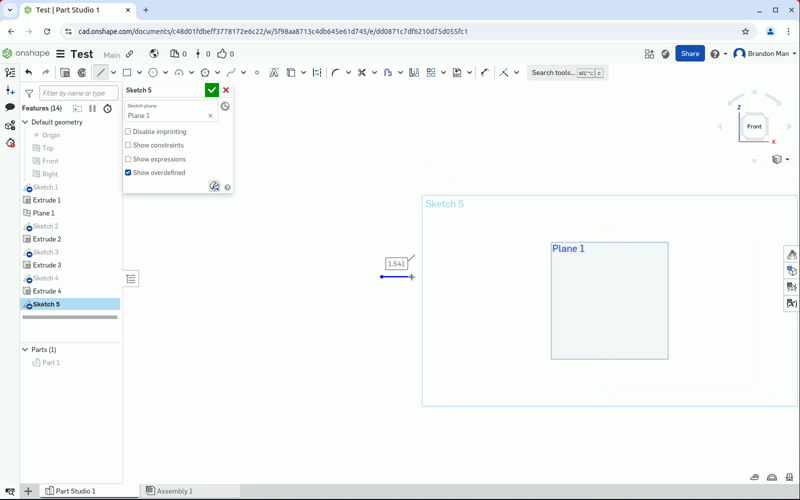
scroll(-6)
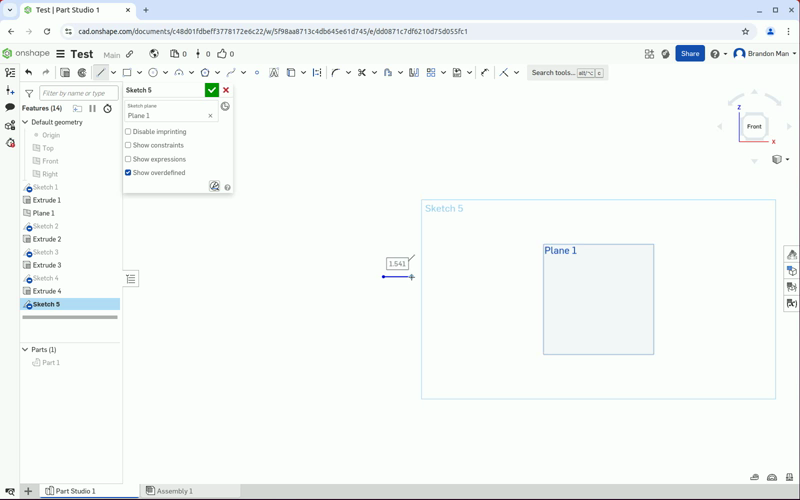
scroll(-6)
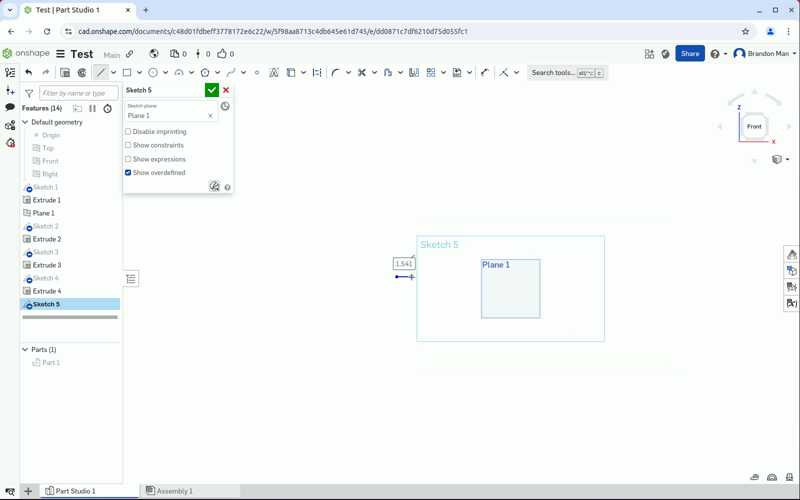
scroll(-6)
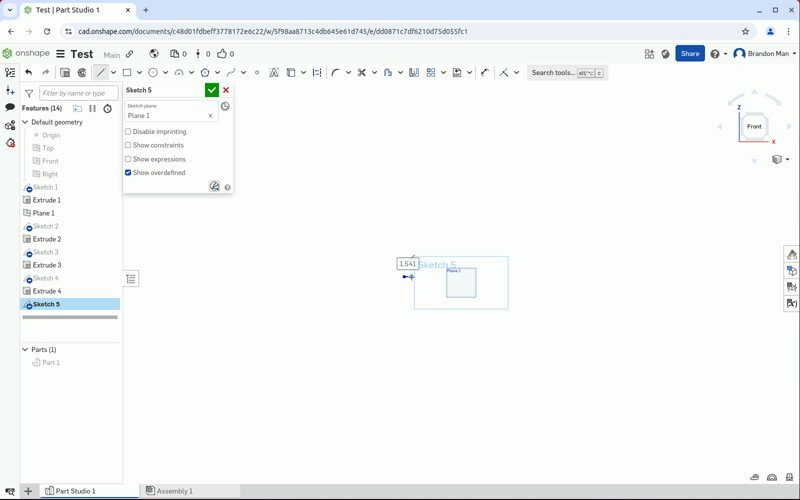
key_up(shift)
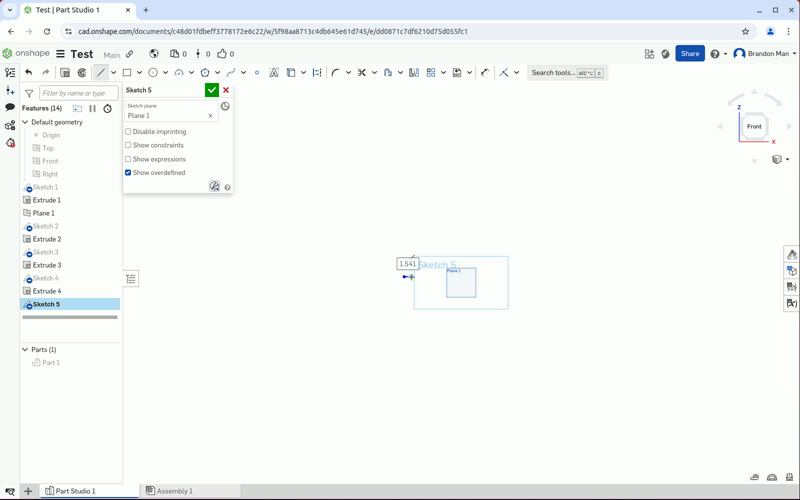
key_down(shift)
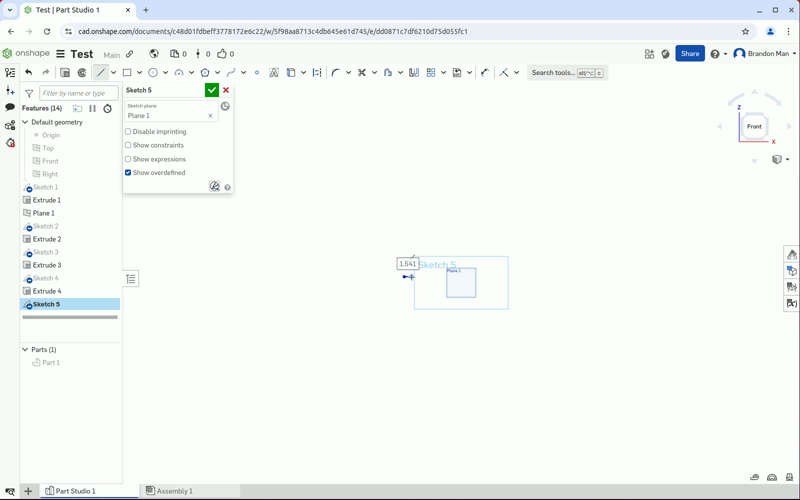
mouse_move(441, 276)
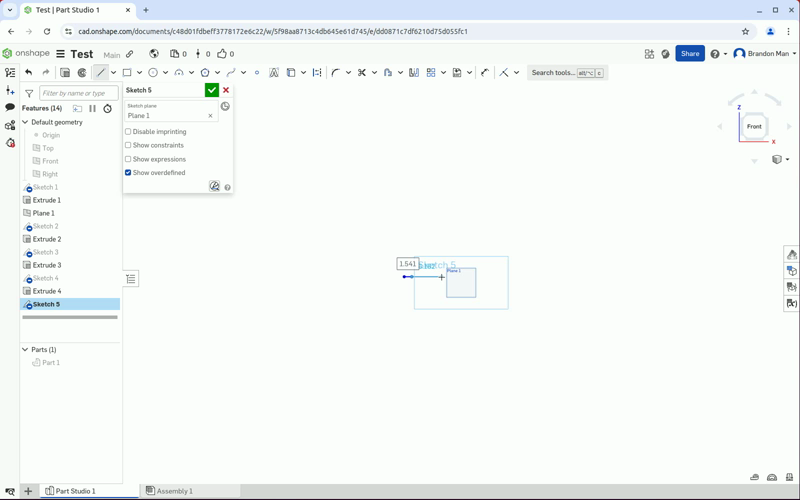
mouse_move(419, 264)
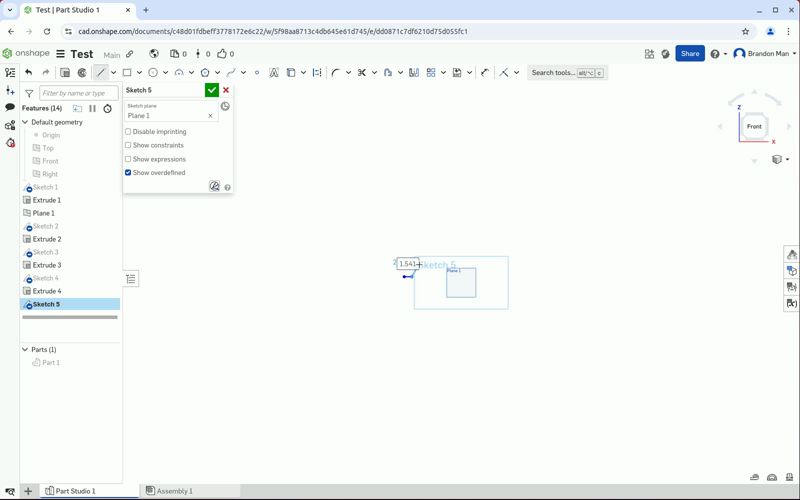
click(419, 264)
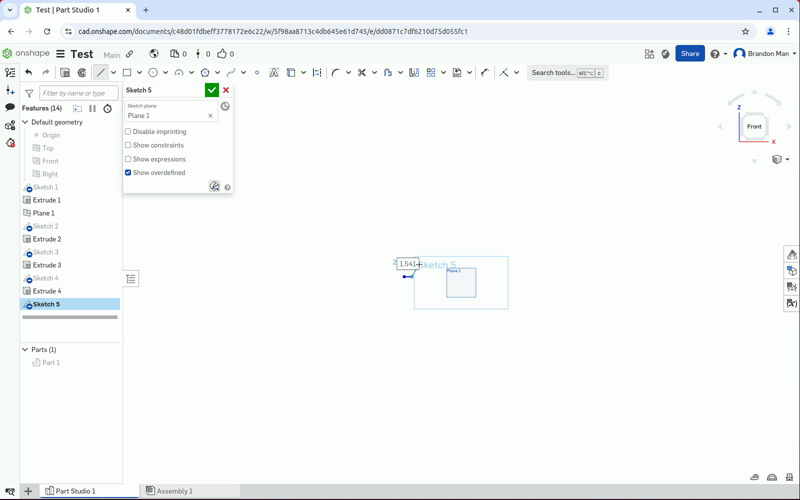
key_up(shift)
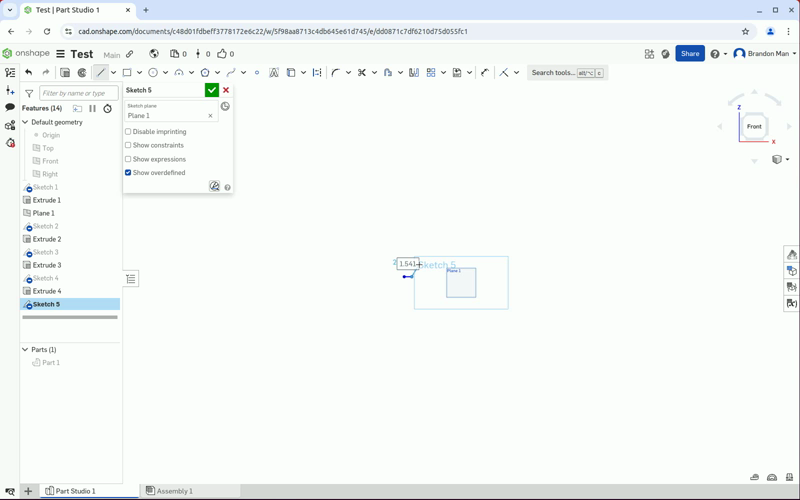
key_down(shift)
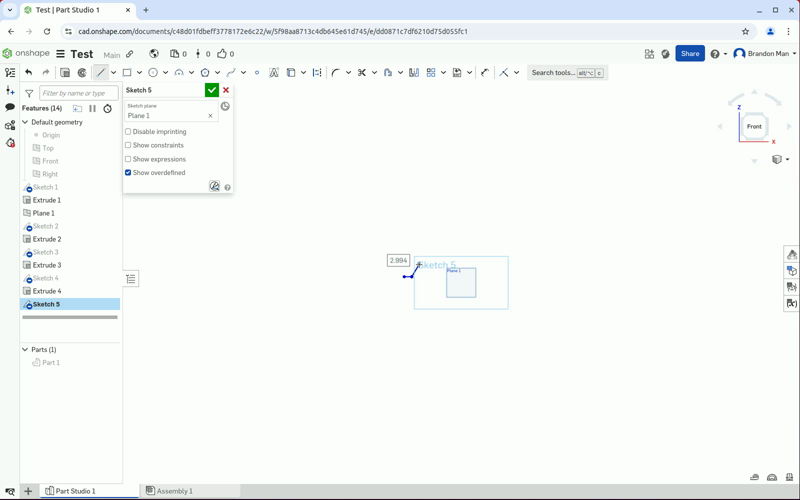
mouse_move(449, 264)
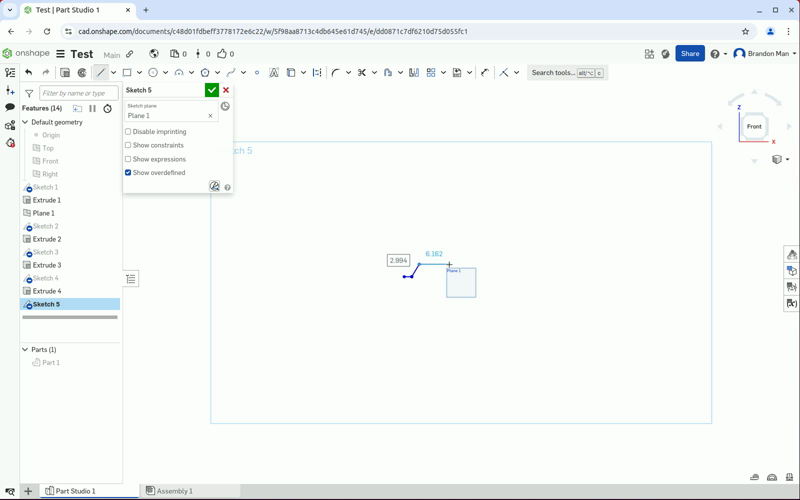
mouse_move(411, 251)
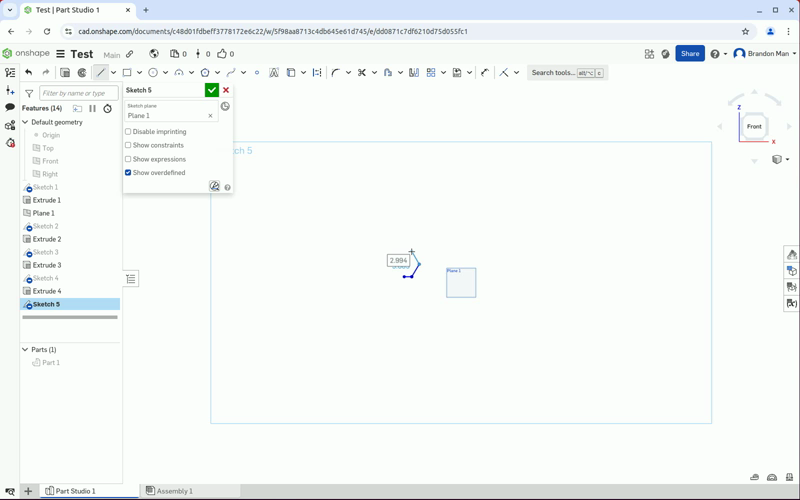
click(411, 251)
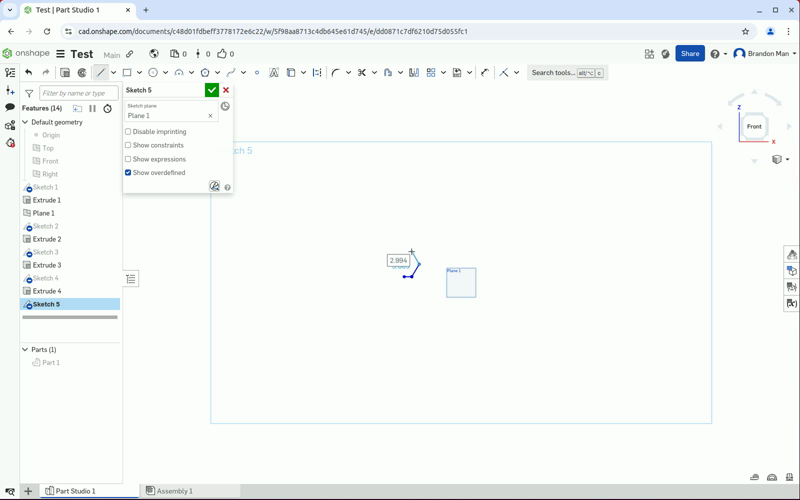
key_up(shift)
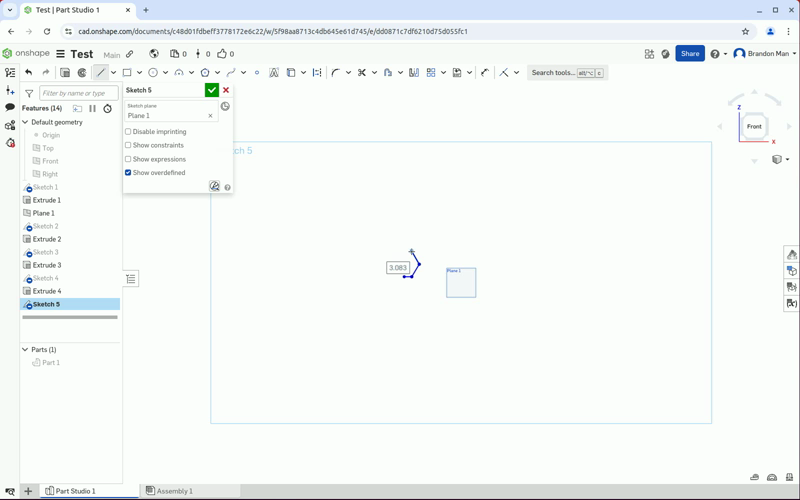
key_down(shift)
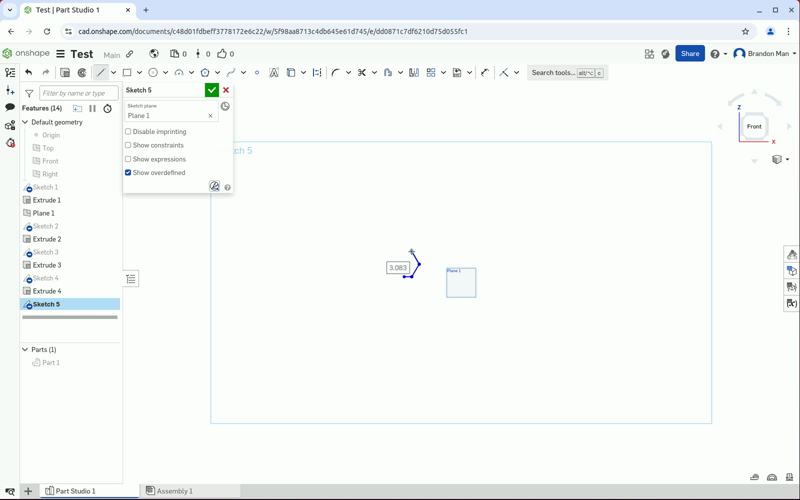
mouse_move(441, 251)
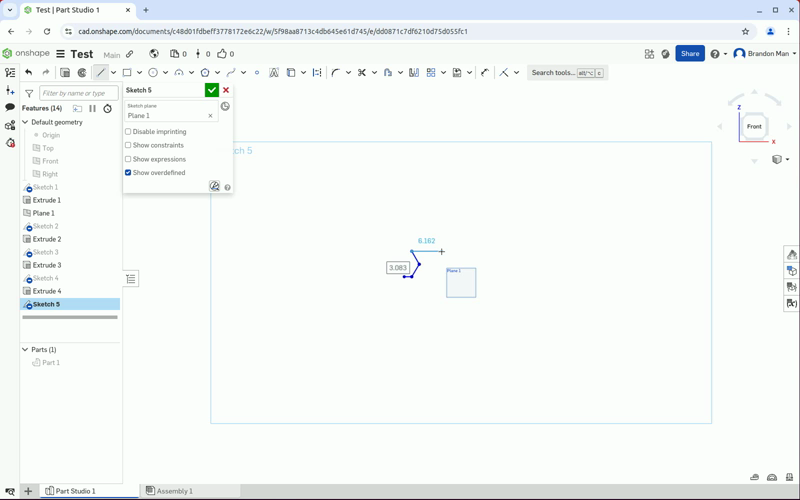
mouse_move(404, 251)
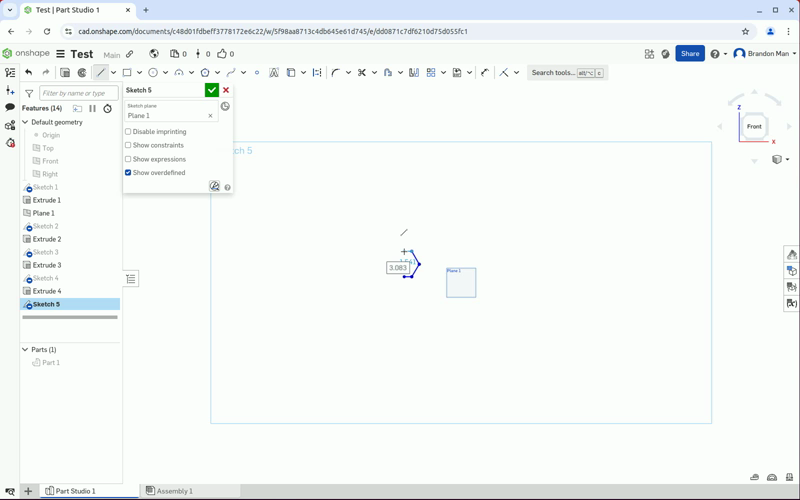
scroll(6)
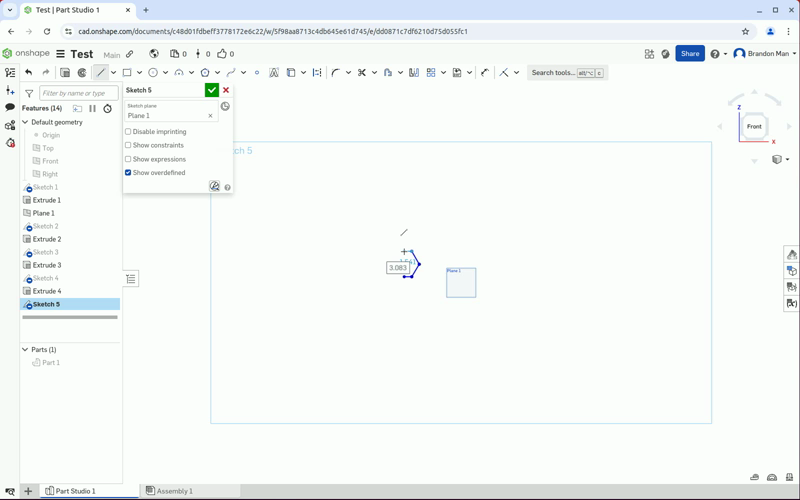
scroll(6)
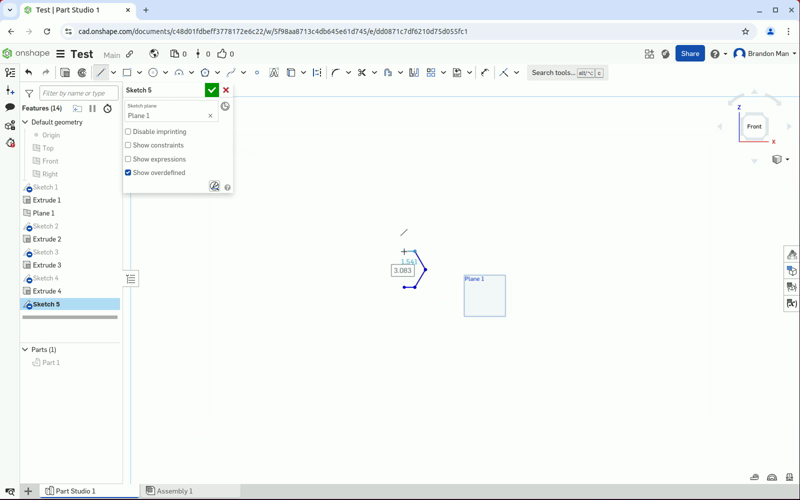
scroll(6)
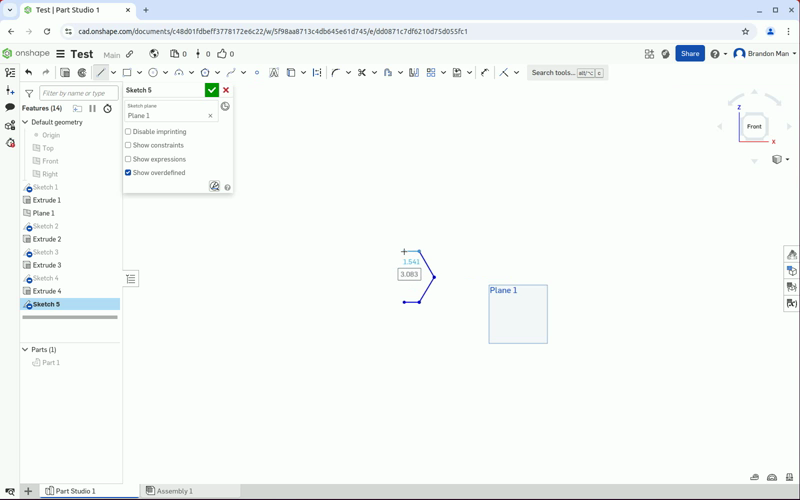
scroll(6)
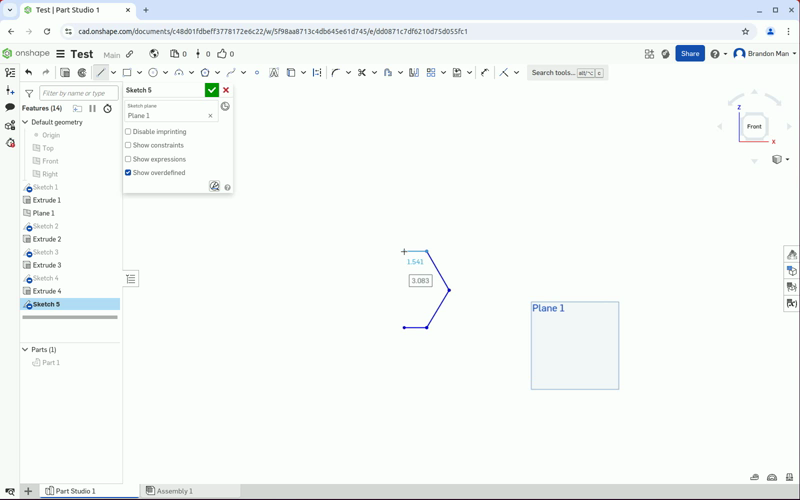
scroll(6)
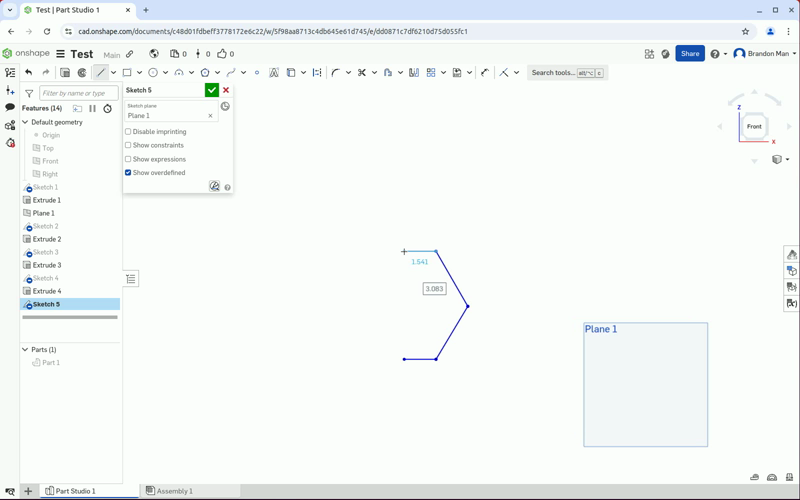
scroll(6)
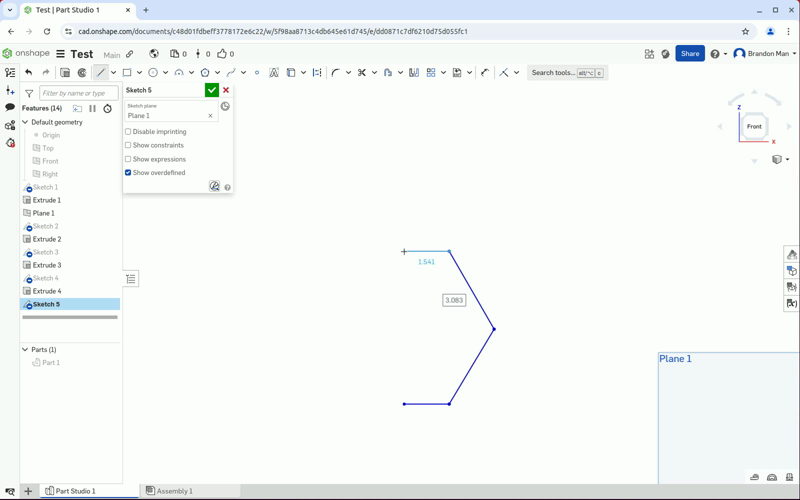
scroll(6)
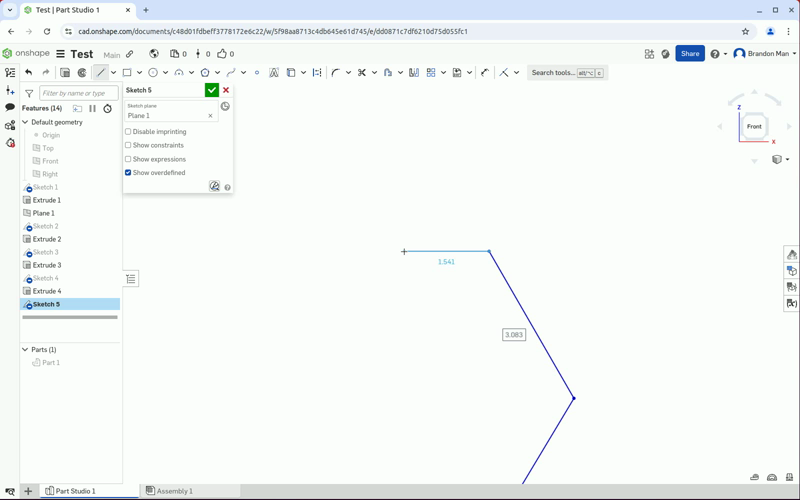
click(404, 251)
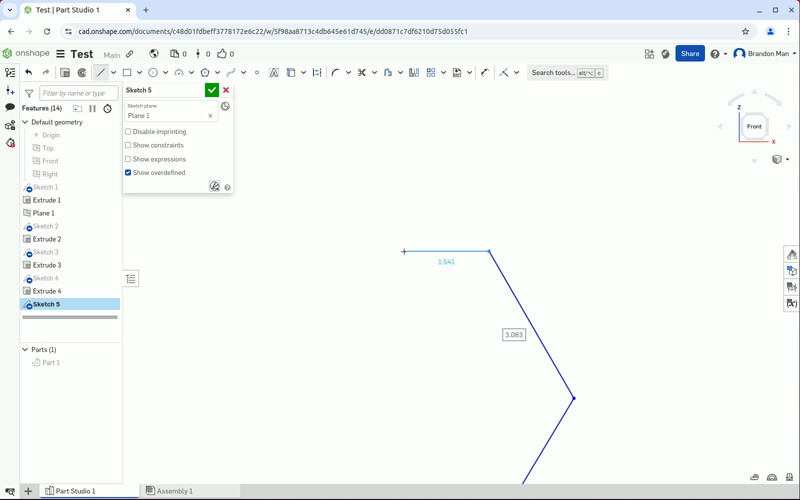
scroll(-6)
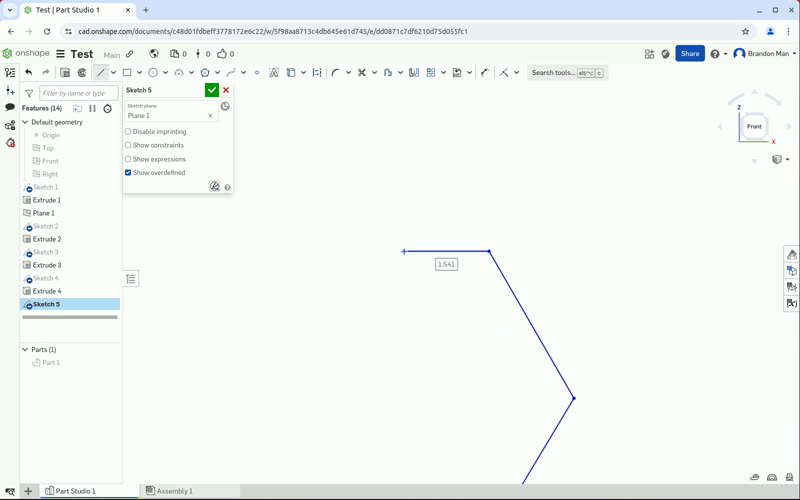
scroll(-6)
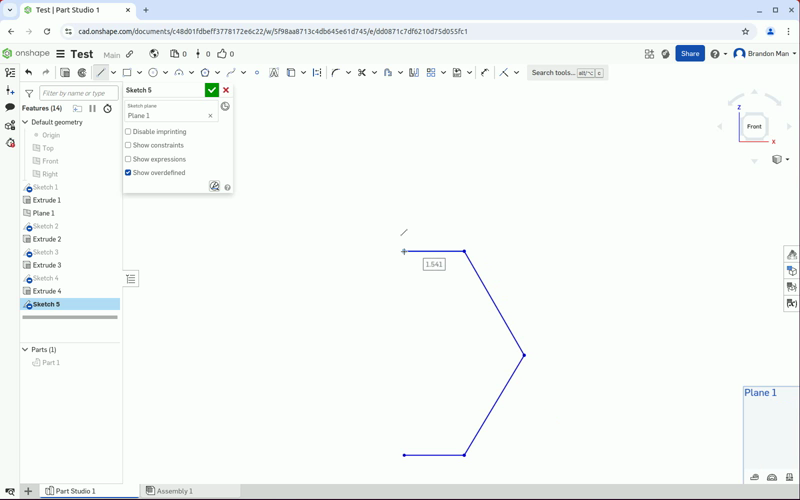
scroll(-6)
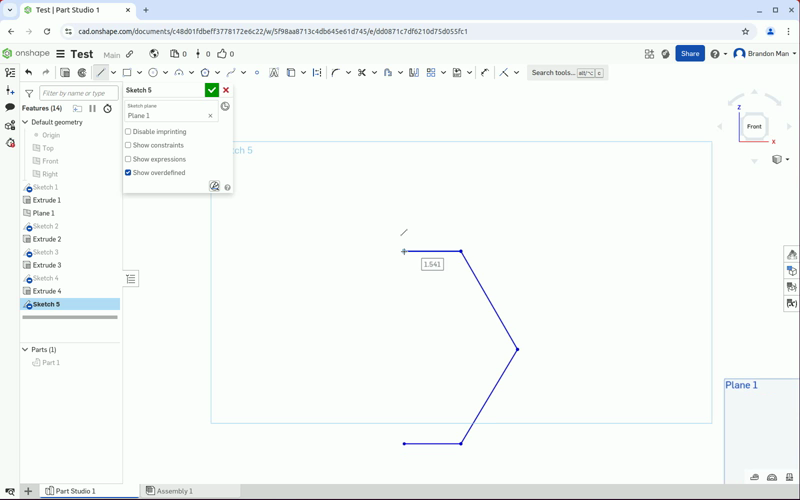
scroll(-6)
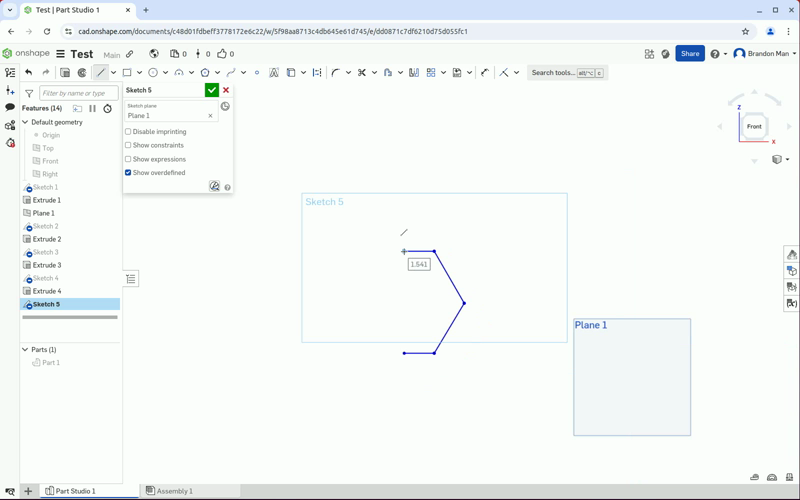
scroll(-6)
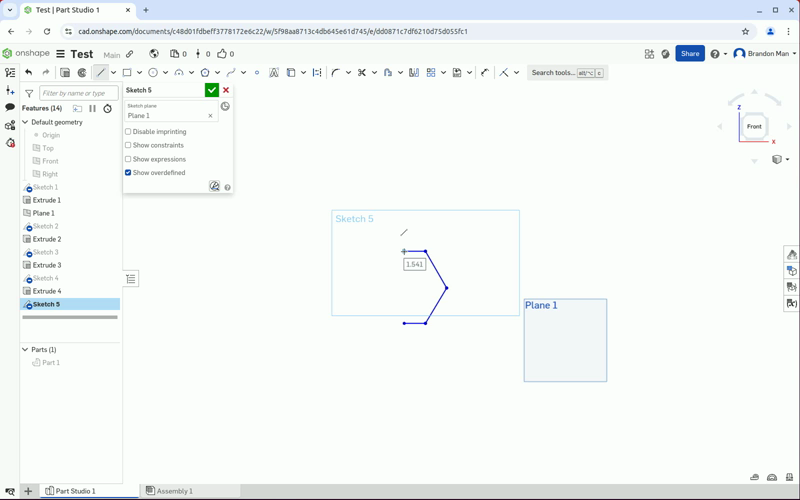
scroll(-6)
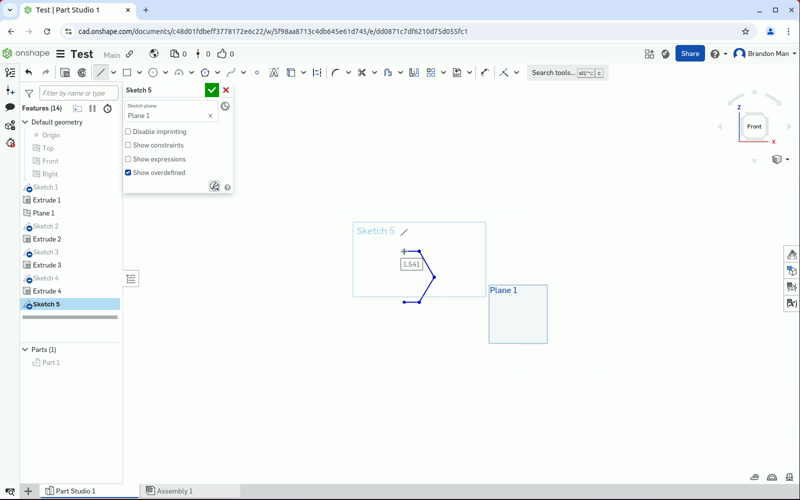
scroll(-6)
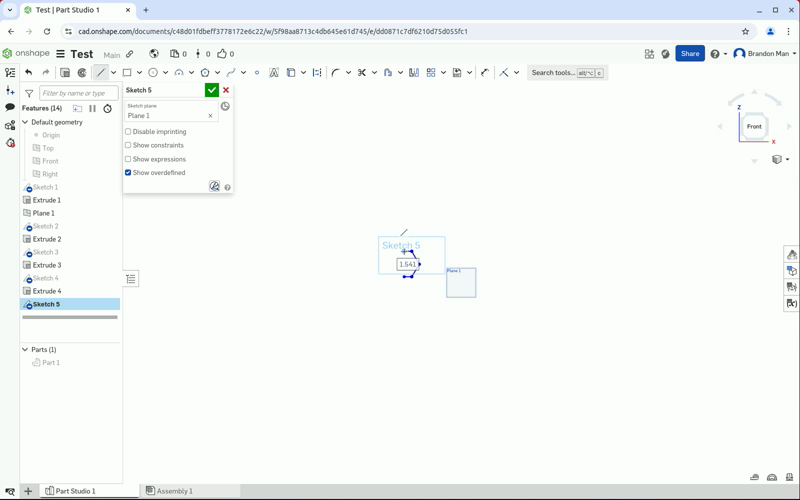
key_up(shift)
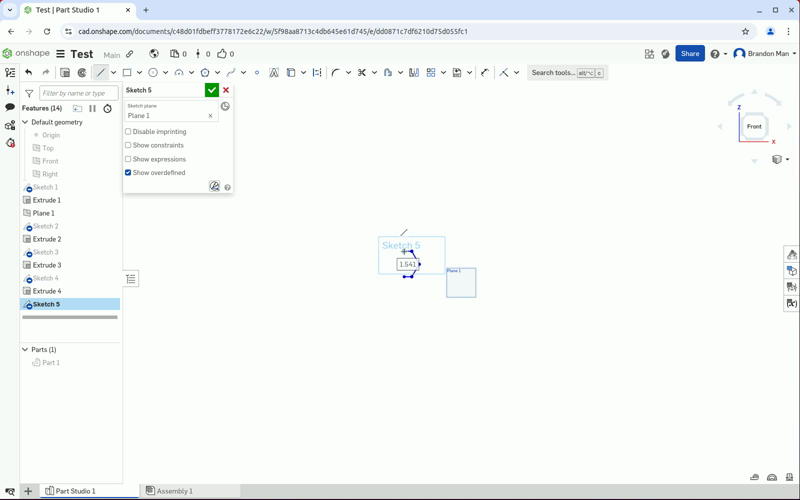
key_down(shift)
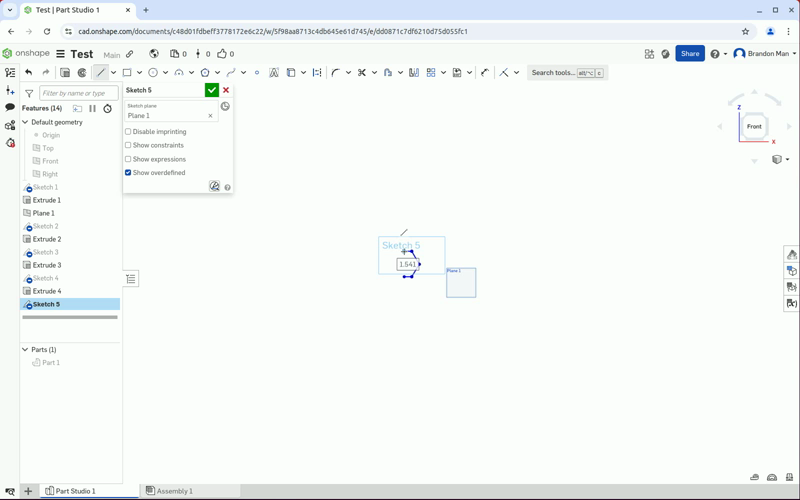
mouse_move(434, 251)
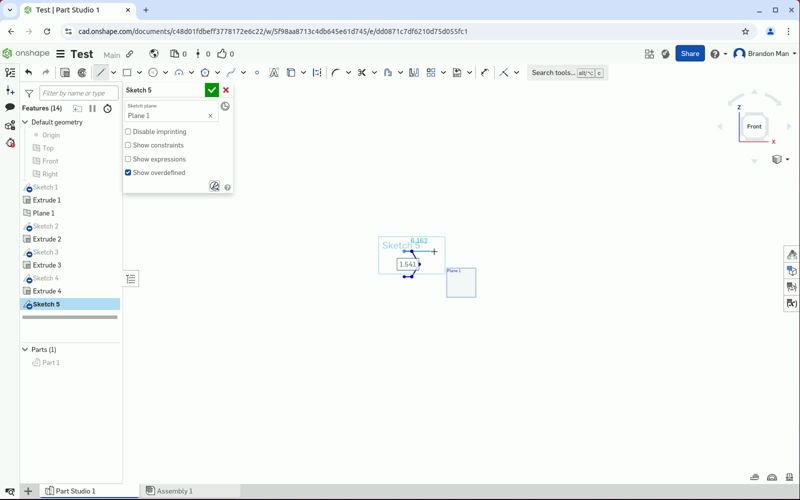
mouse_move(404, 256)
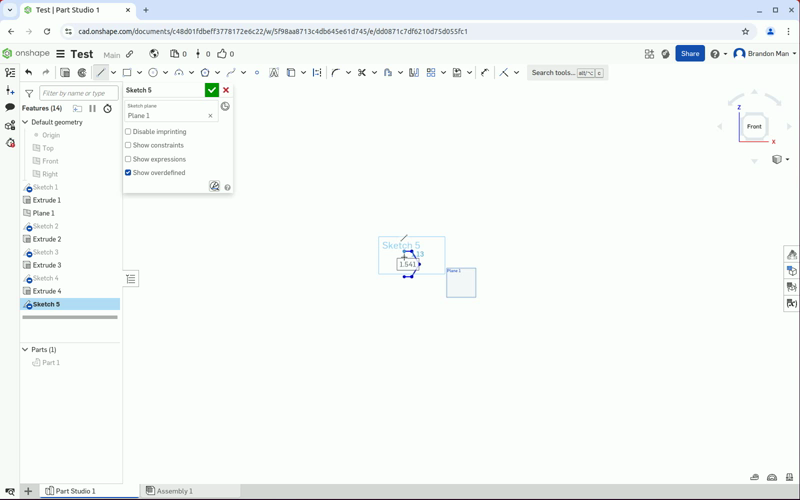
scroll(6)
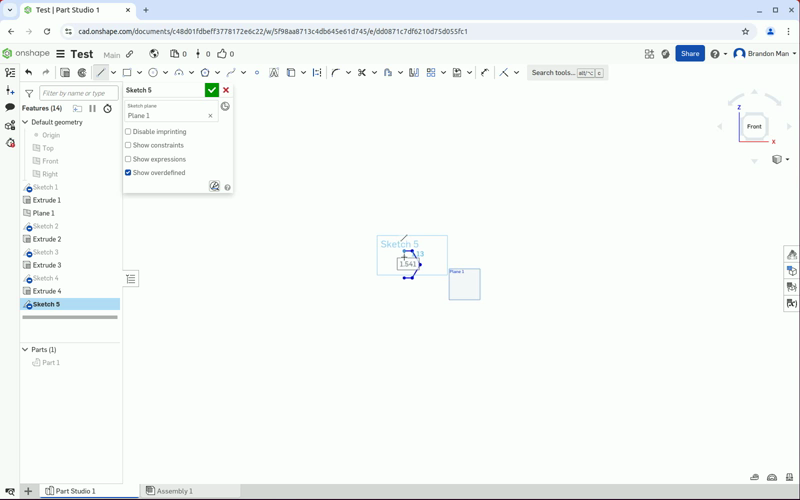
scroll(6)
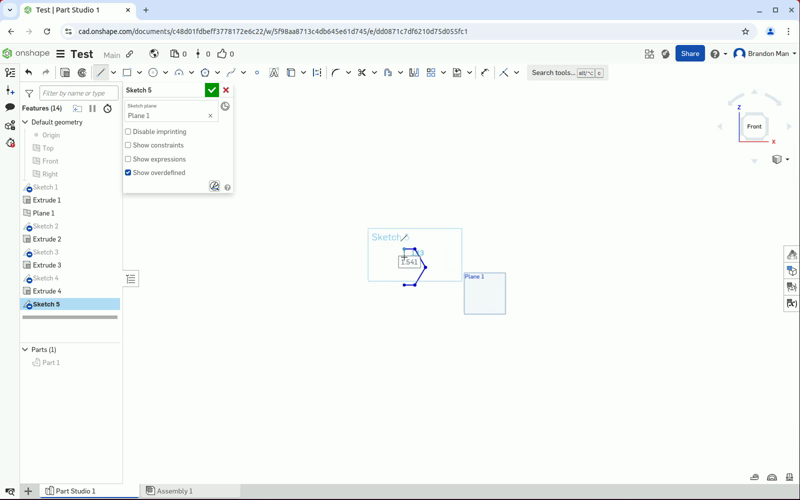
scroll(6)
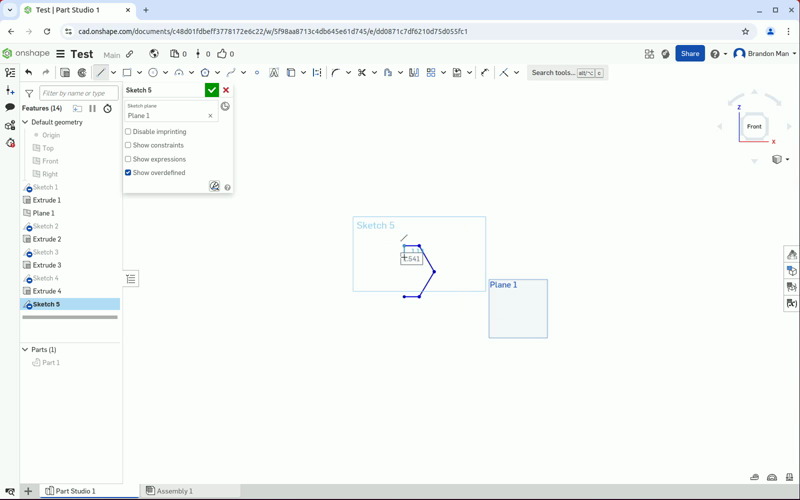
scroll(6)
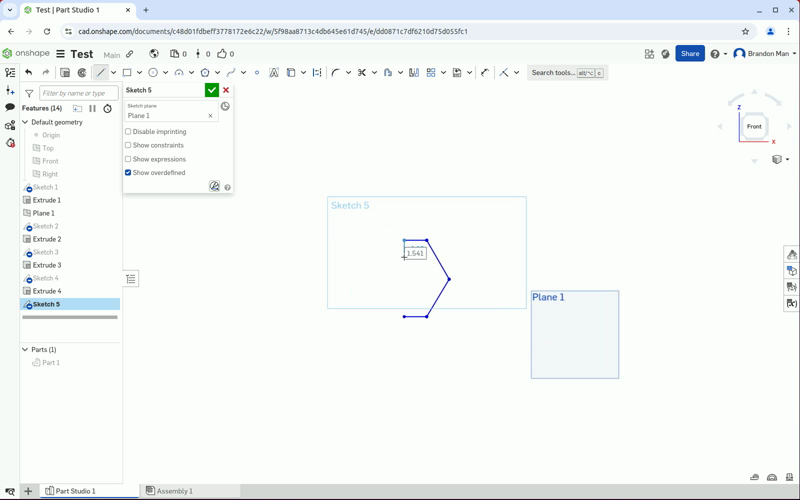
scroll(6)
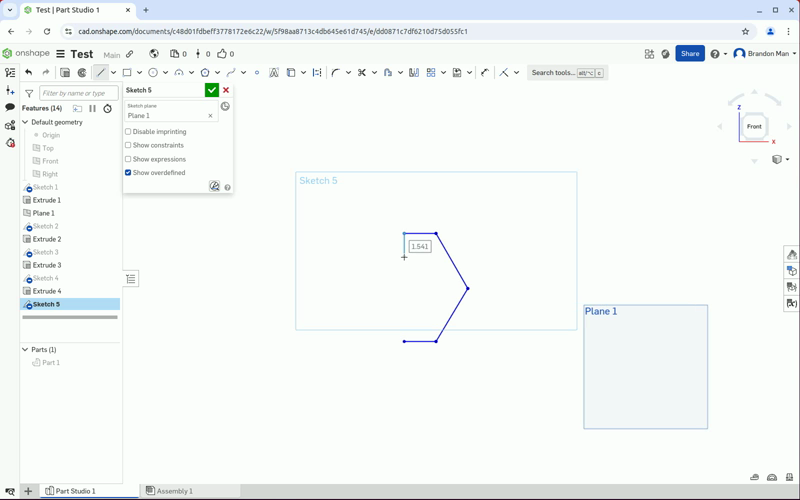
scroll(6)
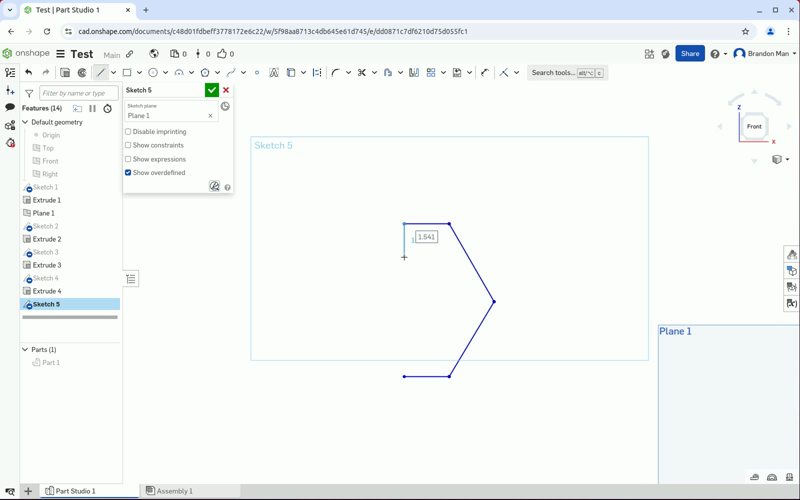
scroll(6)
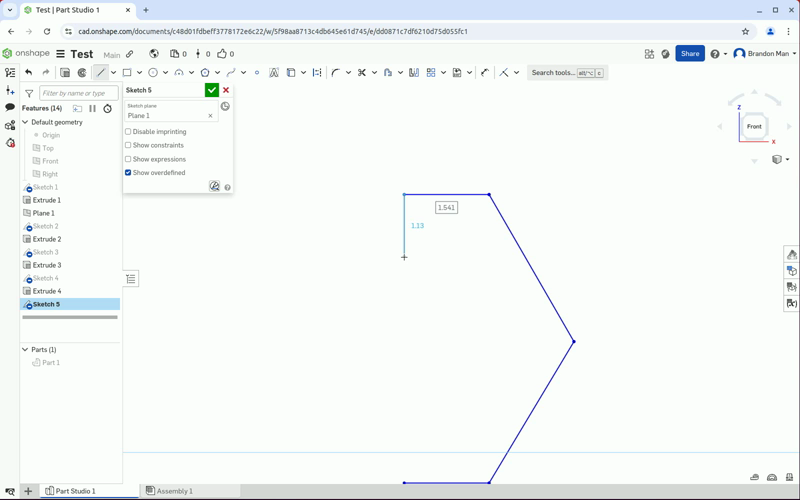
click(404, 256)
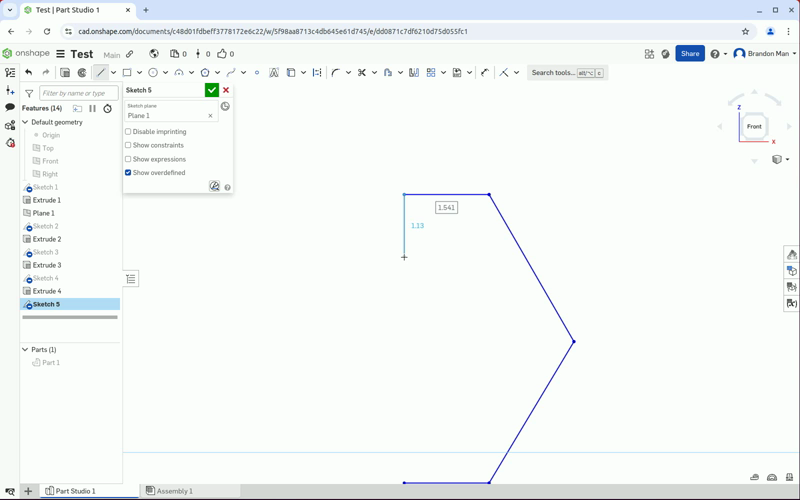
scroll(-6)
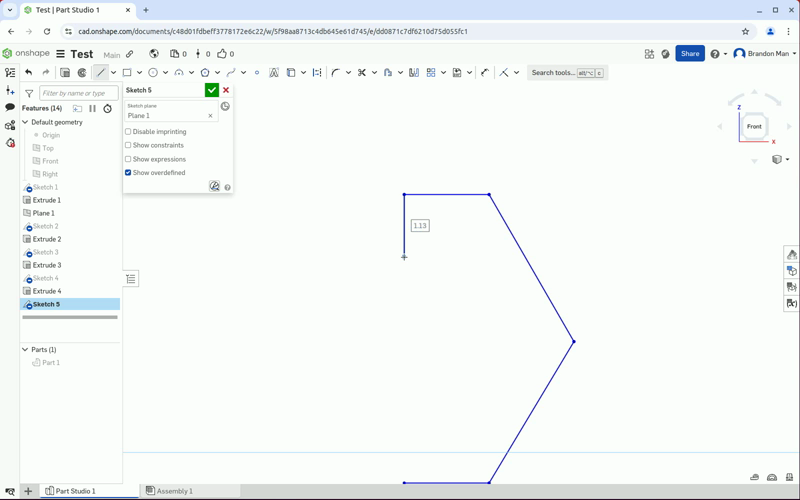
scroll(-6)
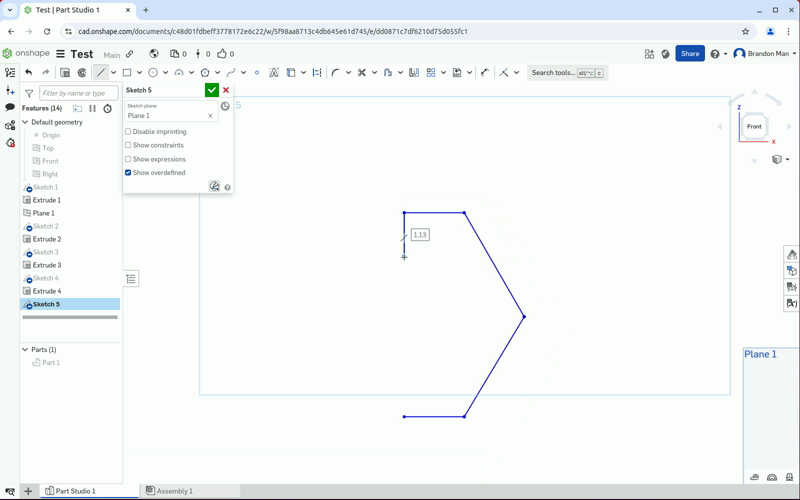
scroll(-6)
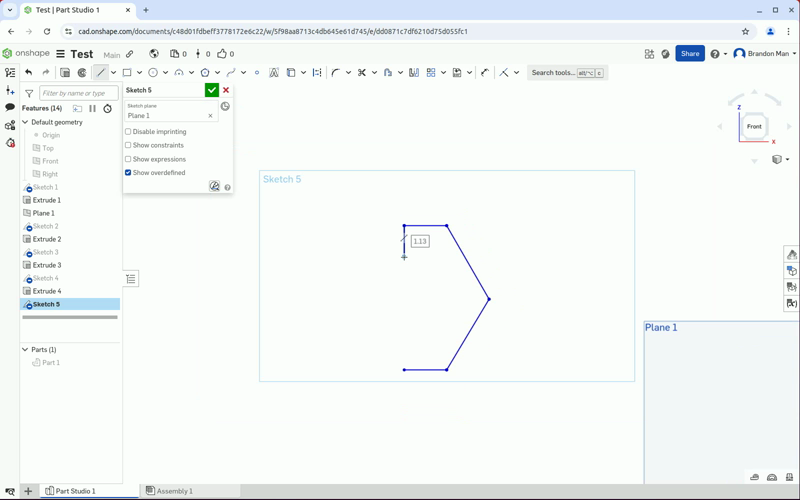
scroll(-6)
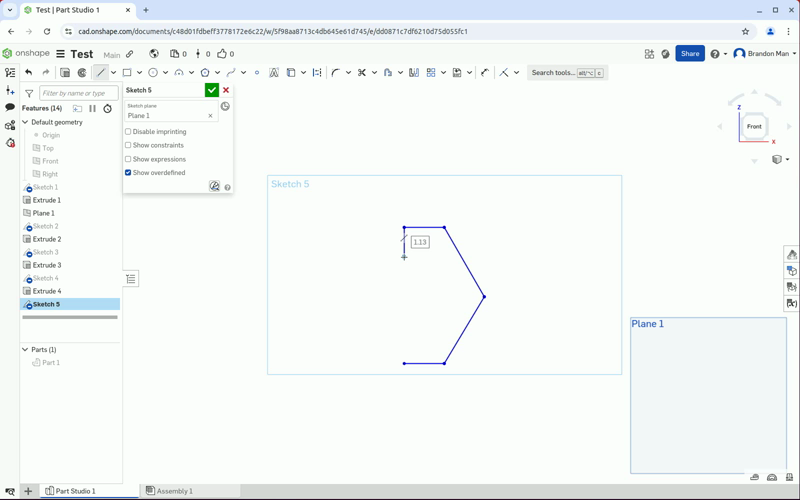
scroll(-6)
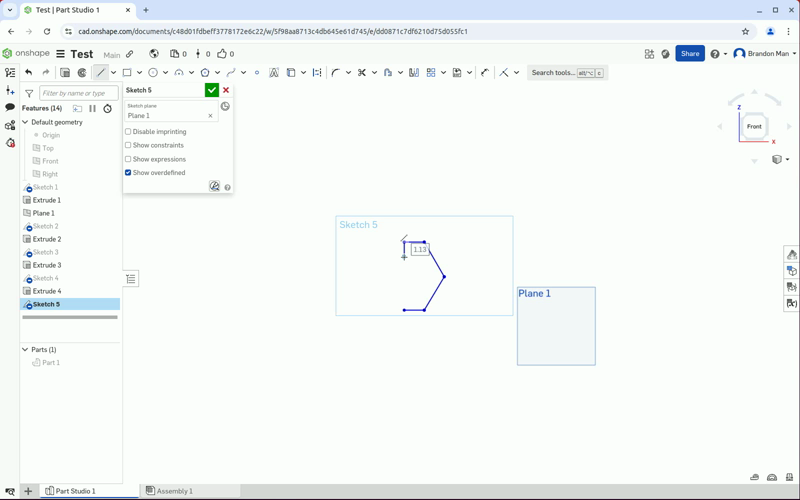
scroll(-6)
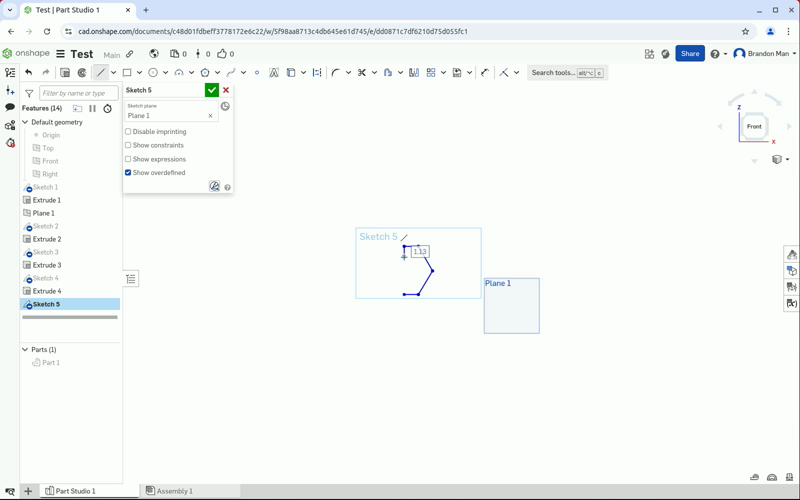
scroll(-6)
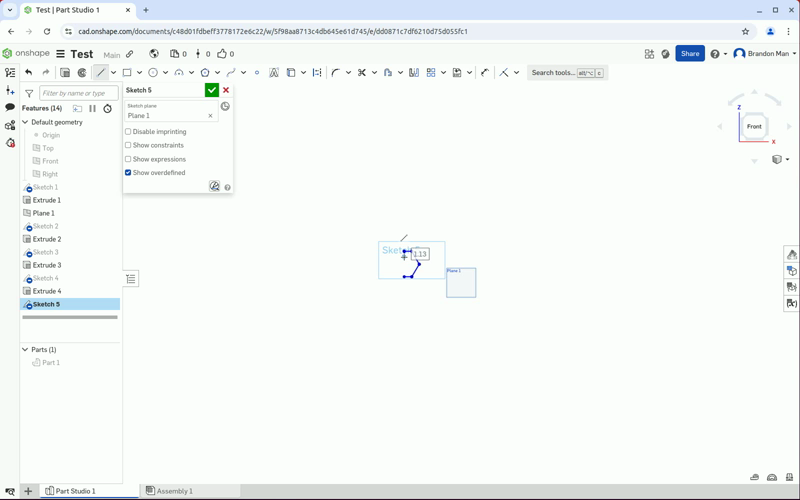
key_up(shift)
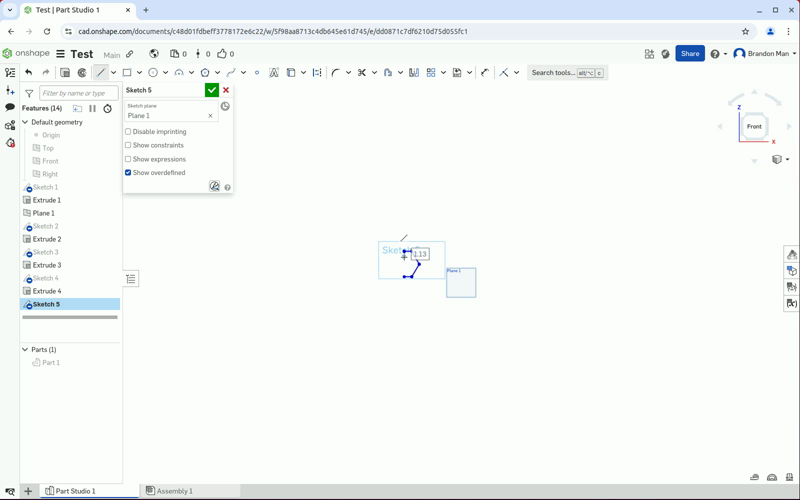
key(esc)
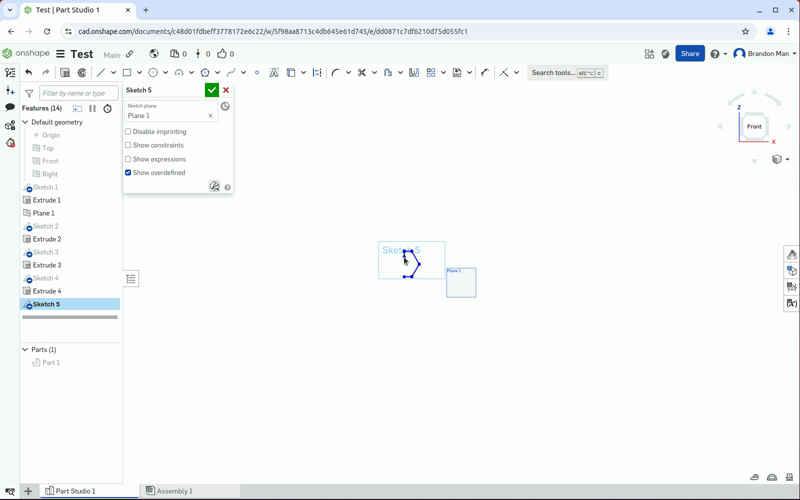
key(a)
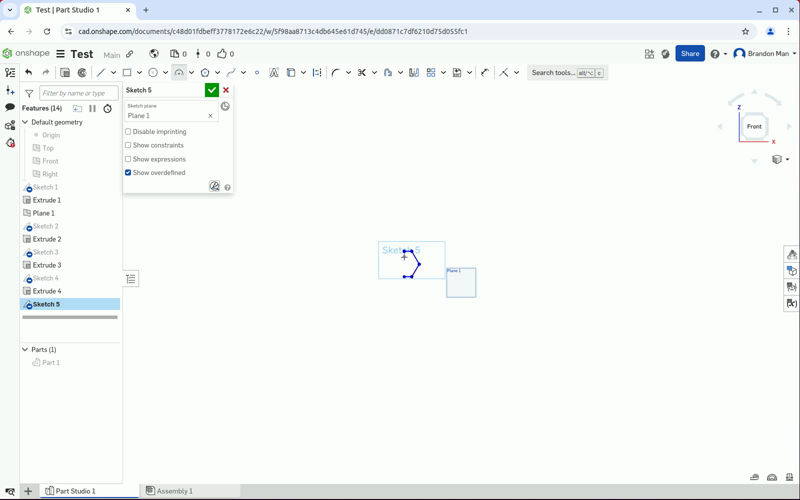
mouse_move(404, 256)
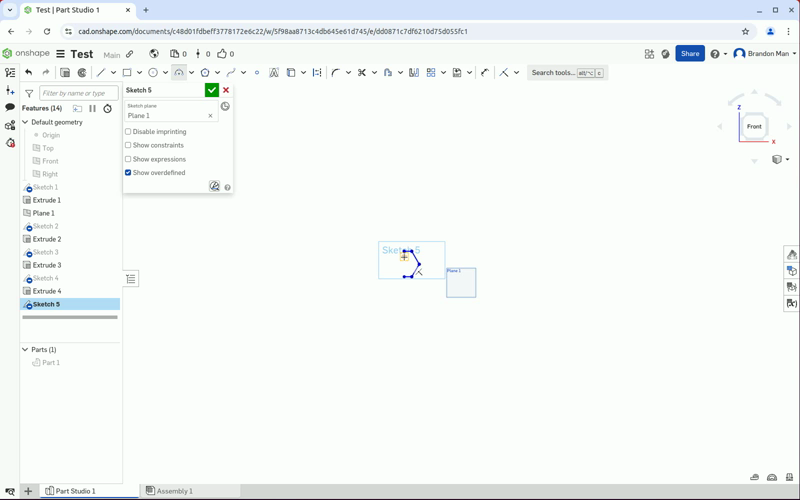
click(404, 256)
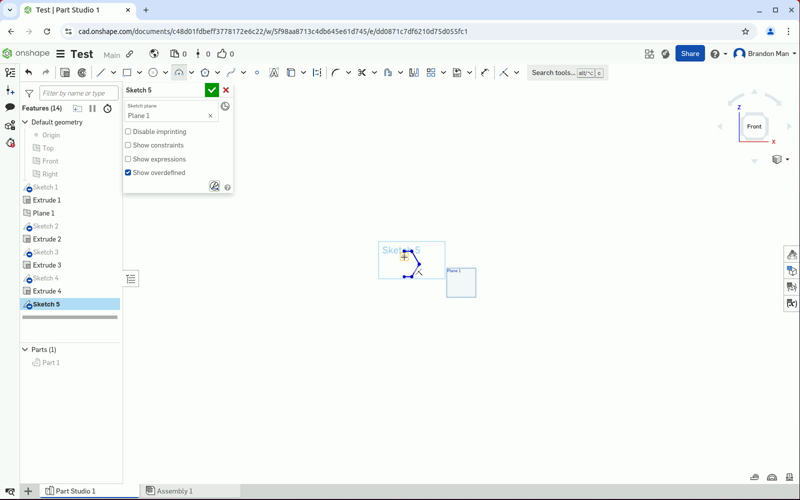
key_down(shift)
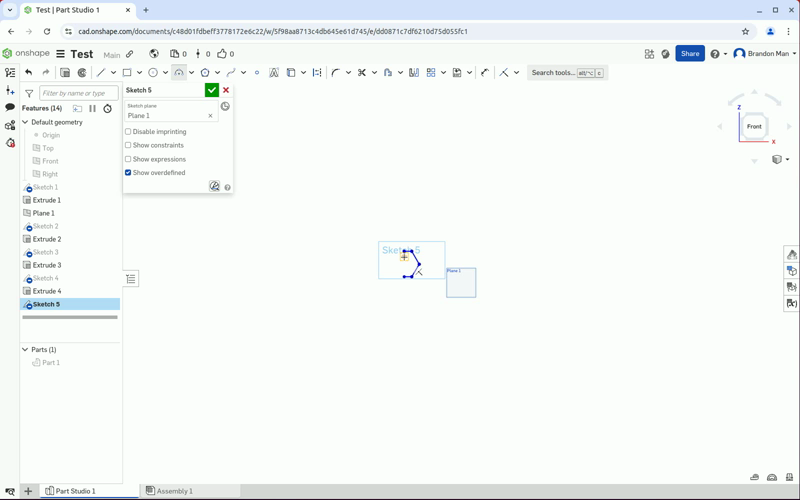
mouse_move(404, 271)
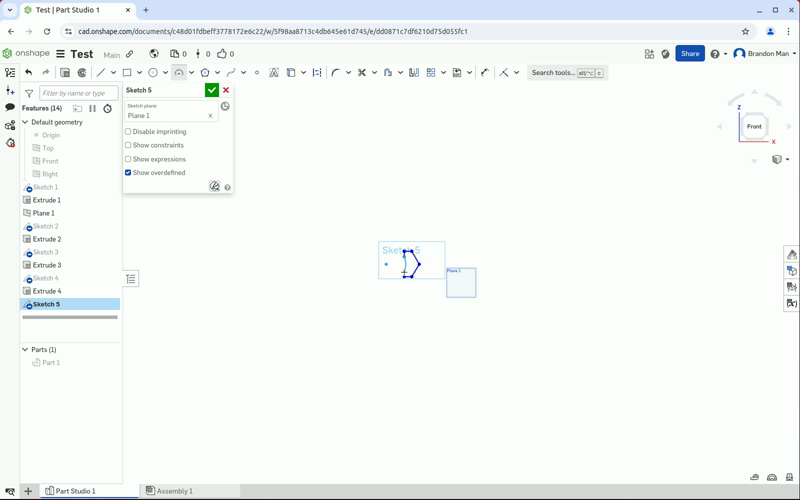
click(404, 271)
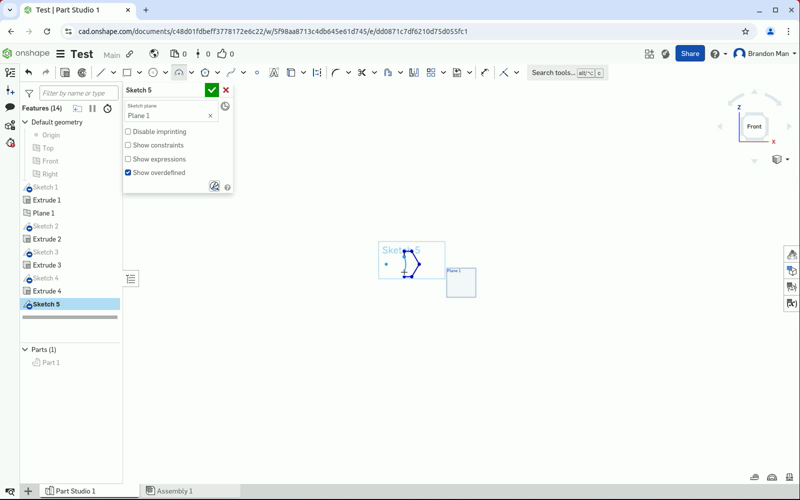
mouse_move(412, 264)
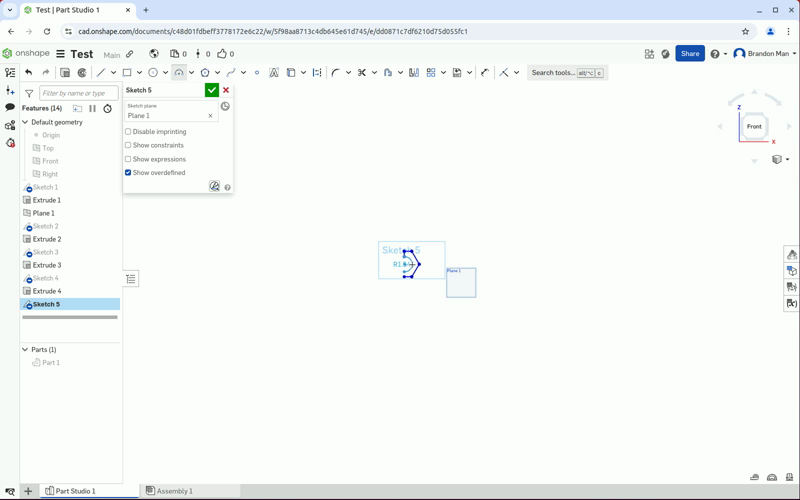
click(412, 264)
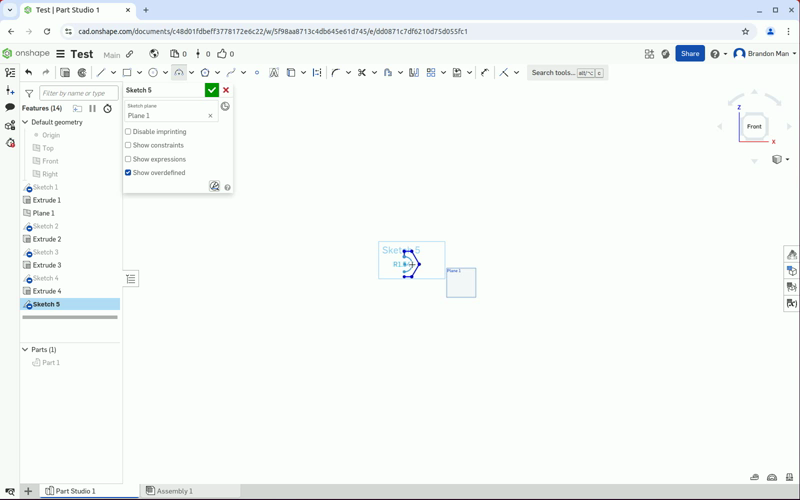
key_up(shift)
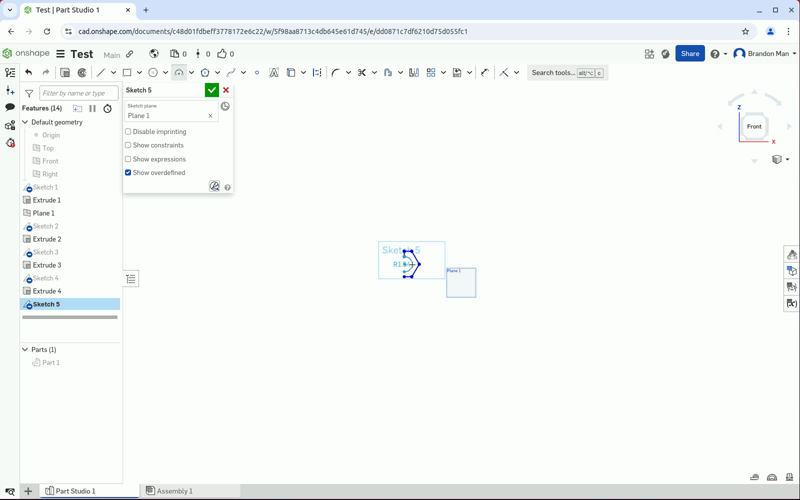
key(esc)
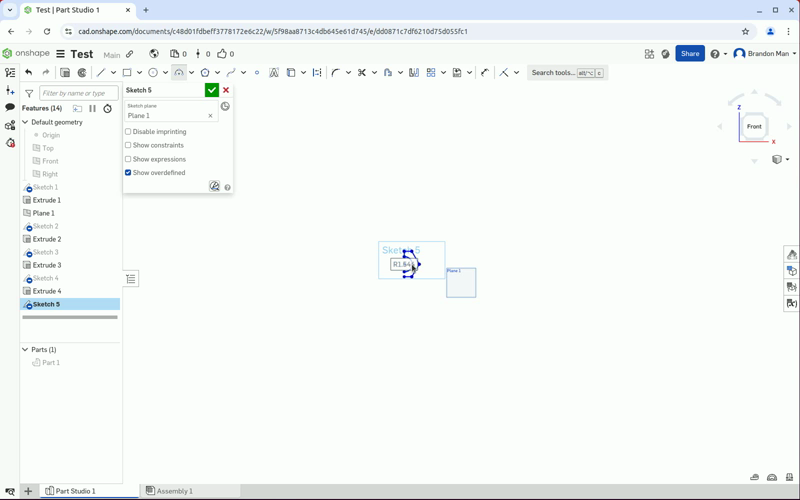
key(l)
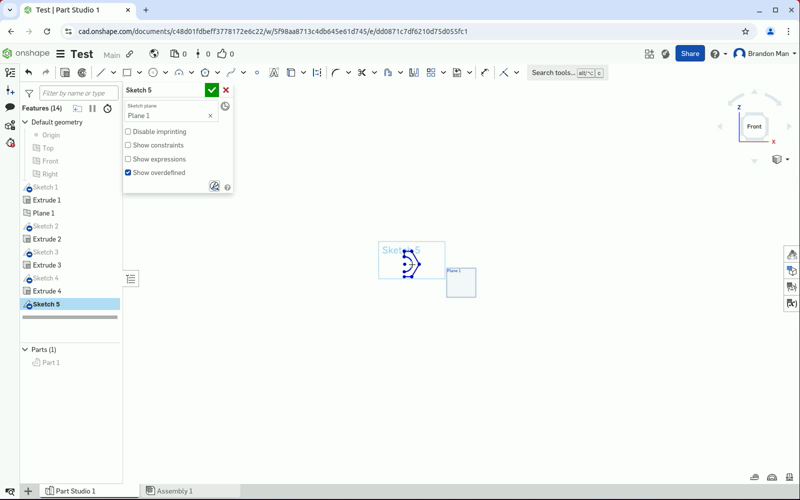
mouse_move(404, 271)
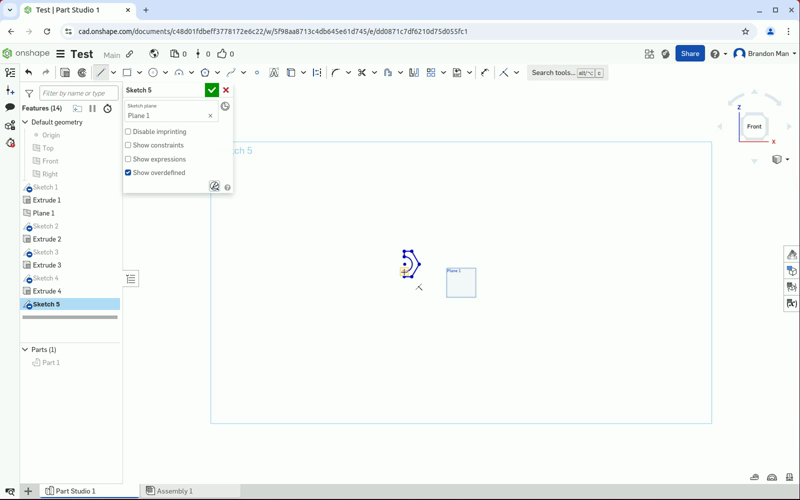
click(404, 271)
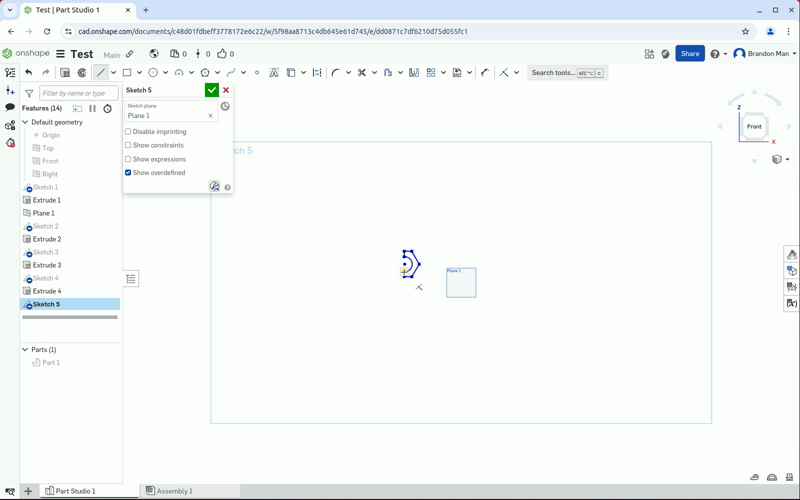
mouse_move(434, 271)
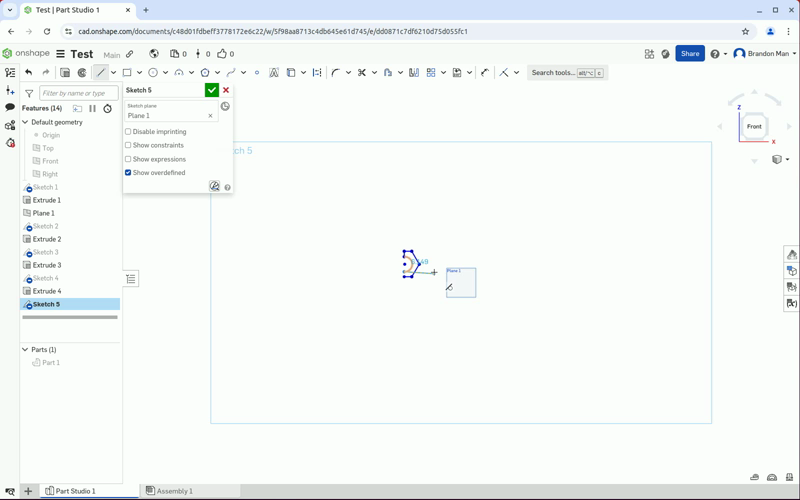
key_down(shift)
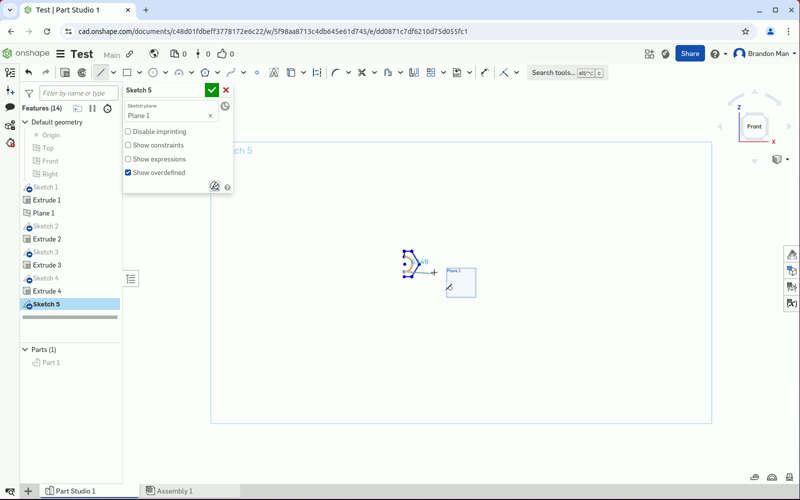
mouse_move(404, 276)
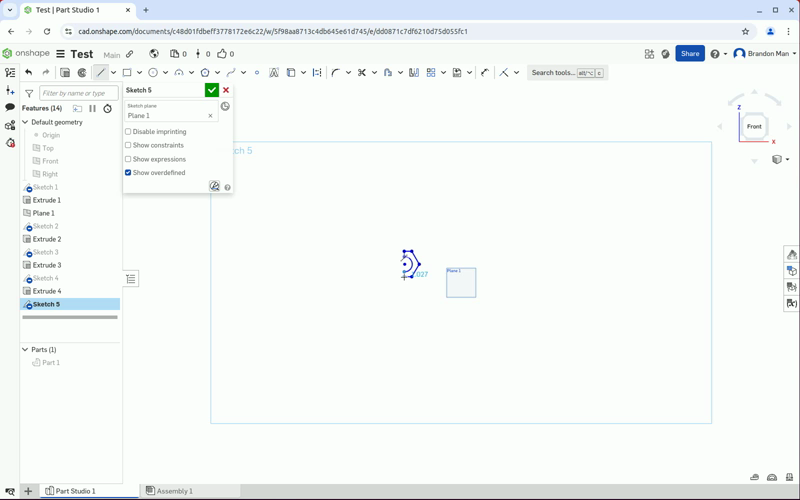
scroll(6)
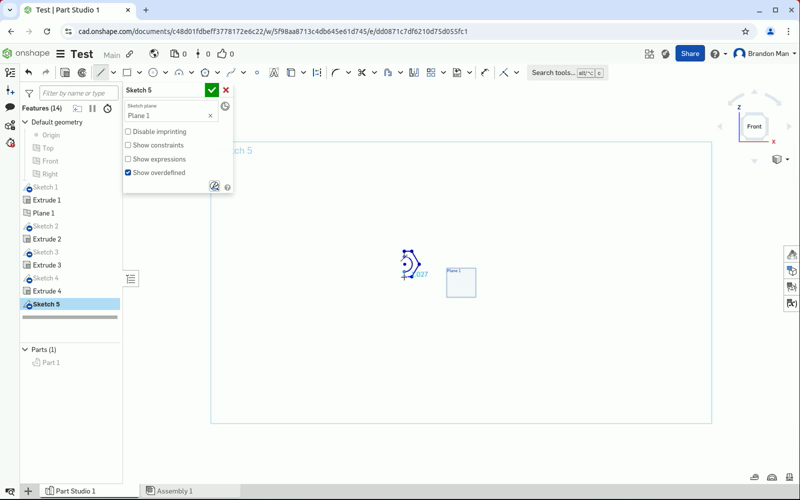
scroll(6)
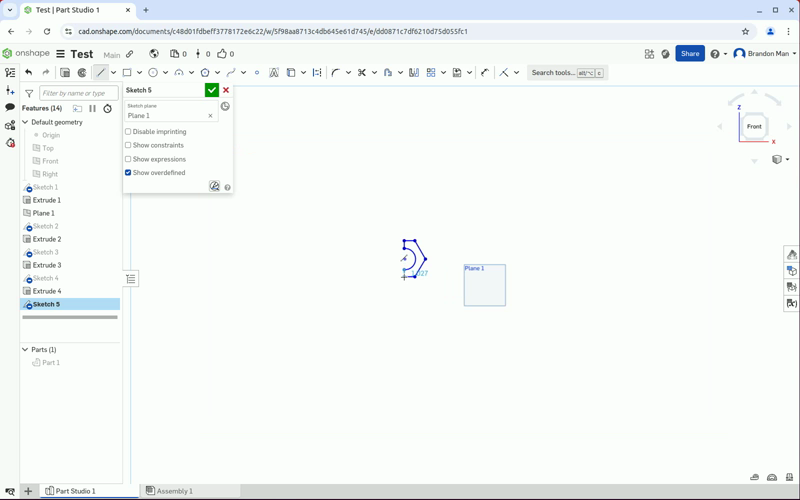
scroll(6)
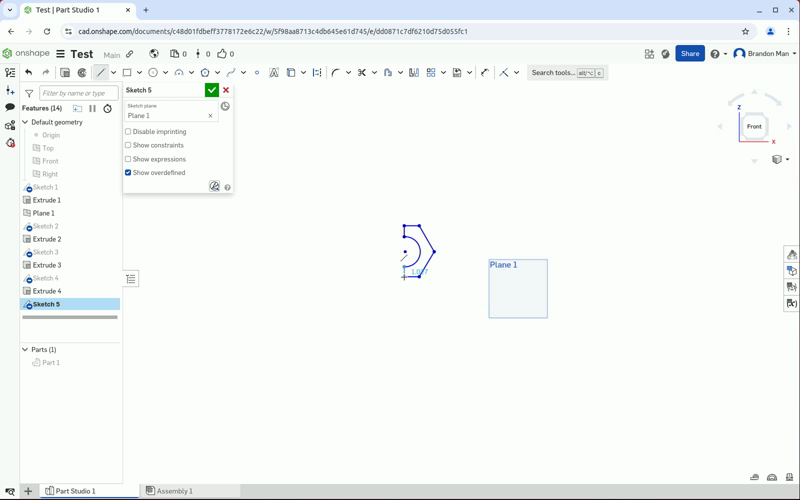
scroll(6)
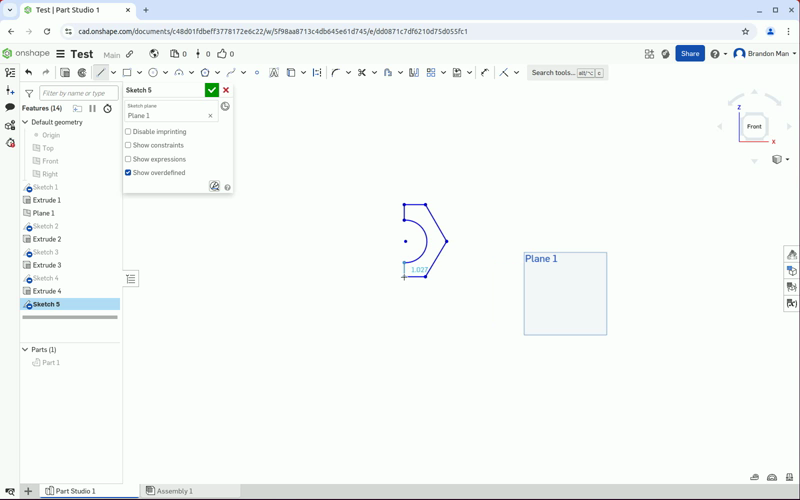
scroll(6)
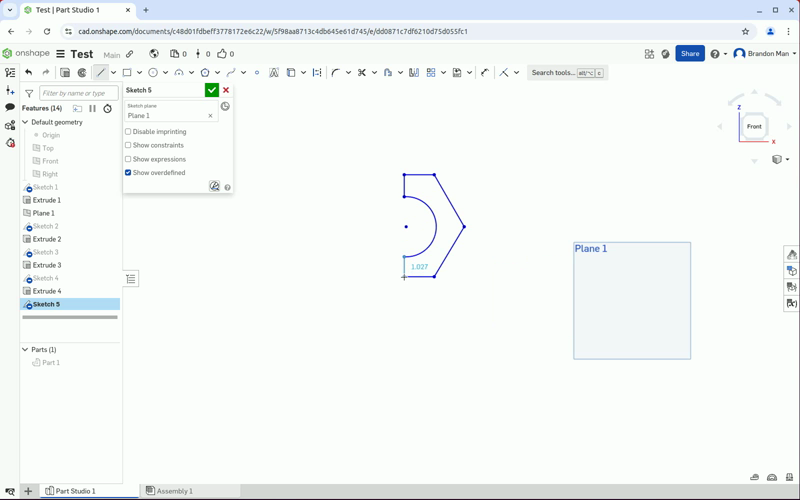
scroll(6)
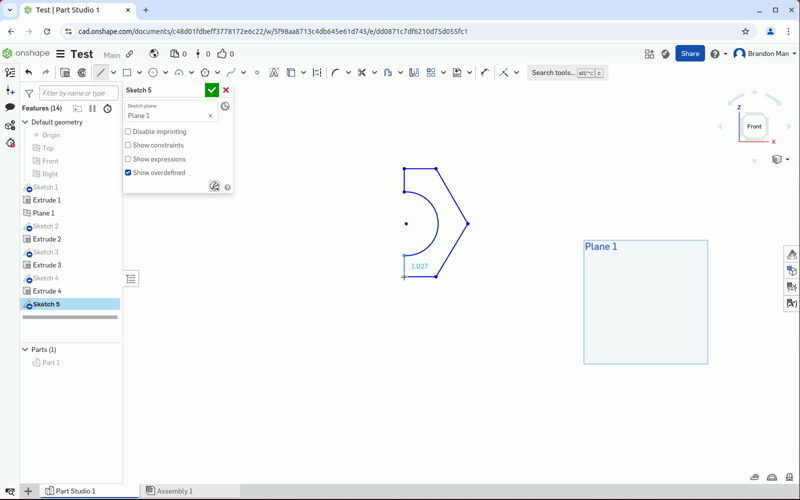
scroll(6)
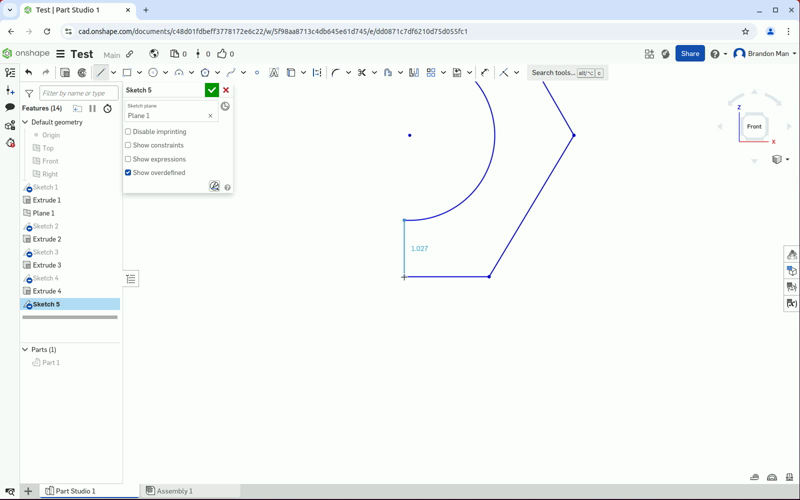
key_up(shift)
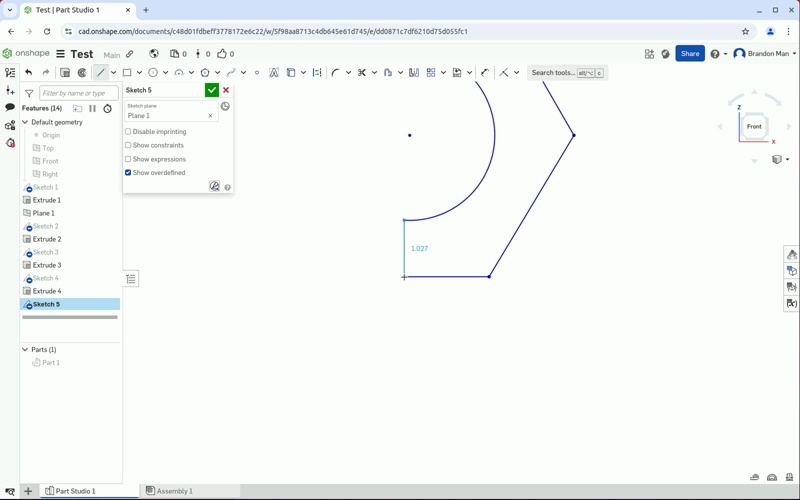
click(404, 276)
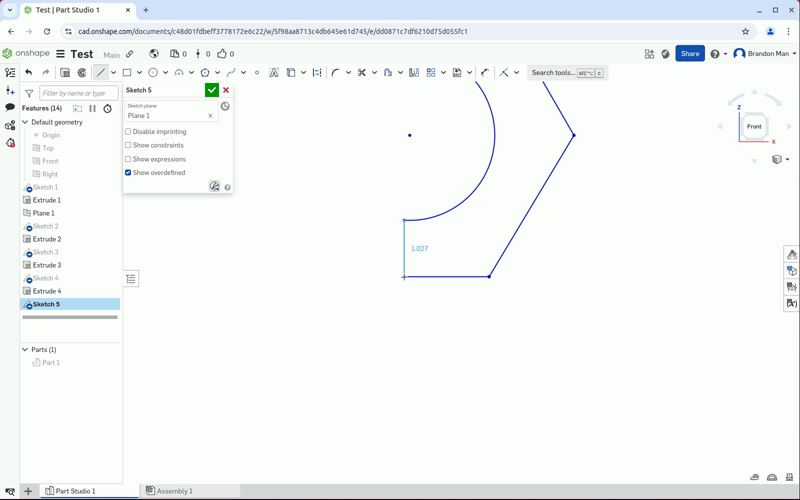
scroll(-6)
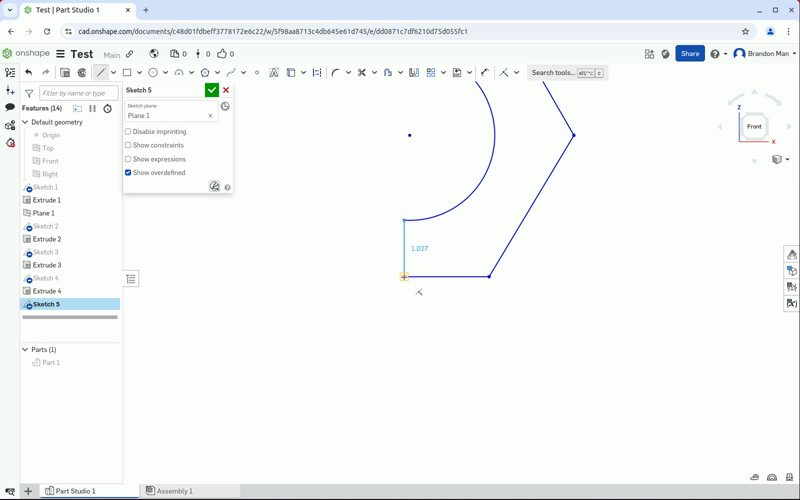
scroll(-6)
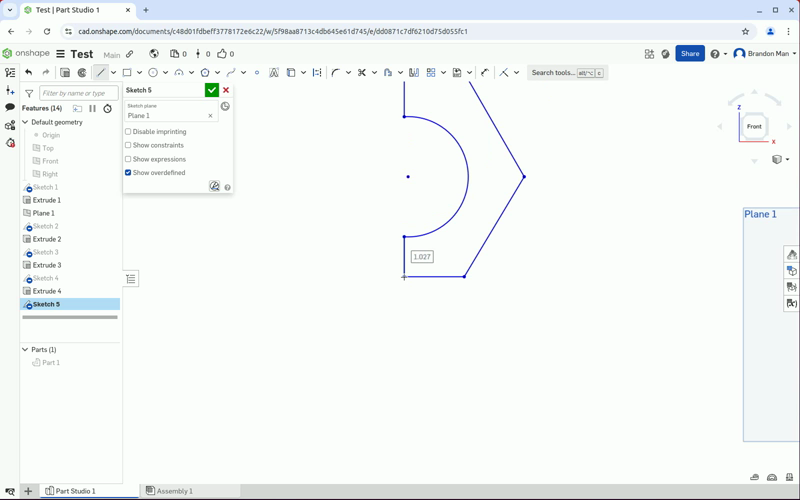
scroll(-6)
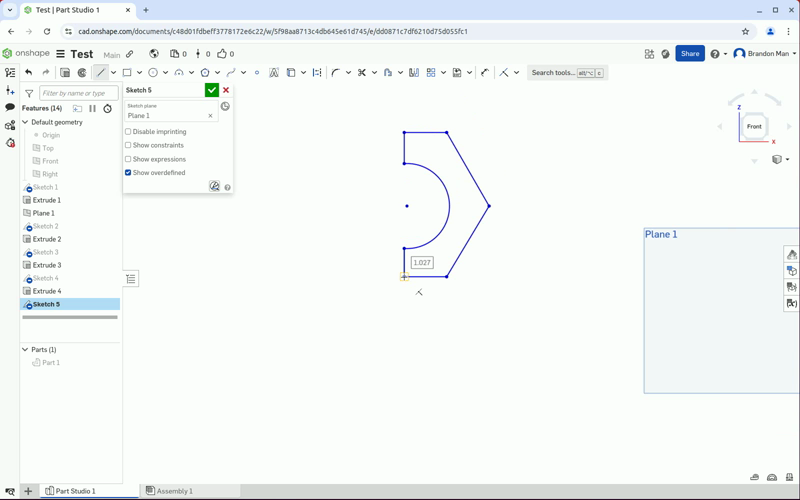
scroll(-6)
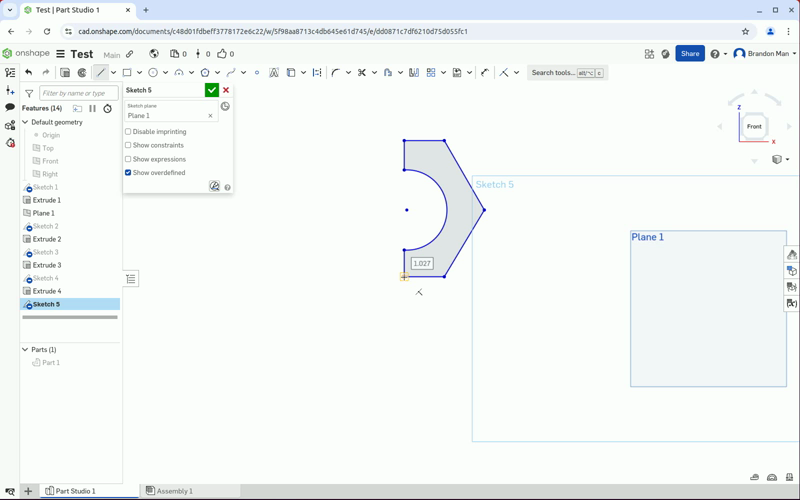
scroll(-6)
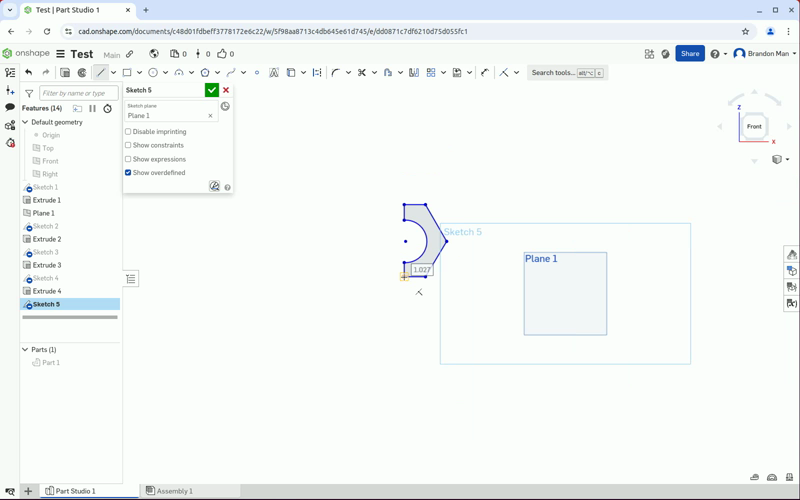
scroll(-6)
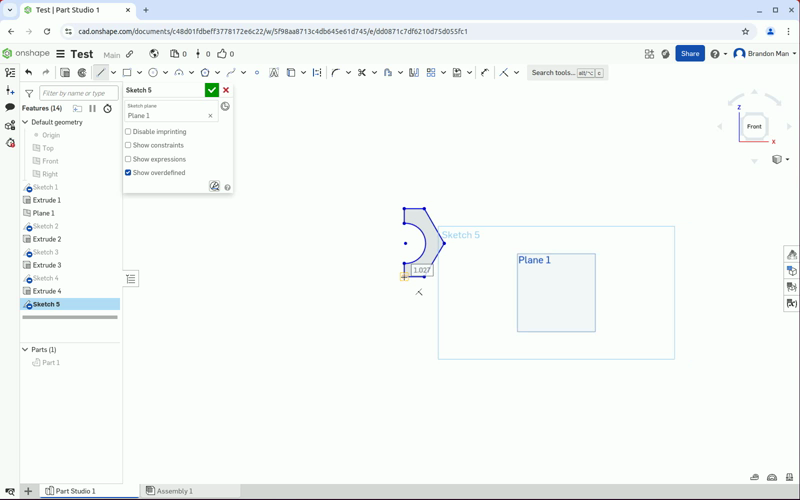
scroll(-6)
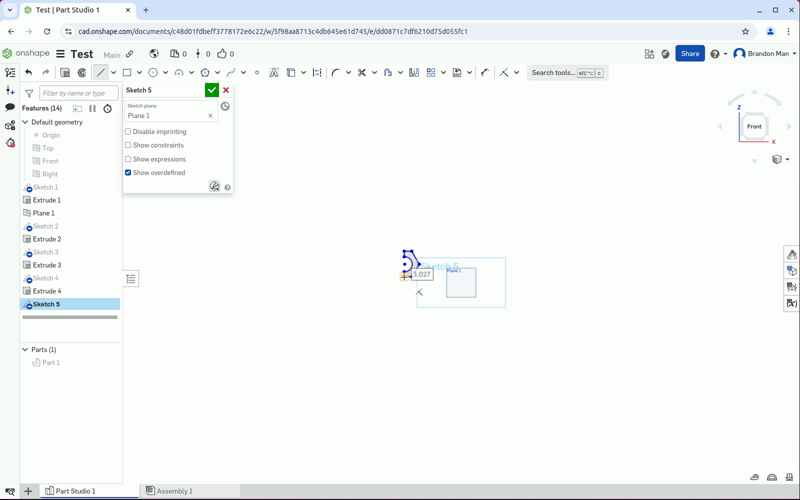
key(esc)
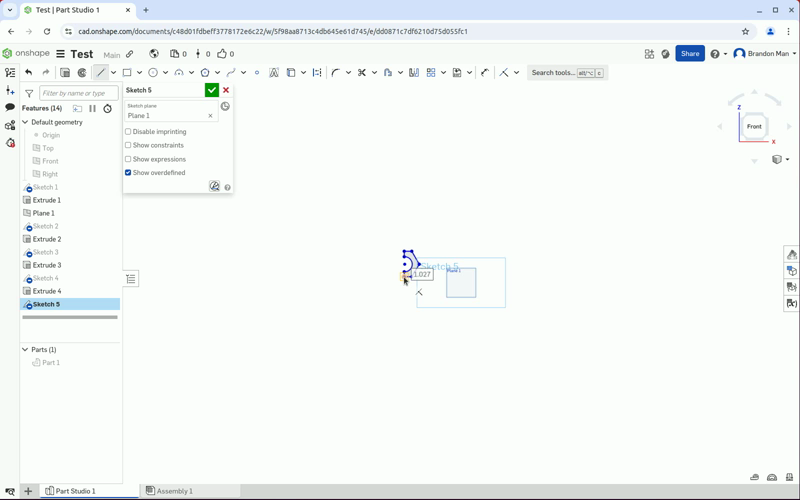
mouse_move(411, 270)
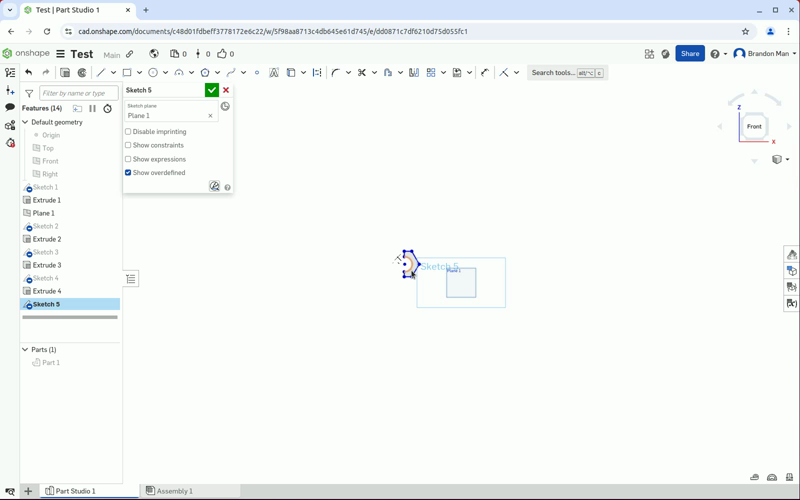
scroll(6)
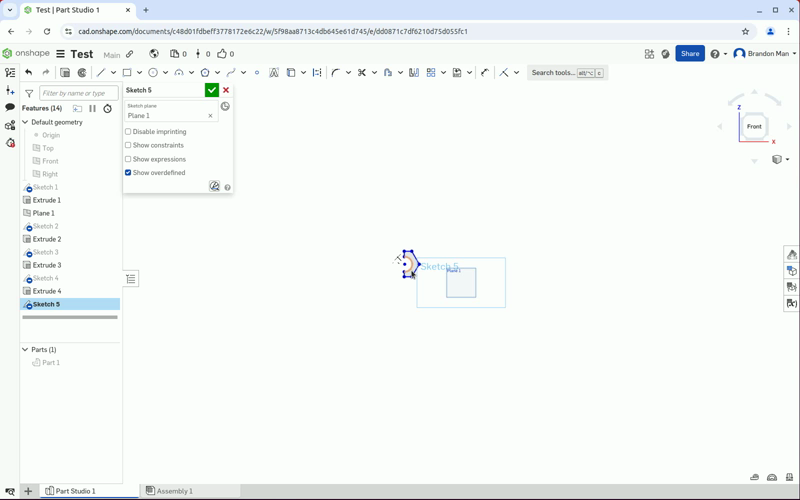
scroll(6)
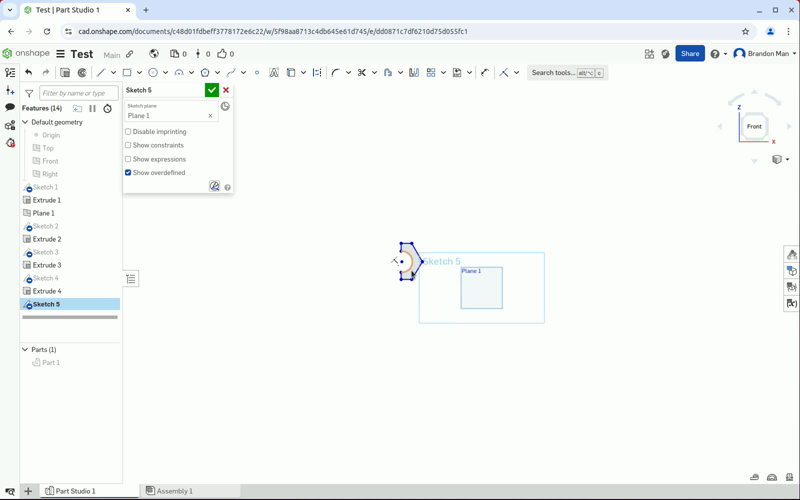
scroll(6)
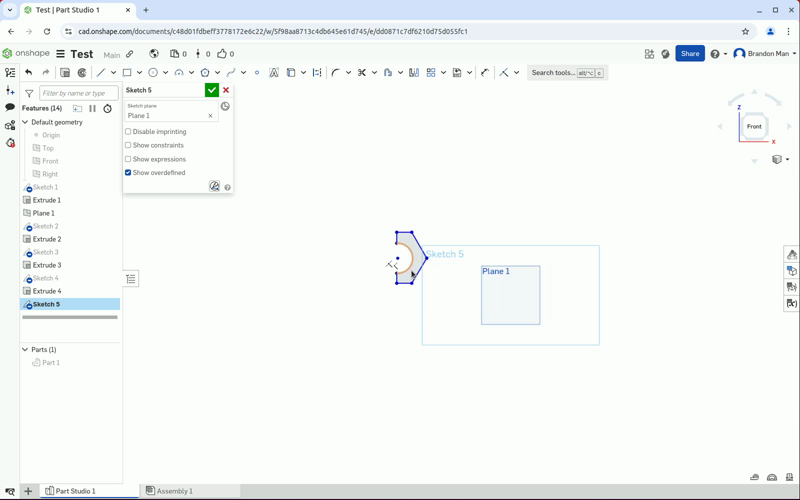
scroll(6)
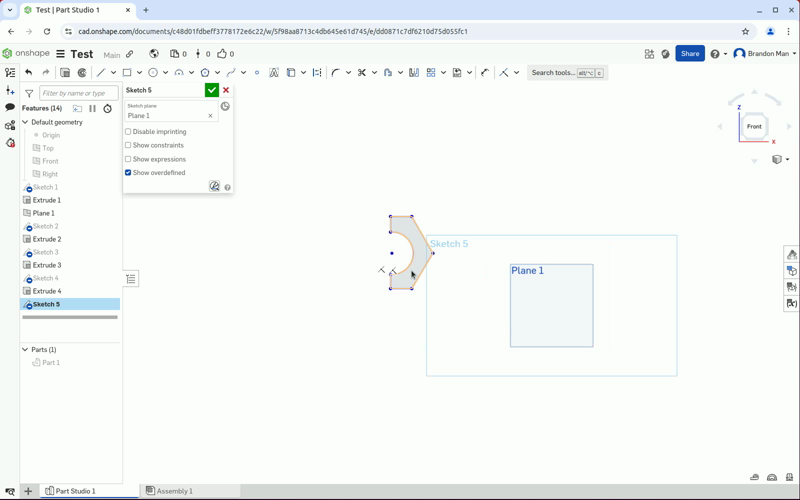
scroll(6)
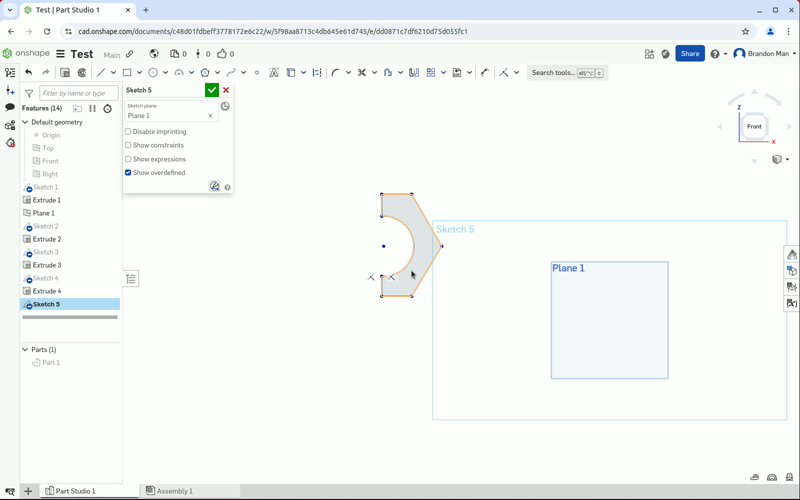
scroll(6)
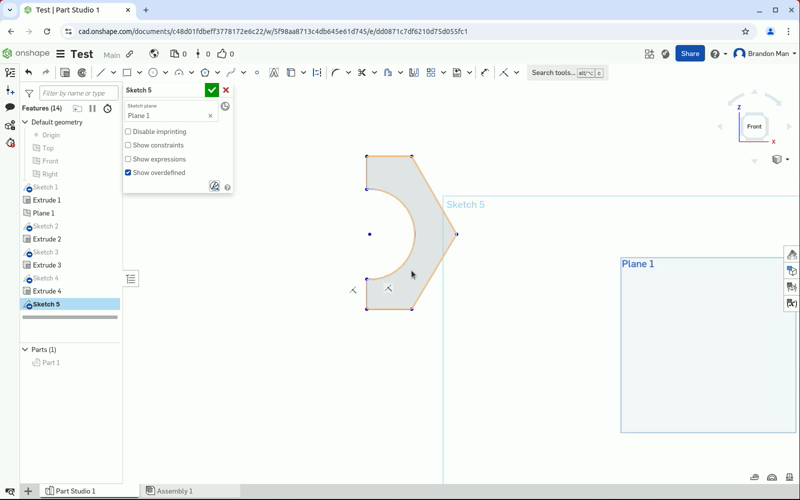
scroll(6)
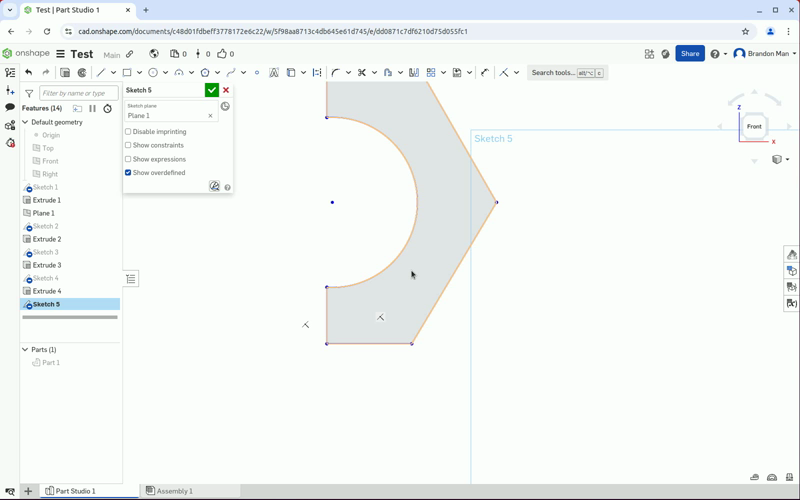
click(411, 270)
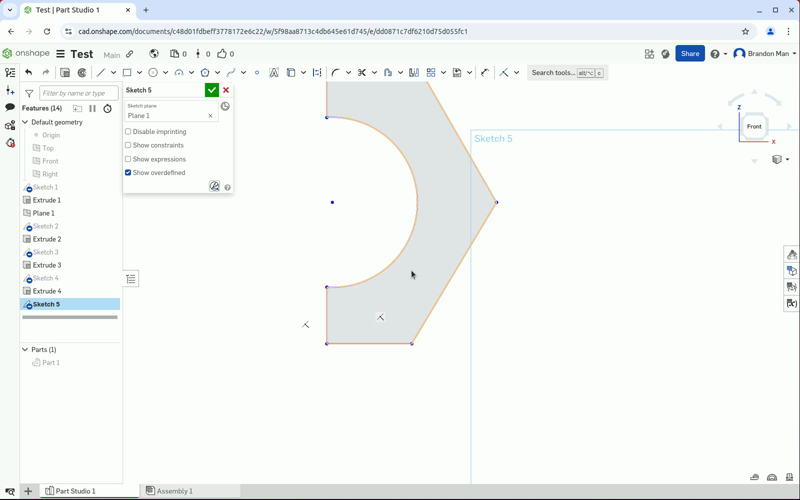
scroll(-6)
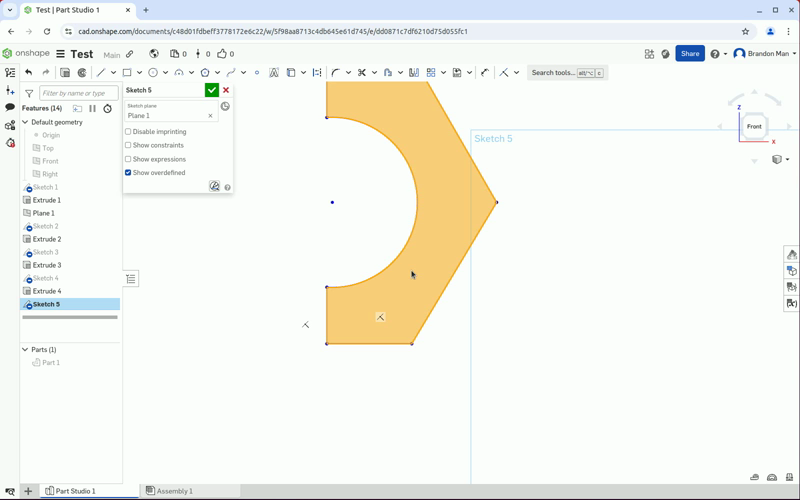
scroll(-6)
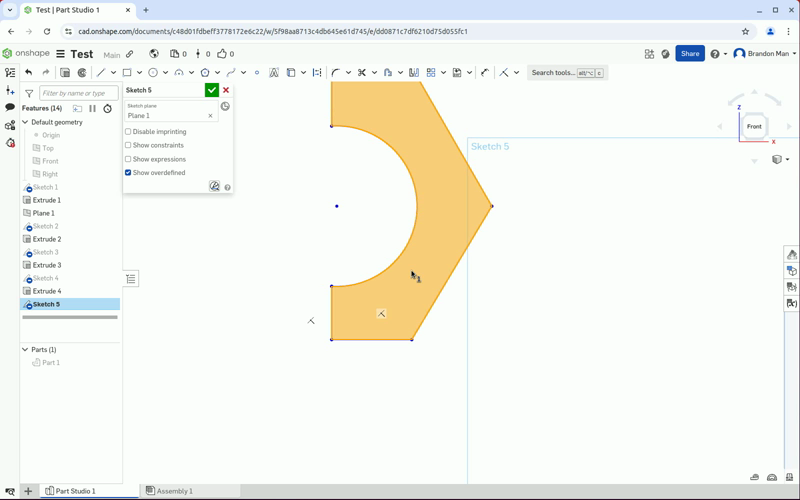
scroll(-6)
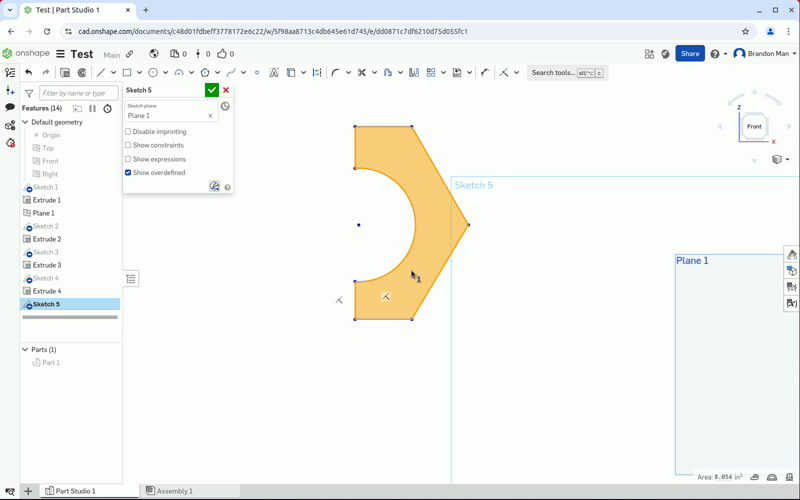
scroll(-6)
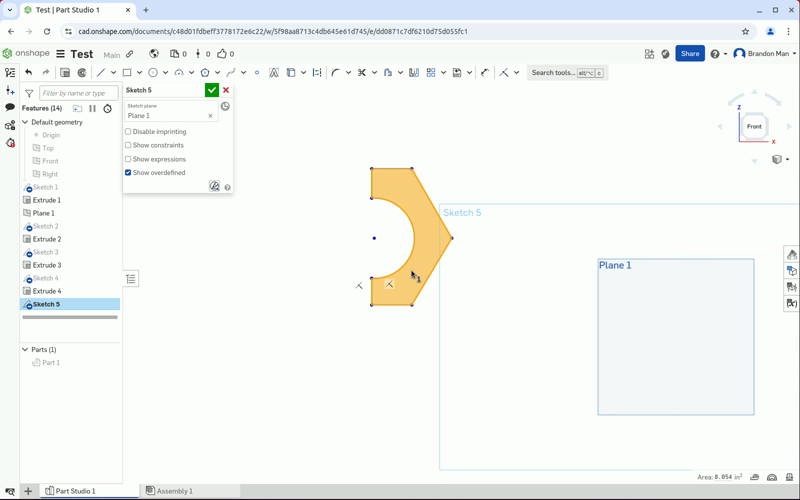
scroll(-6)
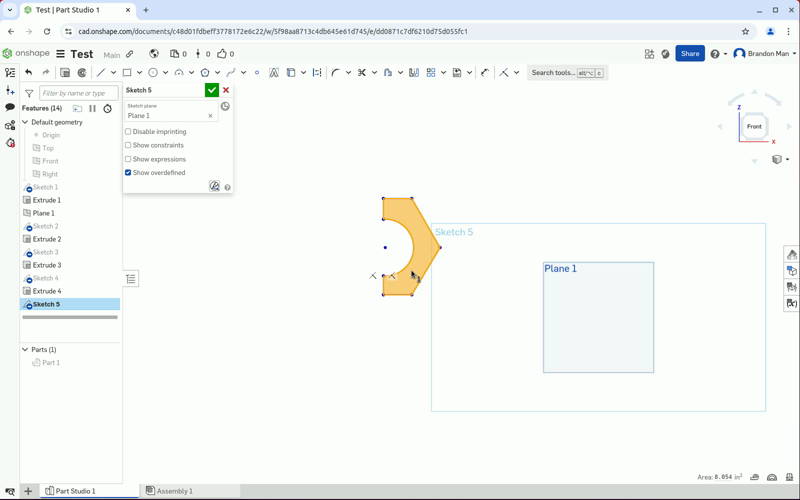
scroll(-6)
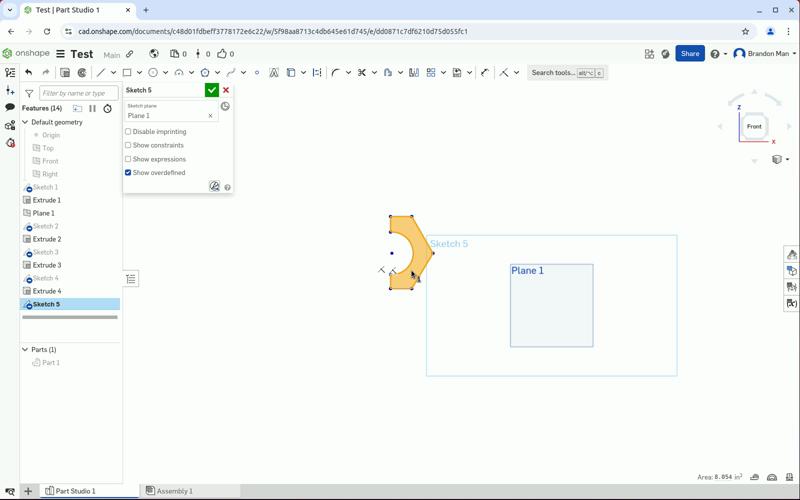
scroll(-6)
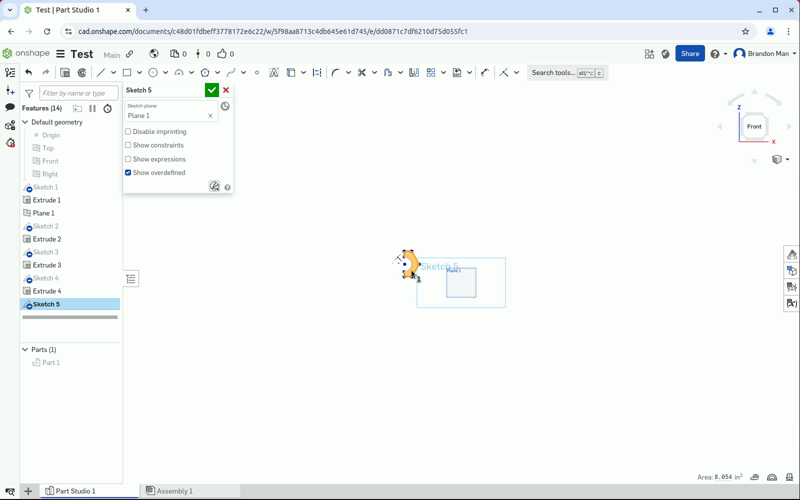
mouse_move(73, 352)
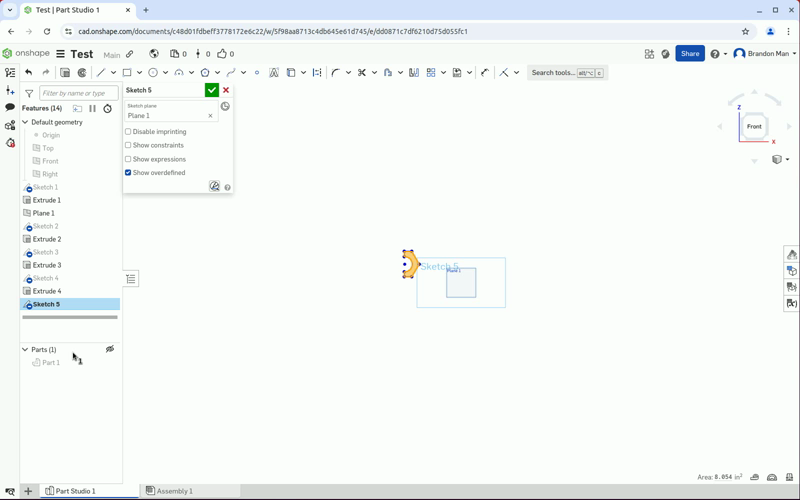
key(shift+y)
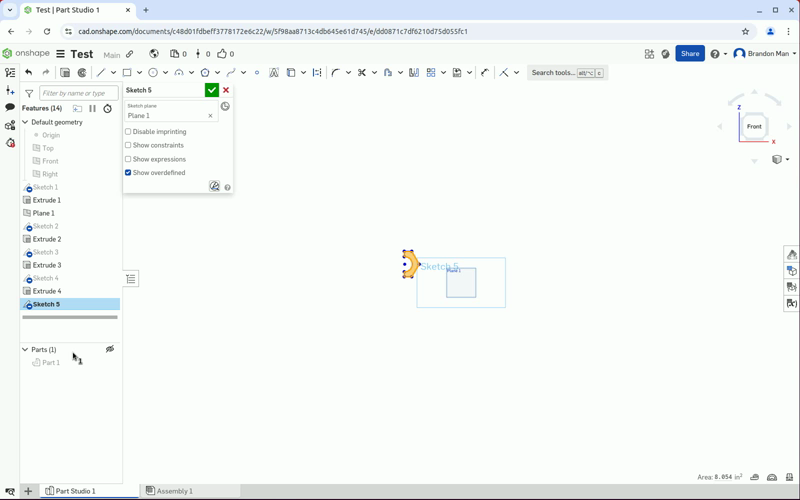
key(shift+e)
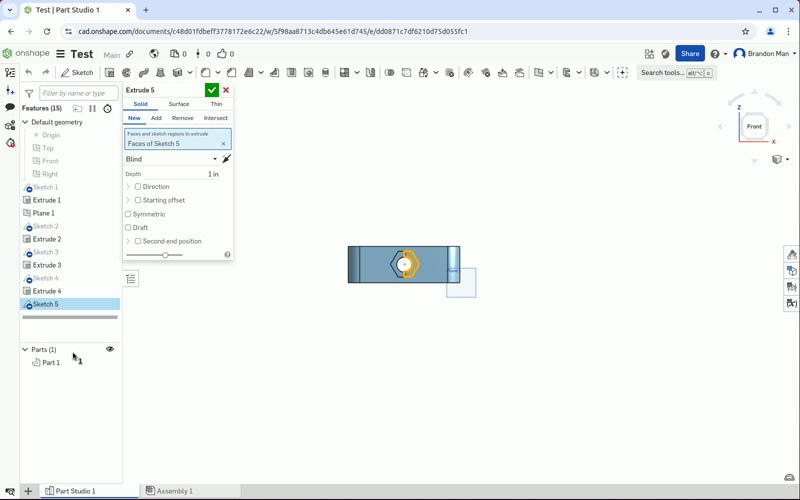
mouse_move(143, 106)
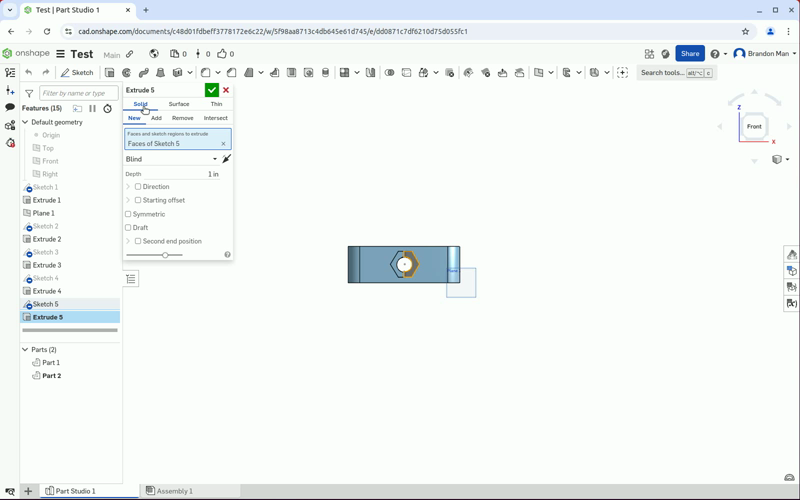
click(143, 106)
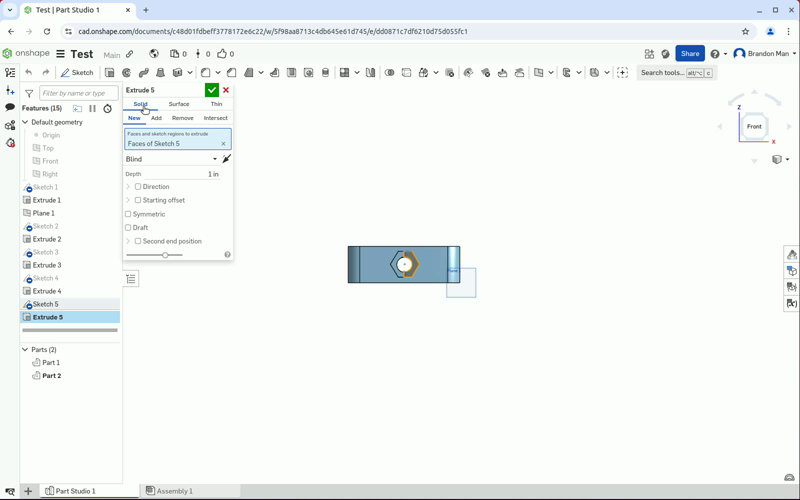
mouse_move(186, 120)
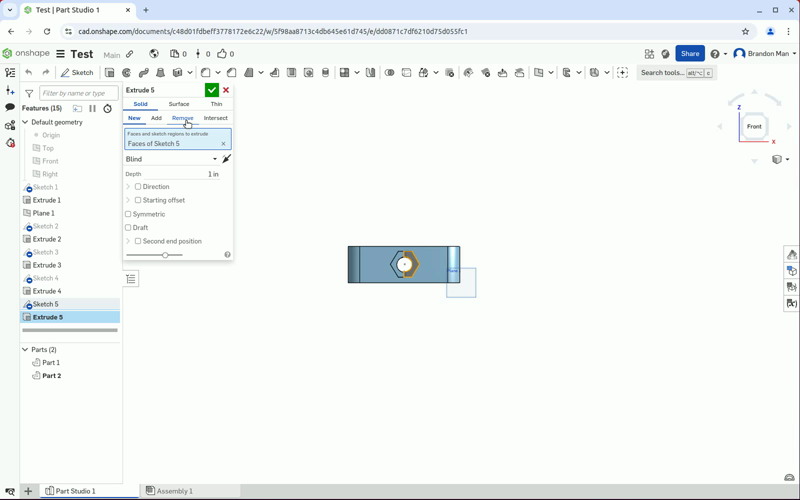
click(186, 120)
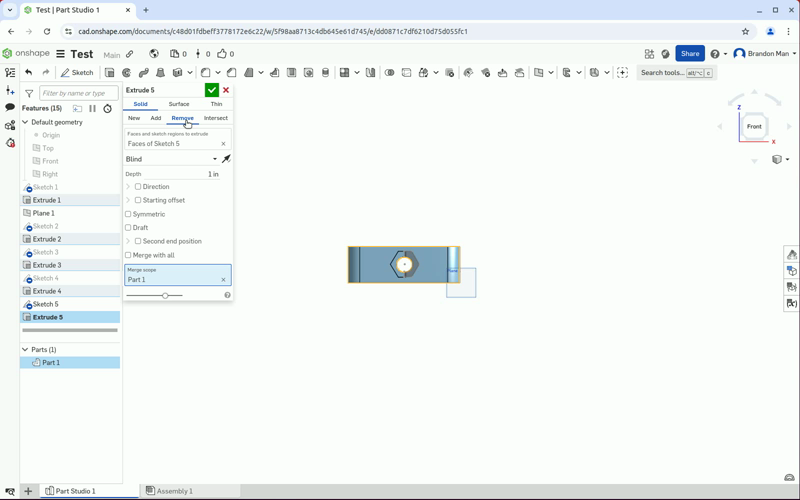
key(tab, 4)
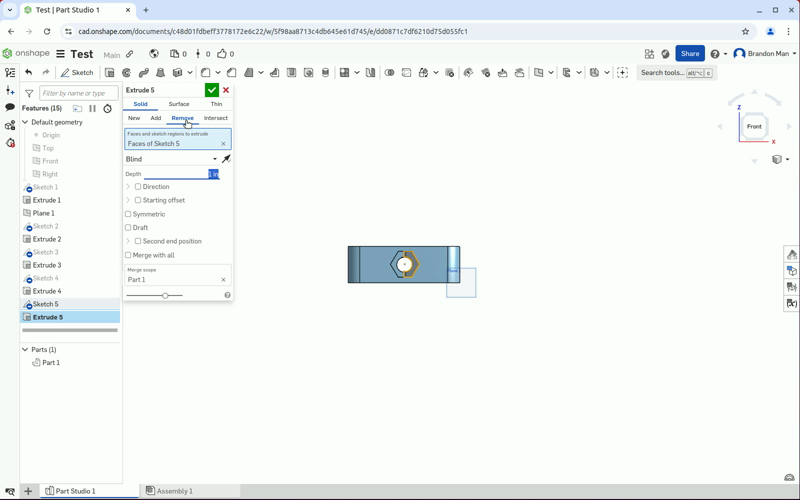
text(3.129)
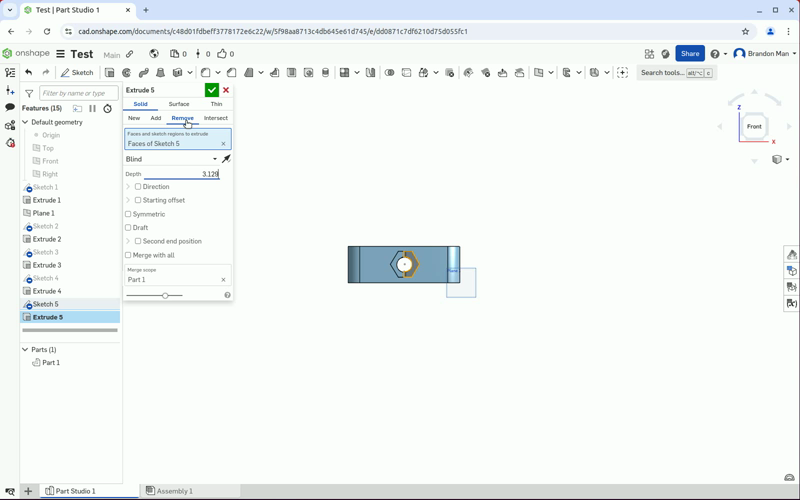
key(tab, 6)
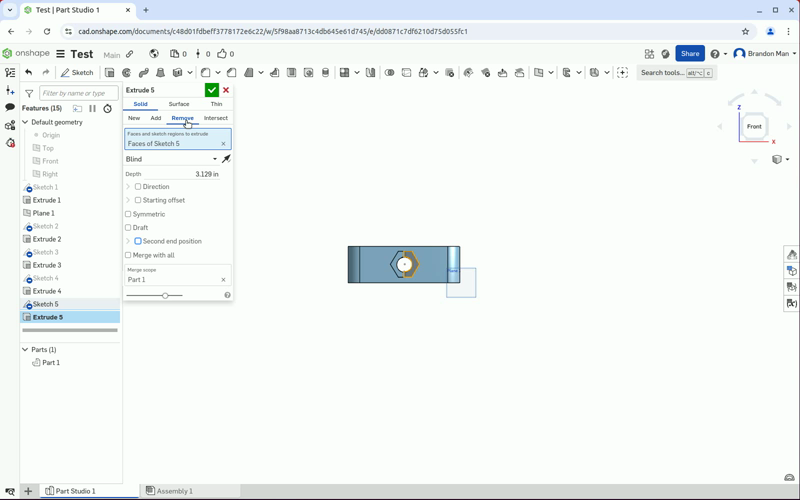
key(space)
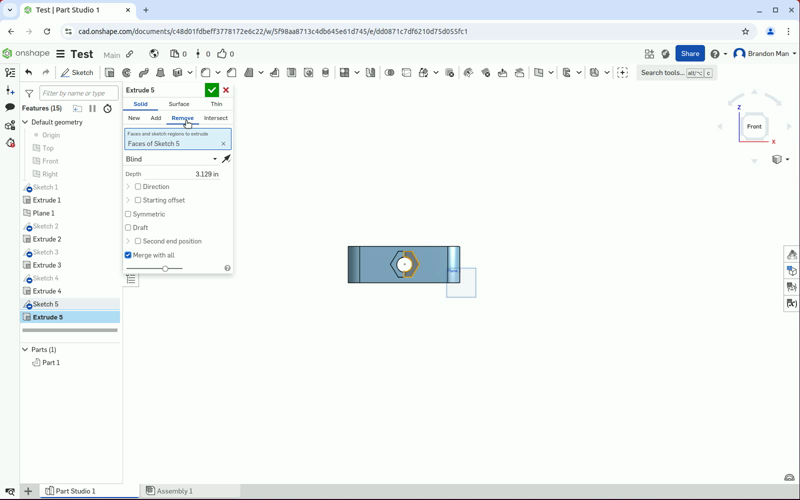
key(enter)
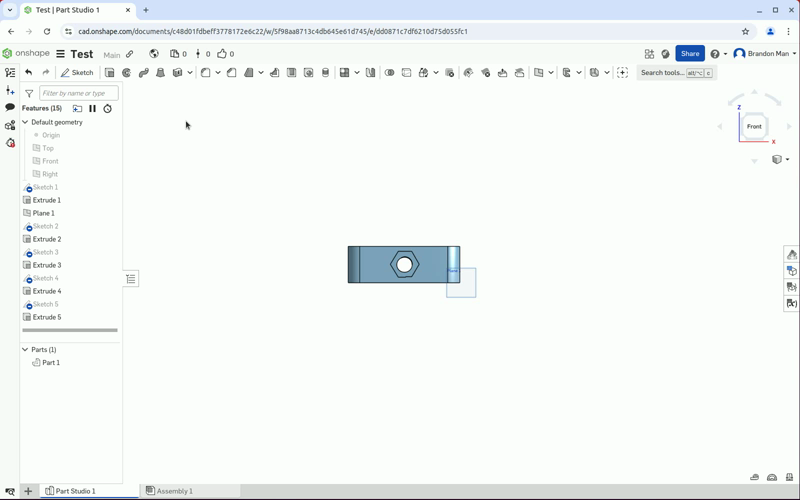
key(shift+h)
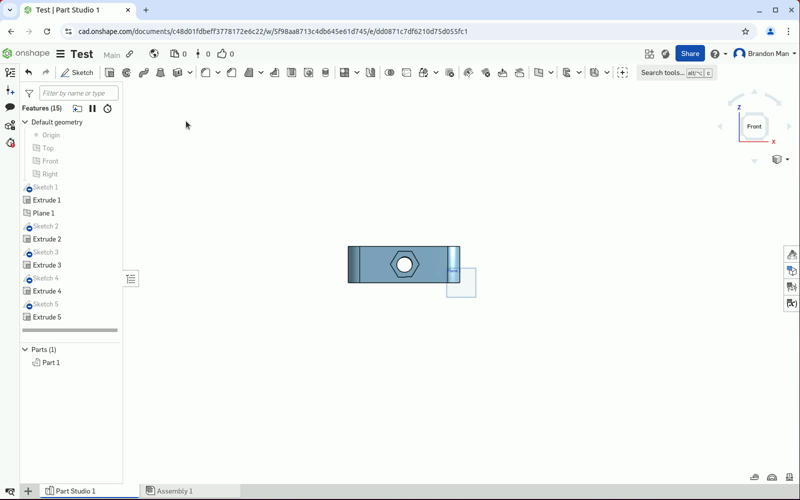
key(shift+h)
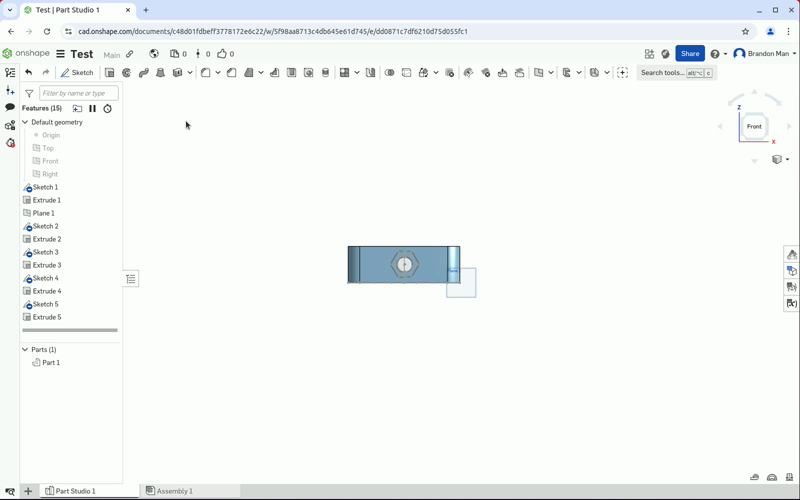
key(shift+7)
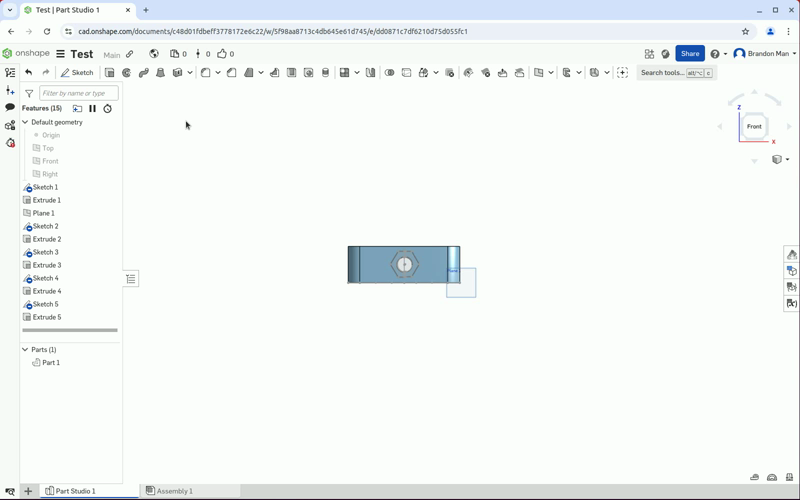
key(left, 2)
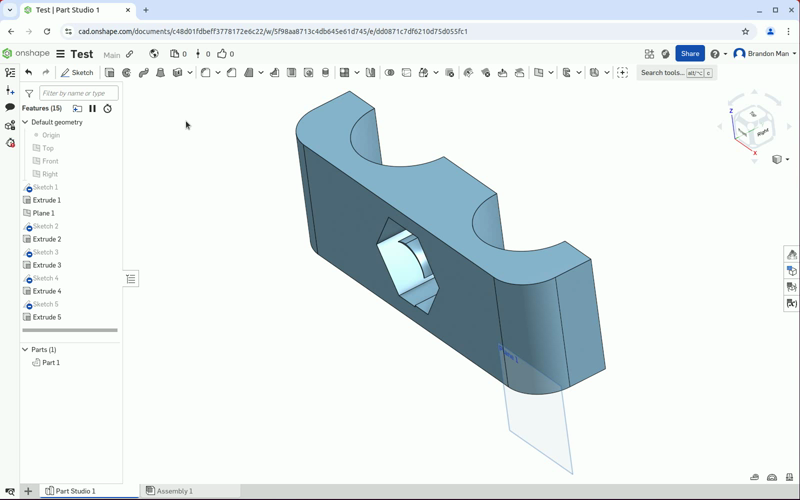
key(down, 2)
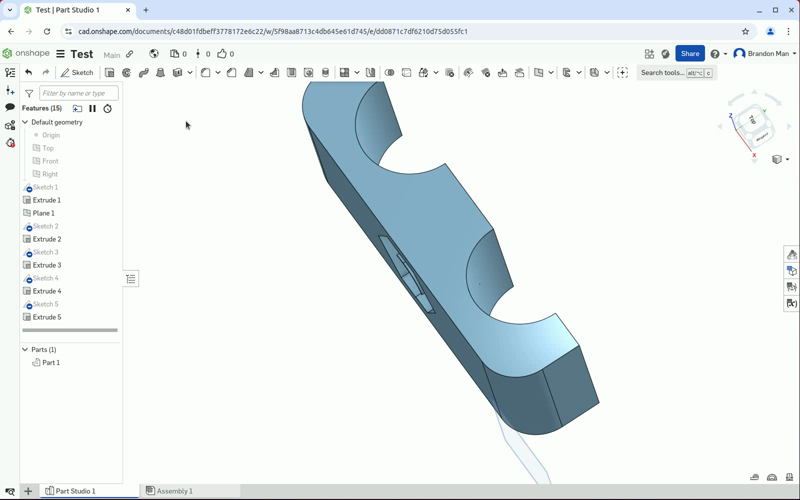
key(up, 2)
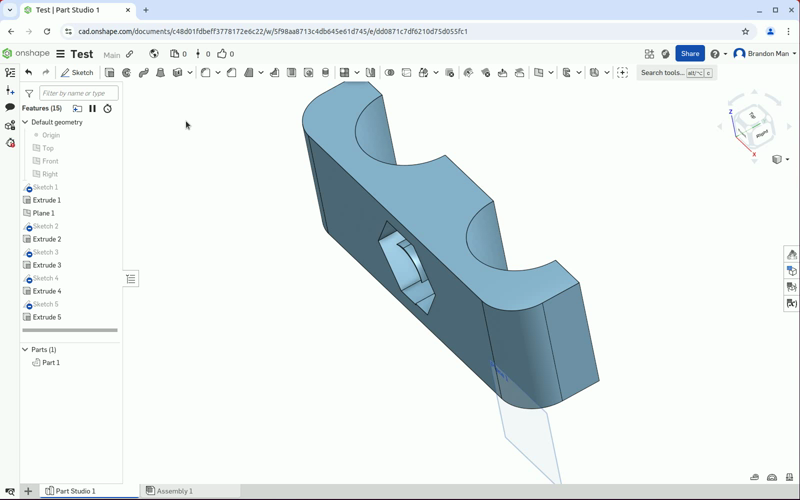
key(right, 2)
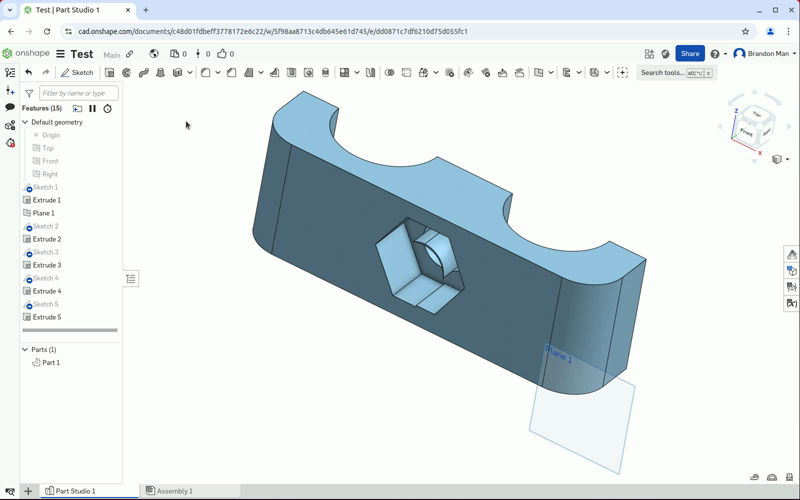
mouse_move(73, 189)
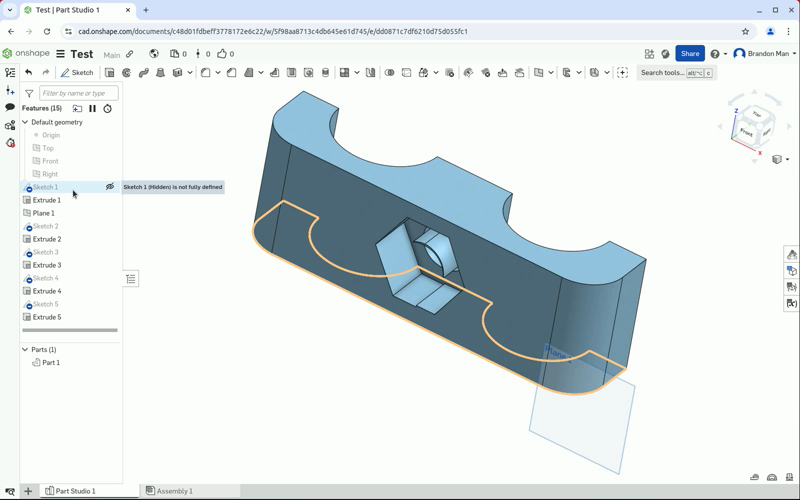
click(73, 189)